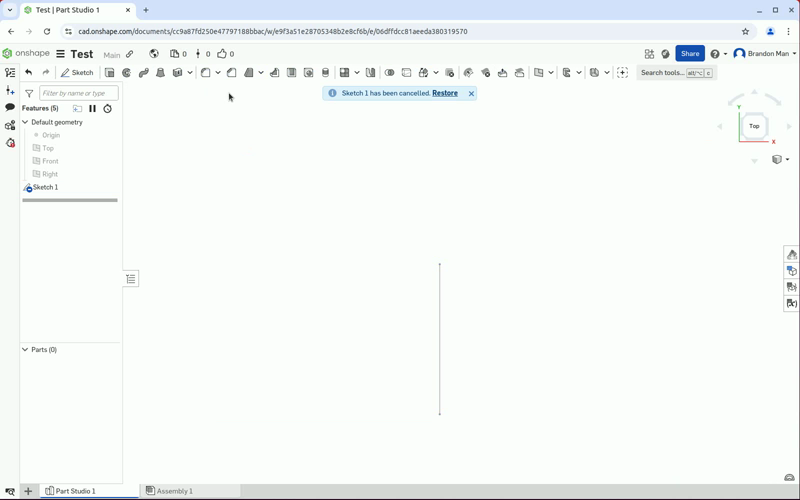
key(shift+h)
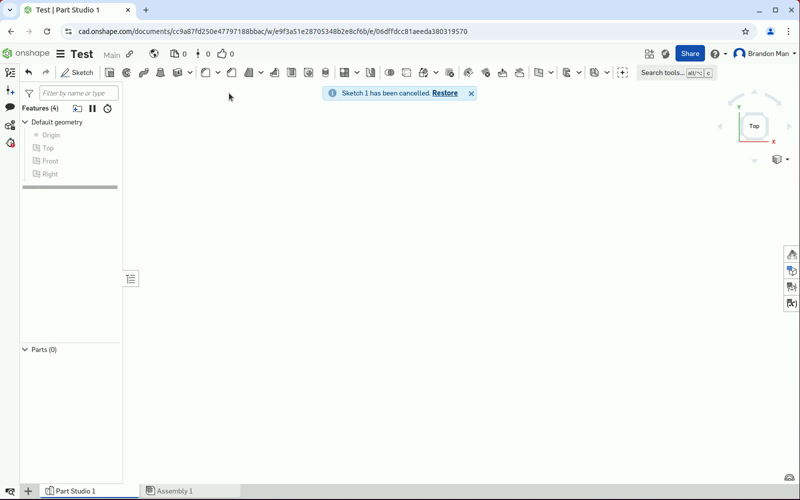
mouse_move(73, 352)
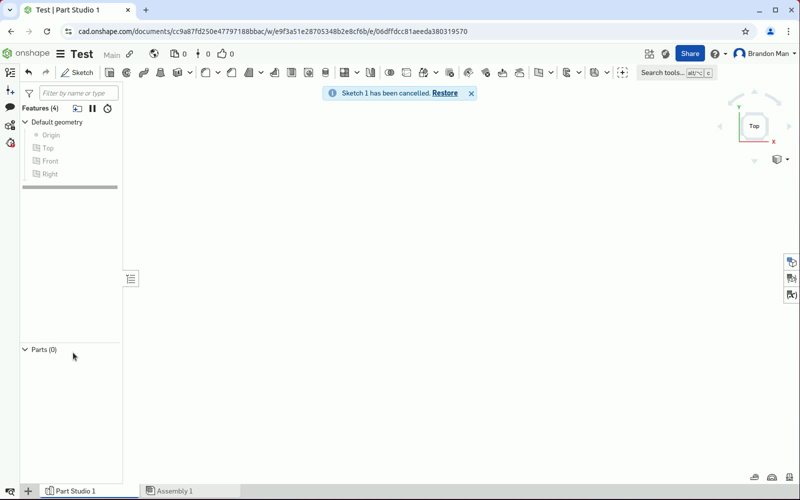
key(y)
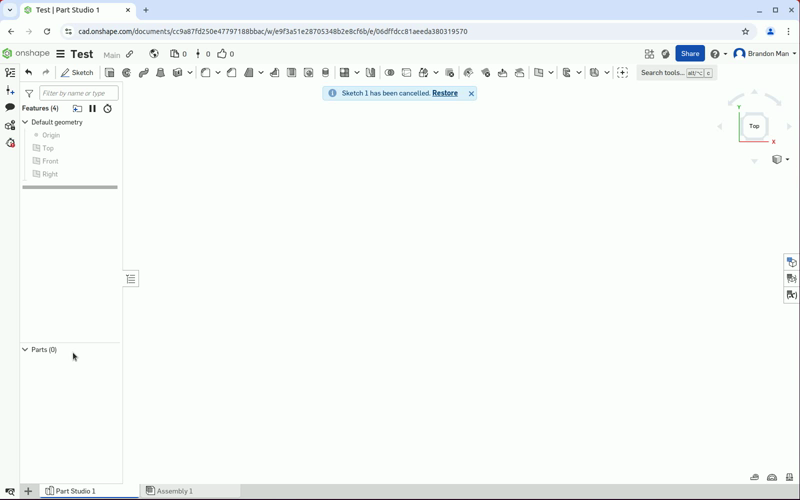
key(shift+p)
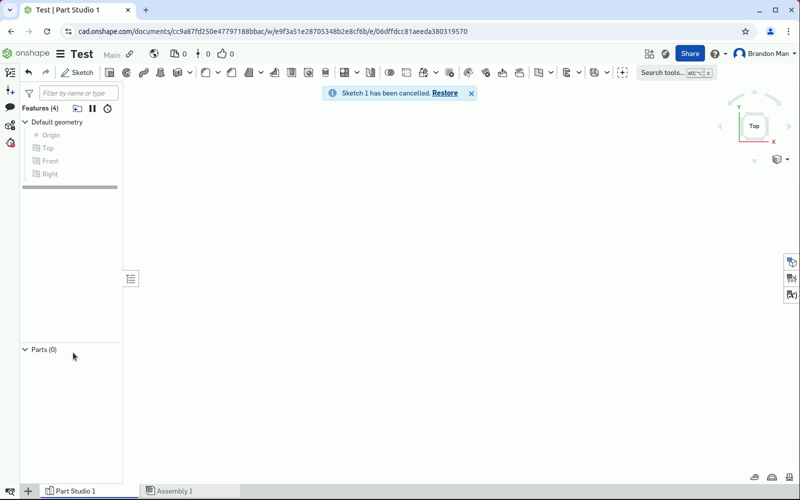
key(space)
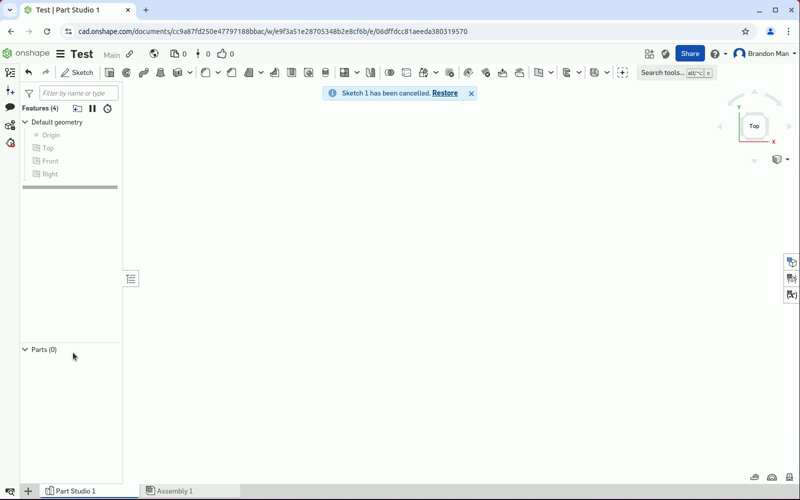
key_down(shift)
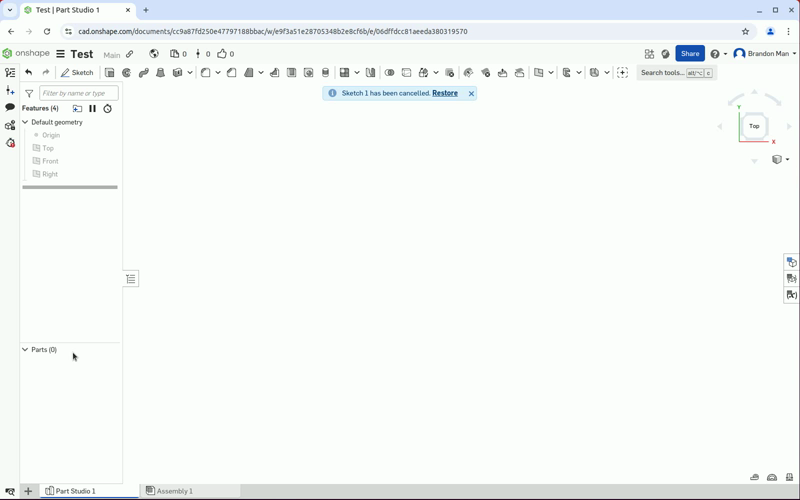
key(up)
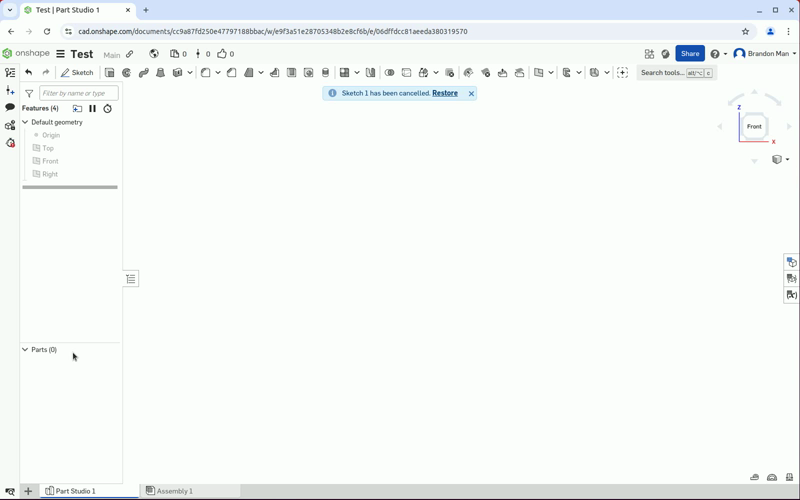
key_up(shift)
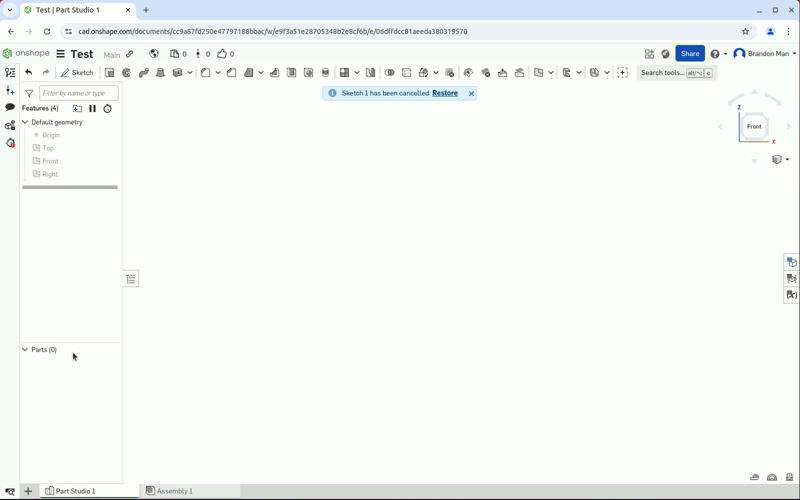
mouse_move(73, 352)
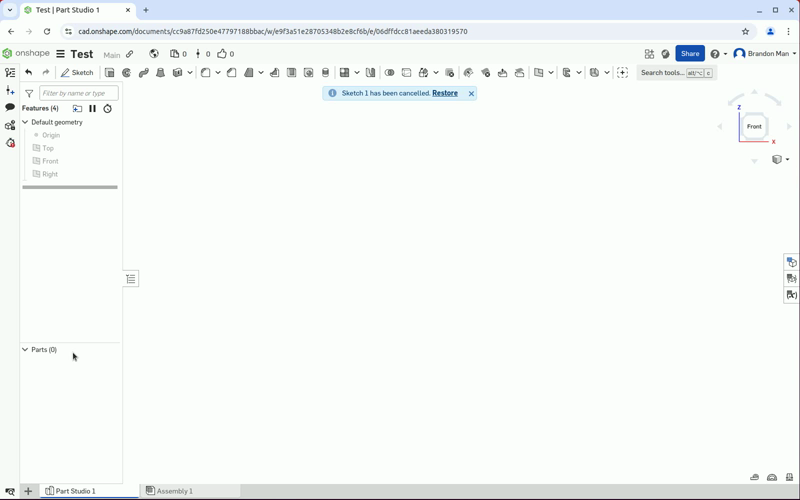
key(shift+y)
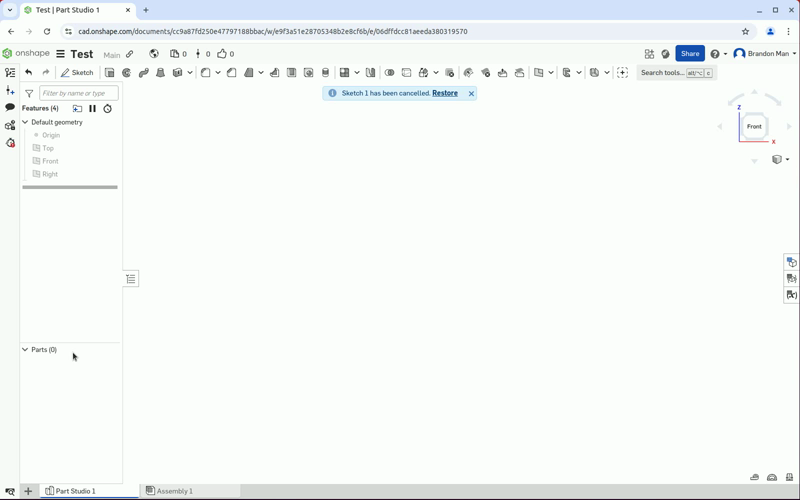
key(shift+s)
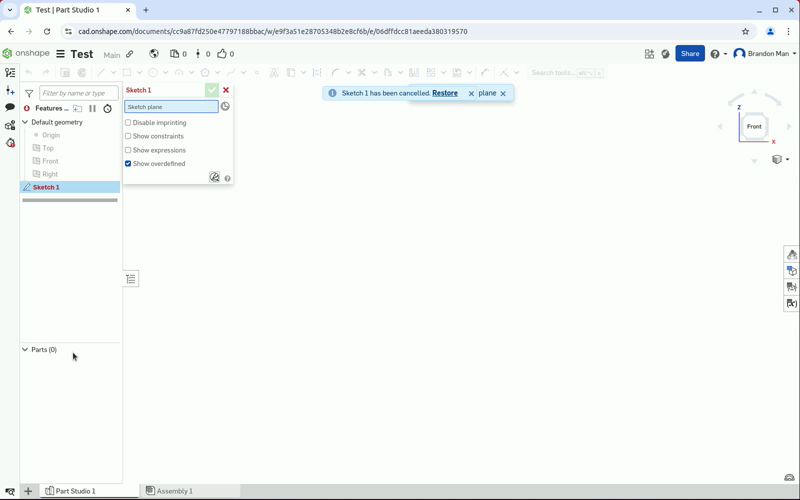
mouse_move(73, 163)
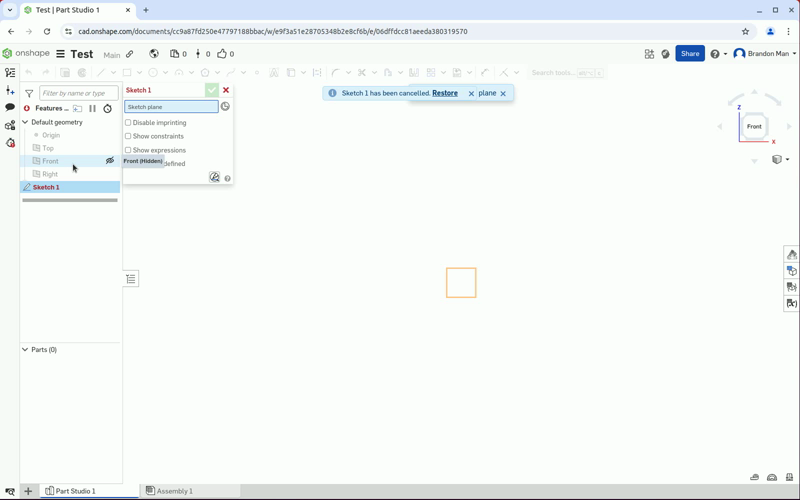
click(73, 163)
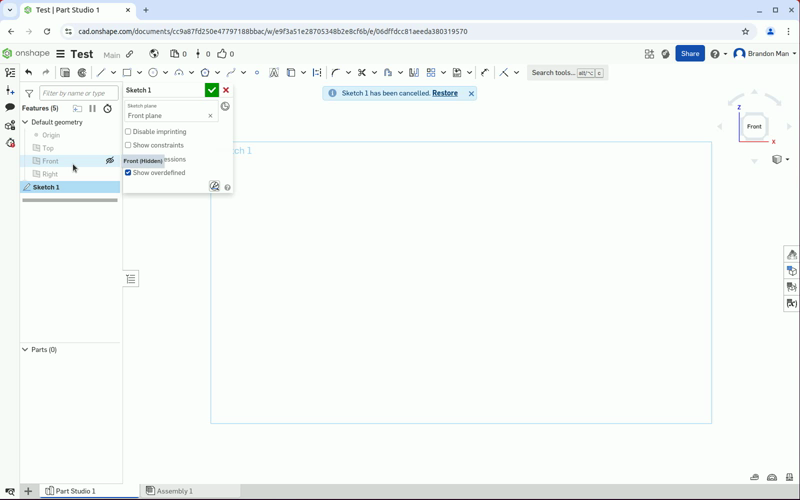
mouse_move(73, 352)
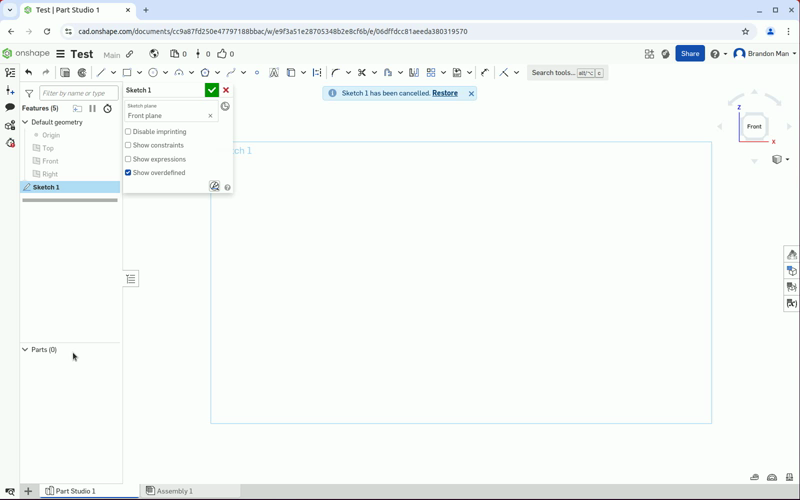
key(y)
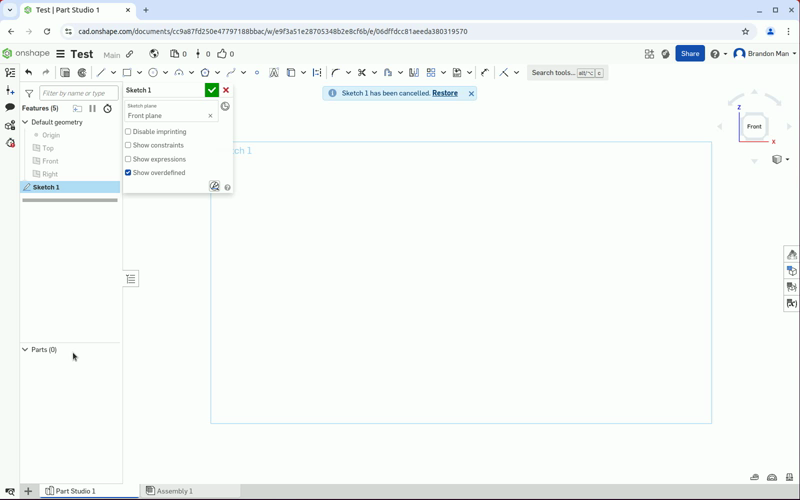
key(c)
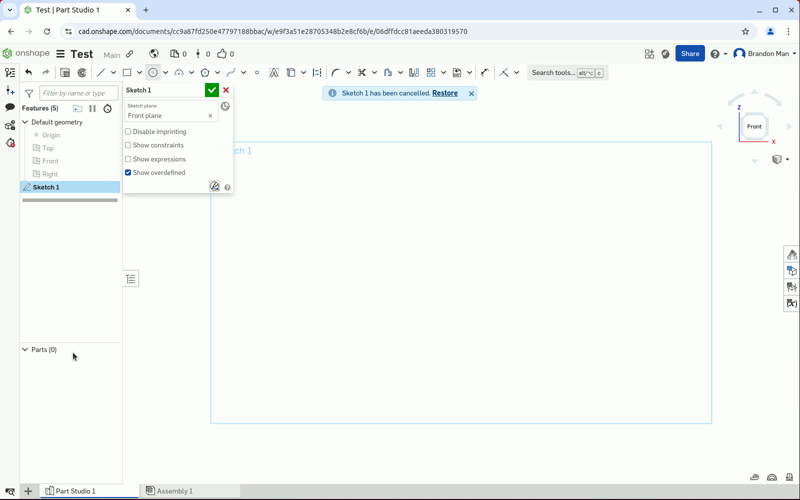
key_down(shift)
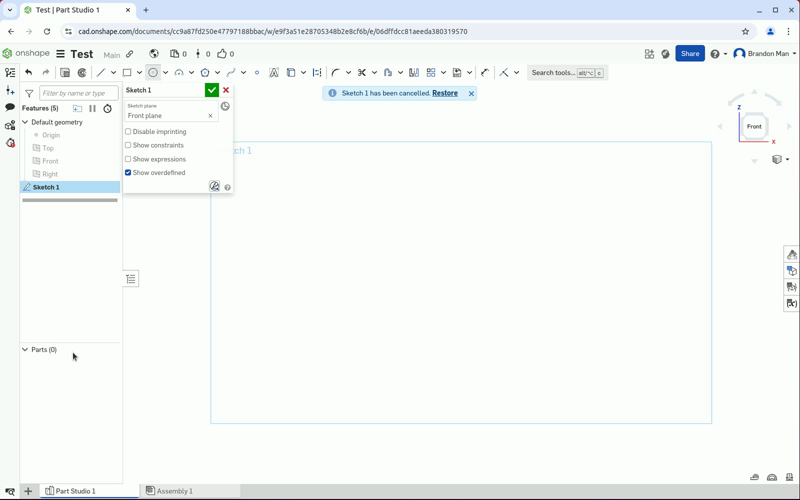
mouse_move(461, 282)
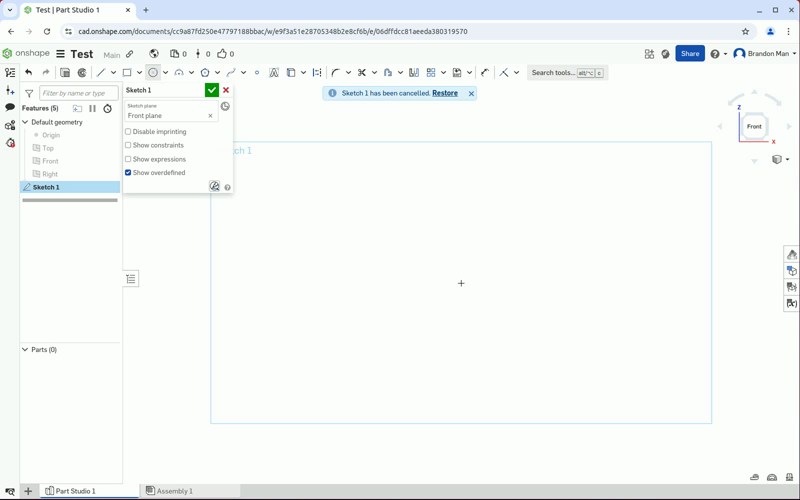
click(461, 282)
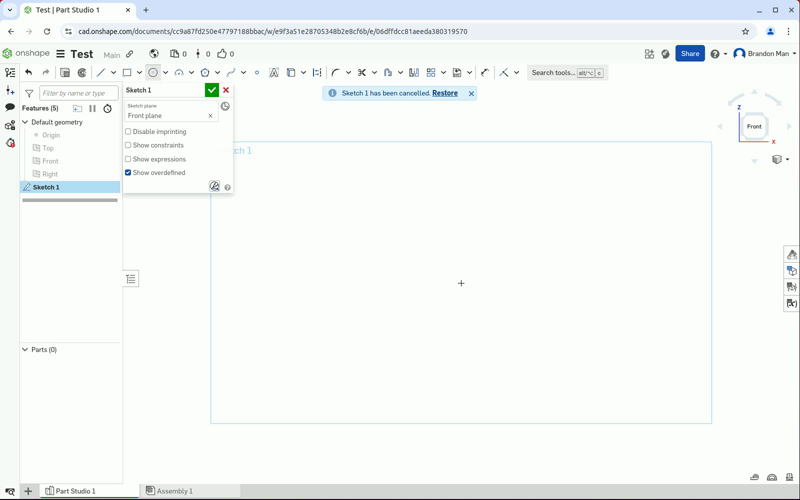
key_up(shift)
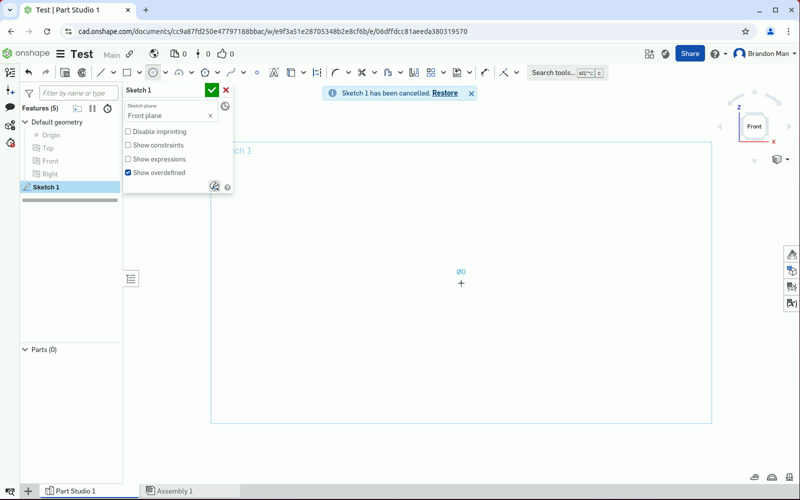
mouse_move(574, 282)
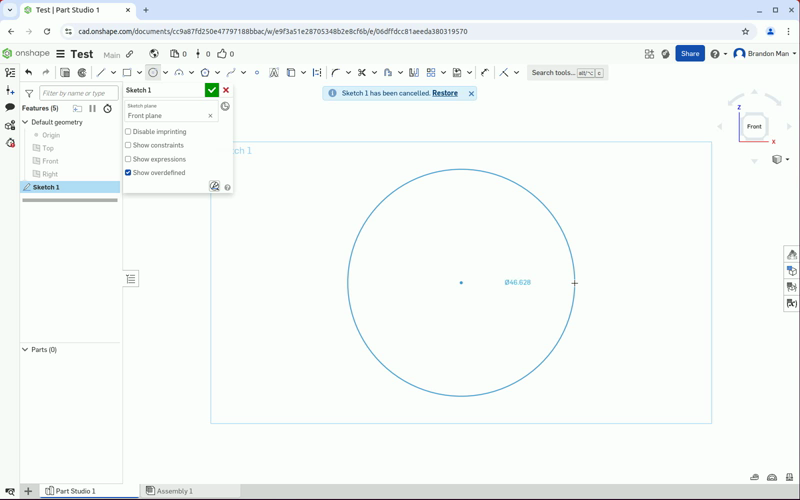
click(574, 282)
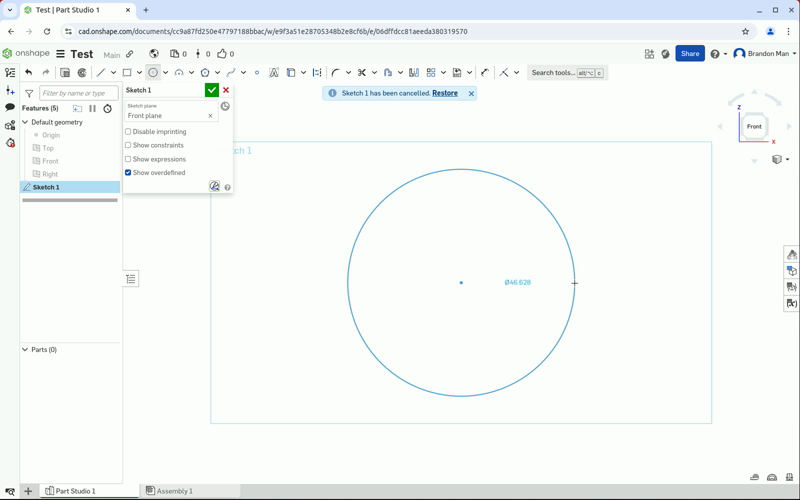
key(esc)
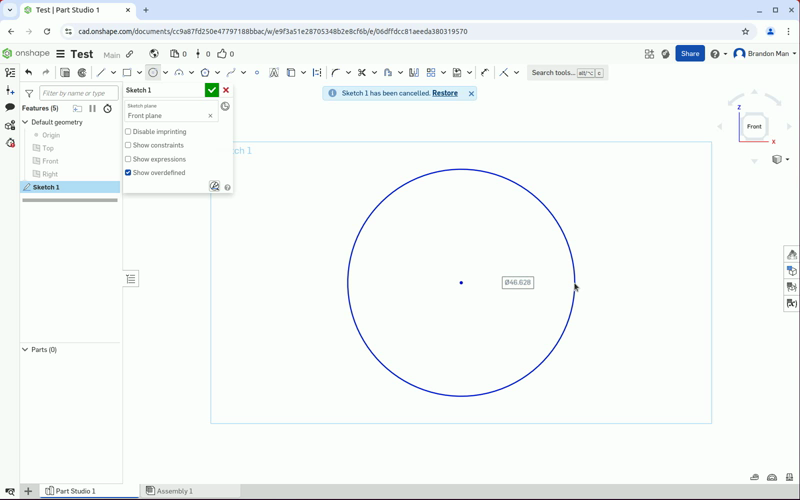
mouse_move(429, 229)
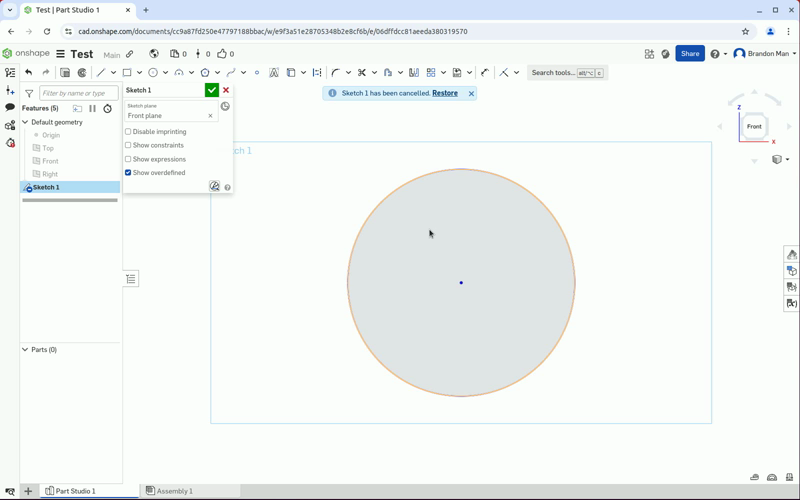
click(429, 229)
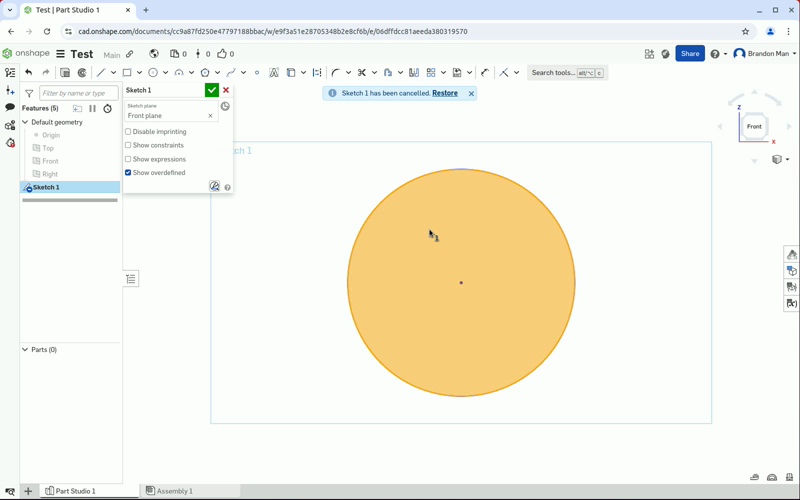
mouse_move(73, 352)
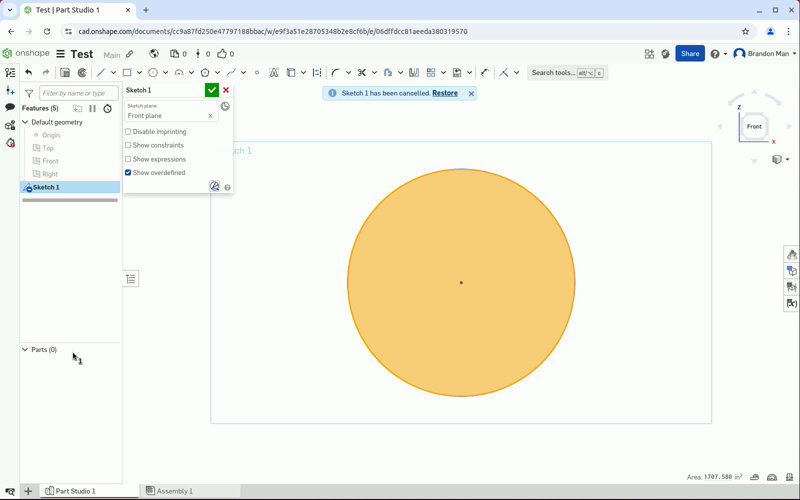
key(shift+y)
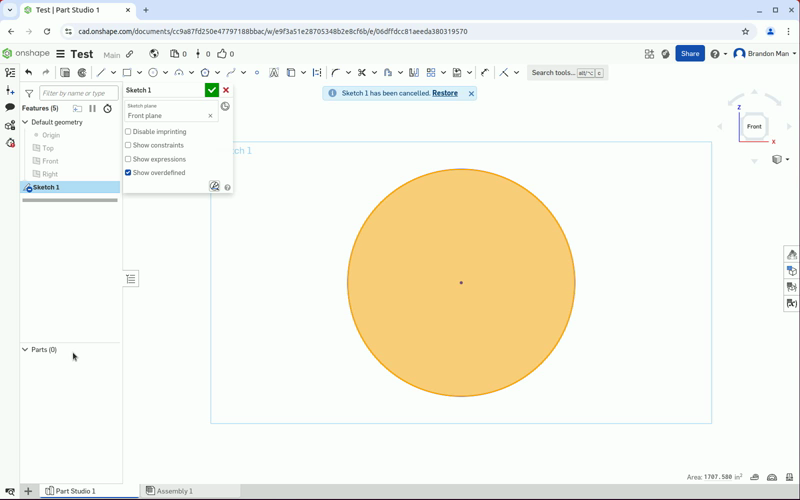
key(shift+e)
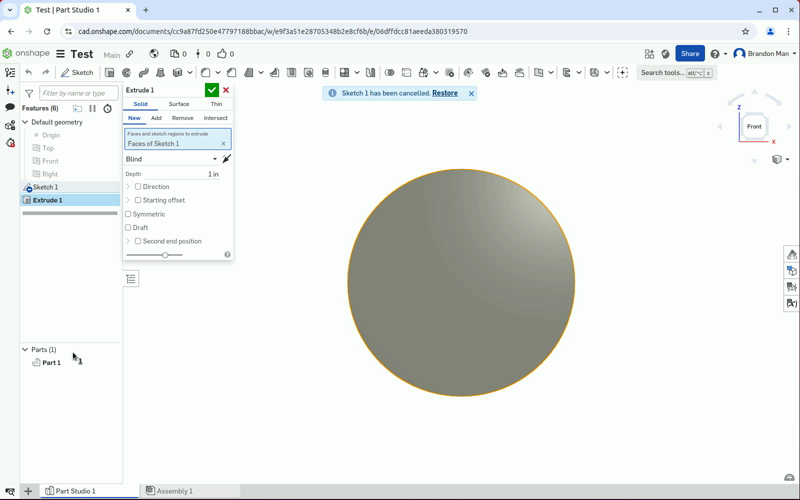
mouse_move(143, 106)
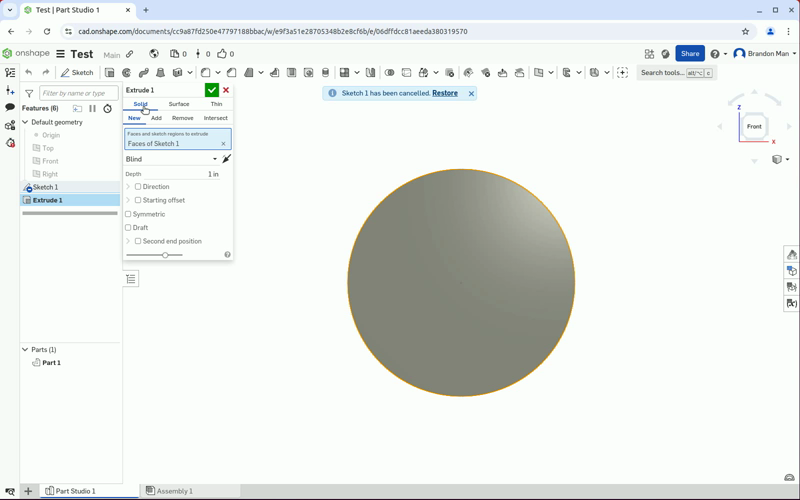
click(143, 106)
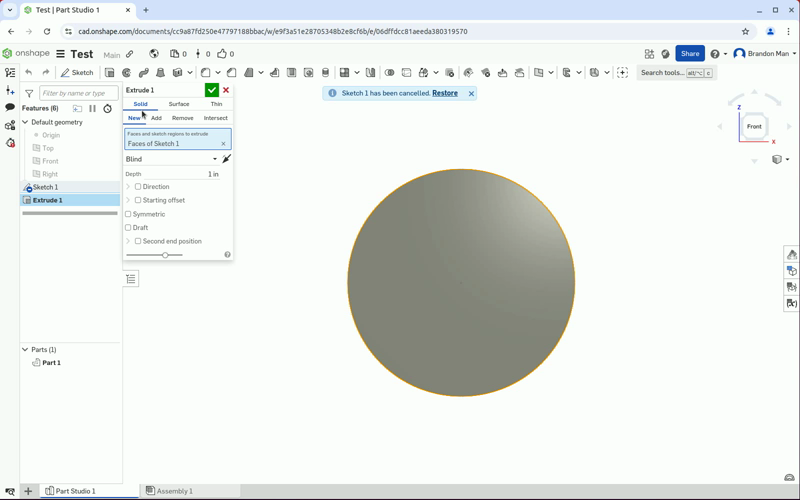
mouse_move(137, 120)
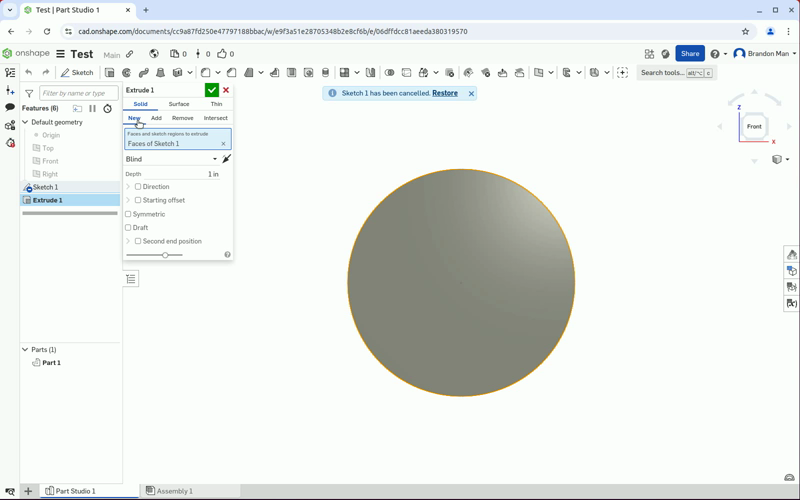
click(137, 120)
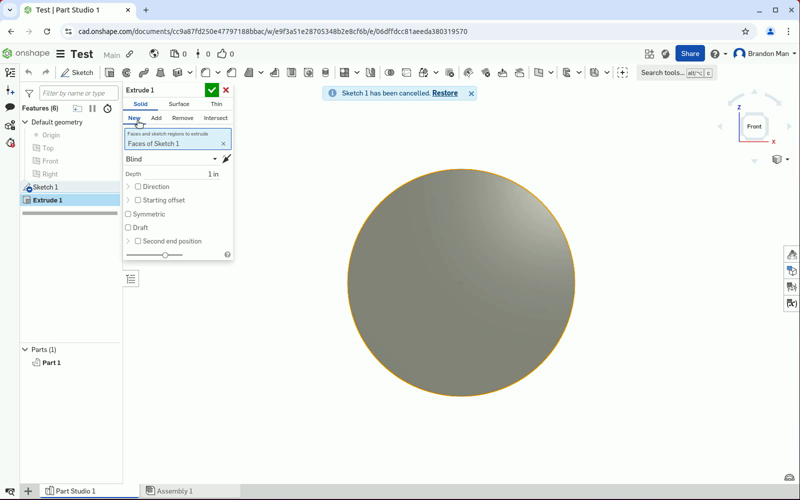
key(tab, 4)
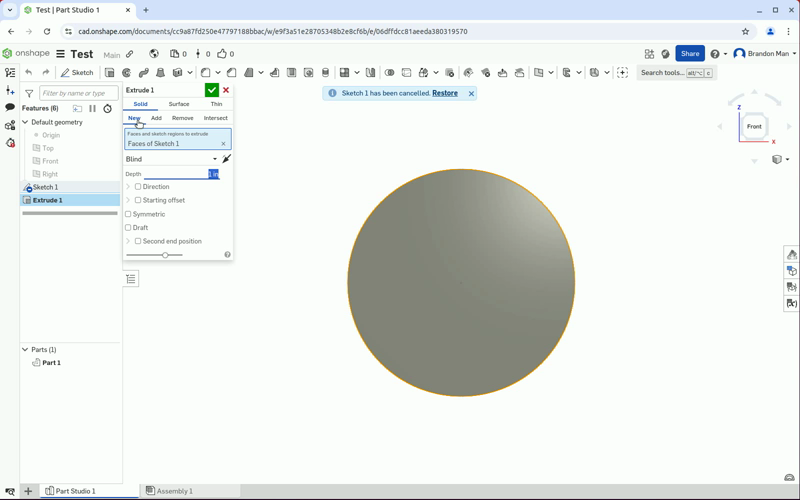
text(2.889)
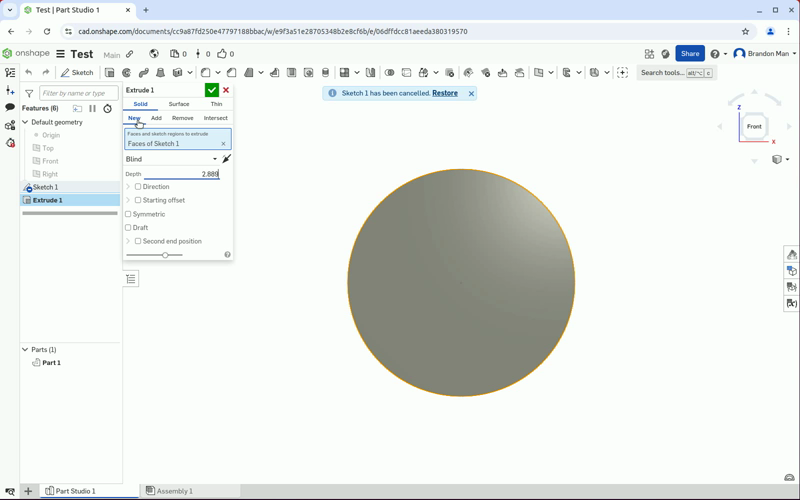
key(enter)
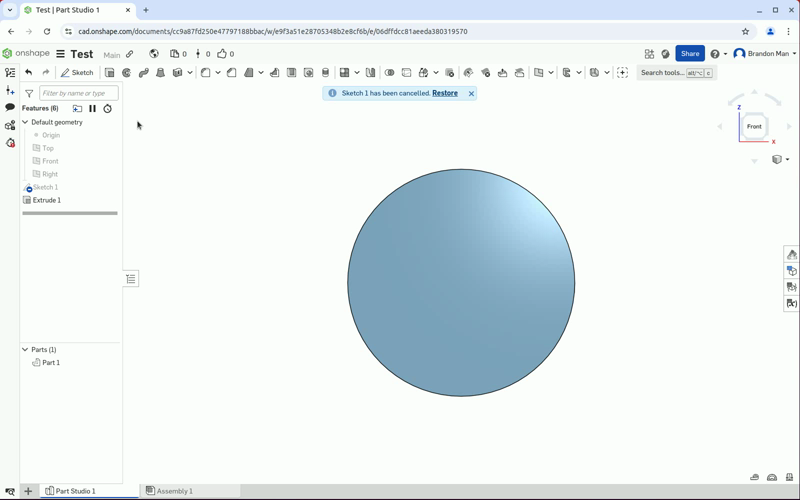
key(shift+h)
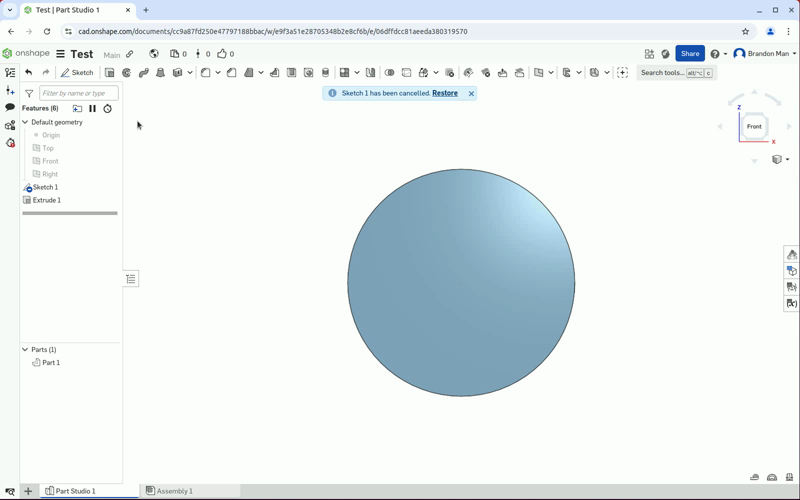
key(shift+h)
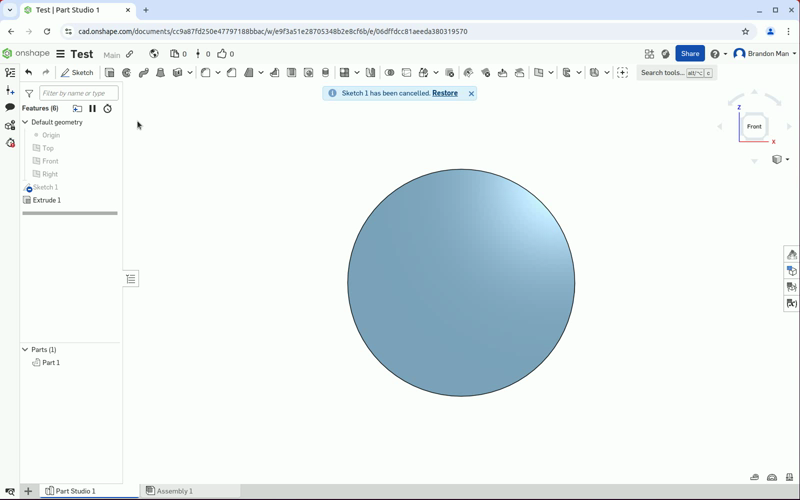
mouse_move(73, 189)
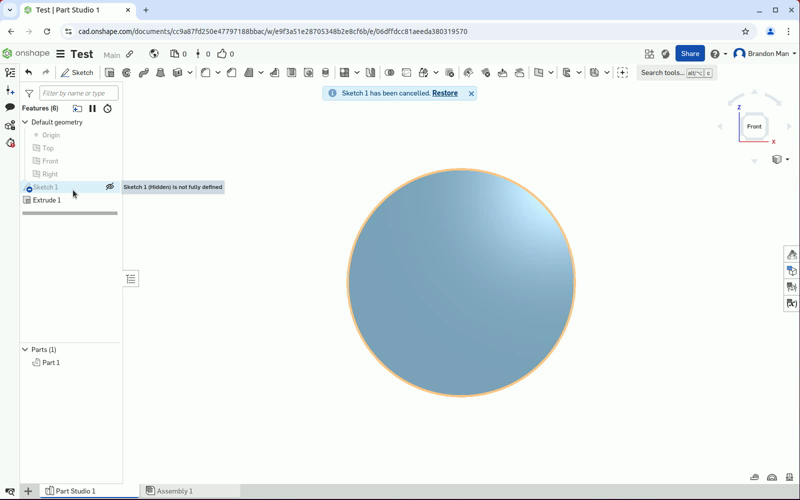
click(73, 189)
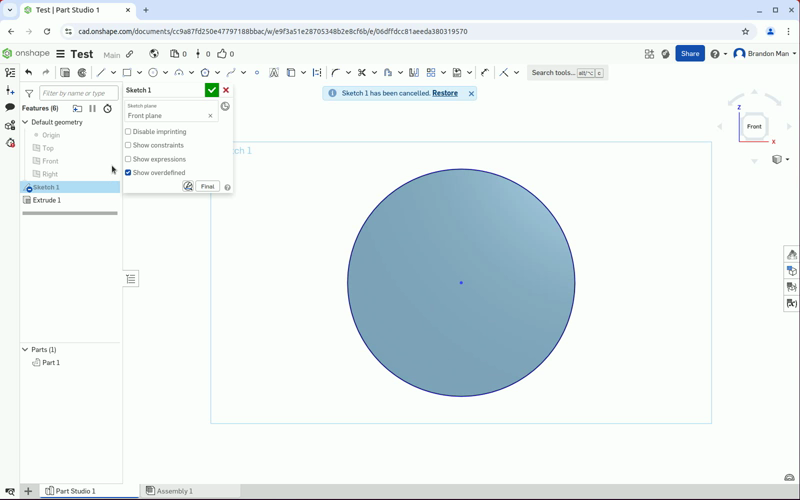
mouse_move(229, 92)
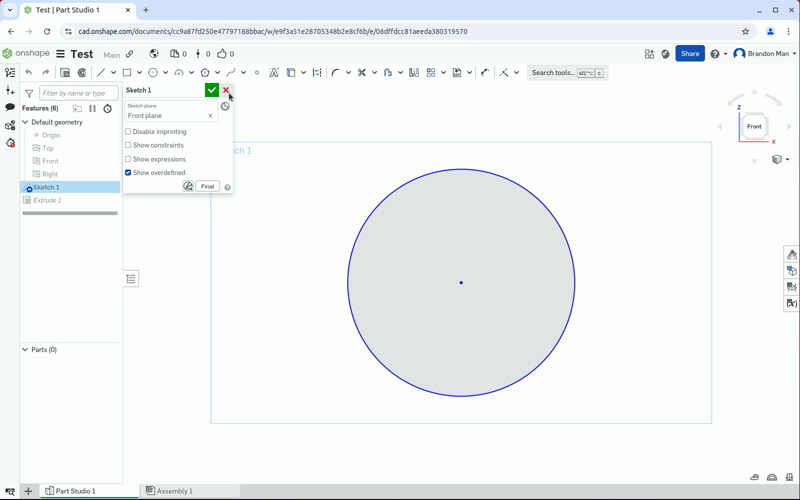
click(229, 92)
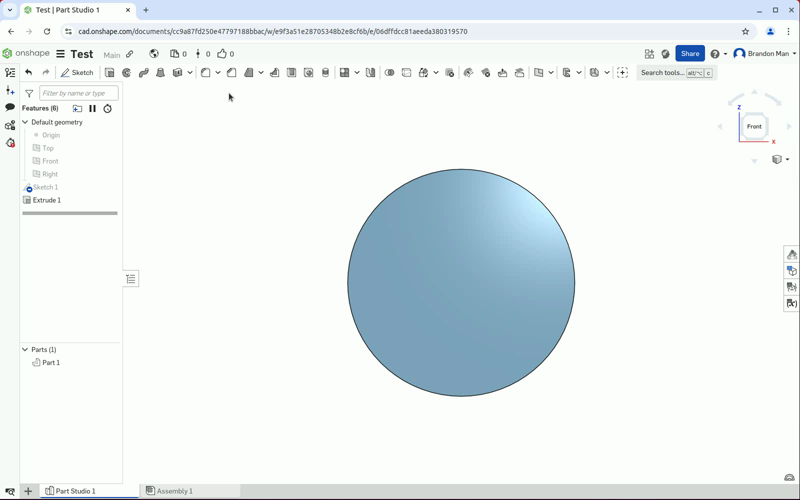
mouse_move(541, 75)
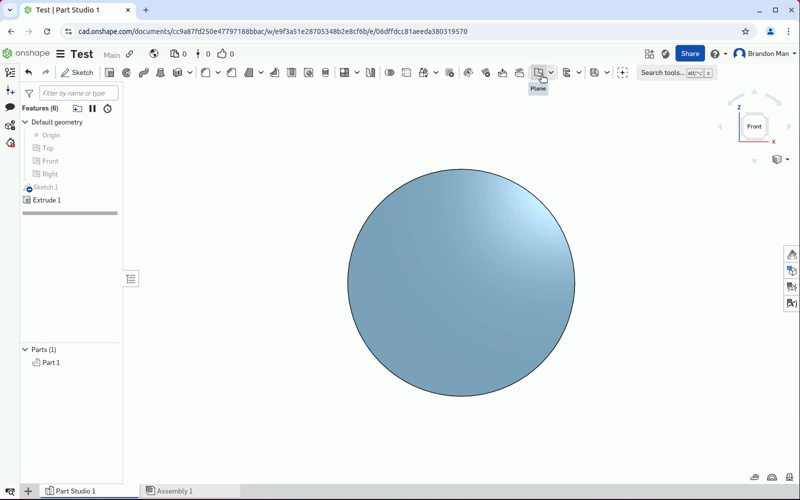
click(541, 75)
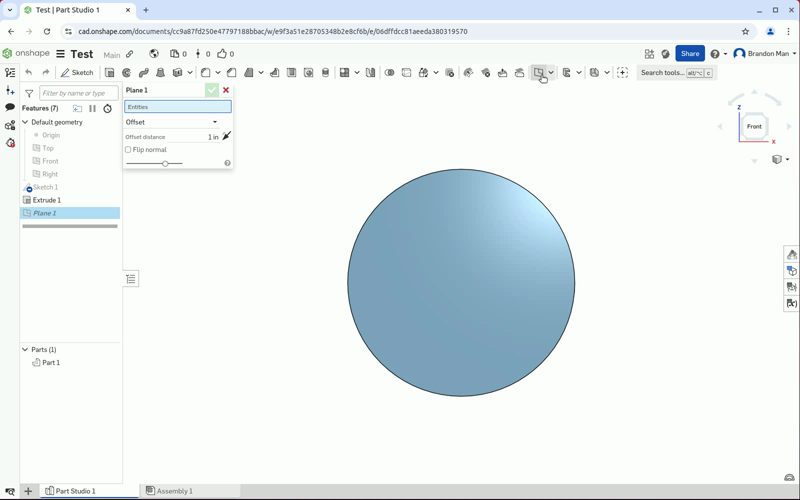
mouse_move(73, 163)
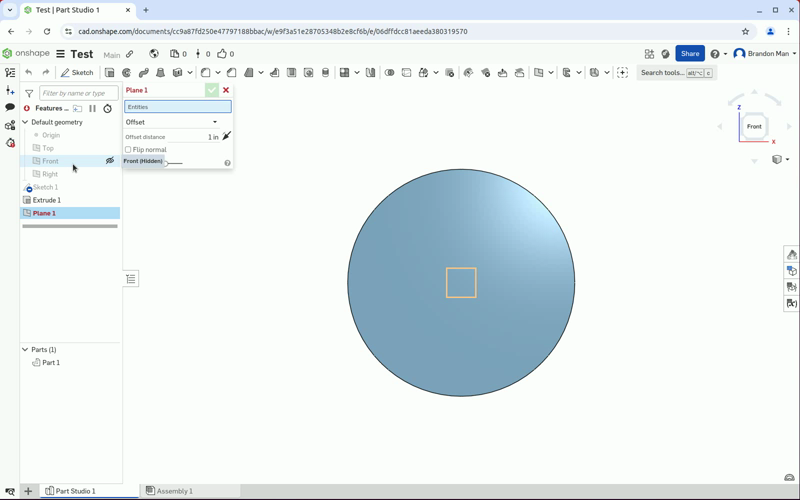
click(73, 163)
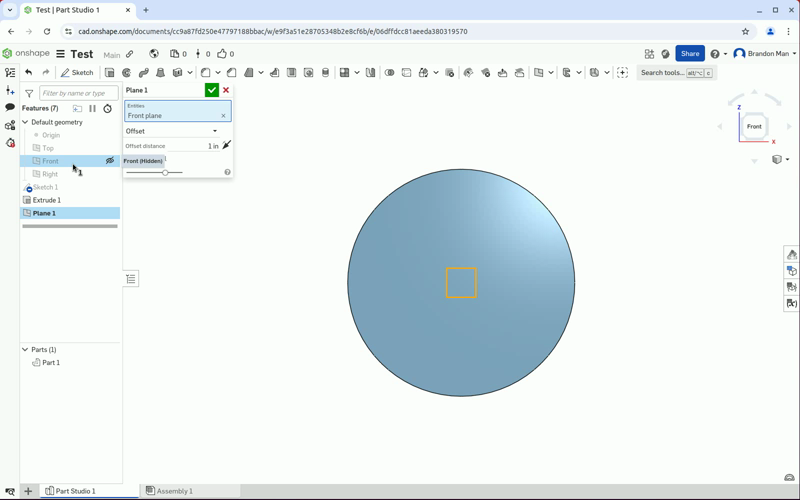
key(tab, 2)
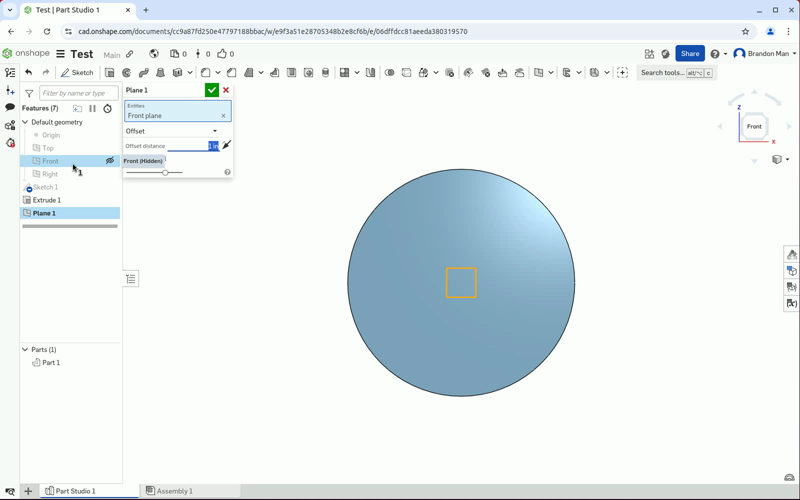
text(2.896)
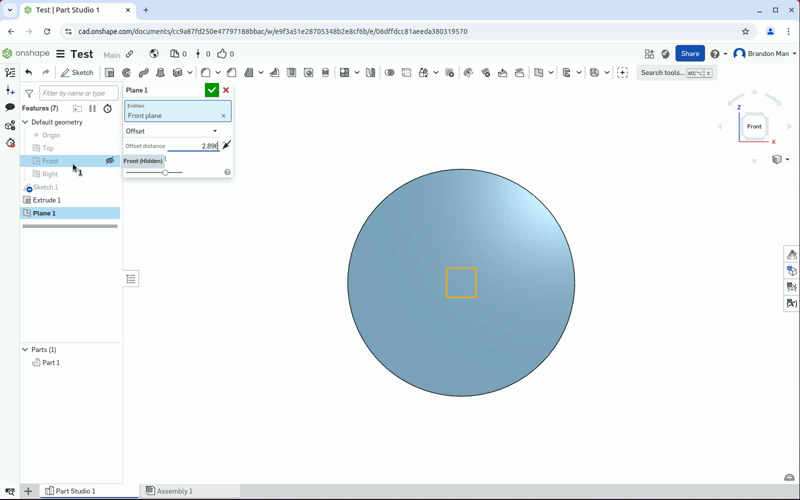
key(enter, 2)
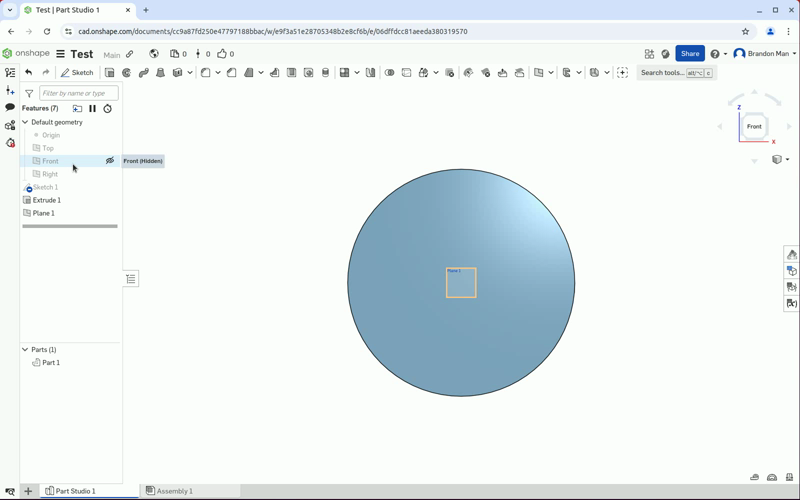
key(shift+s)
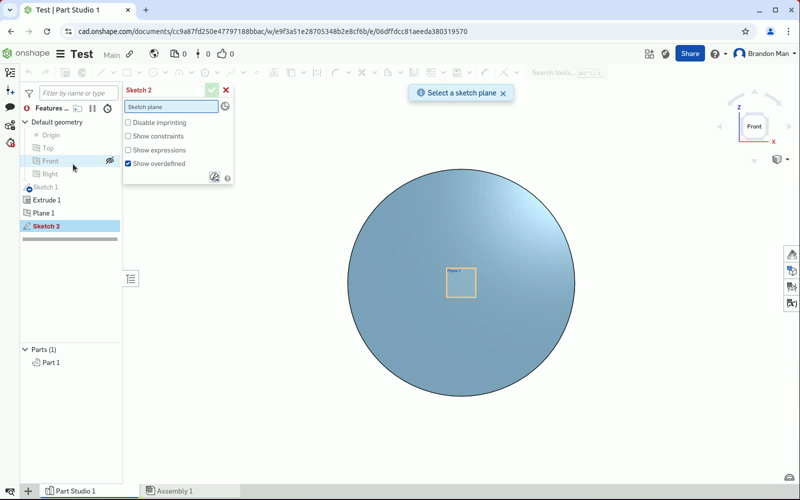
mouse_move(73, 215)
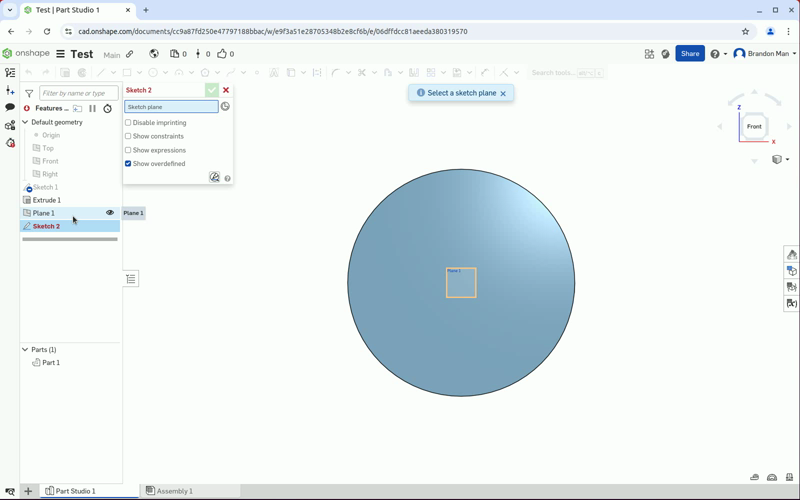
click(73, 215)
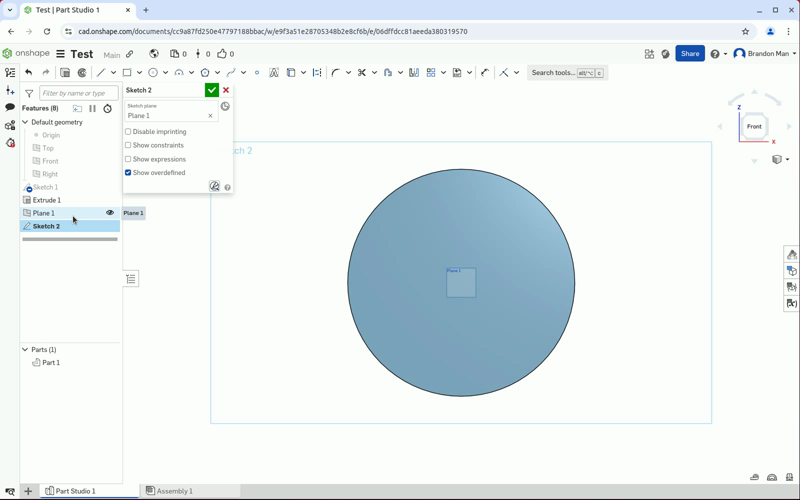
mouse_move(73, 352)
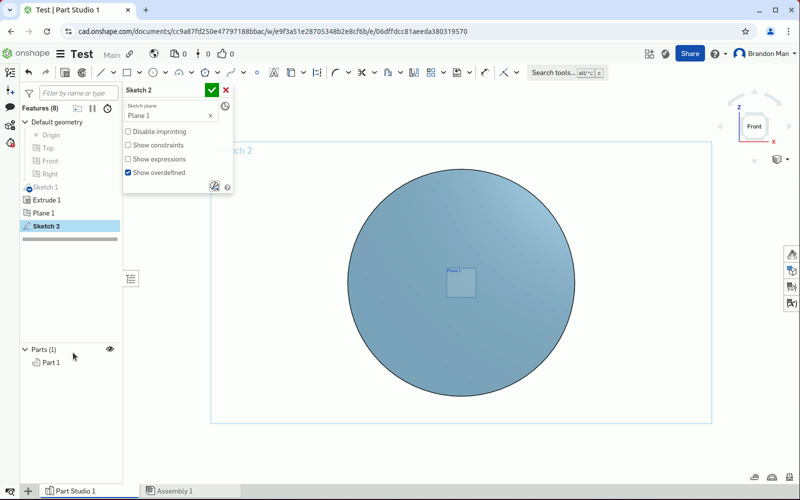
key(y)
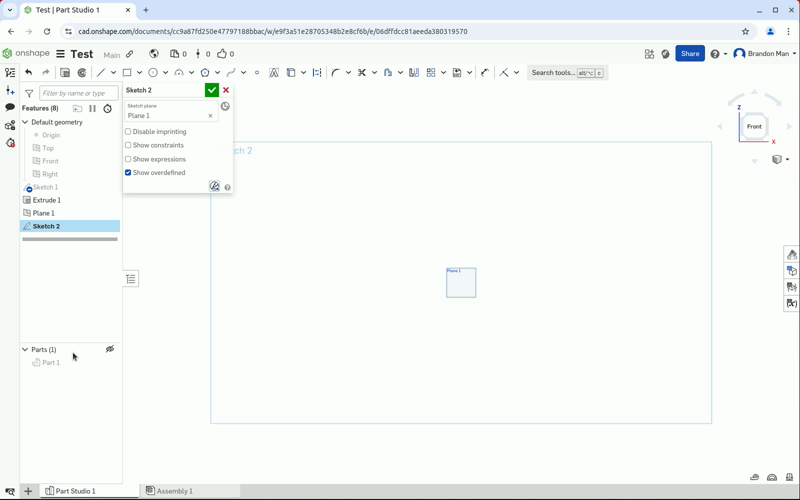
key(c)
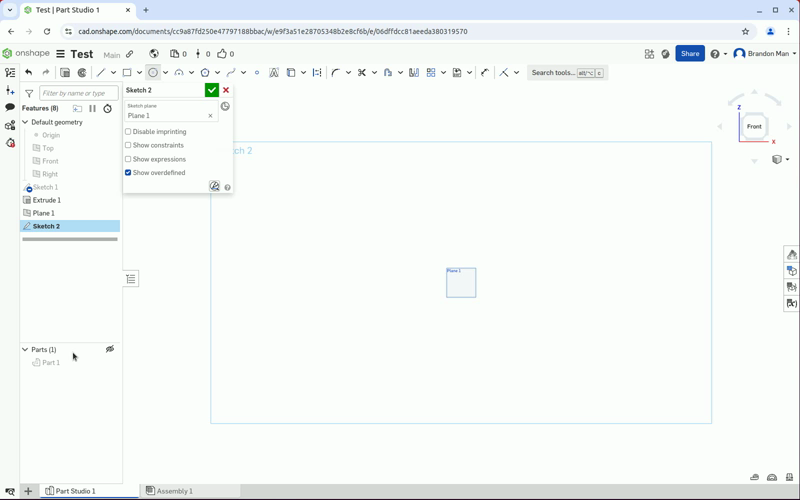
key_down(shift)
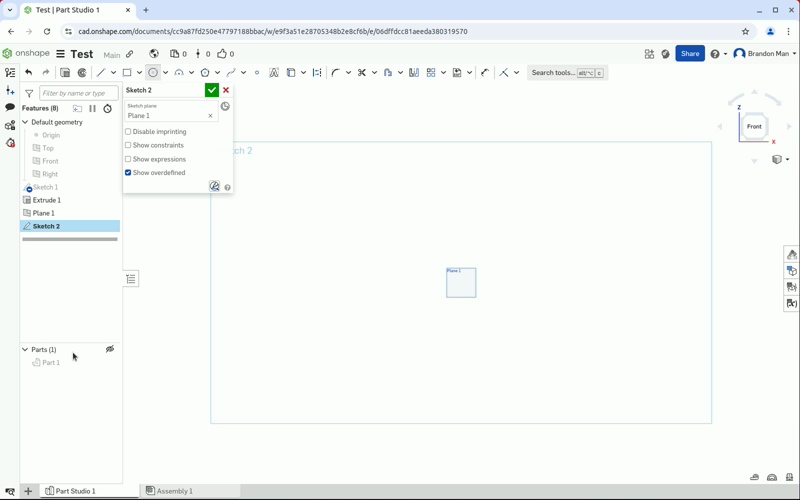
mouse_move(461, 282)
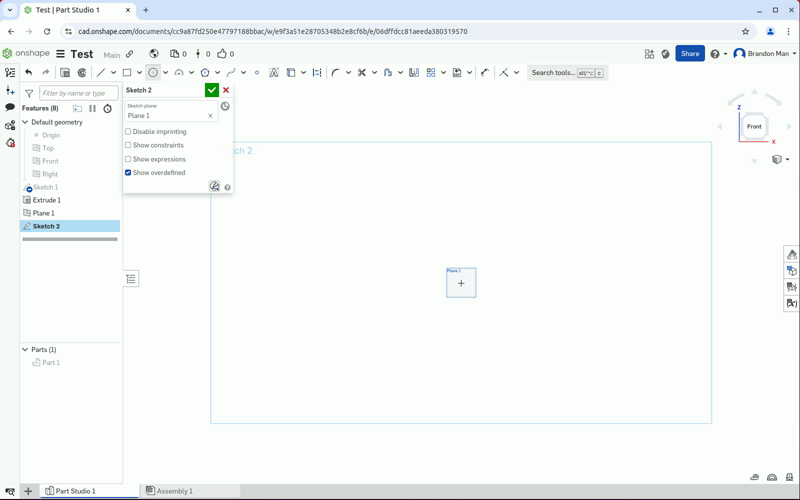
click(461, 282)
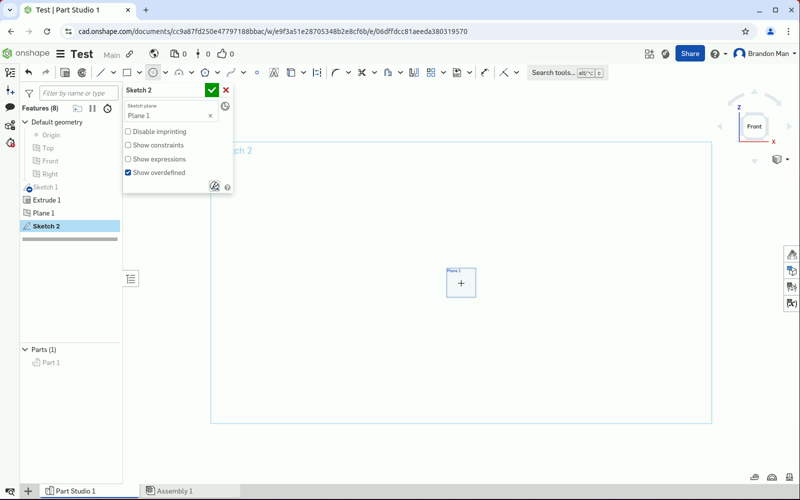
key_up(shift)
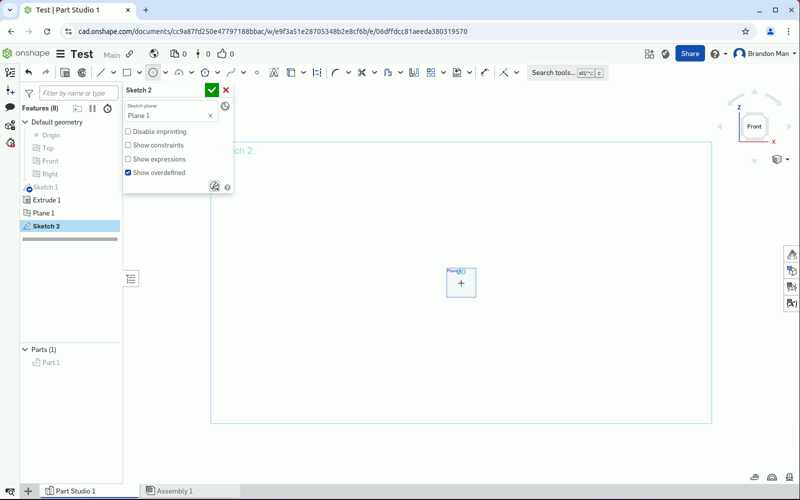
mouse_move(530, 282)
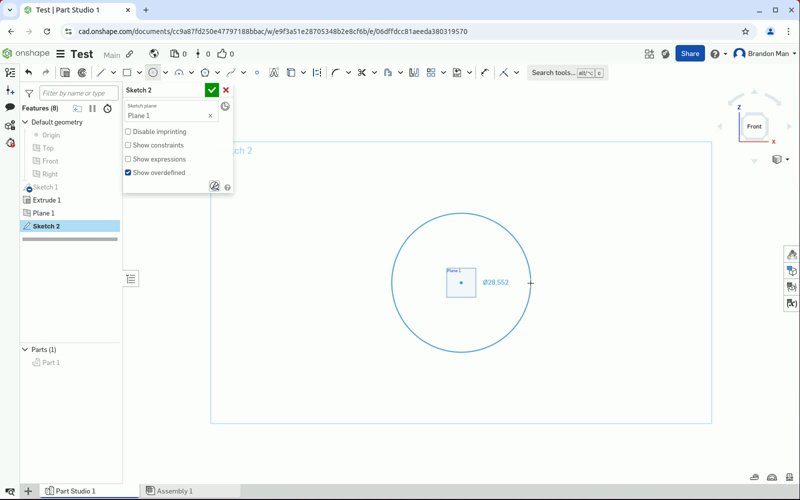
click(530, 282)
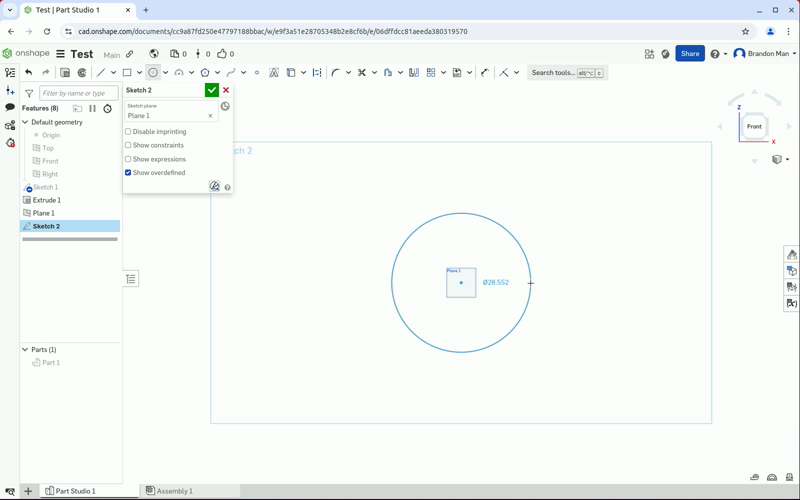
key(esc)
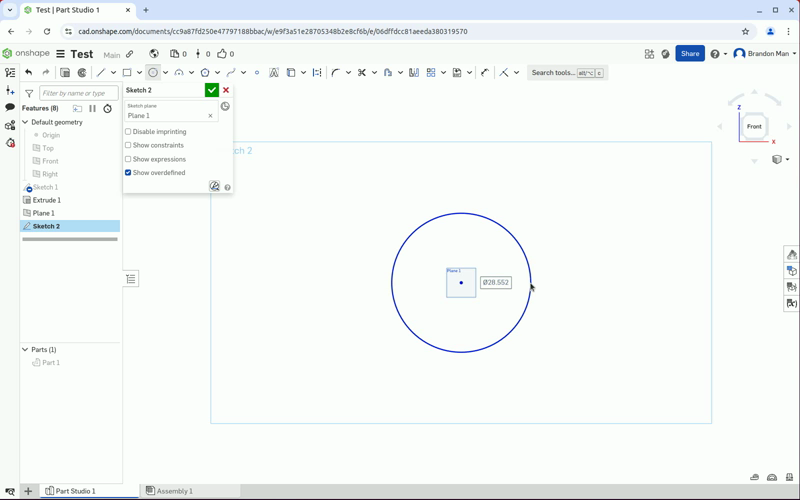
key(c)
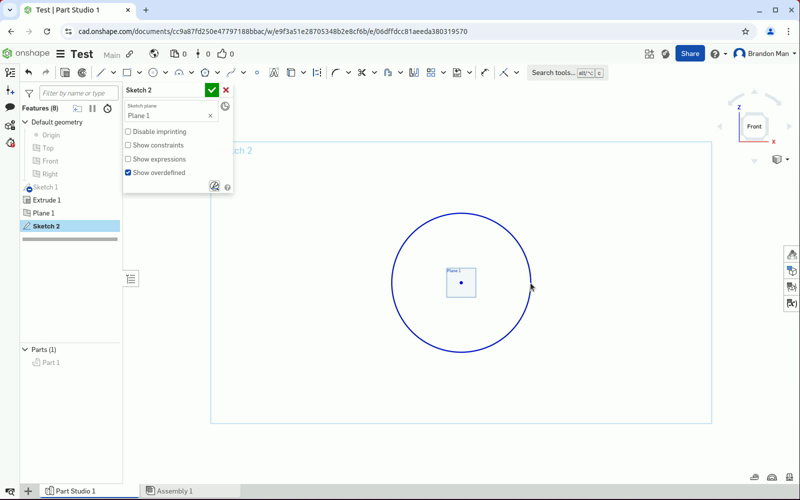
key_down(shift)
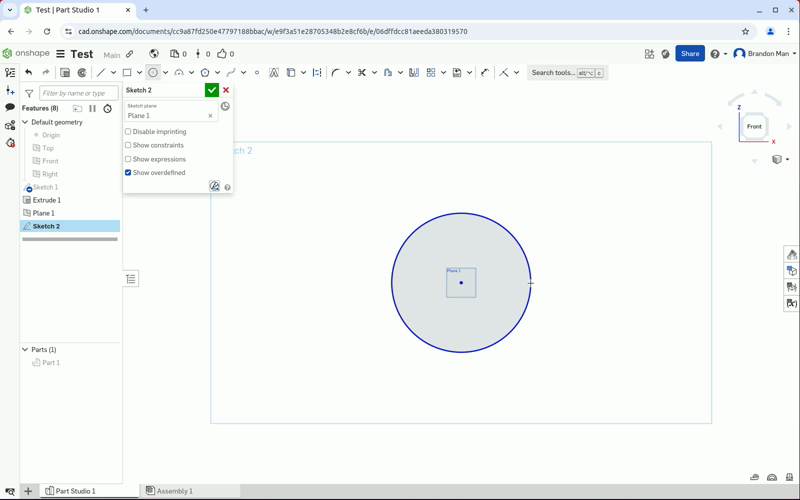
mouse_move(461, 282)
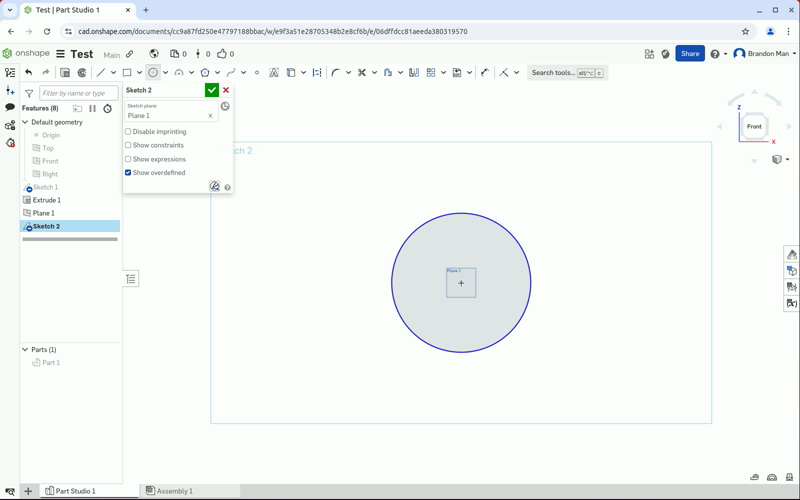
click(461, 282)
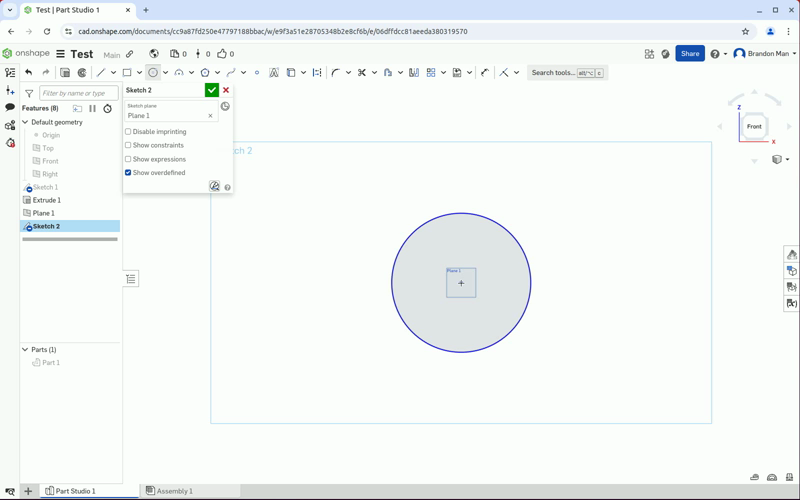
key_up(shift)
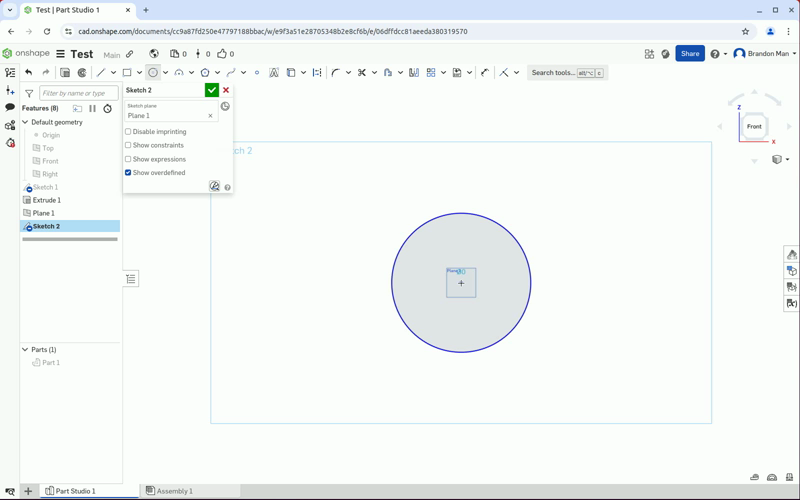
mouse_move(523, 282)
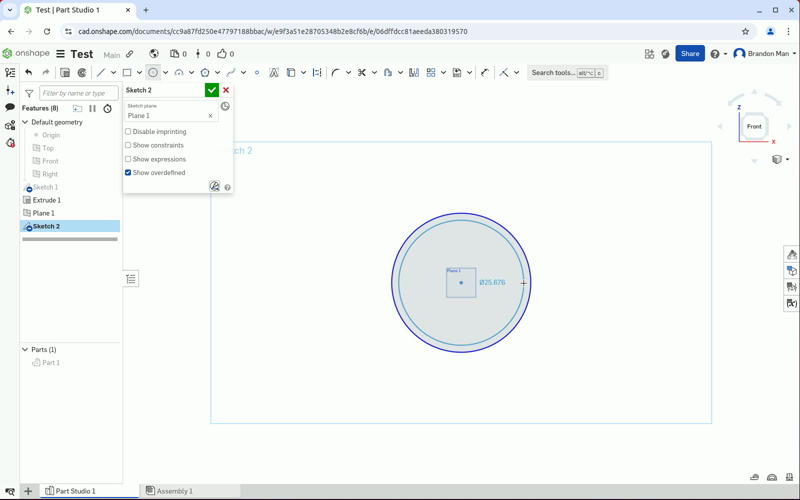
click(523, 282)
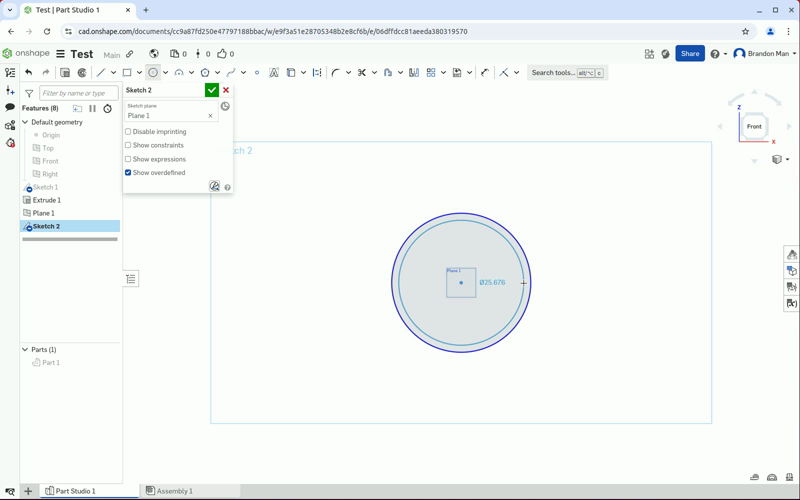
key(esc)
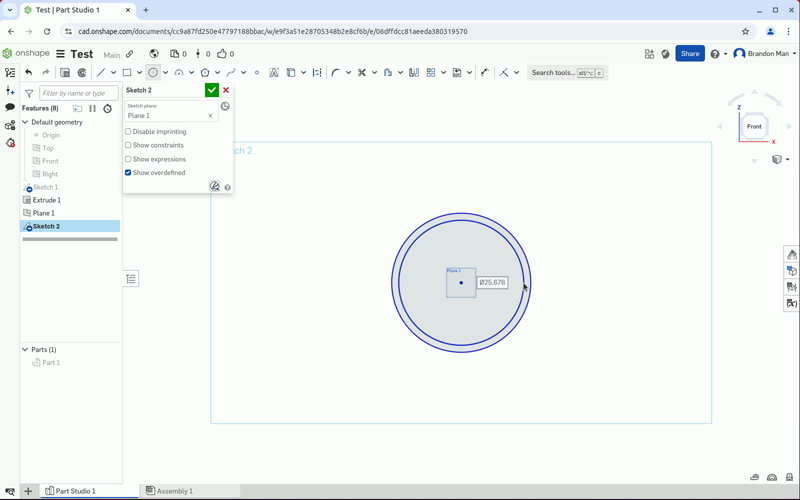
mouse_move(524, 268)
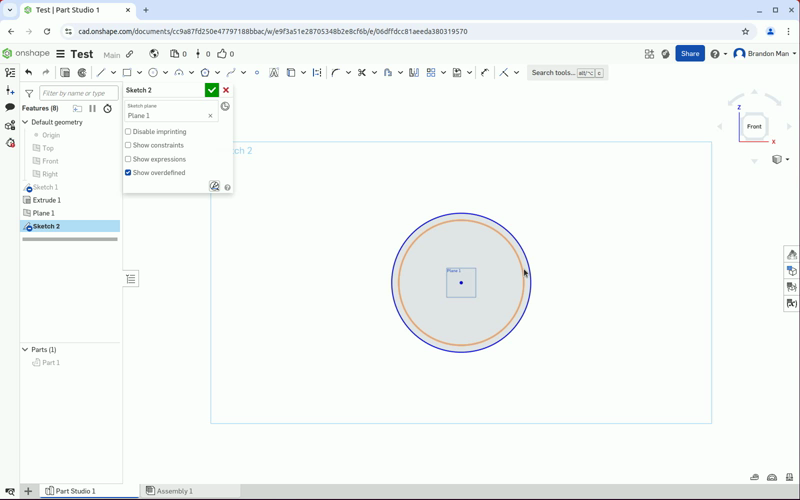
click(524, 268)
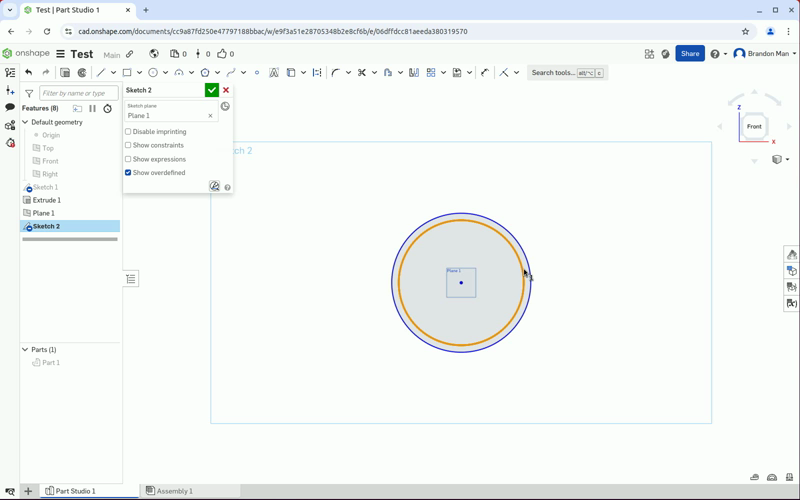
mouse_move(73, 352)
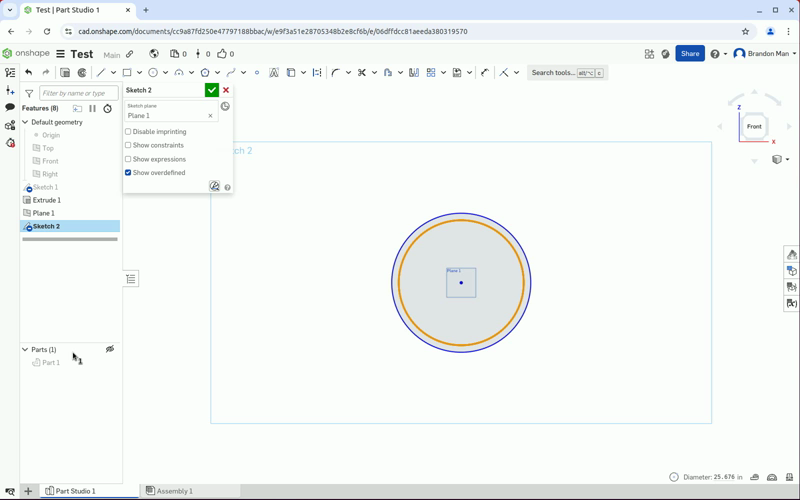
key(shift+y)
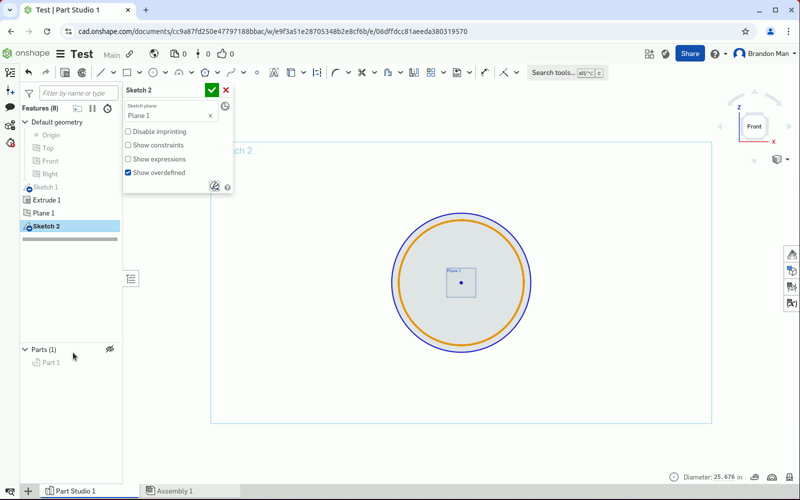
key(shift+e)
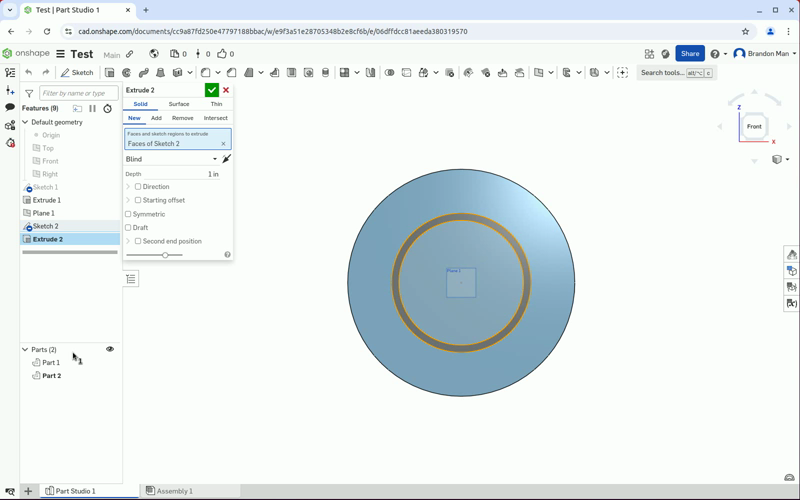
mouse_move(143, 106)
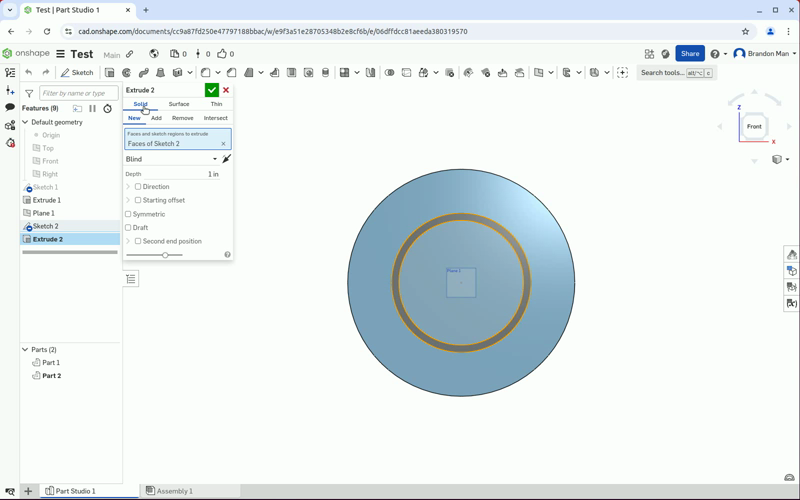
click(143, 106)
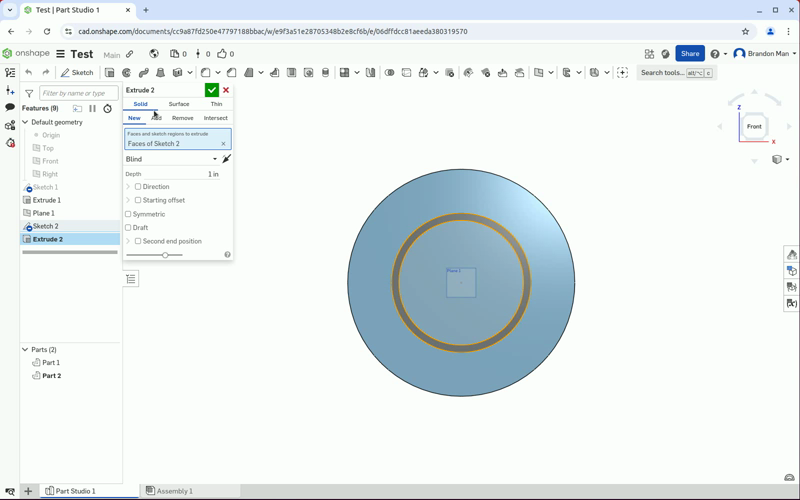
mouse_move(186, 120)
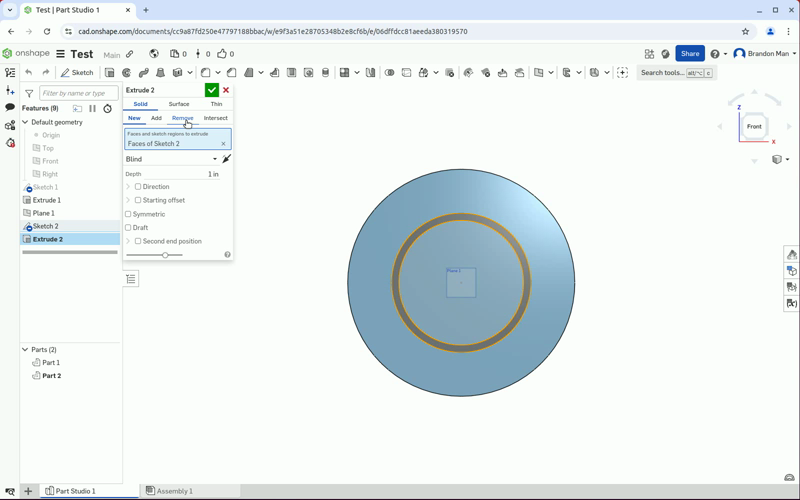
click(186, 120)
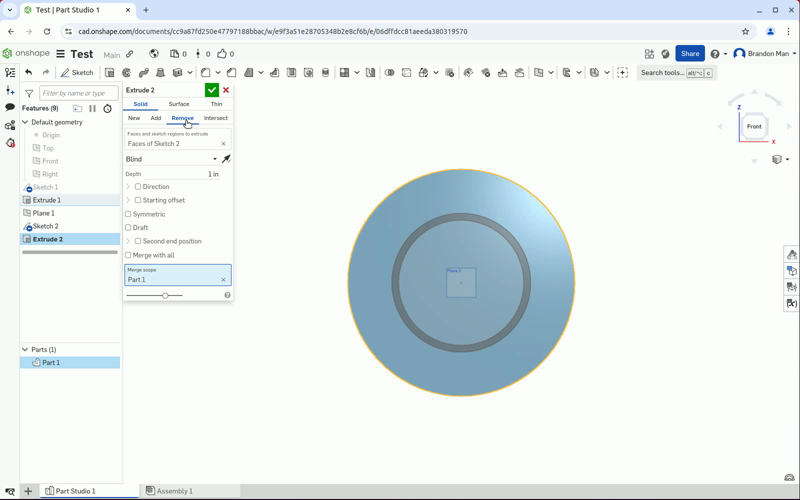
key(tab, 4)
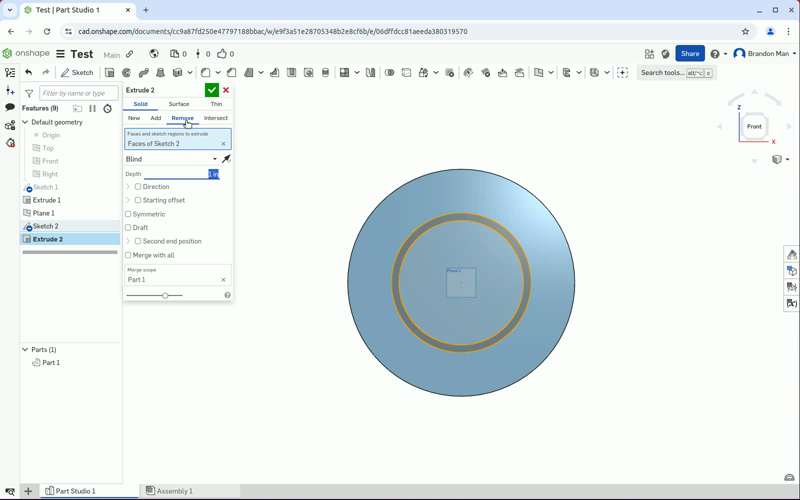
text(0.481)
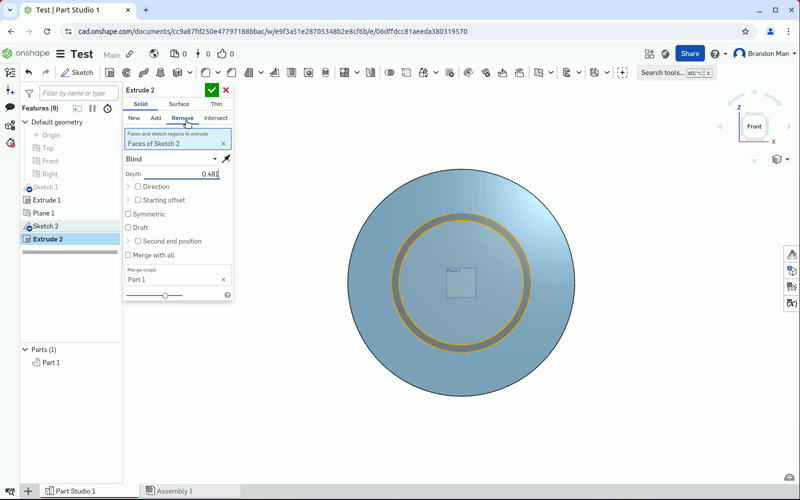
key(tab, 6)
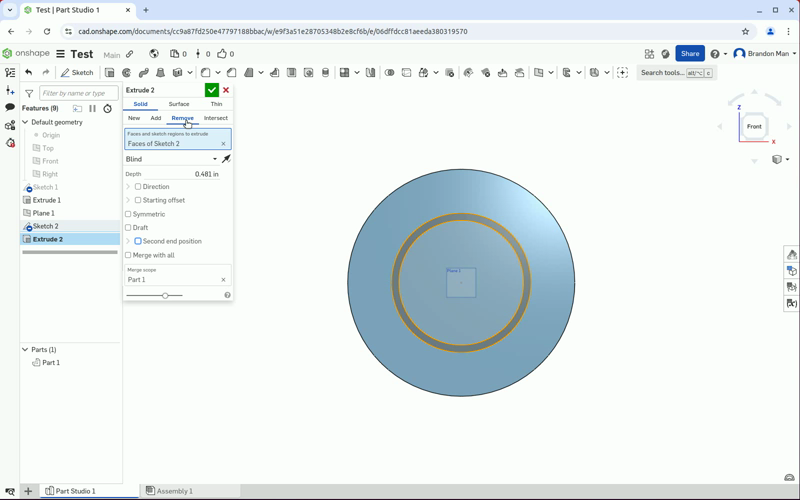
key(space)
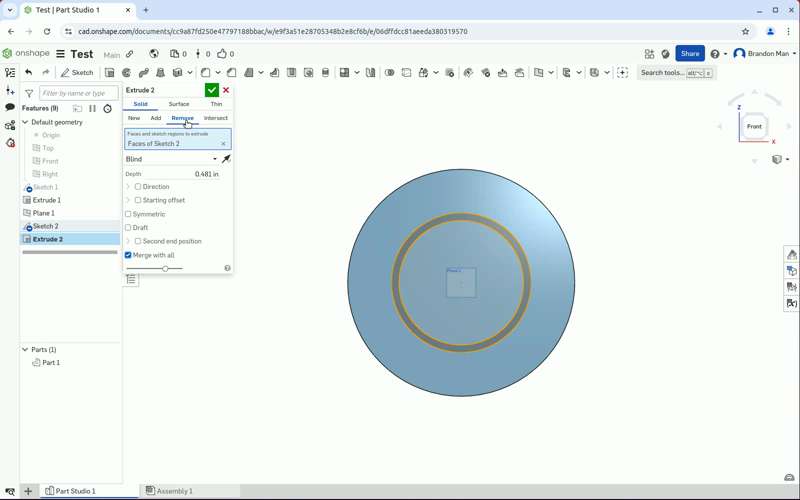
key(enter)
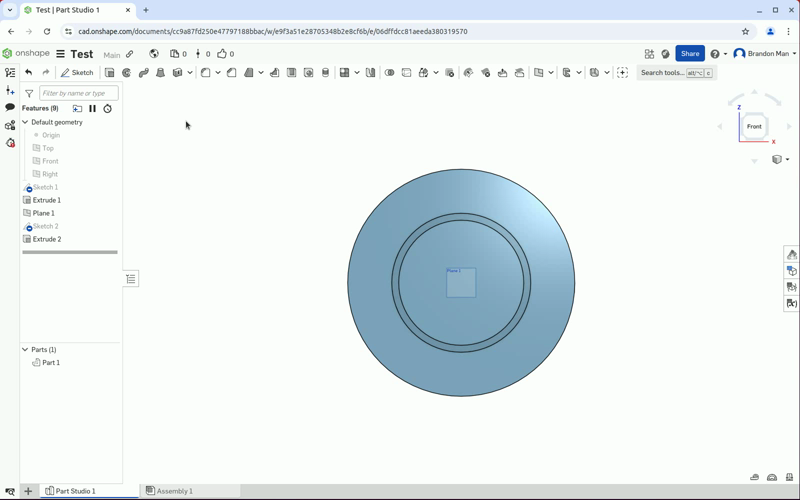
key(shift+h)
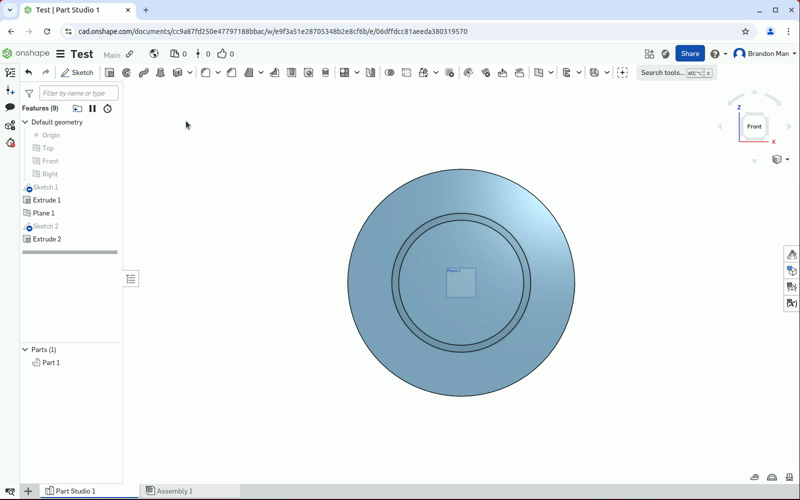
key(shift+h)
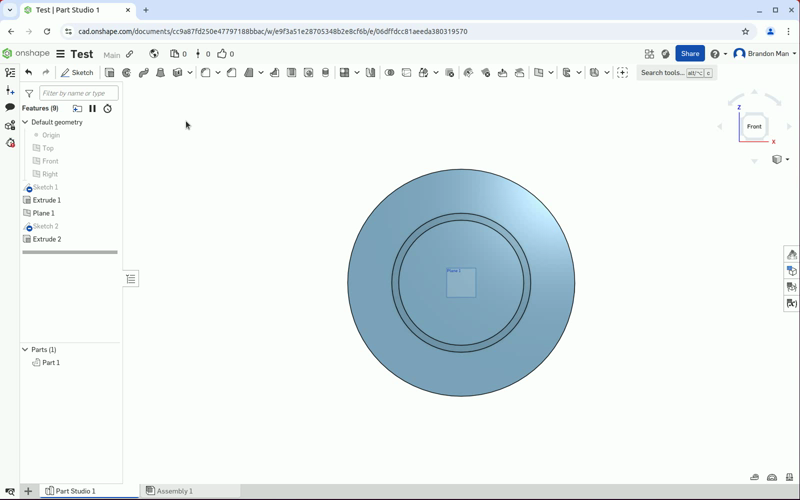
mouse_move(73, 189)
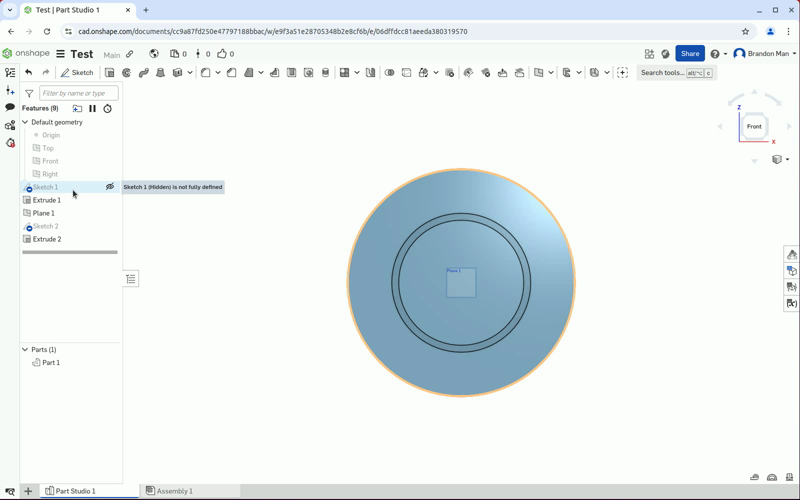
click(73, 189)
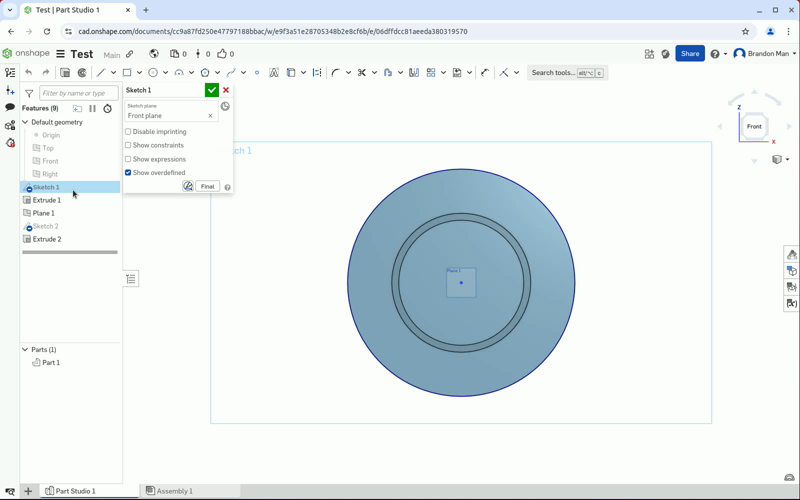
mouse_move(229, 92)
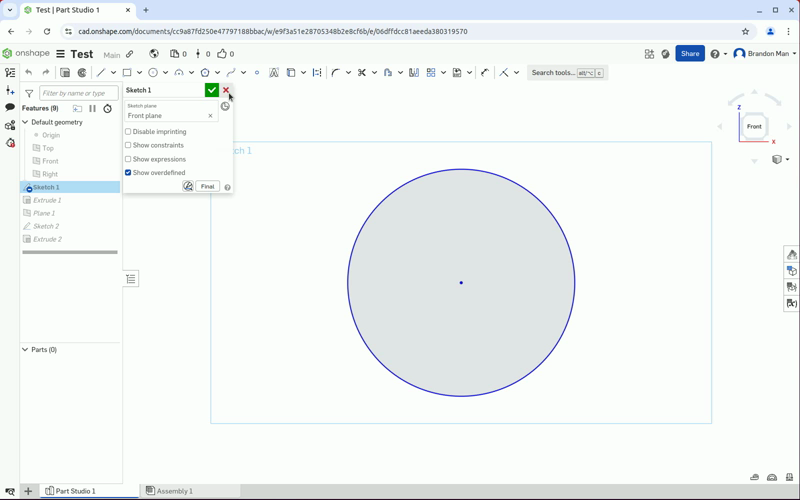
click(229, 92)
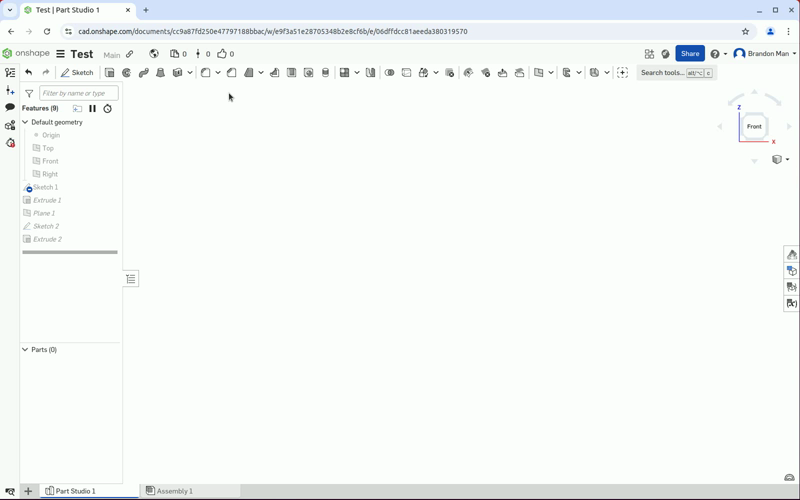
key(shift+s)
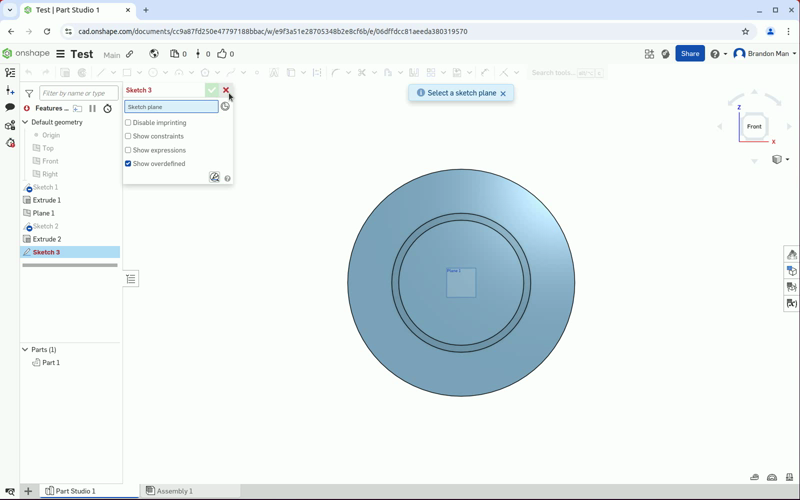
mouse_move(73, 215)
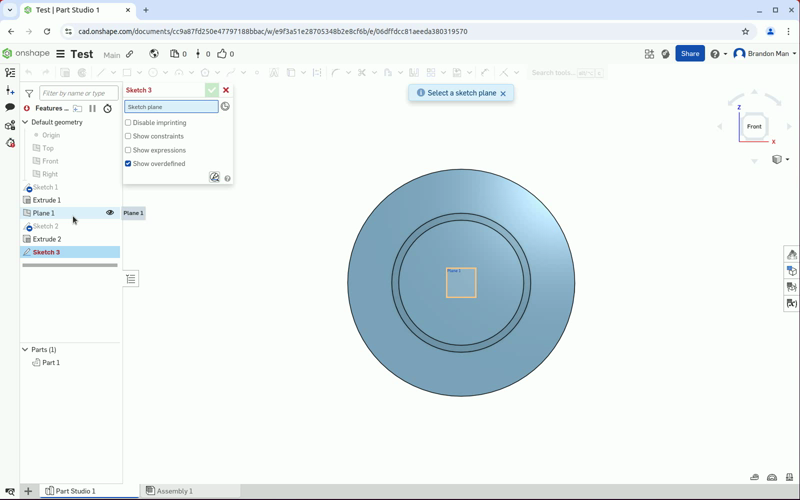
click(73, 215)
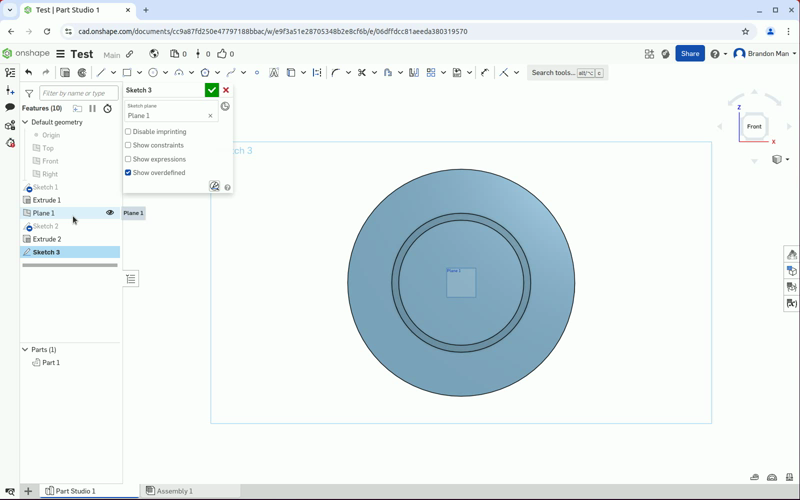
mouse_move(73, 352)
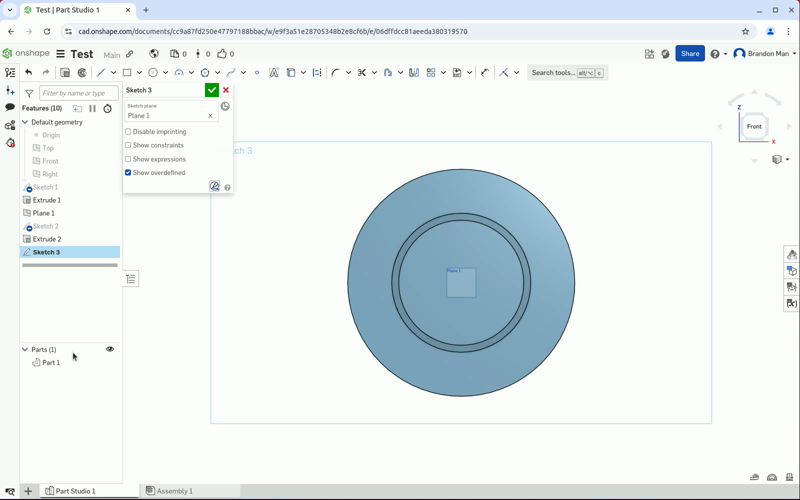
key(y)
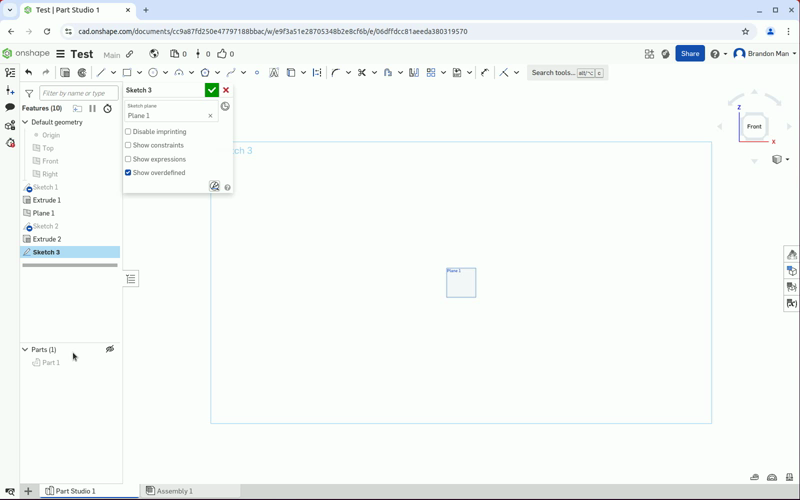
key(c)
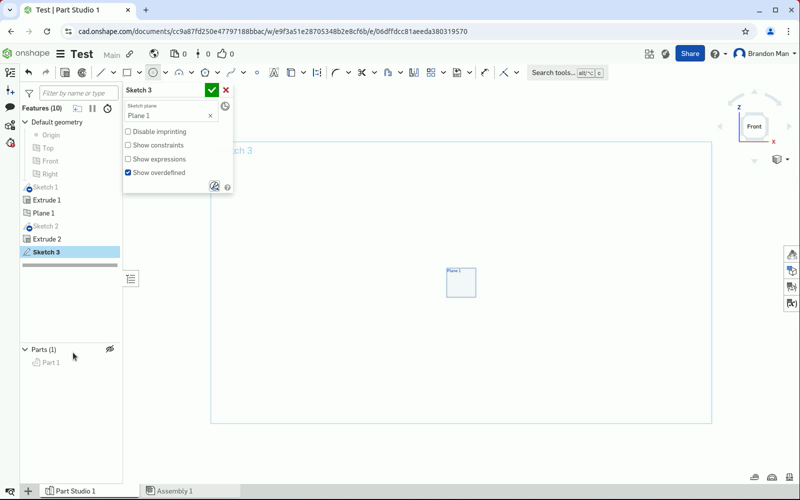
key_down(shift)
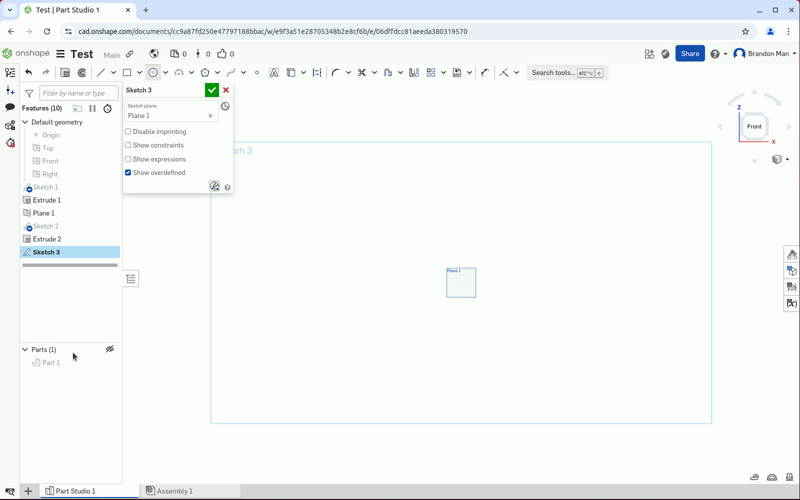
mouse_move(461, 251)
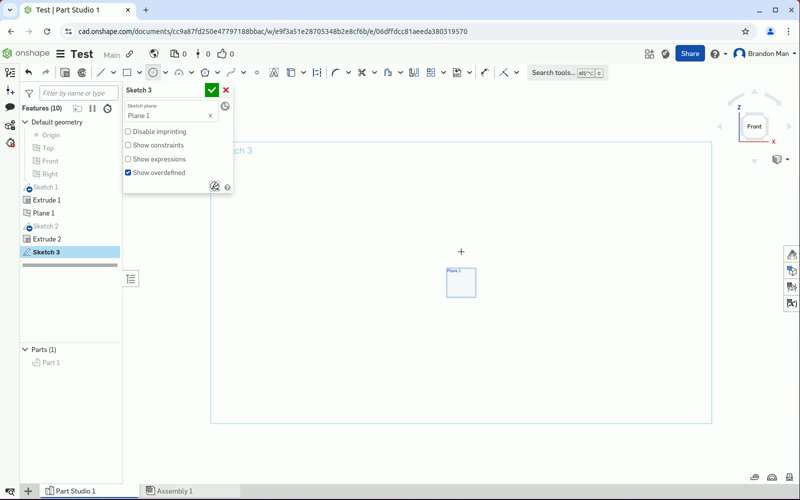
click(461, 251)
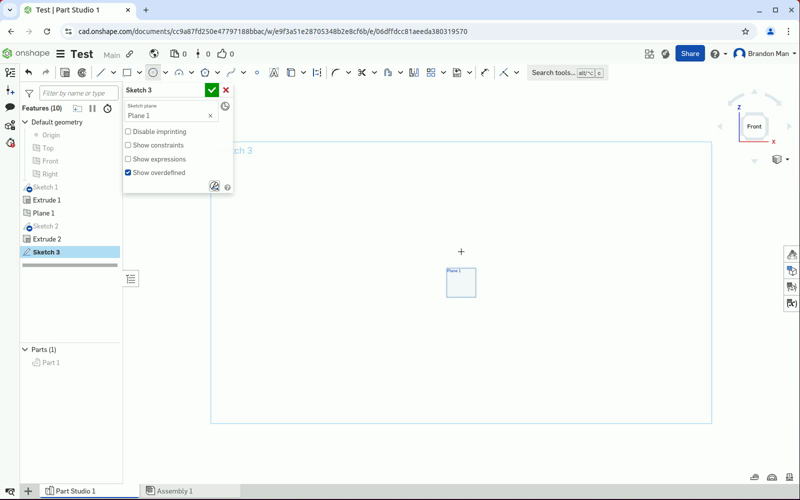
key_up(shift)
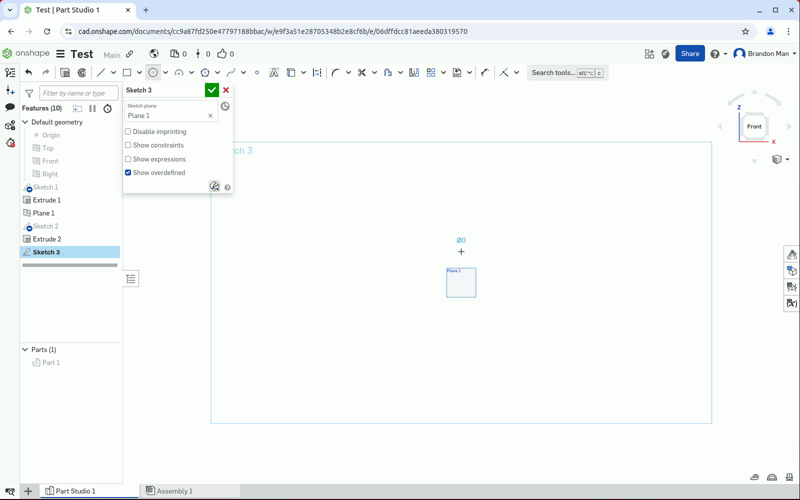
mouse_move(468, 251)
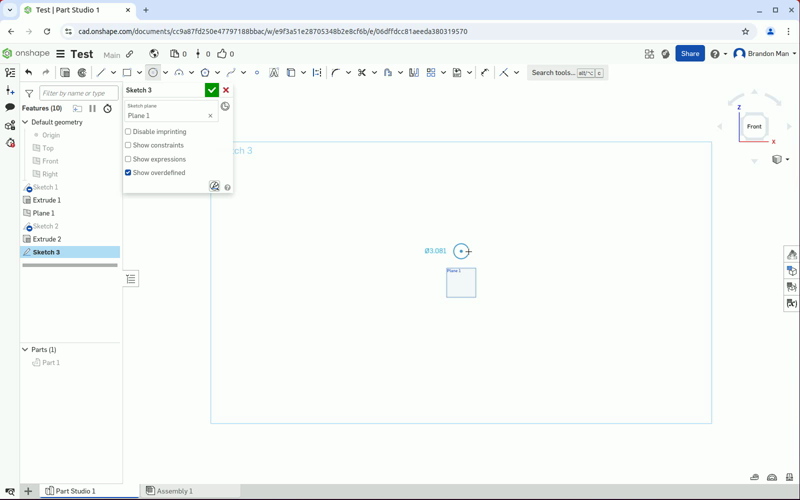
click(468, 251)
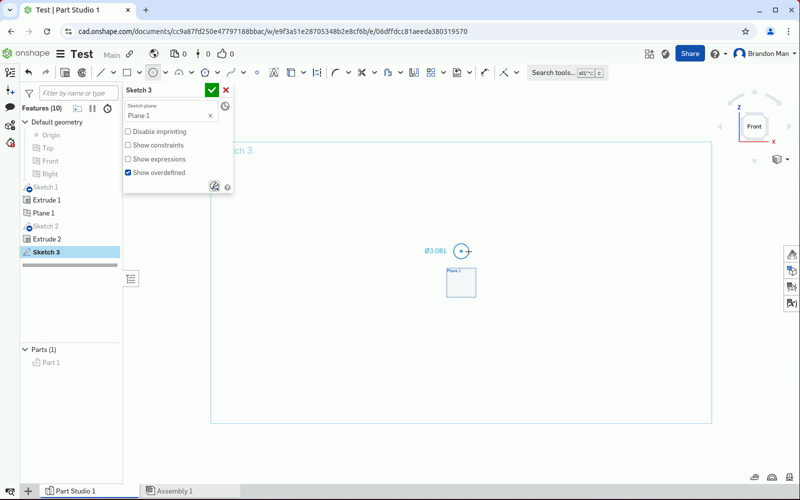
key(esc)
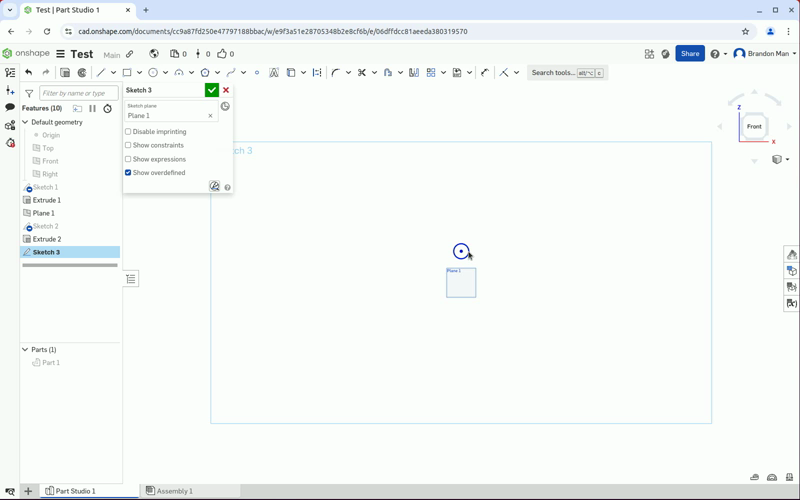
mouse_move(460, 257)
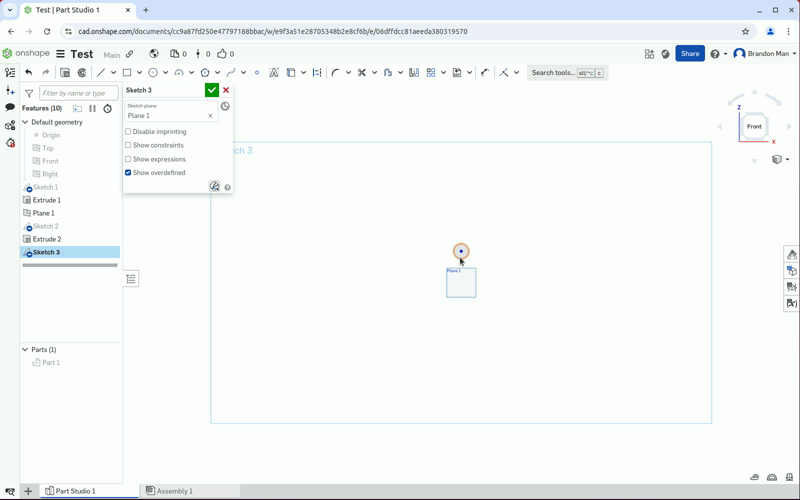
scroll(6)
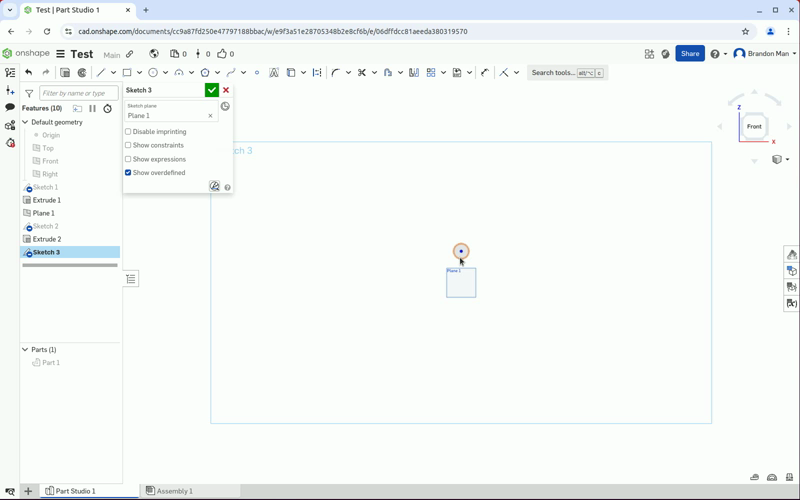
scroll(6)
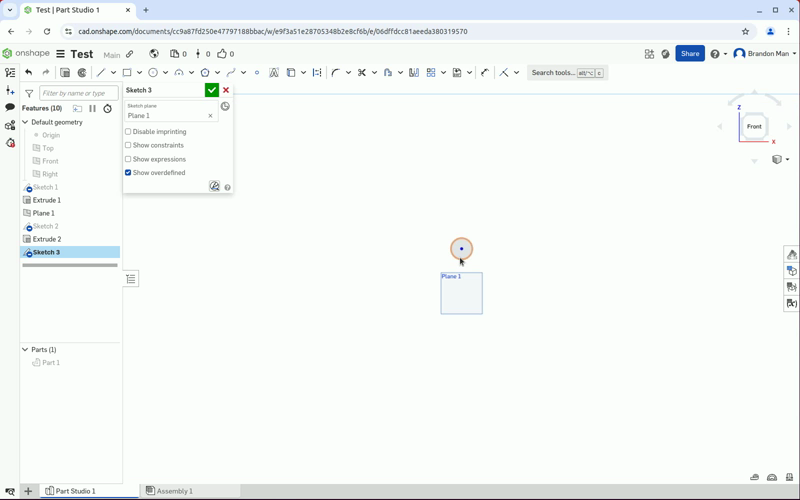
scroll(6)
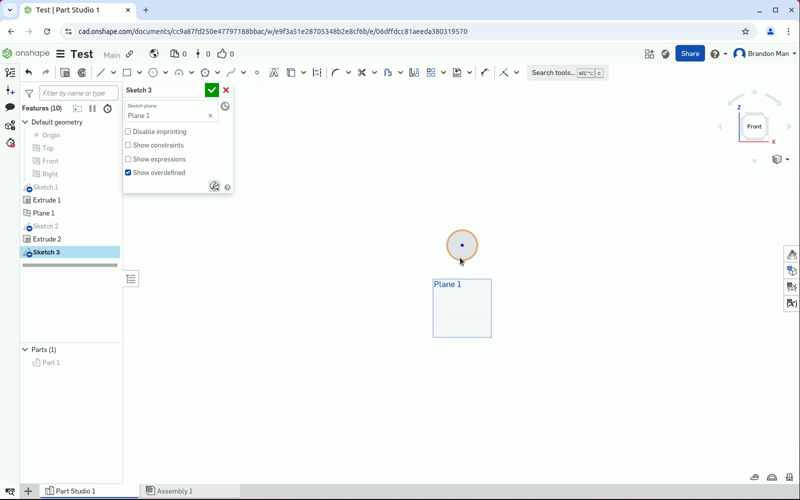
scroll(6)
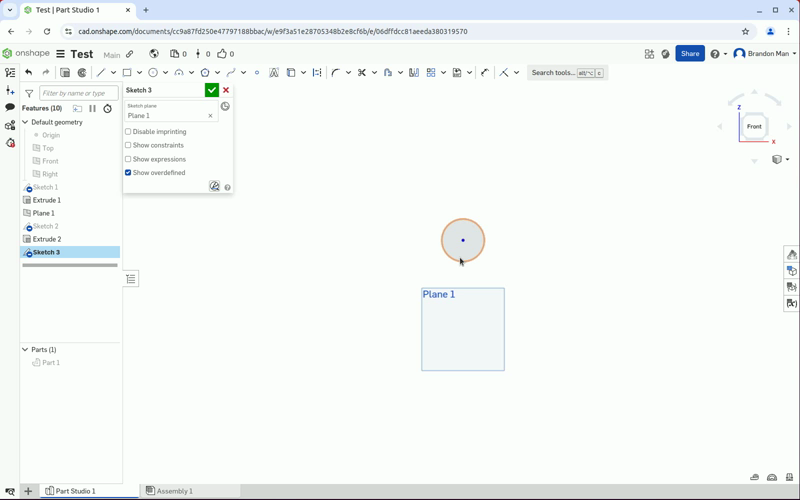
scroll(6)
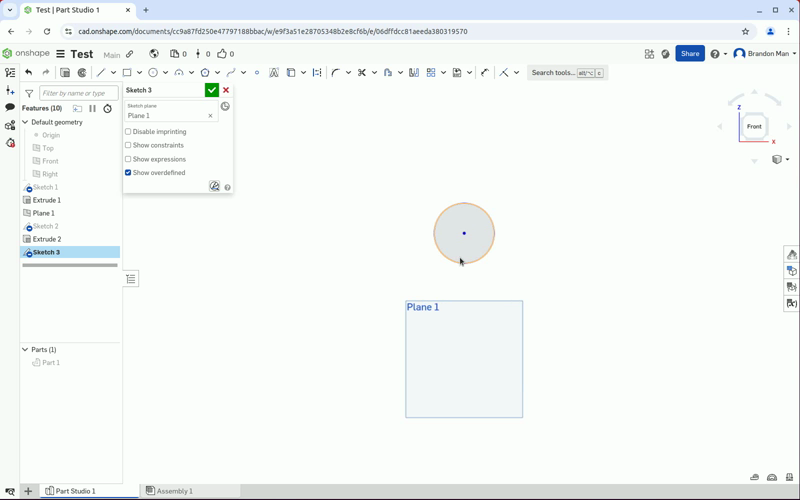
scroll(6)
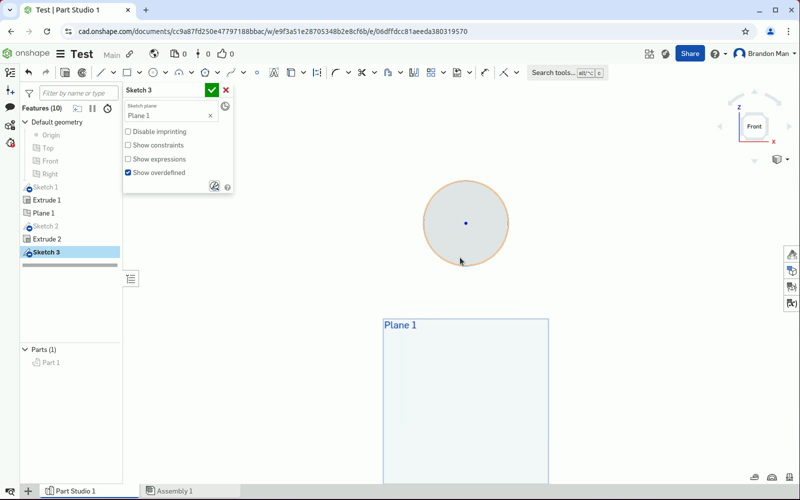
scroll(6)
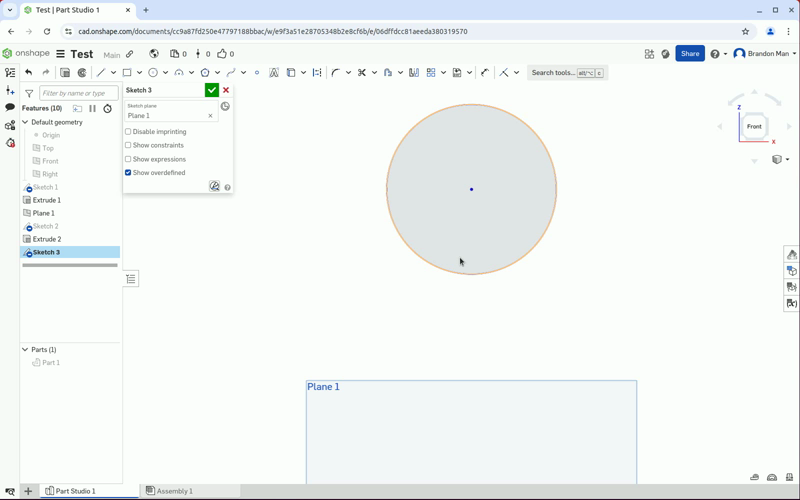
click(460, 257)
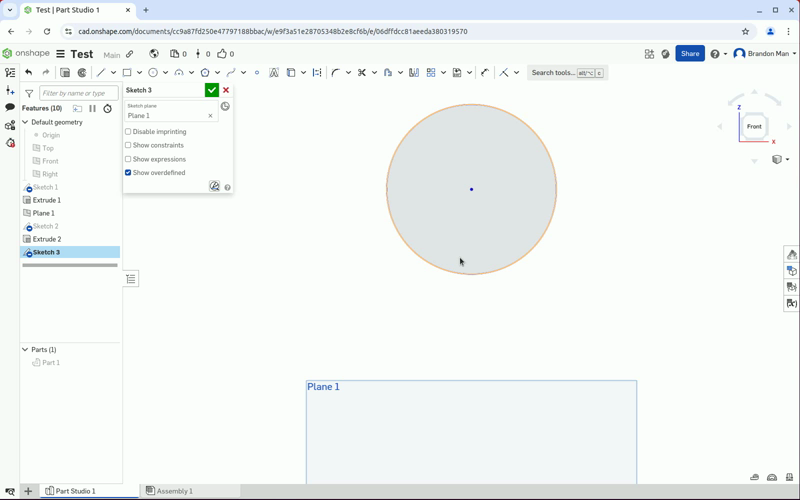
scroll(-6)
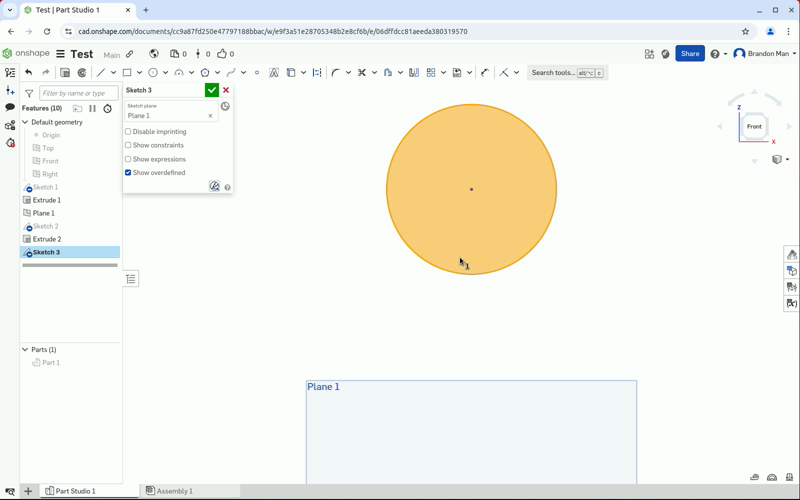
scroll(-6)
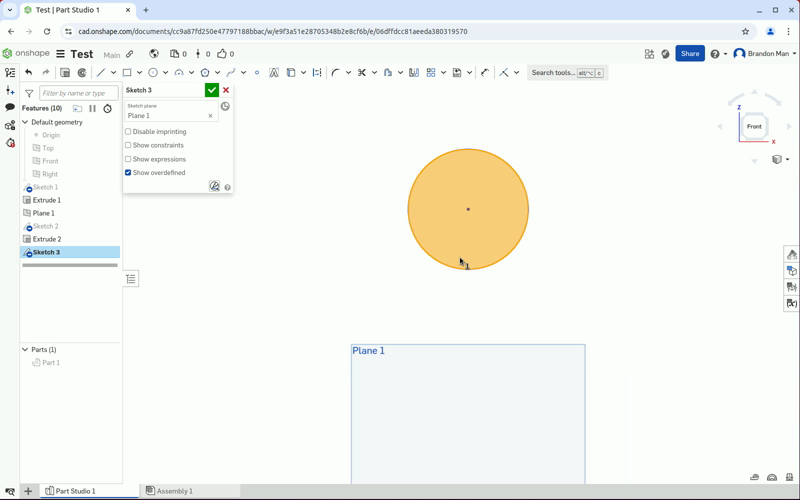
scroll(-6)
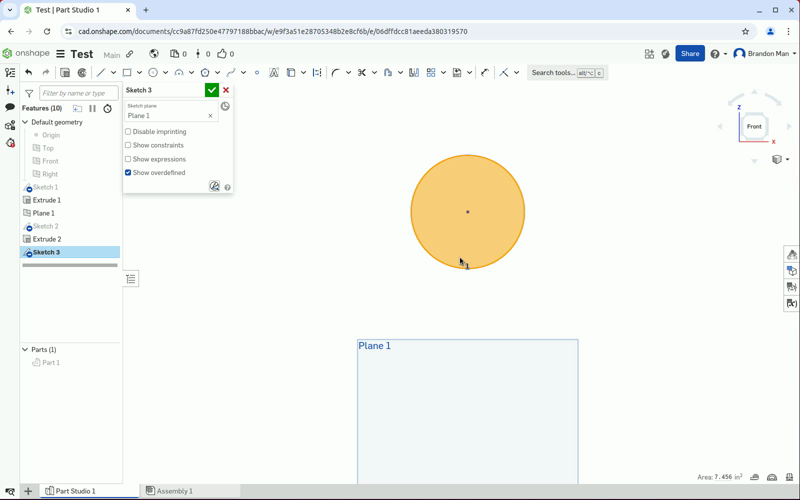
scroll(-6)
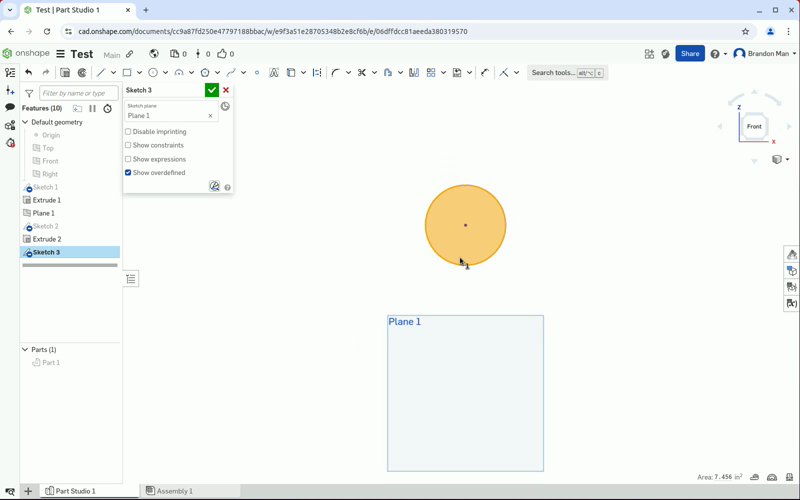
scroll(-6)
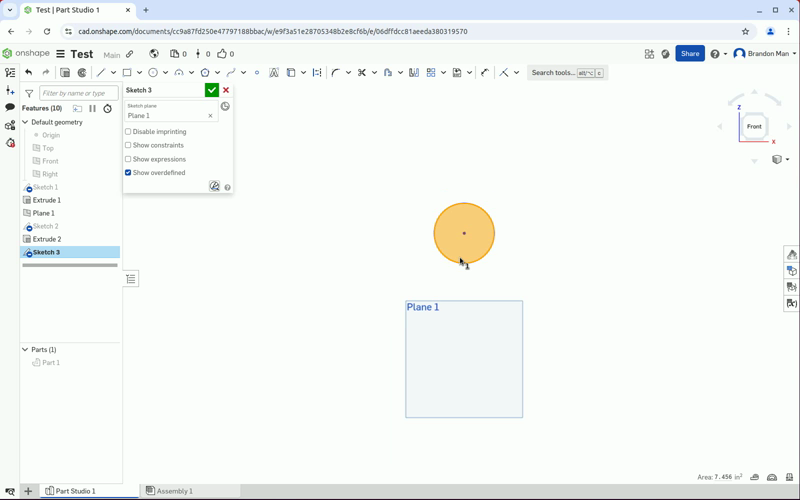
scroll(-6)
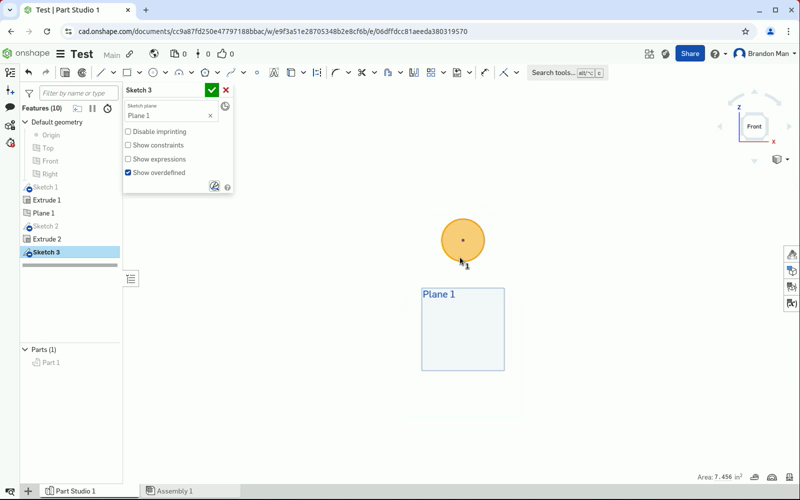
scroll(-6)
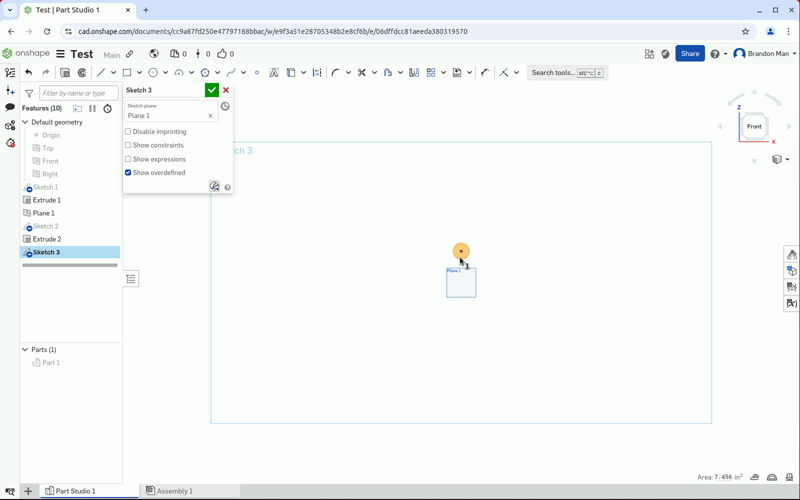
mouse_move(73, 352)
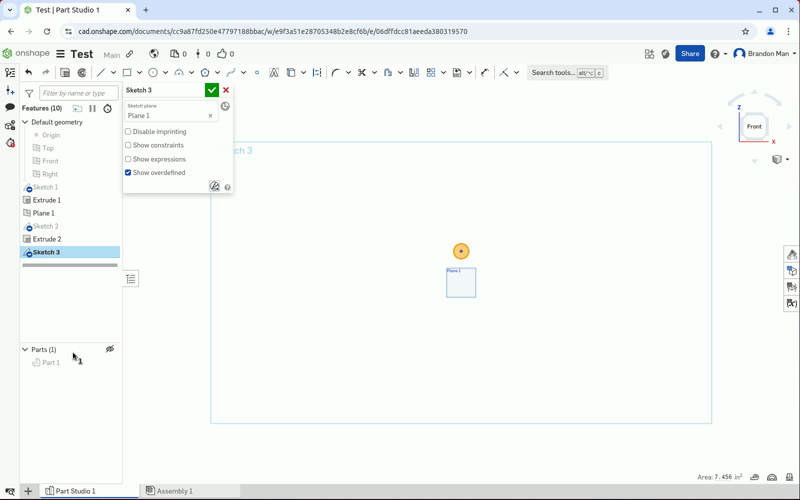
key(shift+y)
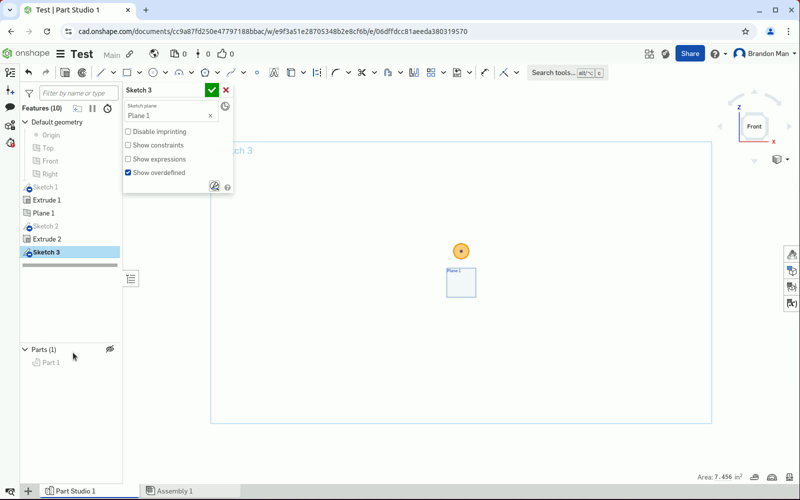
key(shift+e)
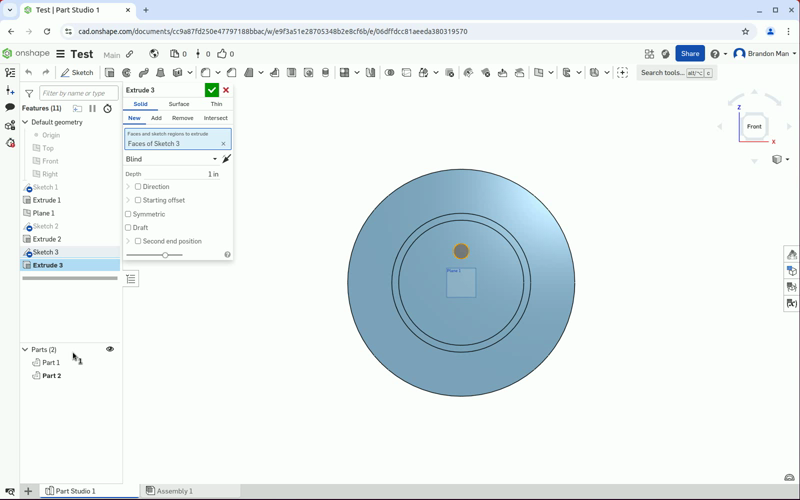
mouse_move(143, 106)
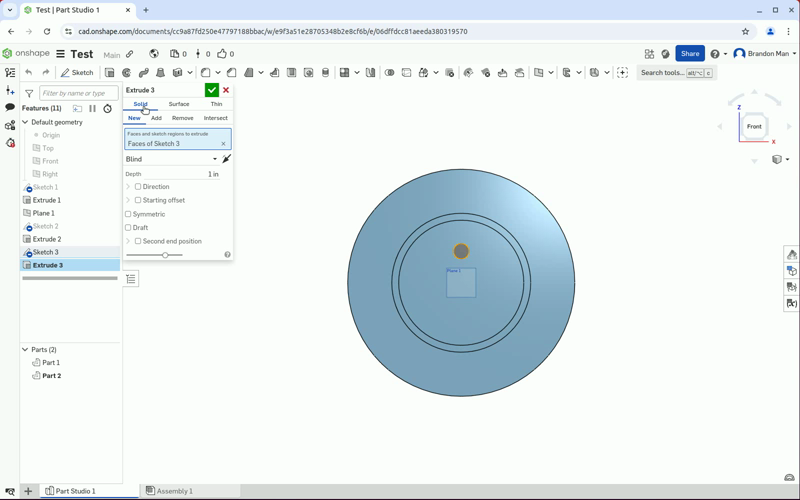
click(143, 106)
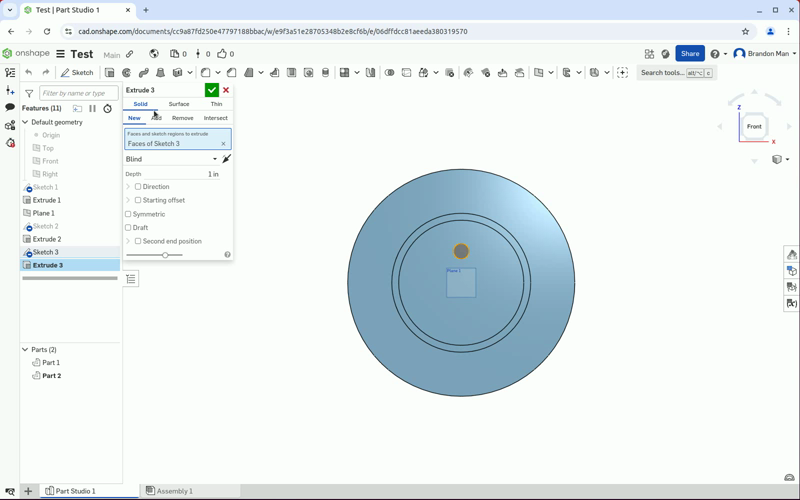
mouse_move(186, 120)
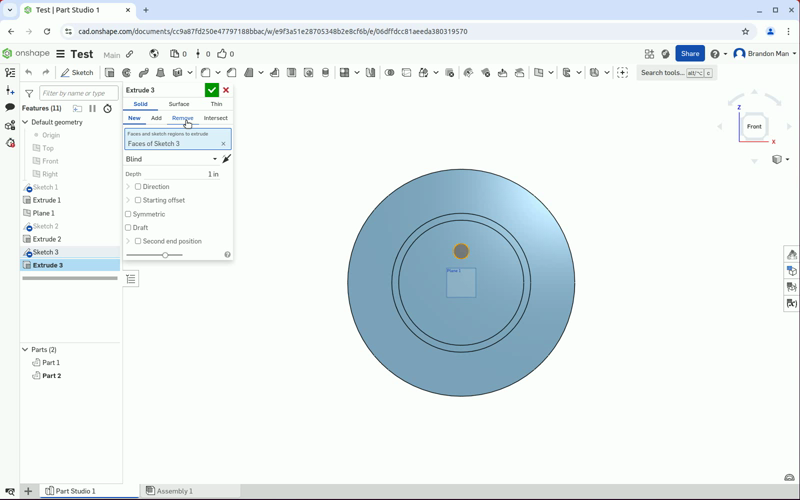
click(186, 120)
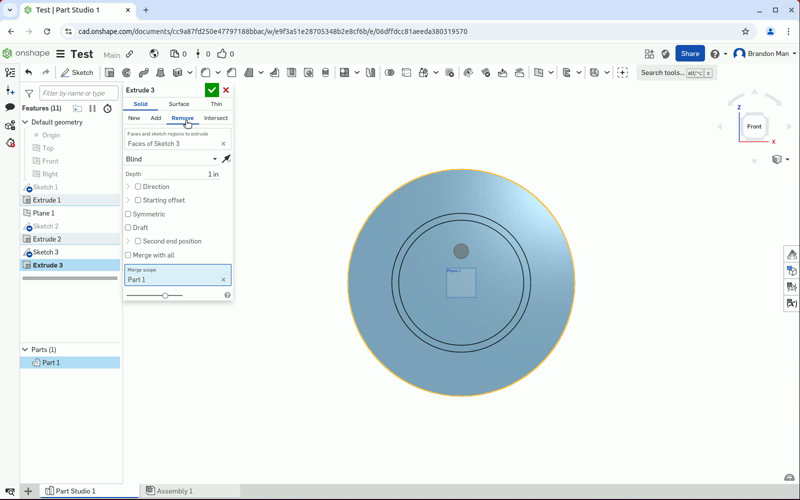
key(tab, 4)
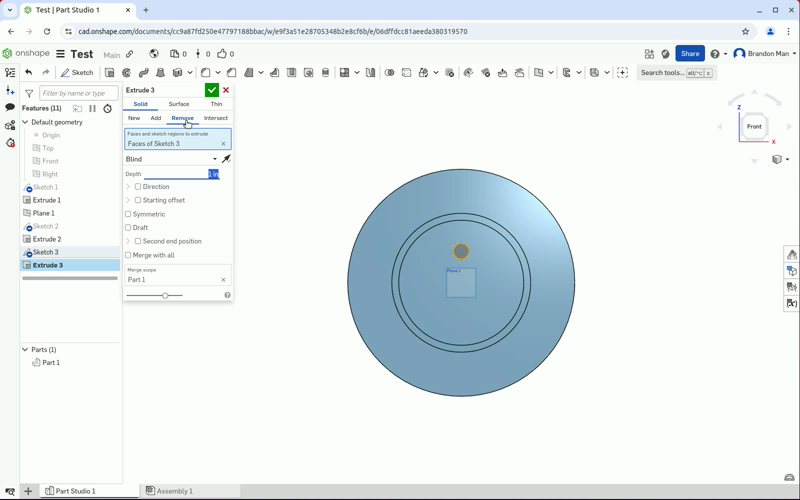
text(11.554)
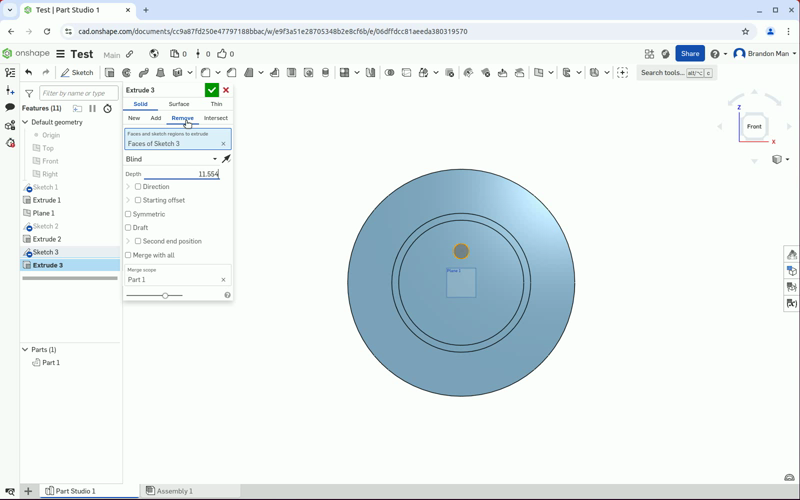
key(tab, 6)
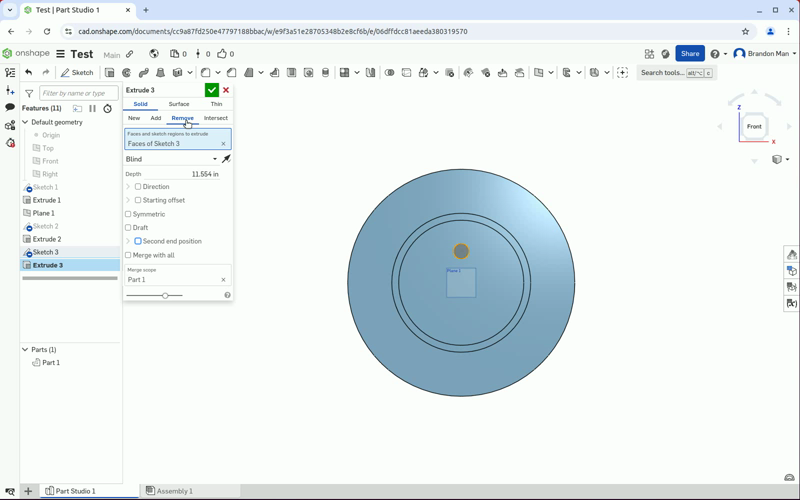
key(space)
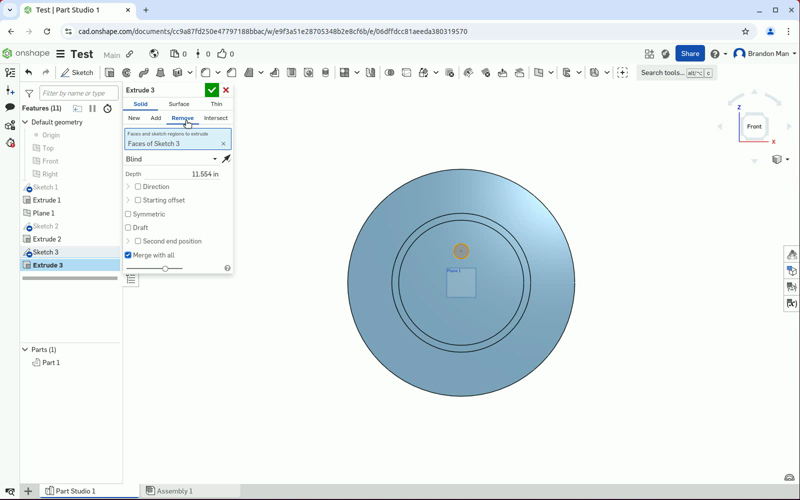
key(enter)
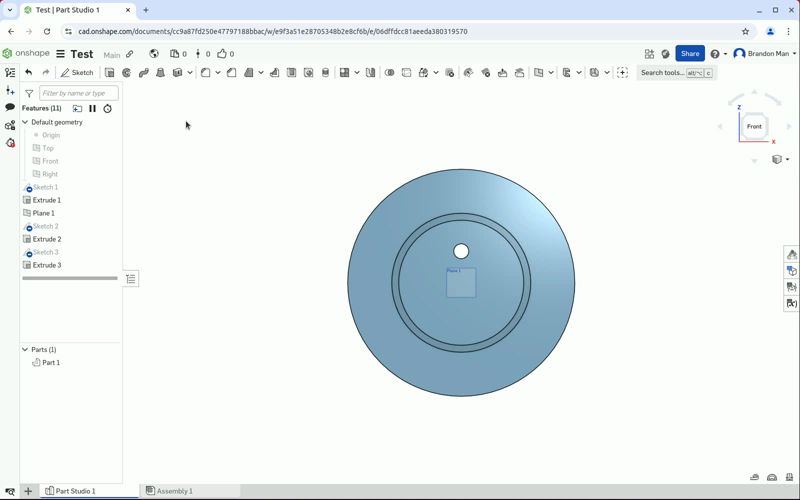
key(shift+h)
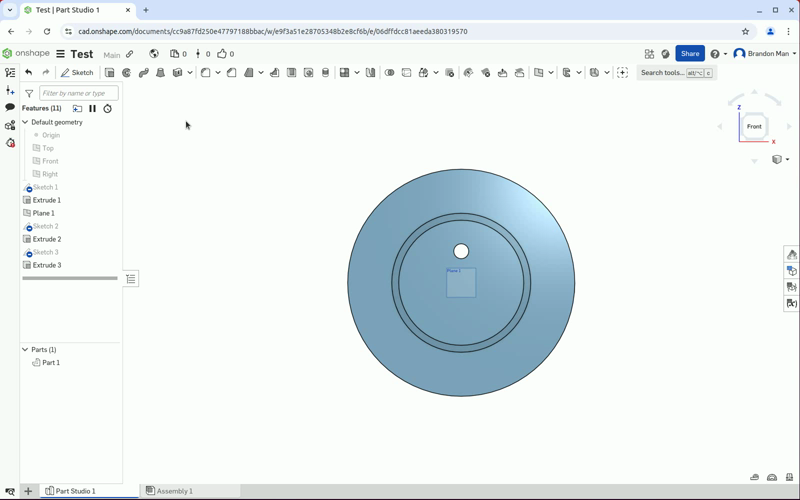
key(shift+h)
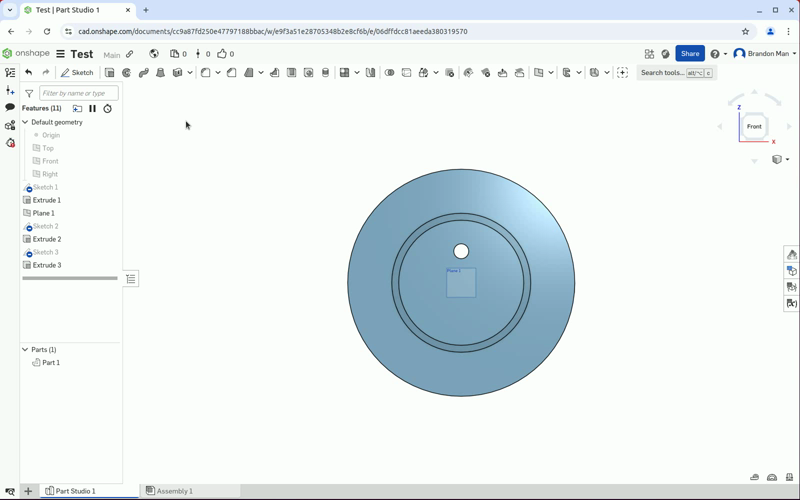
mouse_move(73, 189)
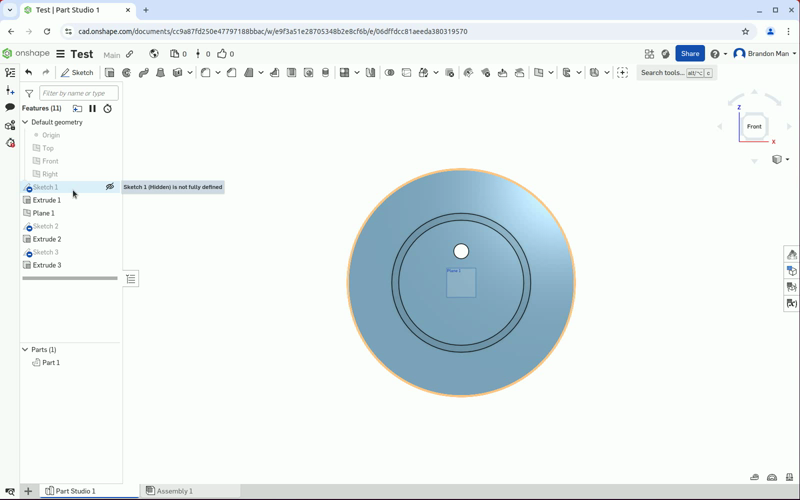
click(73, 189)
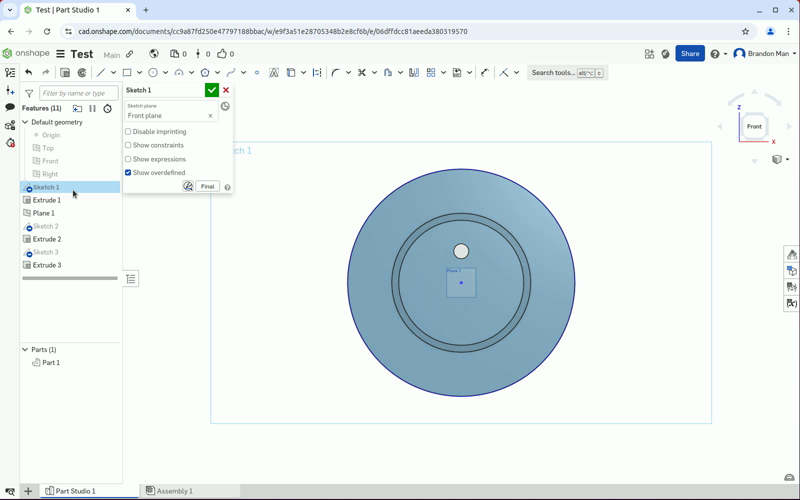
mouse_move(229, 92)
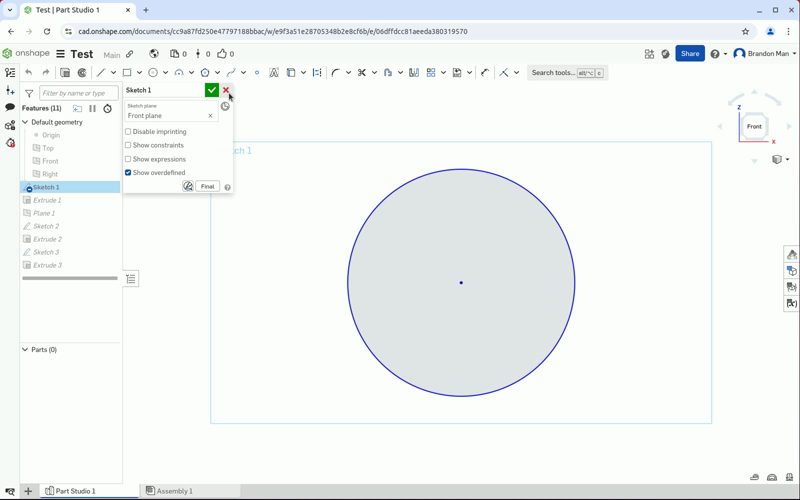
click(229, 92)
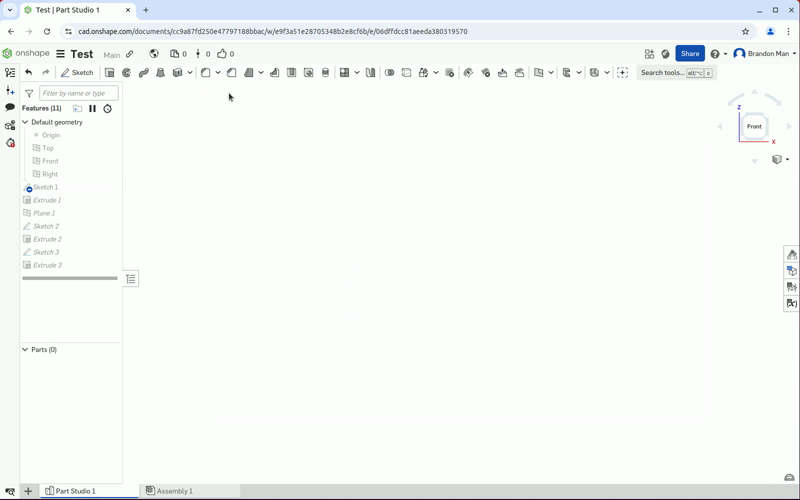
key(shift+s)
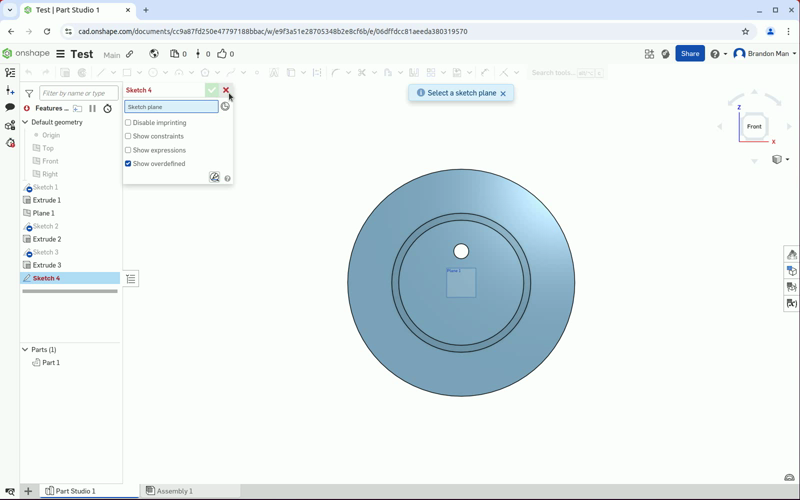
mouse_move(73, 215)
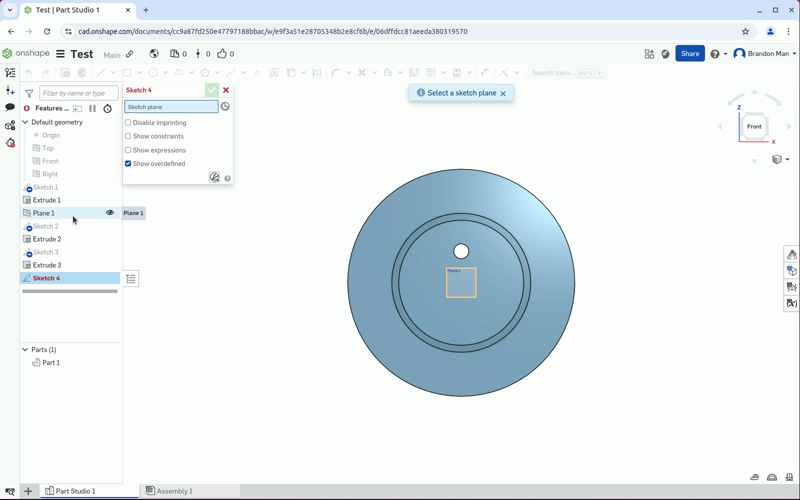
click(73, 215)
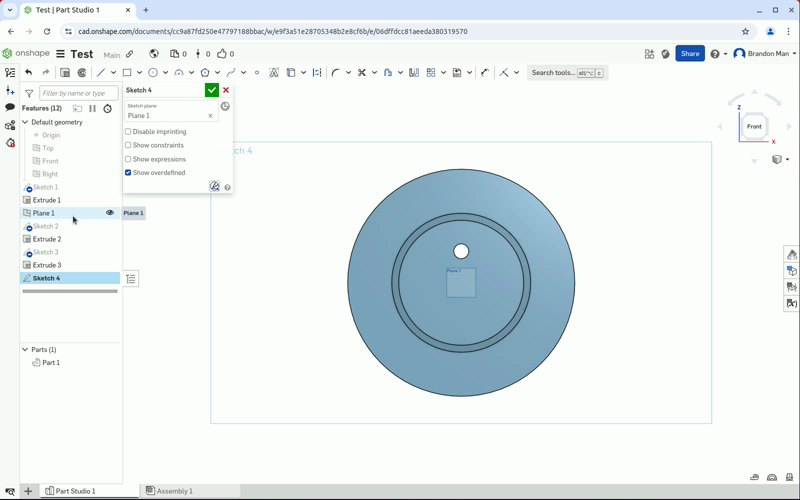
mouse_move(73, 352)
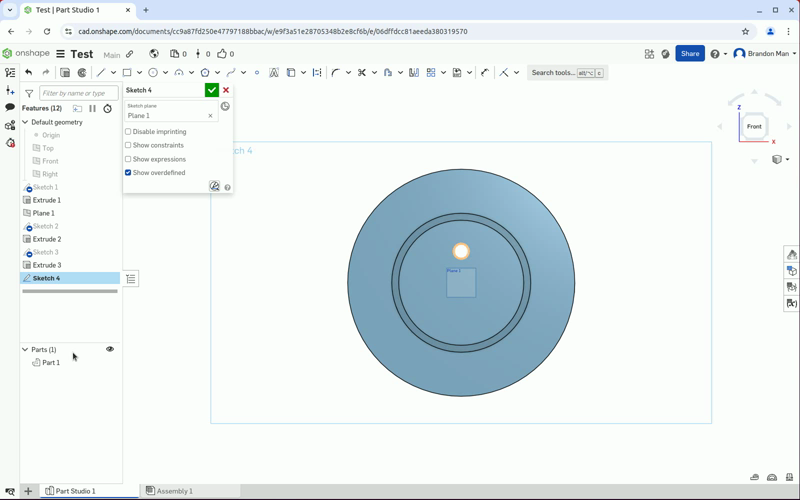
key(y)
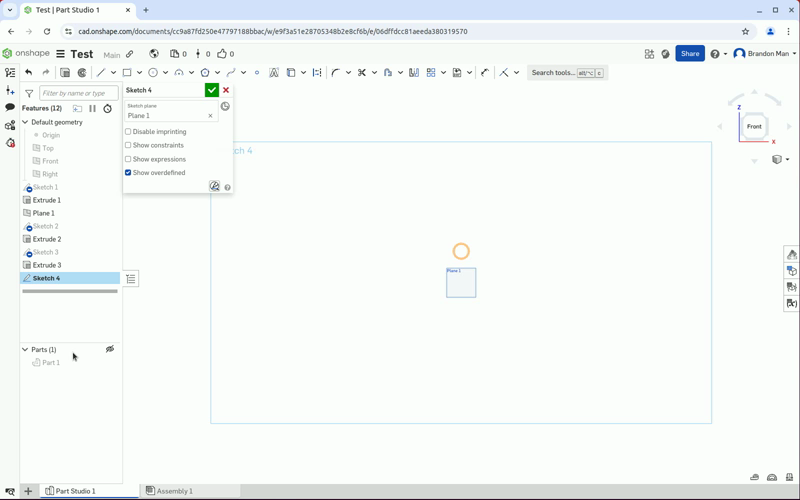
key(c)
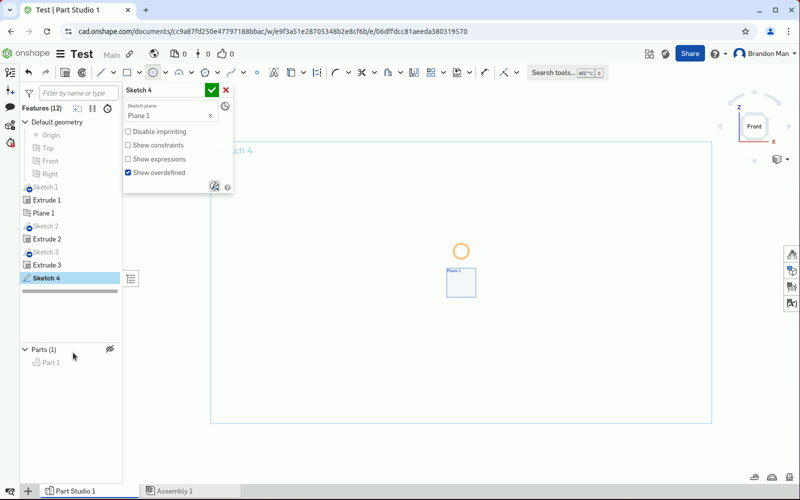
key_down(shift)
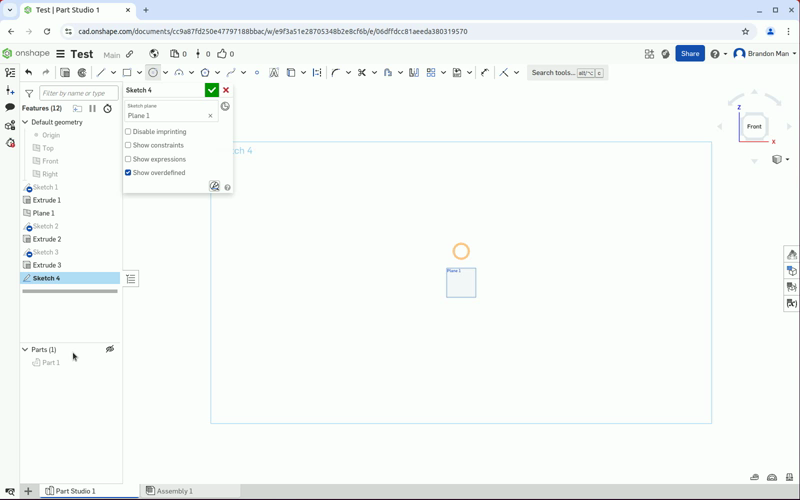
mouse_move(461, 311)
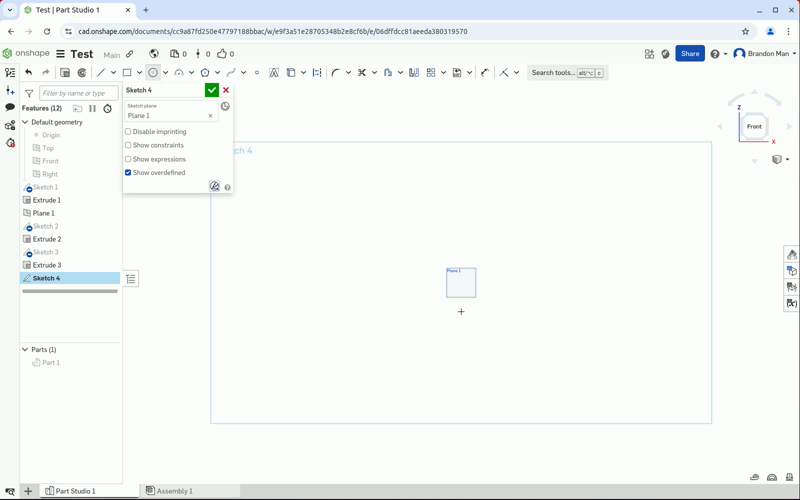
click(461, 311)
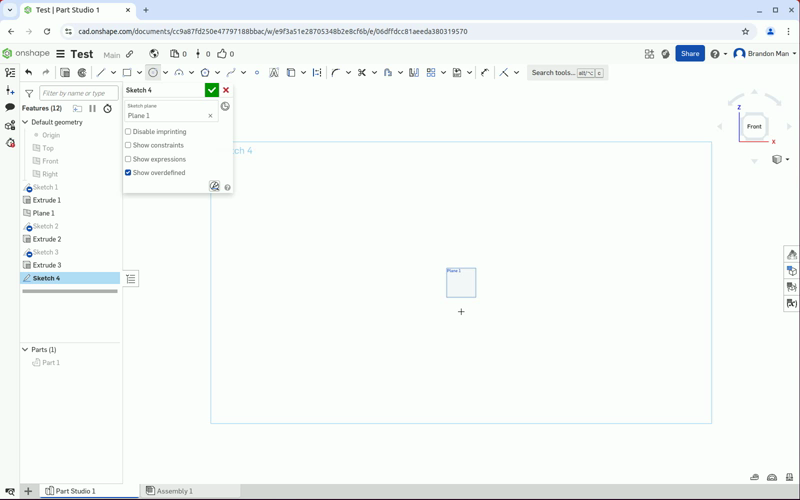
key_up(shift)
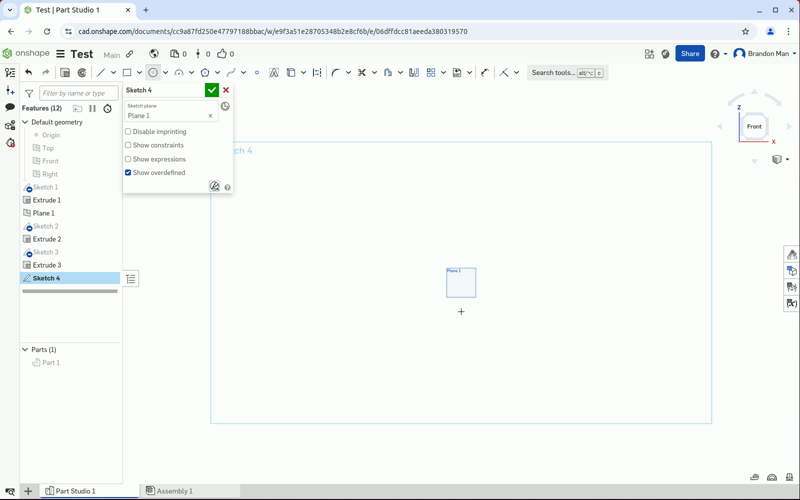
mouse_move(468, 311)
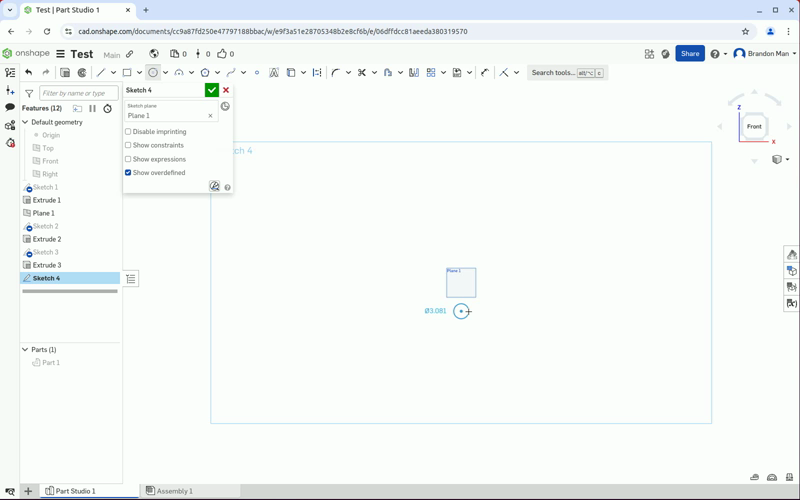
click(468, 311)
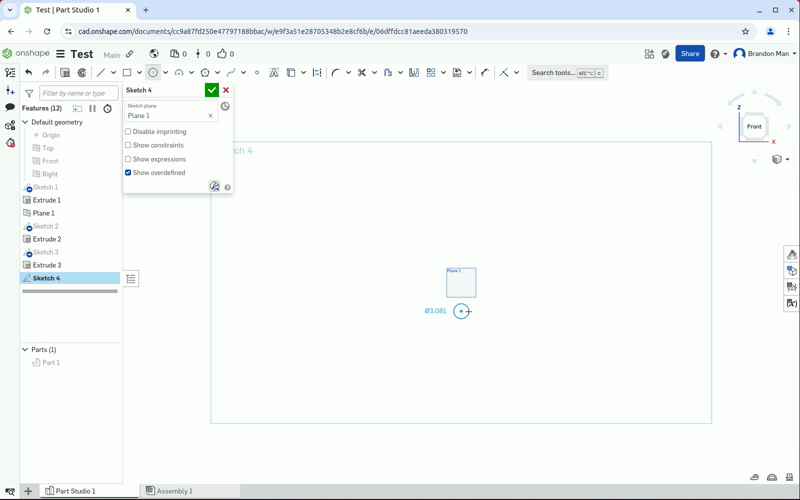
key(esc)
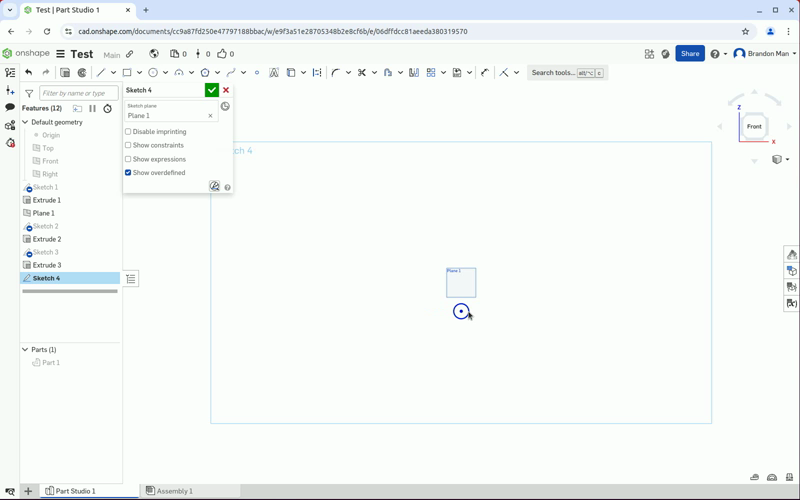
mouse_move(460, 308)
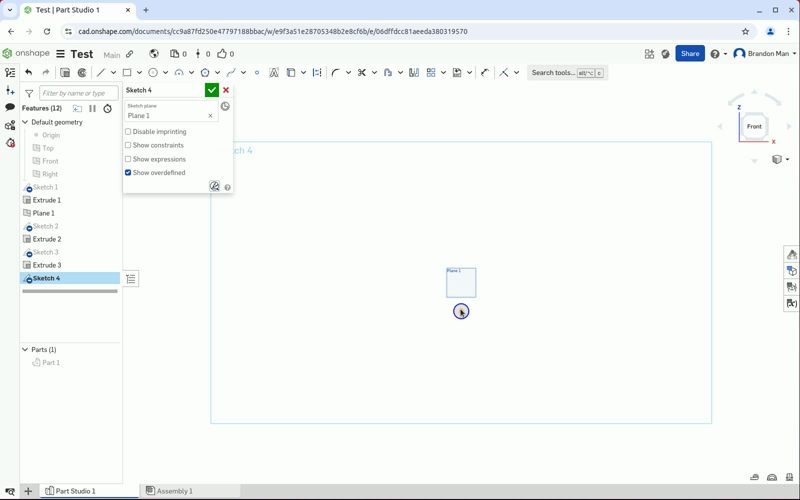
scroll(6)
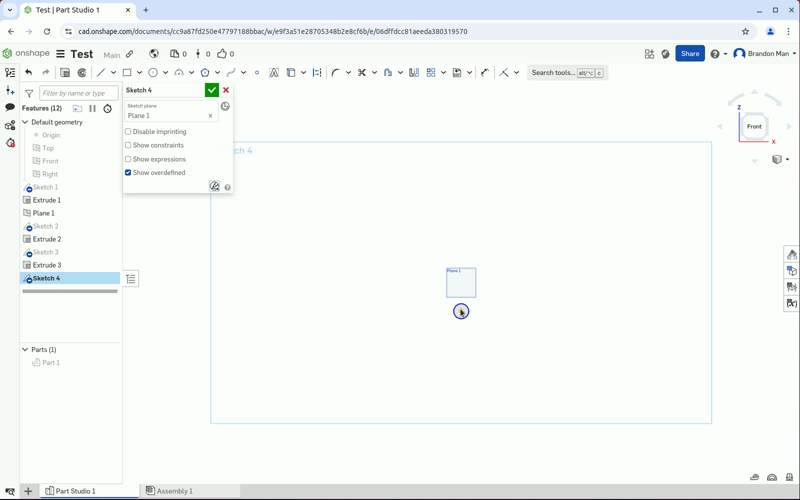
scroll(6)
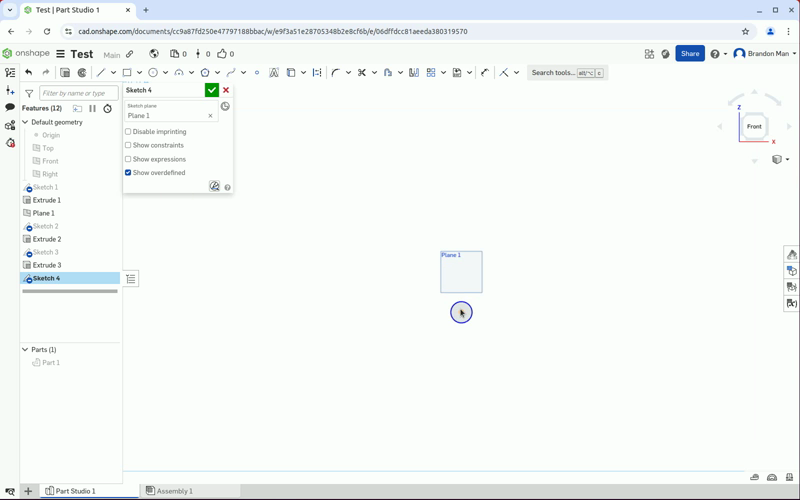
scroll(6)
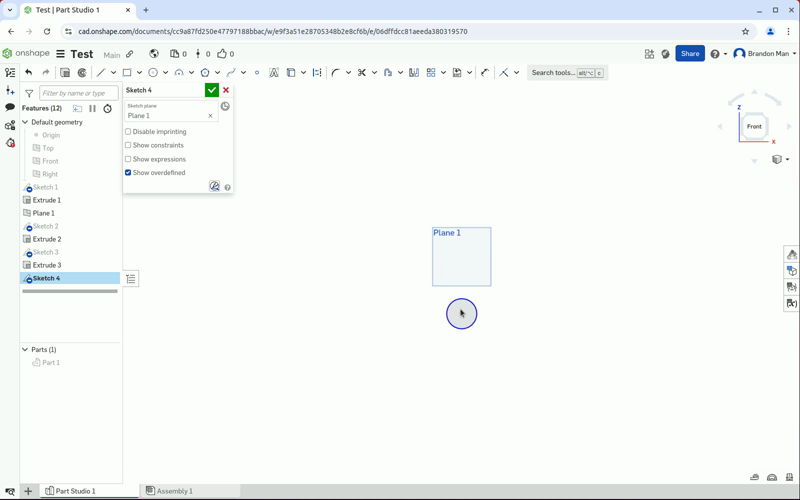
scroll(6)
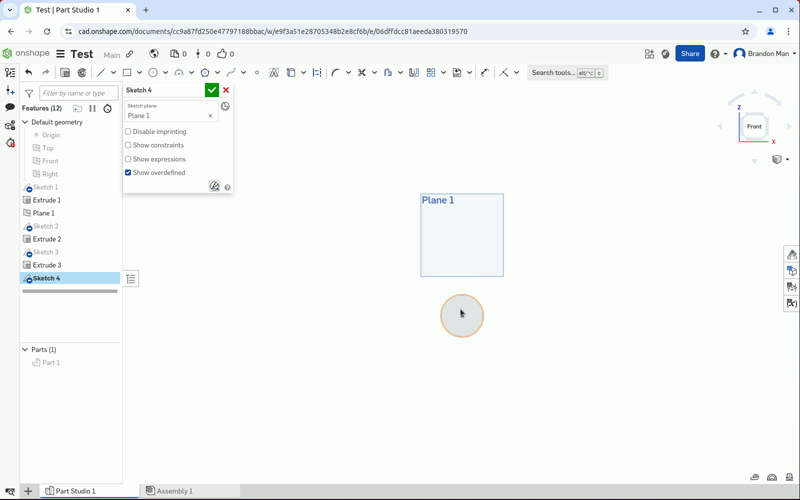
scroll(6)
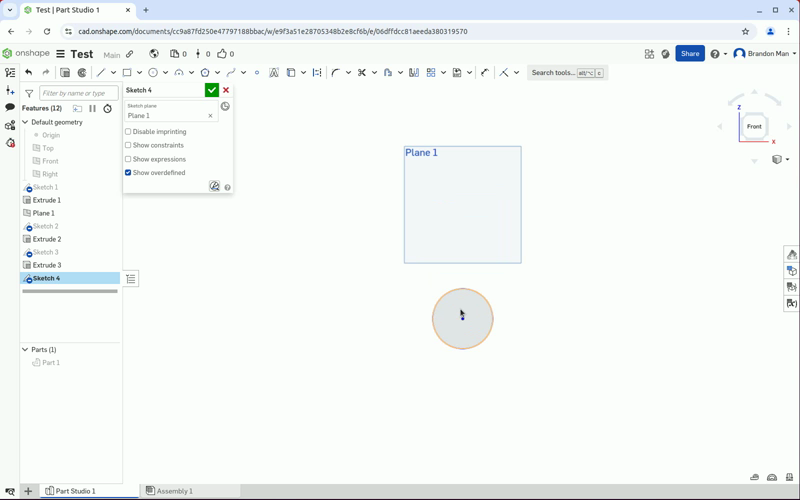
scroll(6)
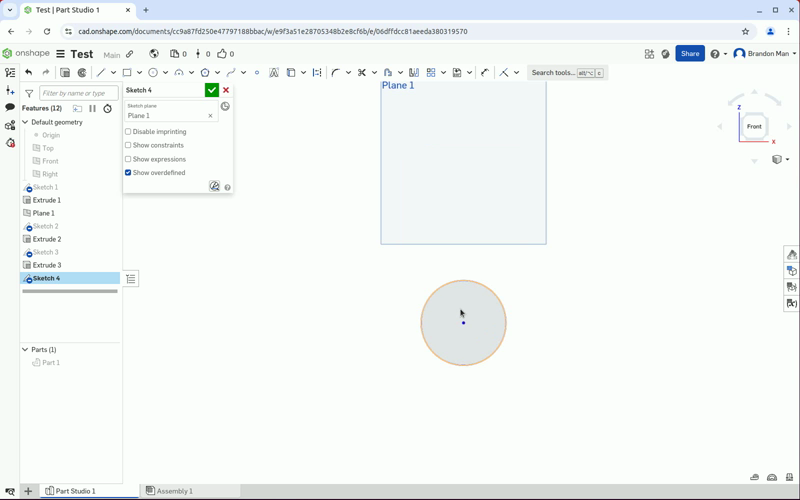
scroll(6)
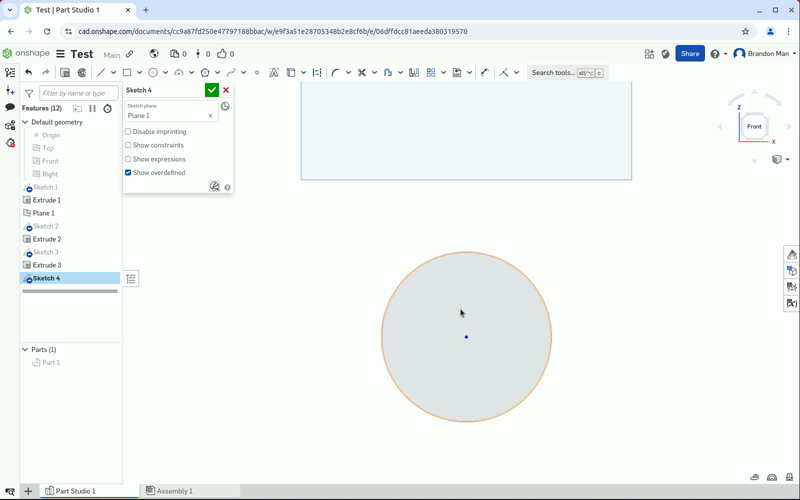
click(460, 308)
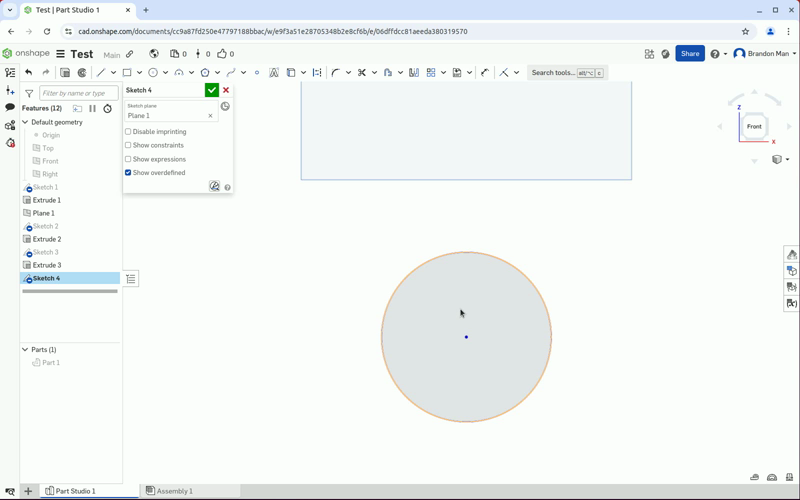
scroll(-6)
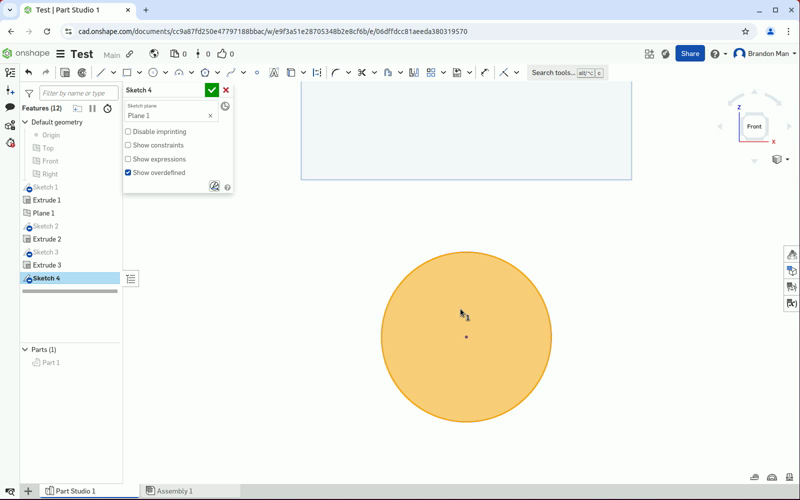
scroll(-6)
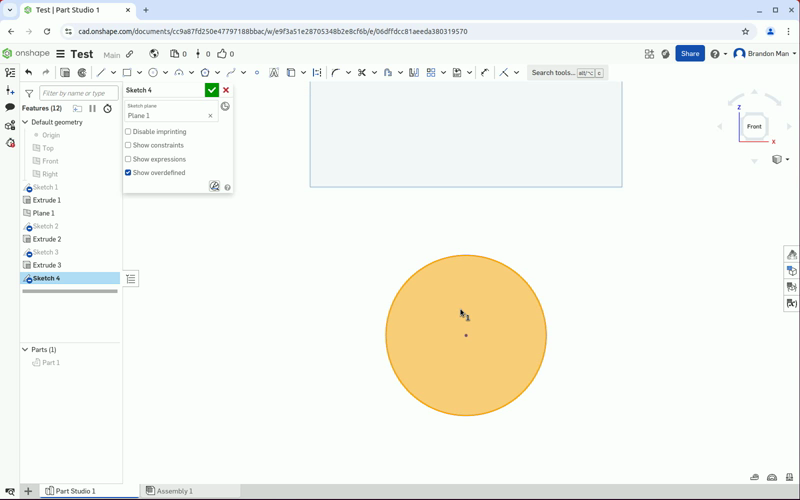
scroll(-6)
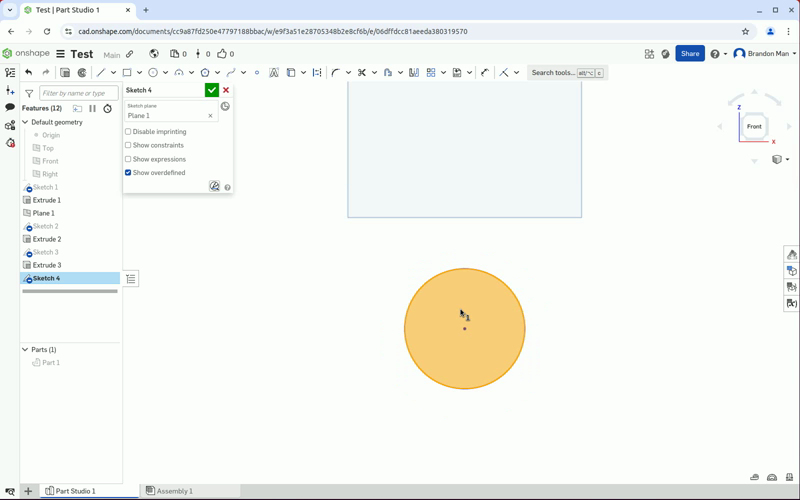
scroll(-6)
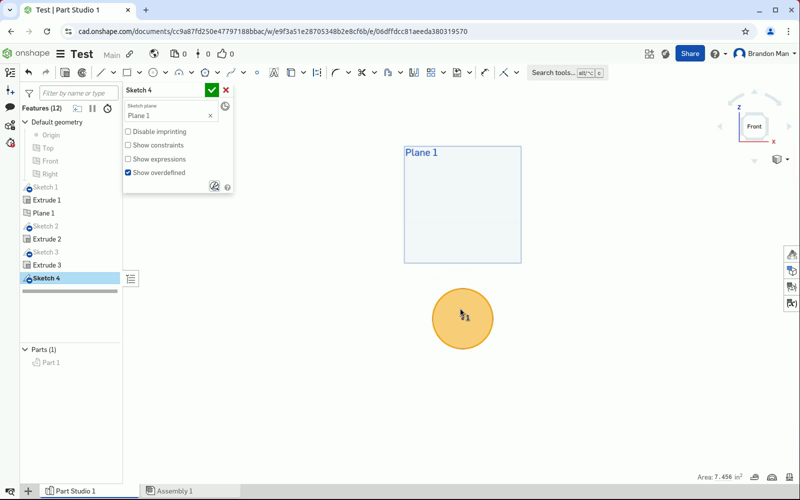
scroll(-6)
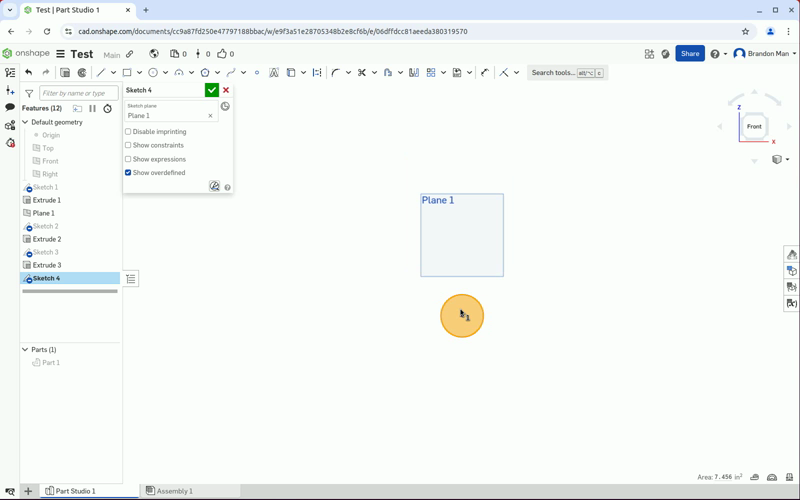
scroll(-6)
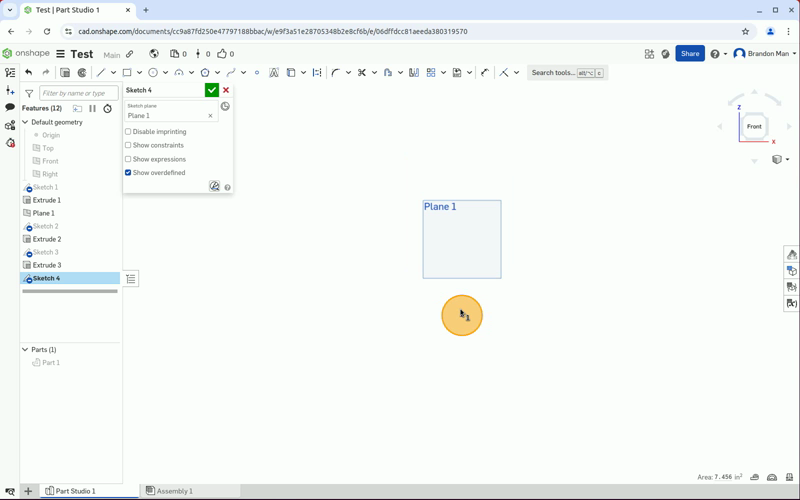
scroll(-6)
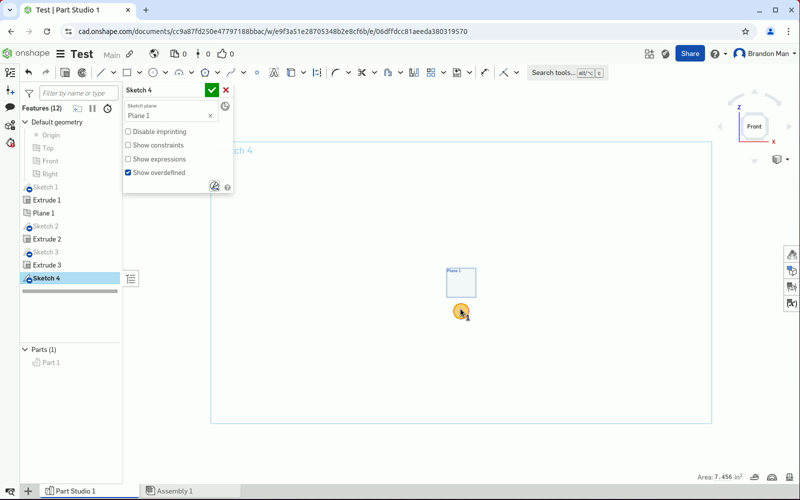
mouse_move(73, 352)
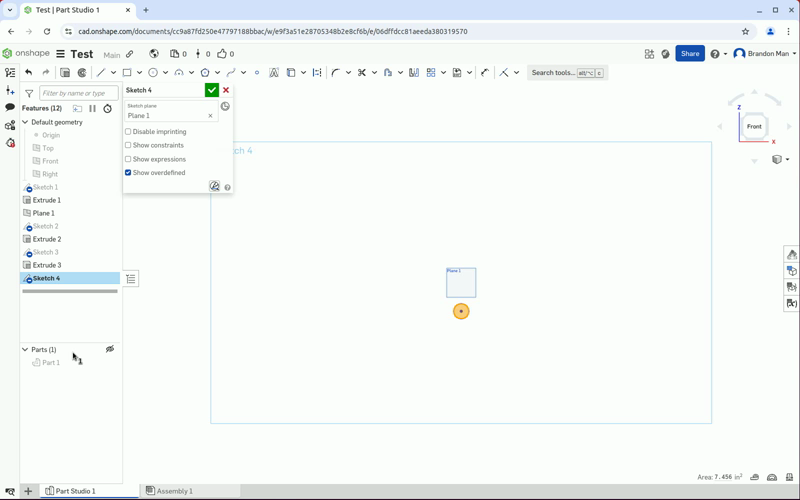
key(shift+y)
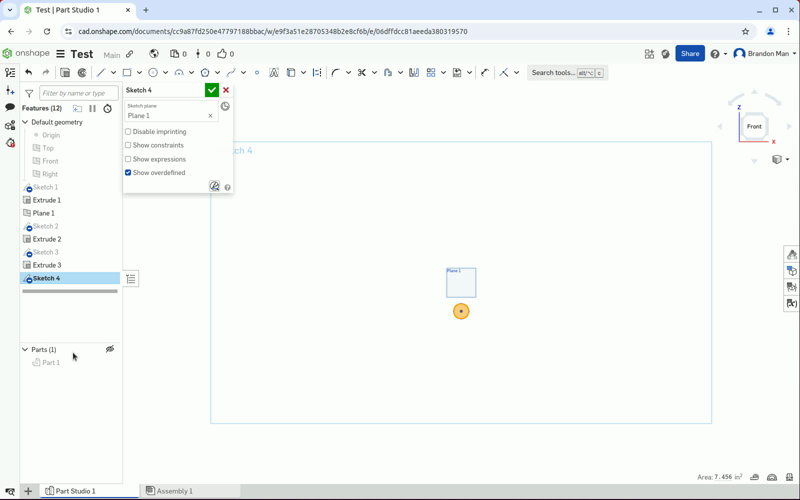
key(shift+e)
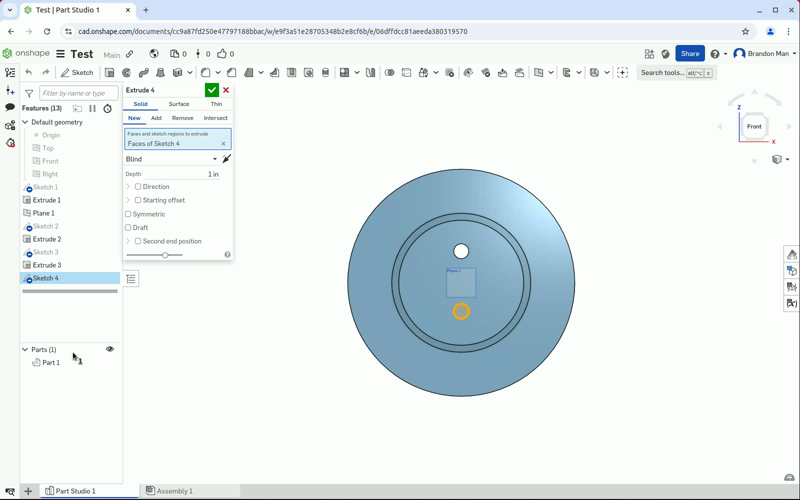
mouse_move(143, 106)
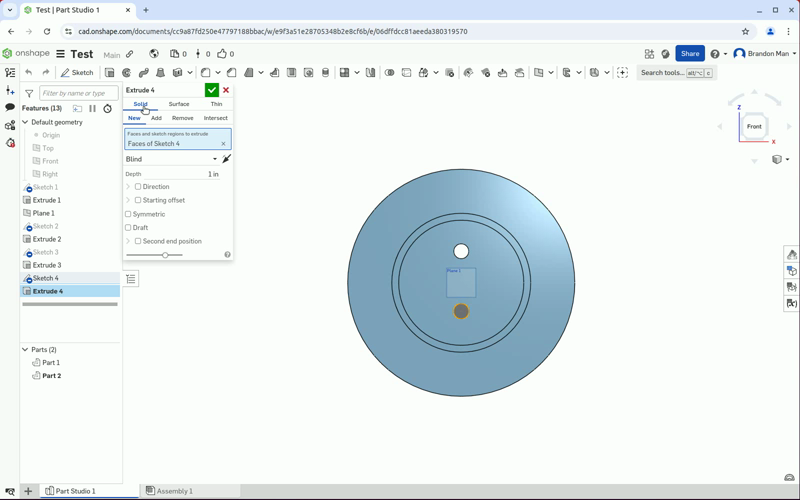
click(143, 106)
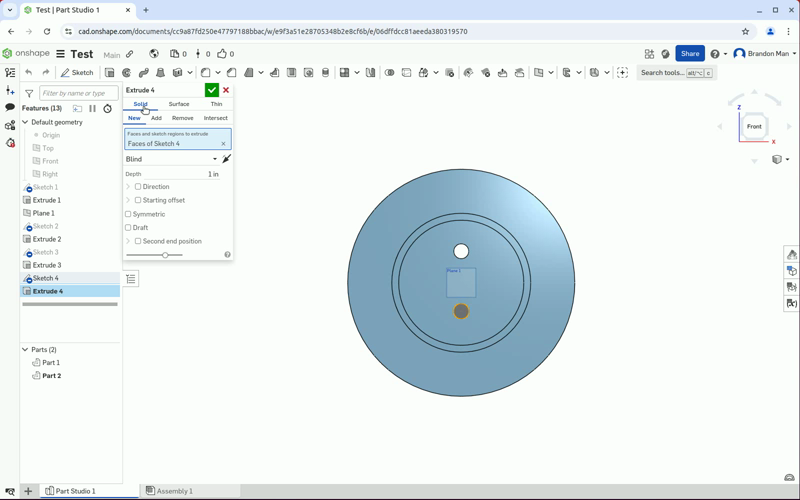
mouse_move(186, 120)
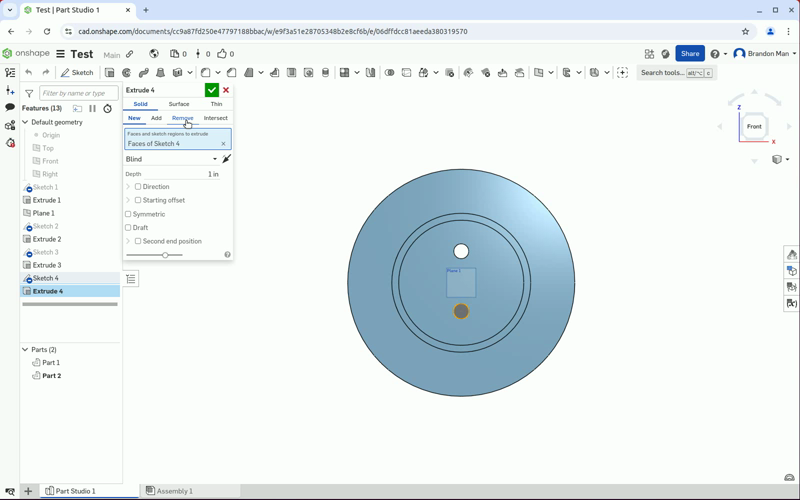
click(186, 120)
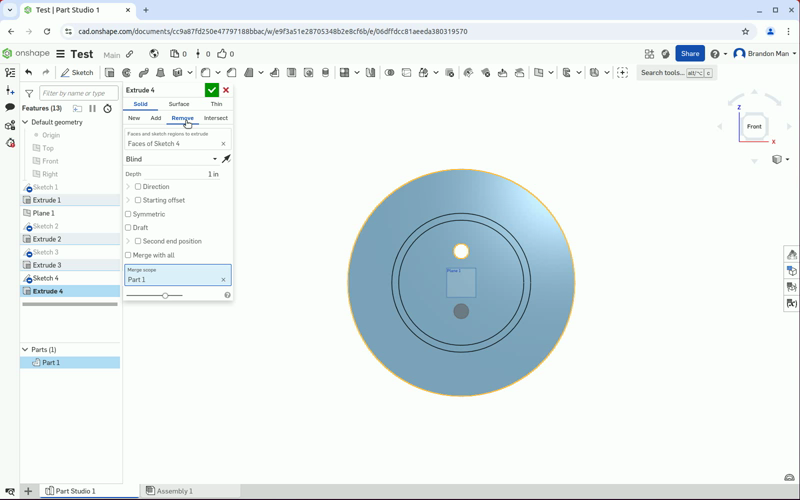
key(tab, 4)
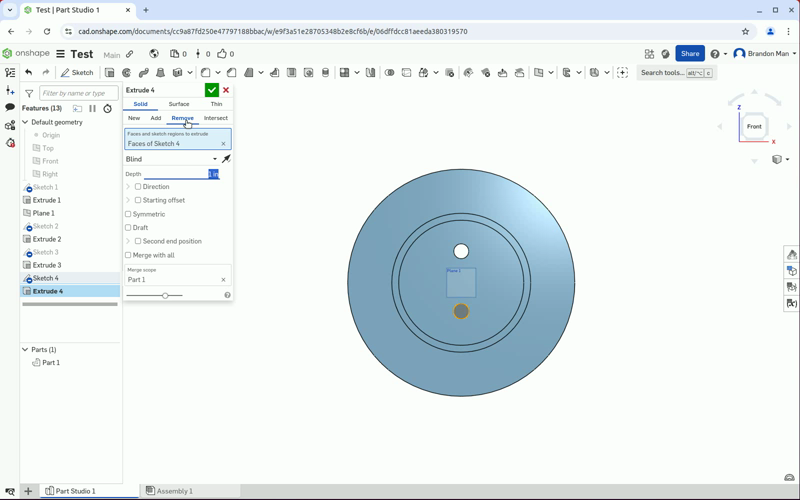
text(11.554)
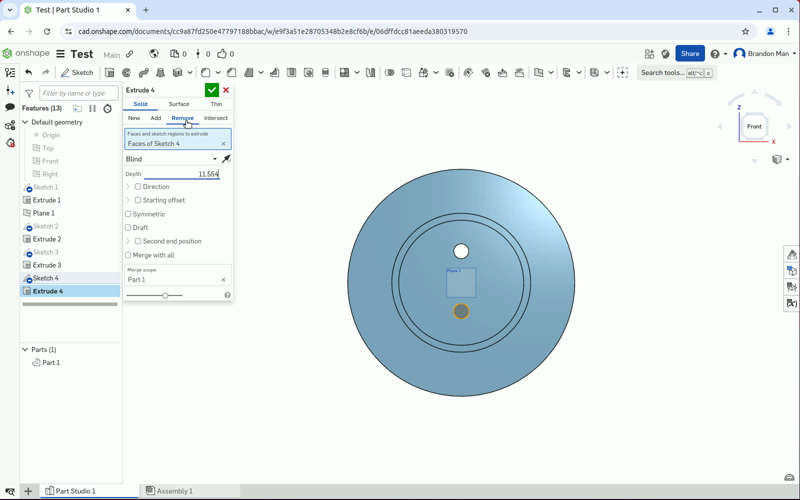
key(tab, 6)
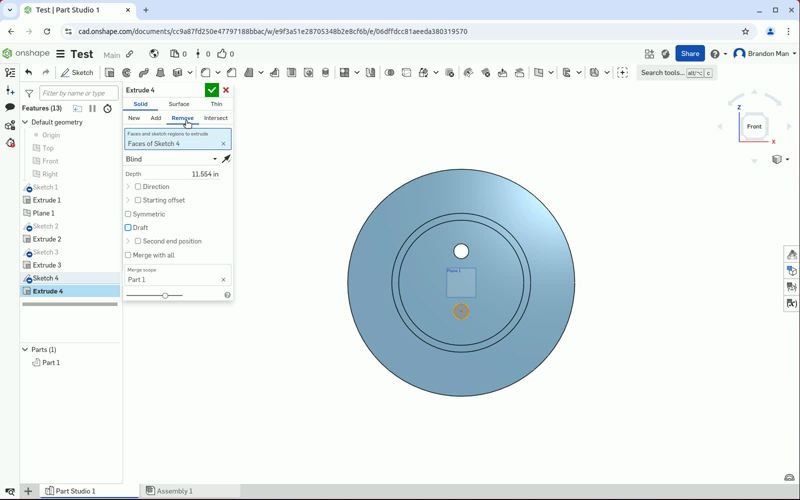
key(space)
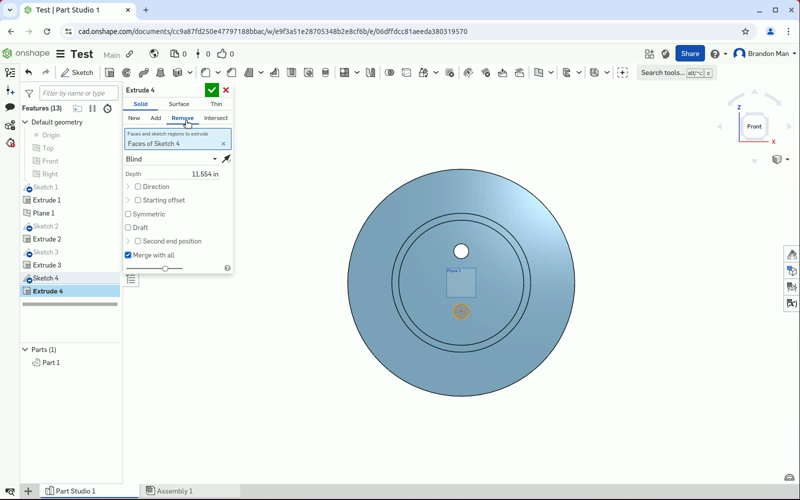
key(enter)
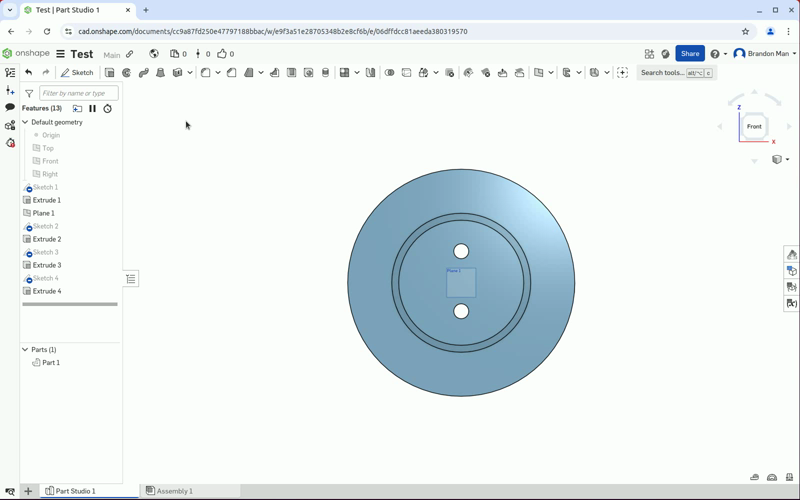
key(shift+h)
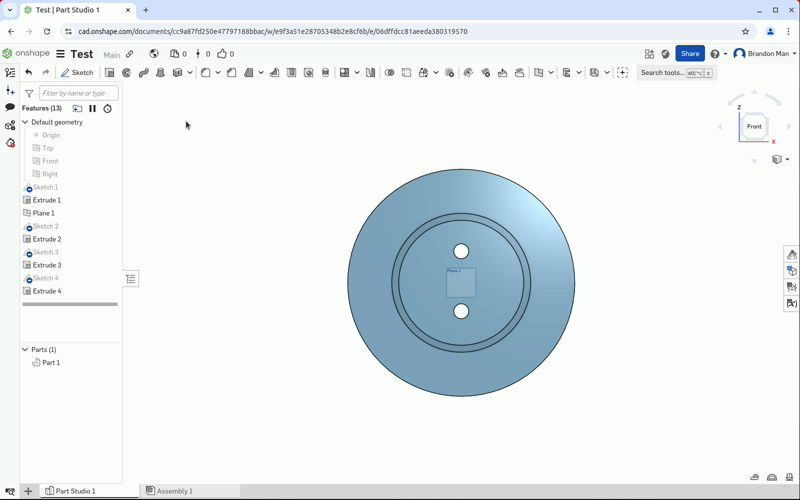
key(shift+h)
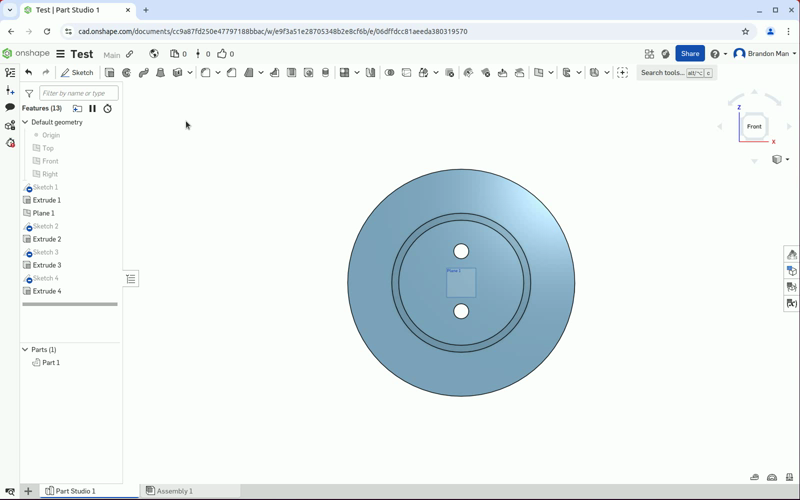
mouse_move(73, 189)
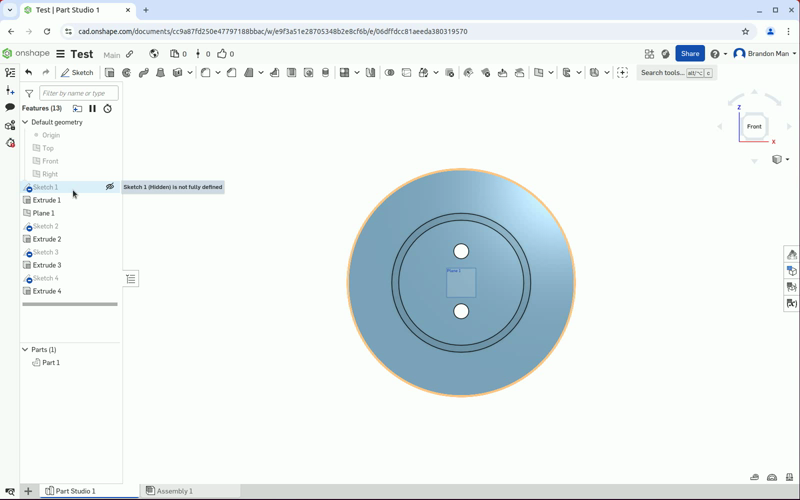
click(73, 189)
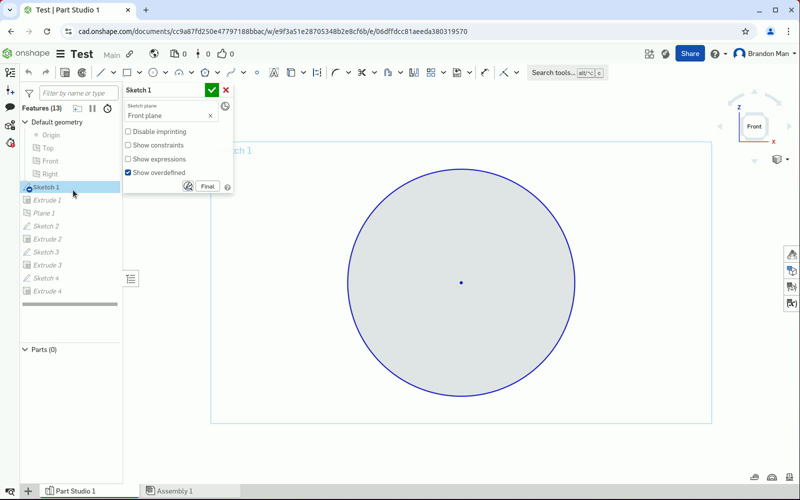
mouse_move(229, 92)
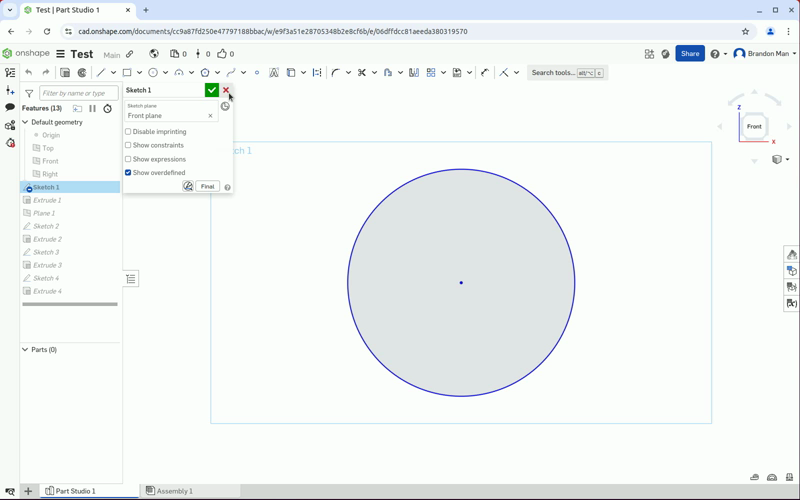
click(229, 92)
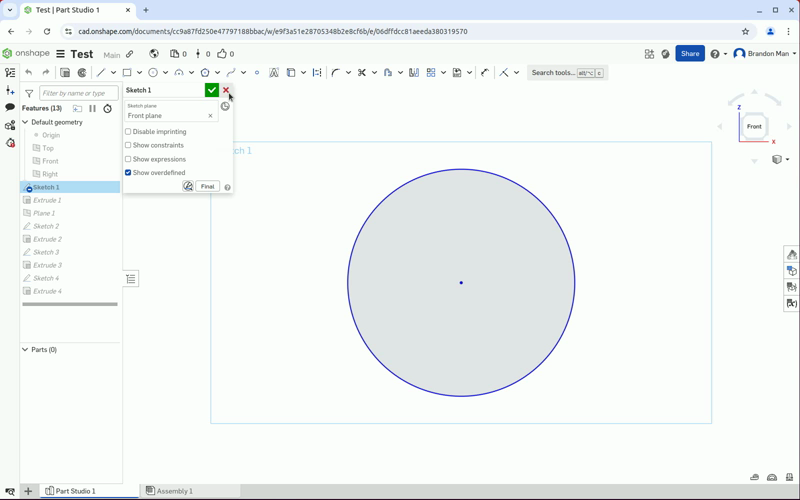
key(shift+s)
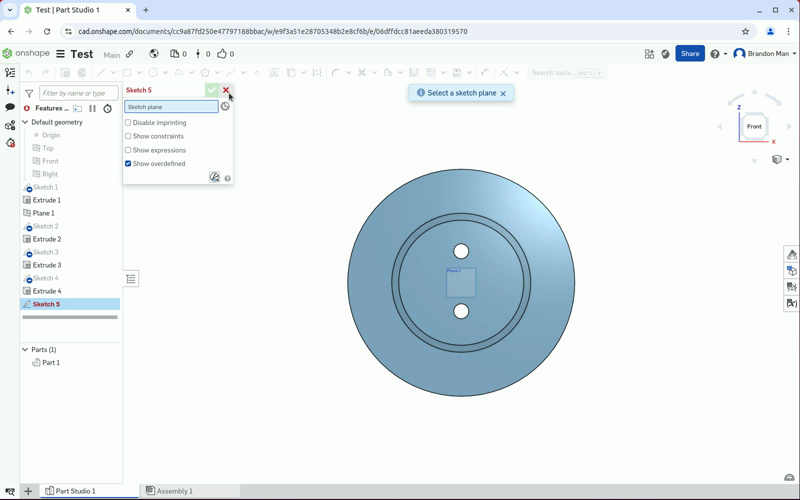
mouse_move(73, 215)
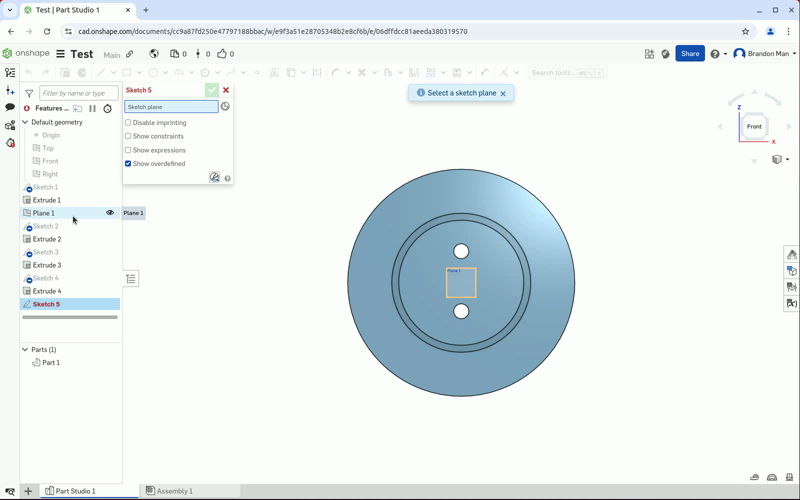
click(73, 215)
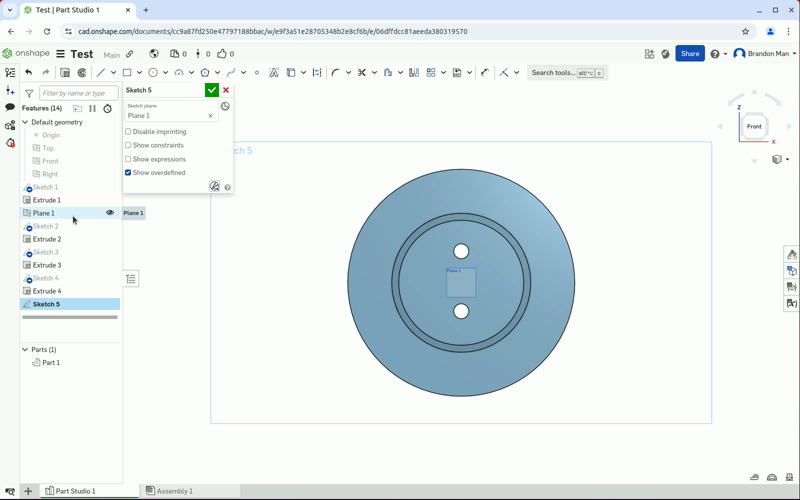
mouse_move(73, 352)
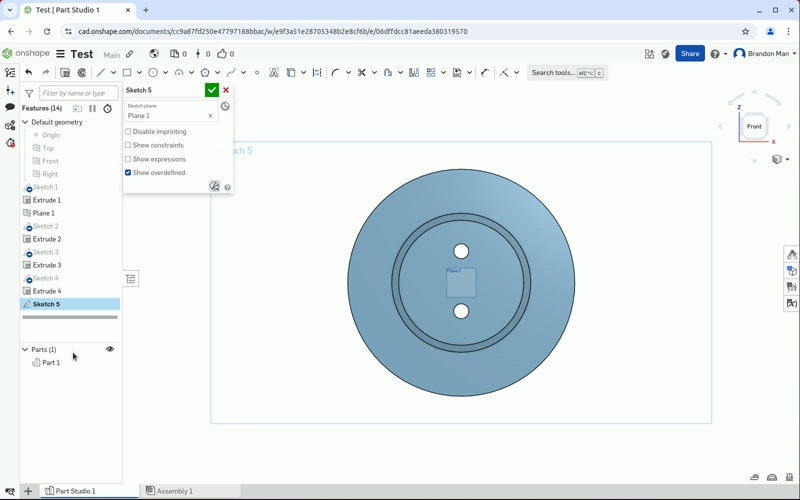
key(y)
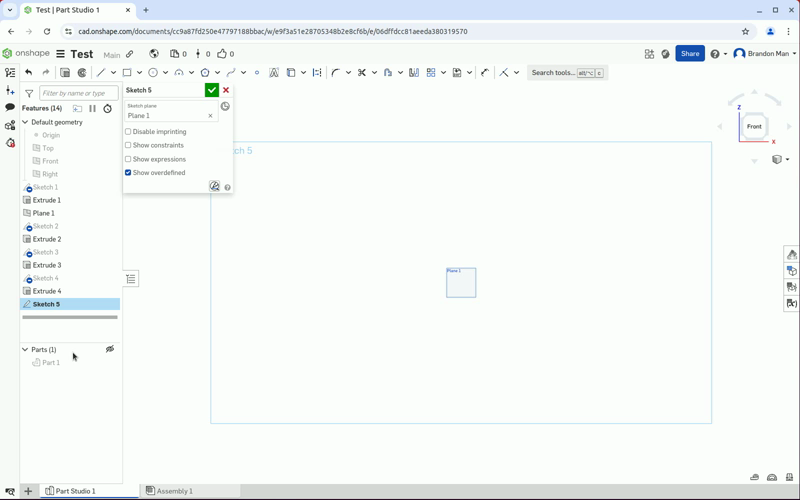
key(c)
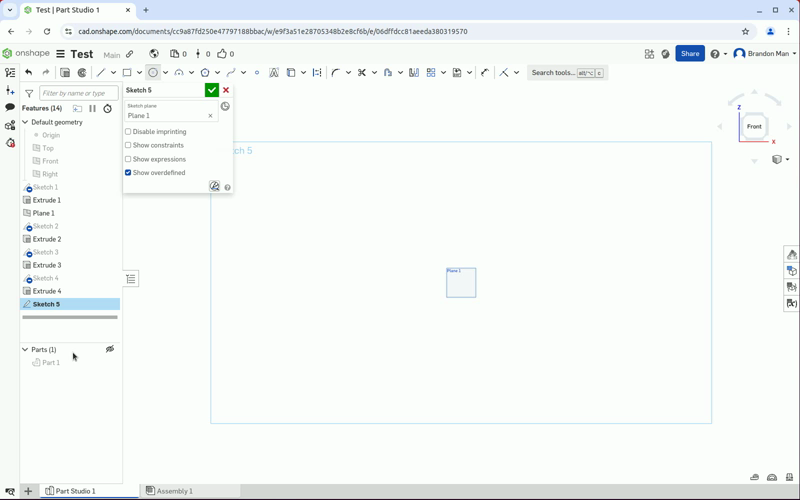
key_down(shift)
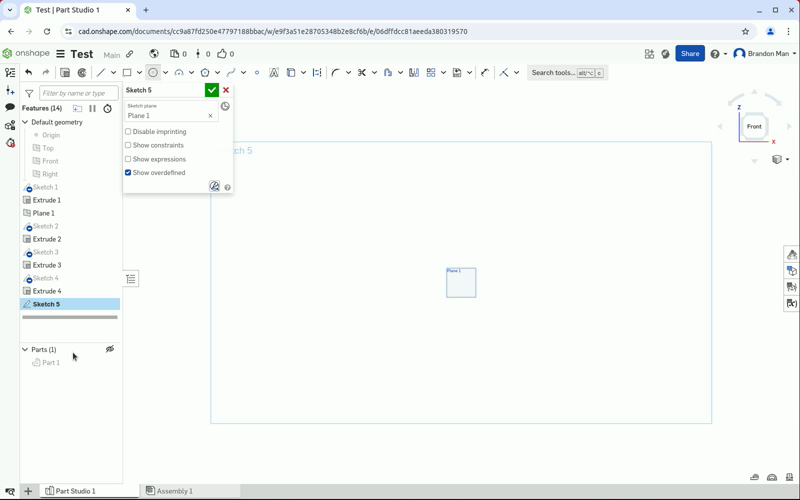
mouse_move(461, 191)
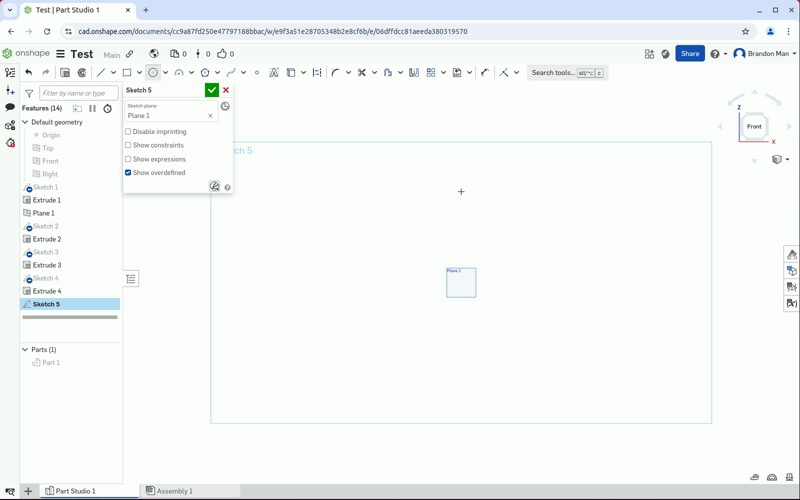
click(461, 191)
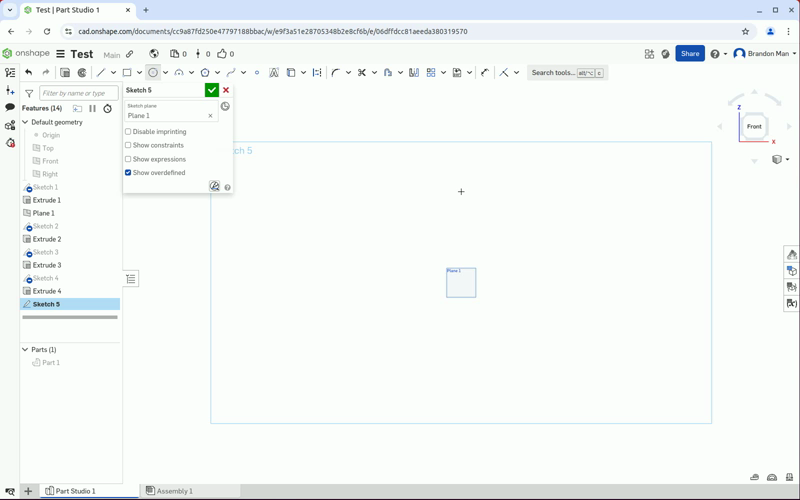
key_up(shift)
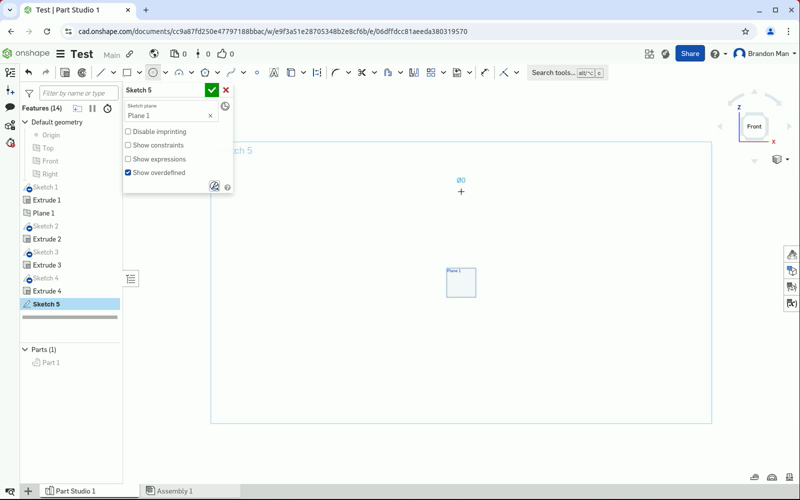
mouse_move(468, 191)
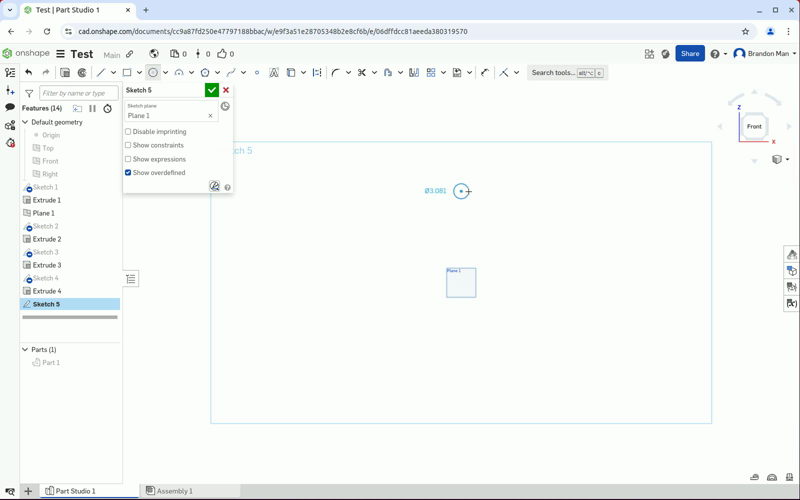
click(468, 191)
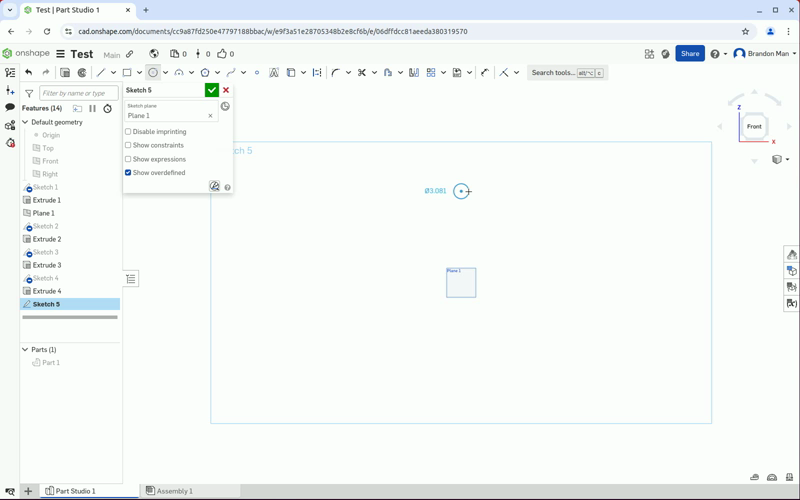
key(esc)
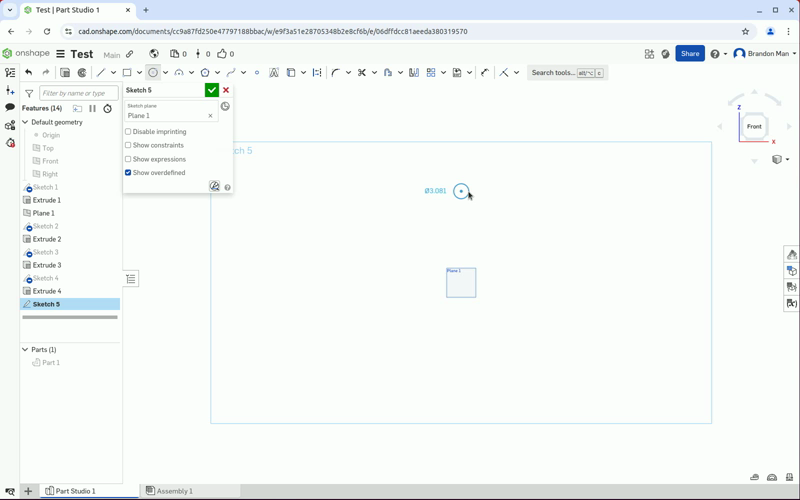
mouse_move(466, 189)
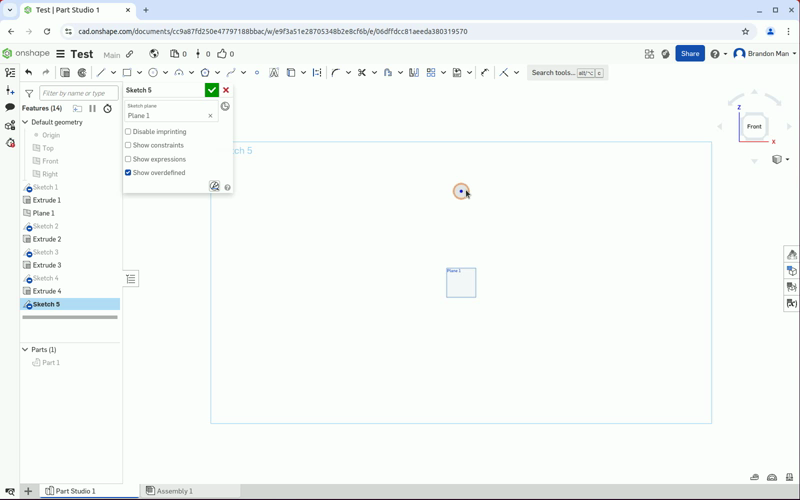
scroll(6)
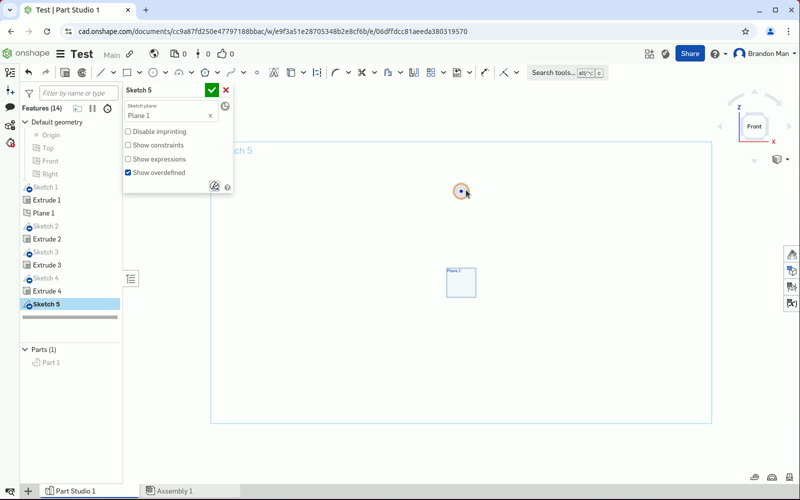
scroll(6)
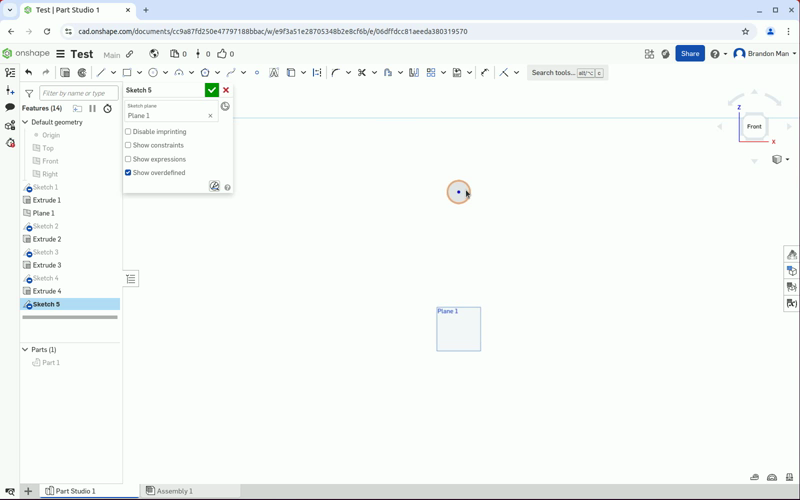
scroll(6)
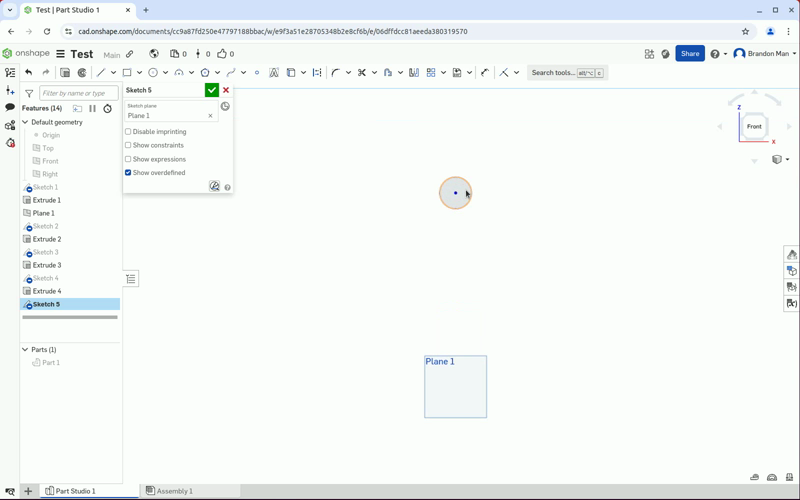
scroll(6)
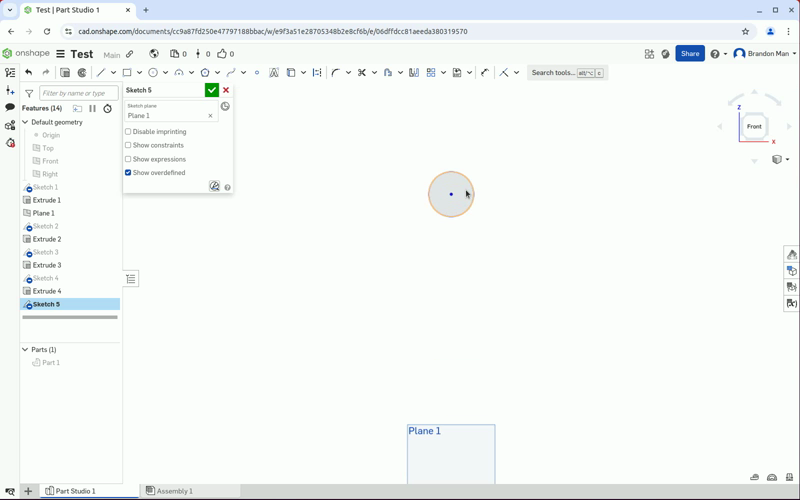
scroll(6)
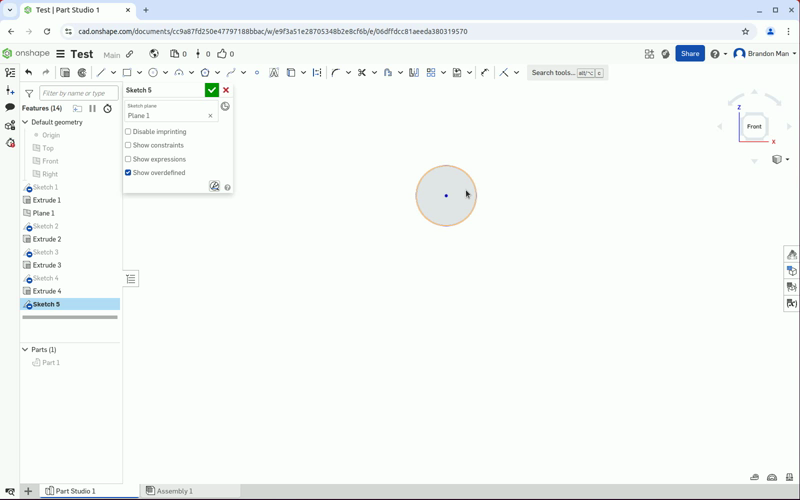
scroll(6)
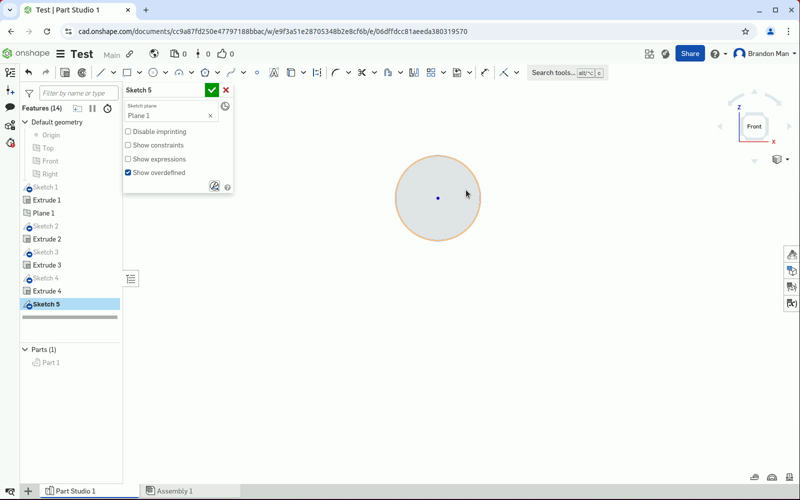
scroll(6)
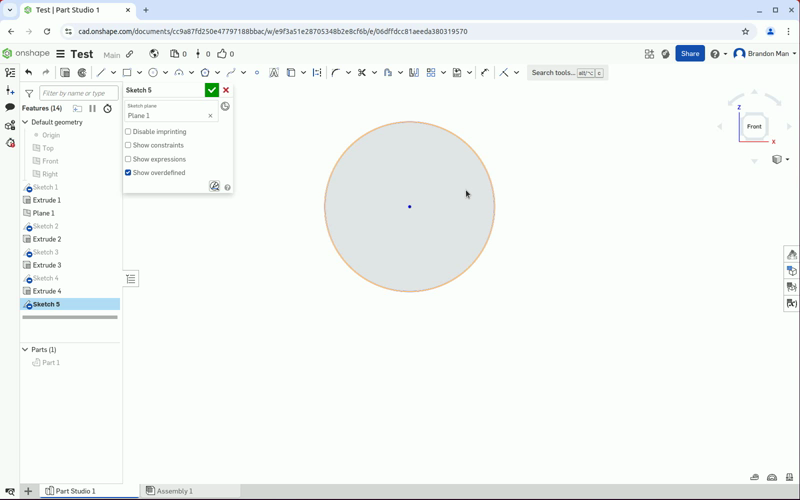
click(466, 189)
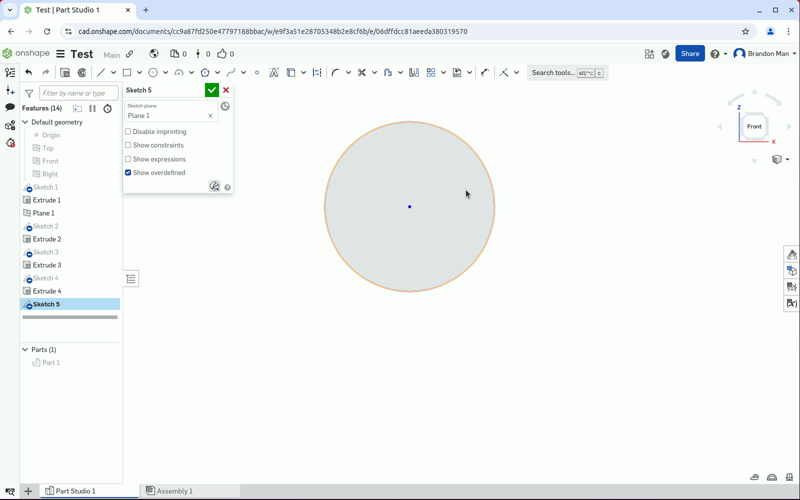
scroll(-6)
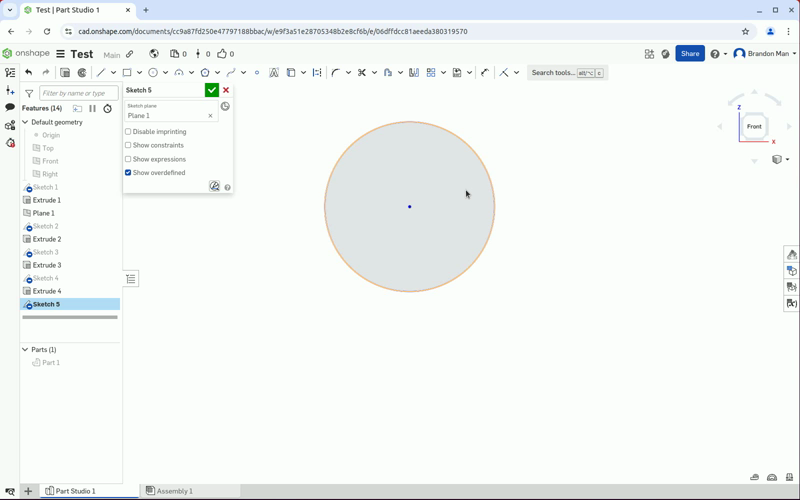
scroll(-6)
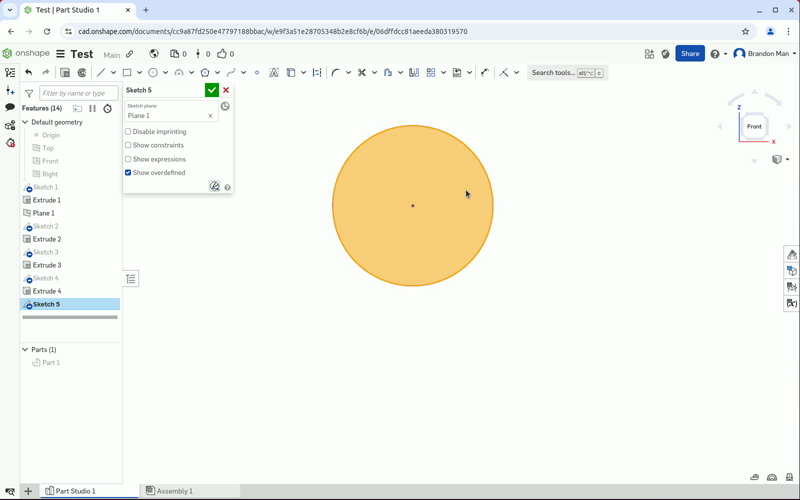
scroll(-6)
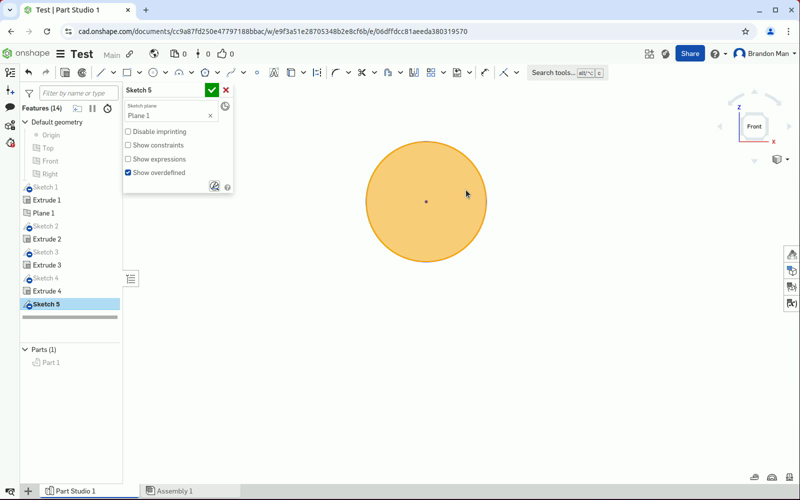
scroll(-6)
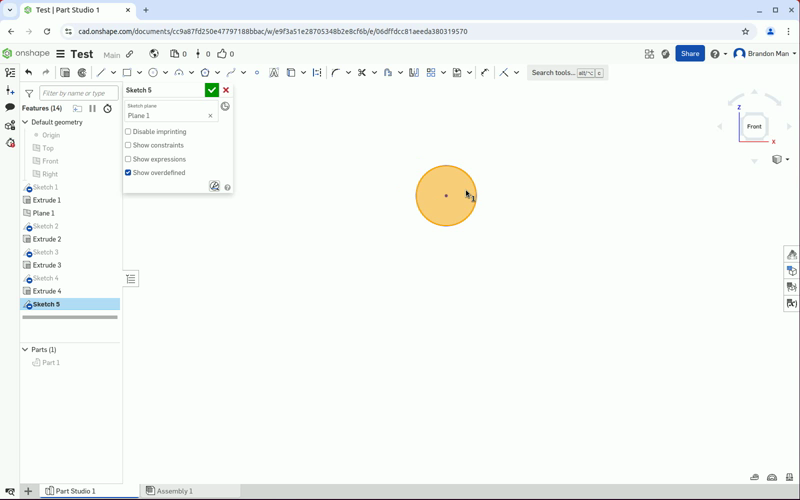
scroll(-6)
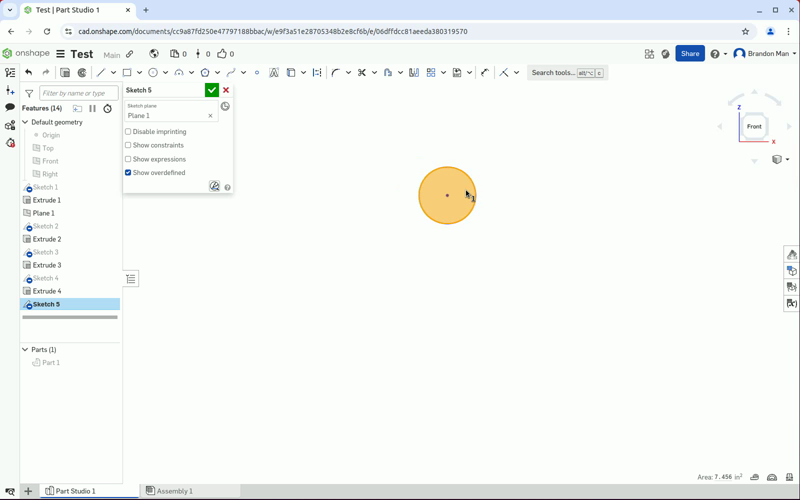
scroll(-6)
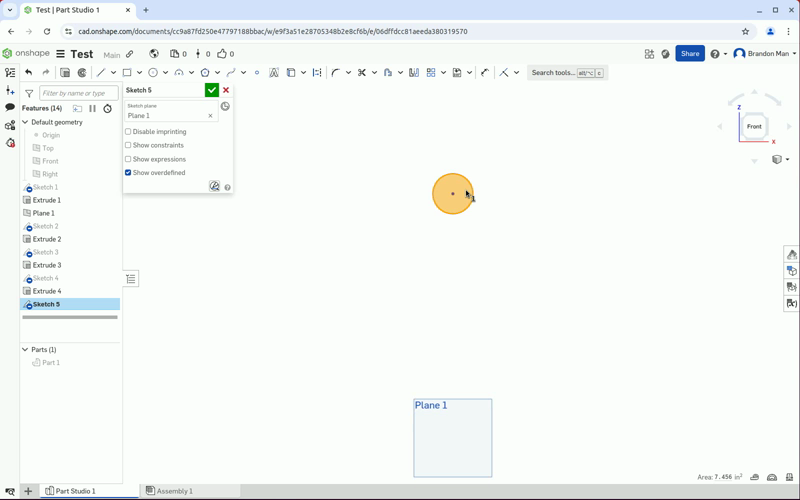
scroll(-6)
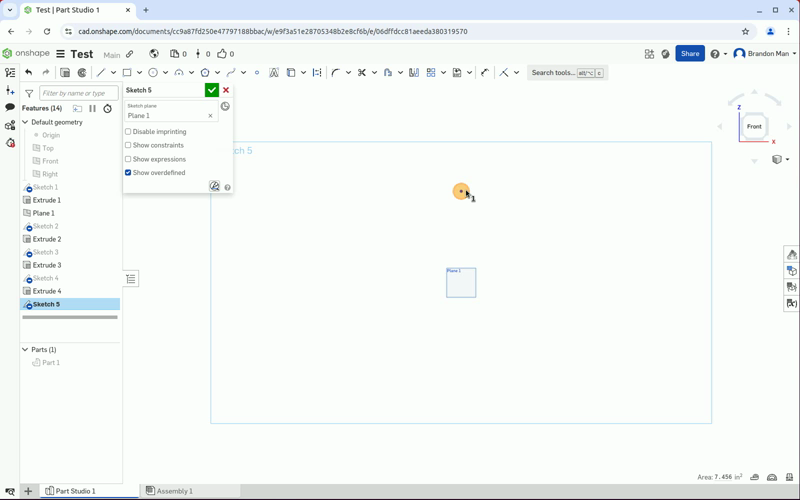
mouse_move(73, 352)
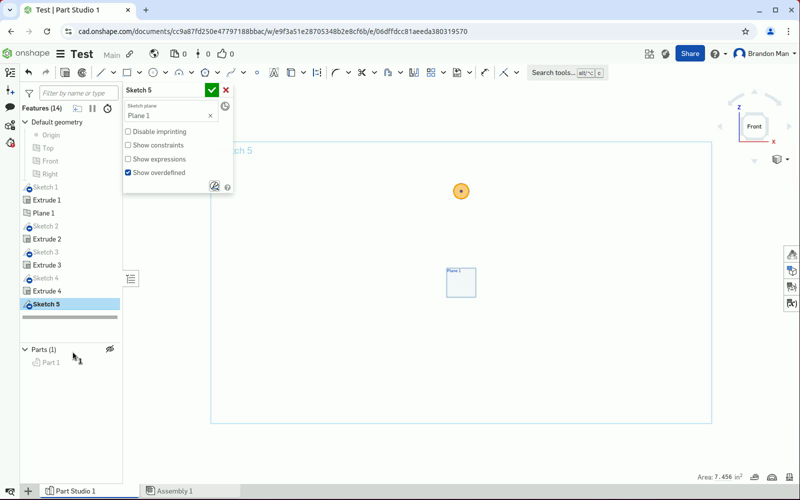
key(shift+y)
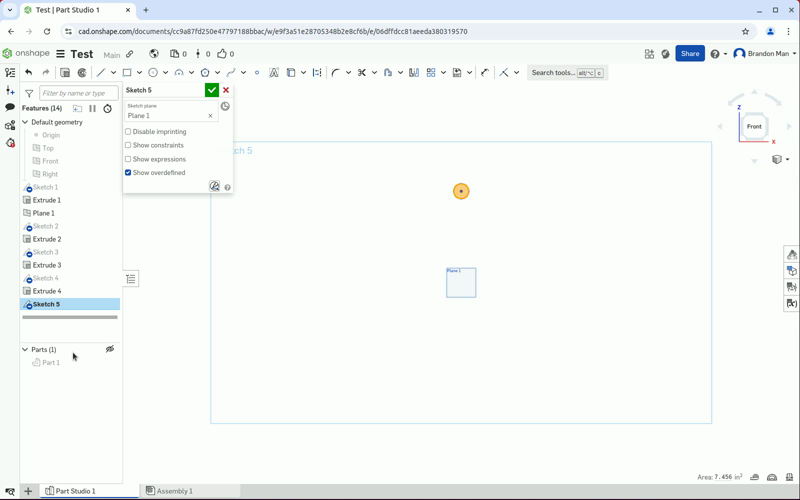
key(shift+e)
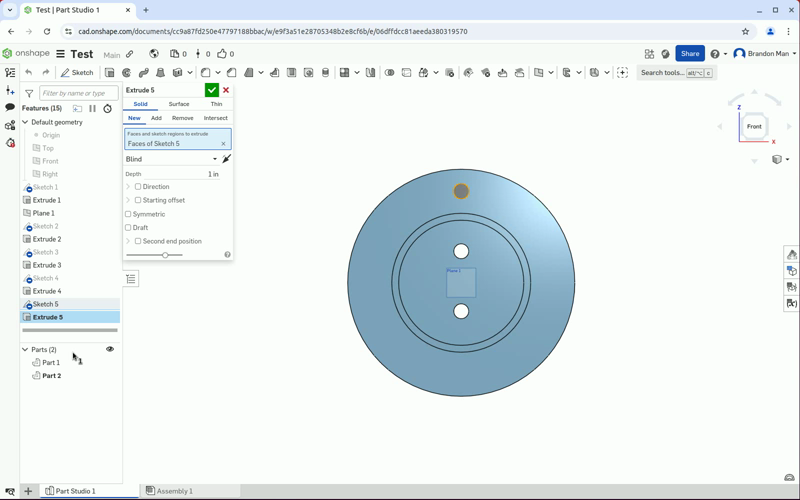
mouse_move(143, 106)
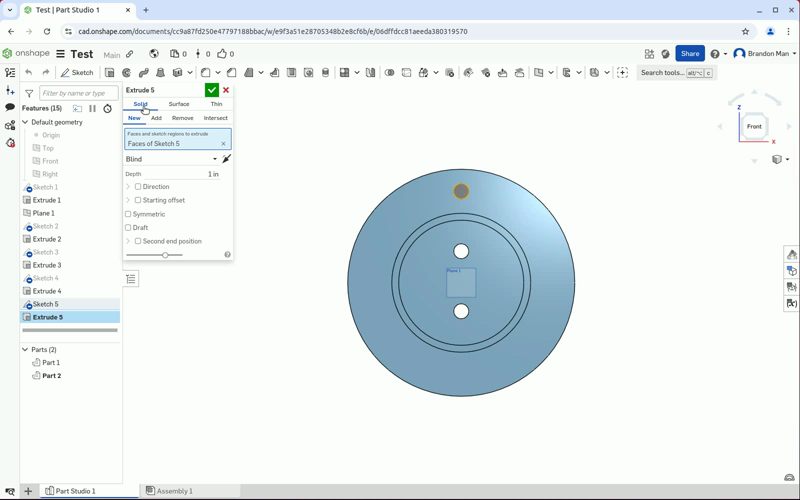
click(143, 106)
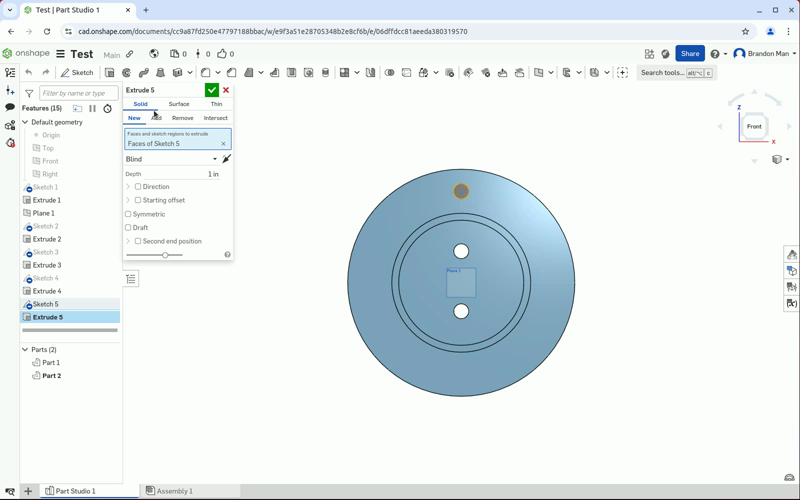
mouse_move(186, 120)
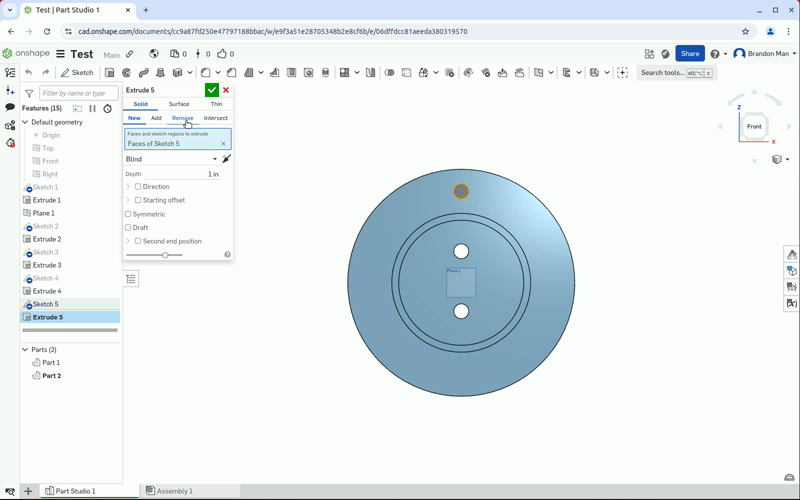
click(186, 120)
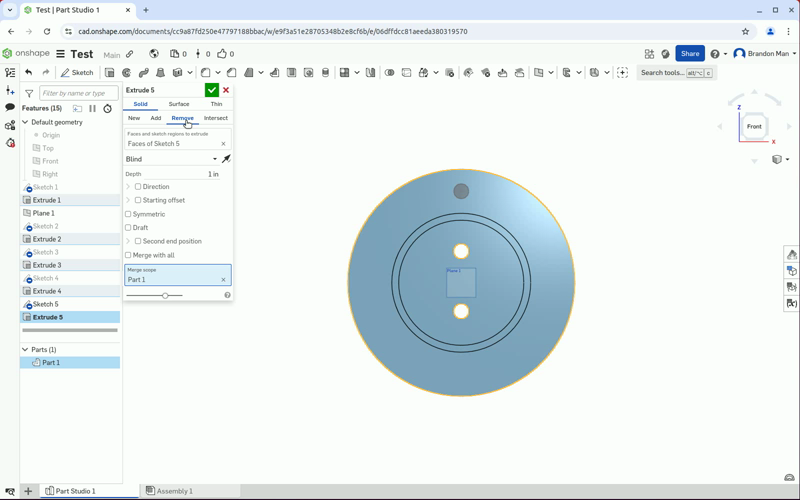
key(tab, 4)
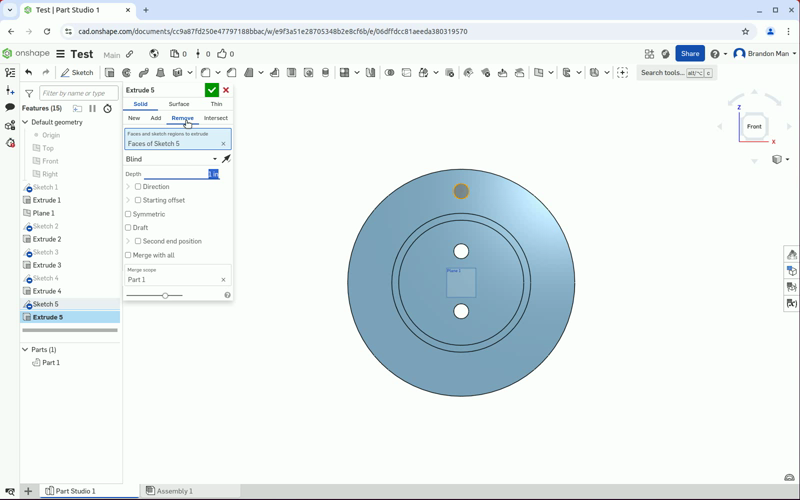
text(11.554)
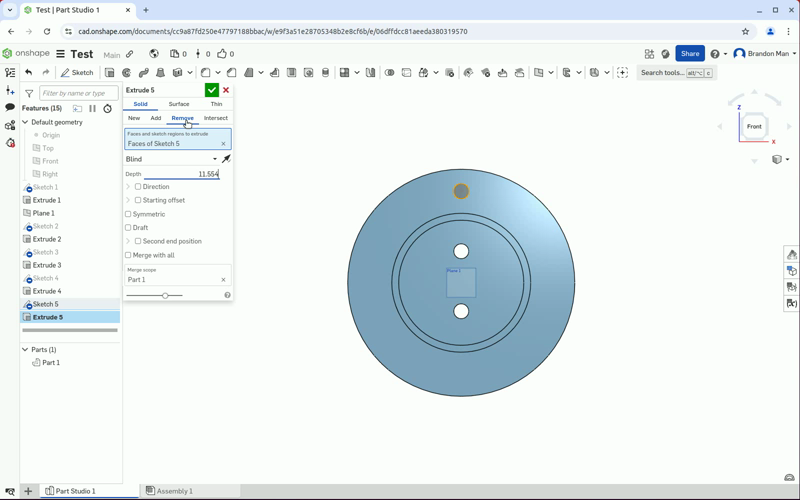
key(tab, 6)
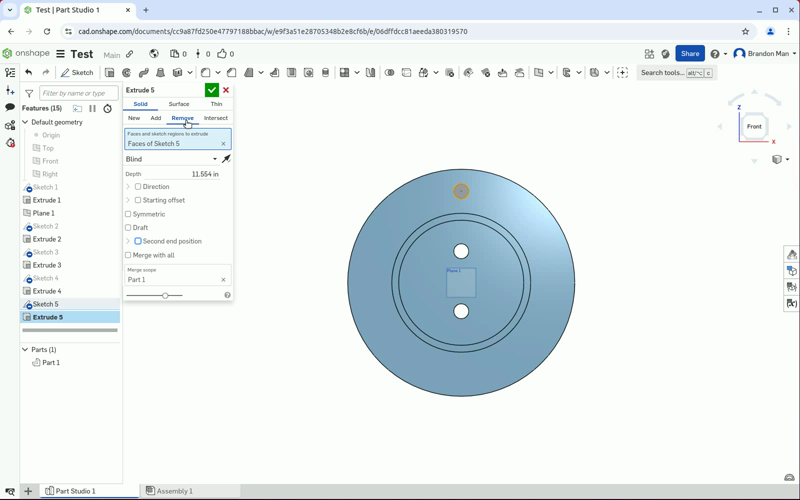
key(space)
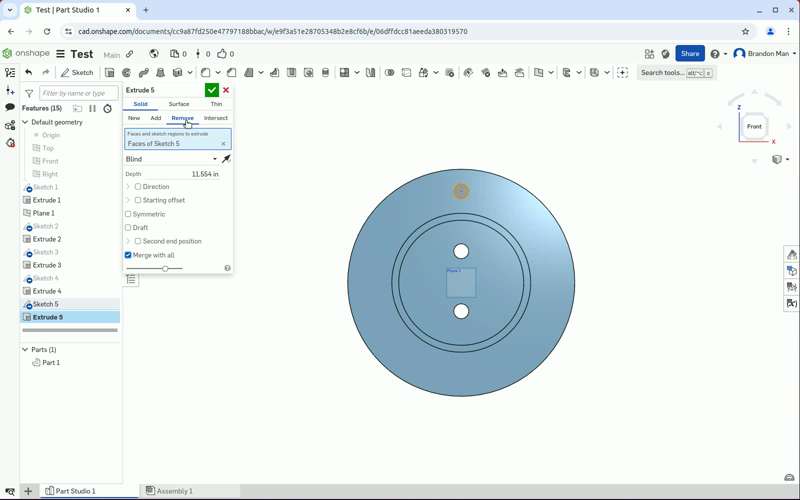
key(enter)
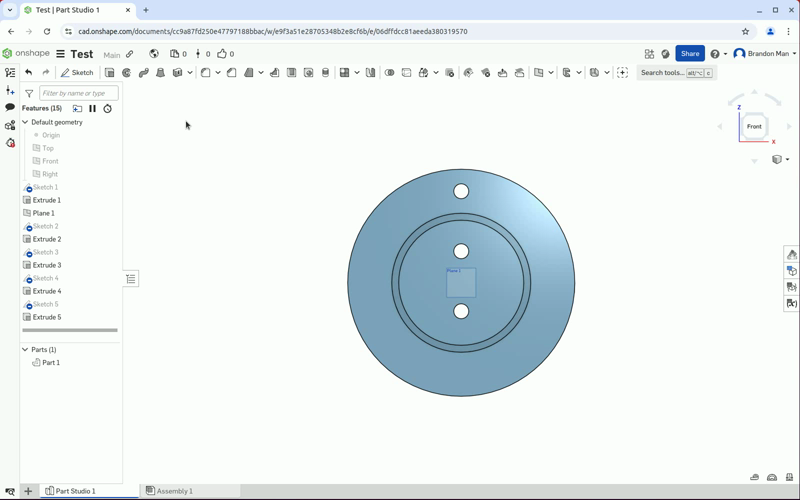
key(shift+h)
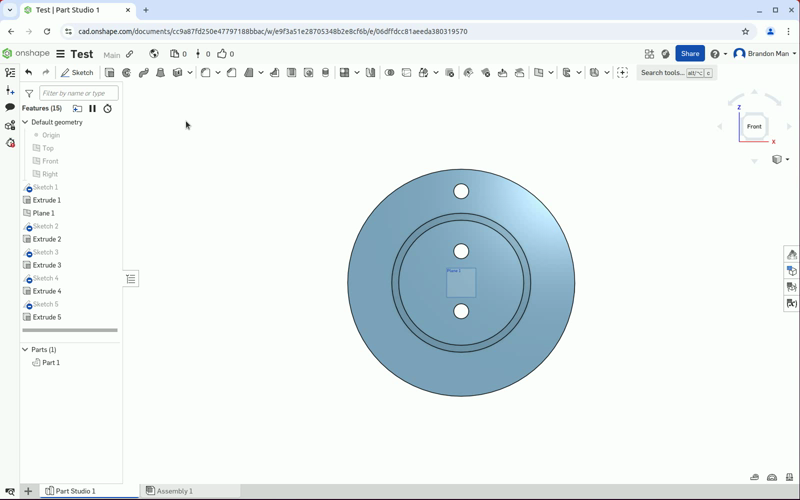
key(shift+h)
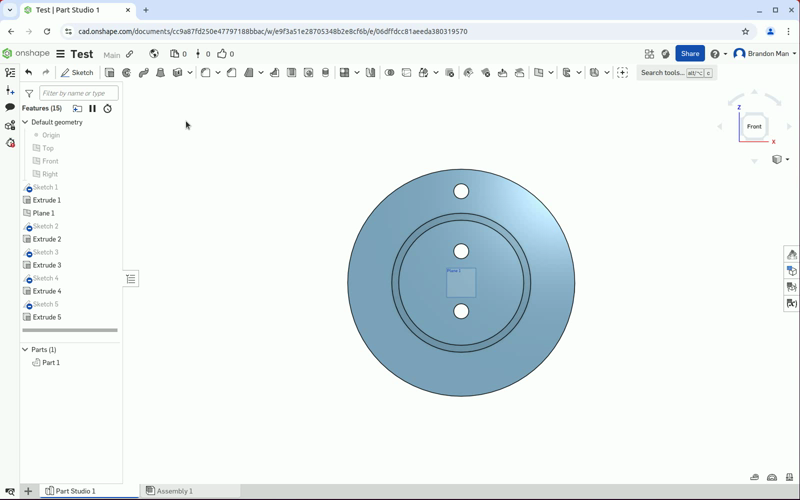
mouse_move(73, 189)
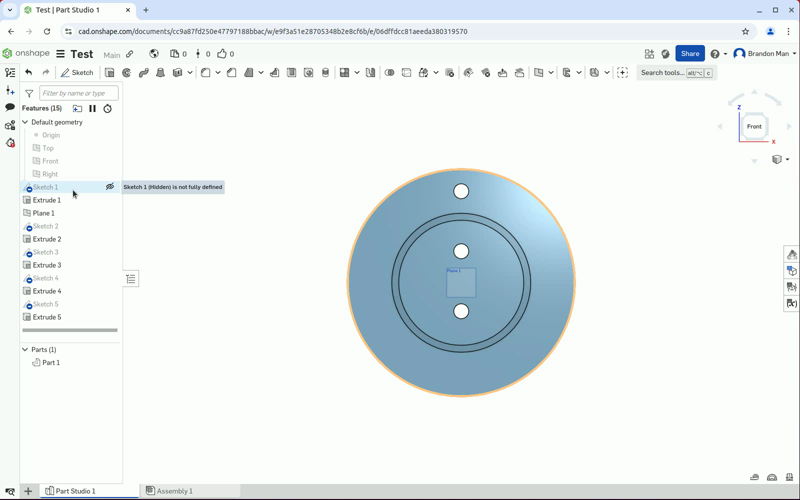
click(73, 189)
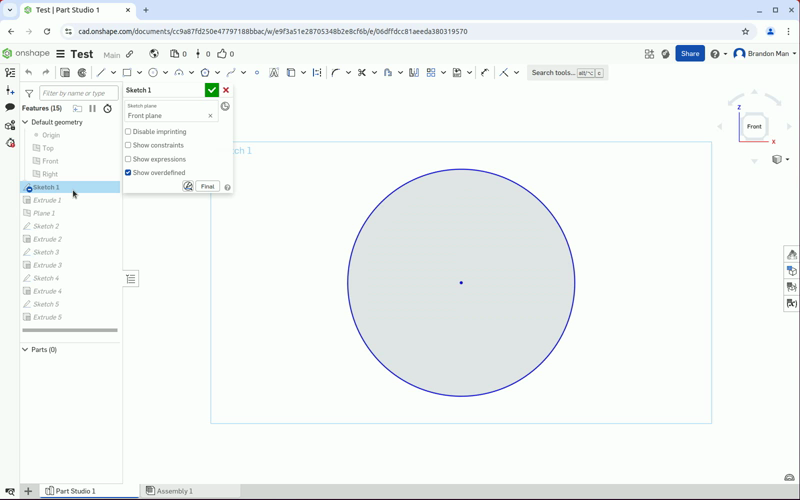
mouse_move(229, 92)
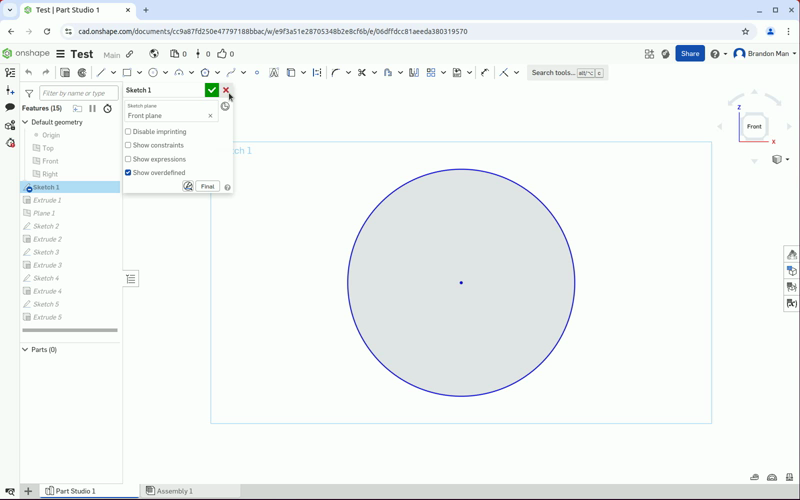
click(229, 92)
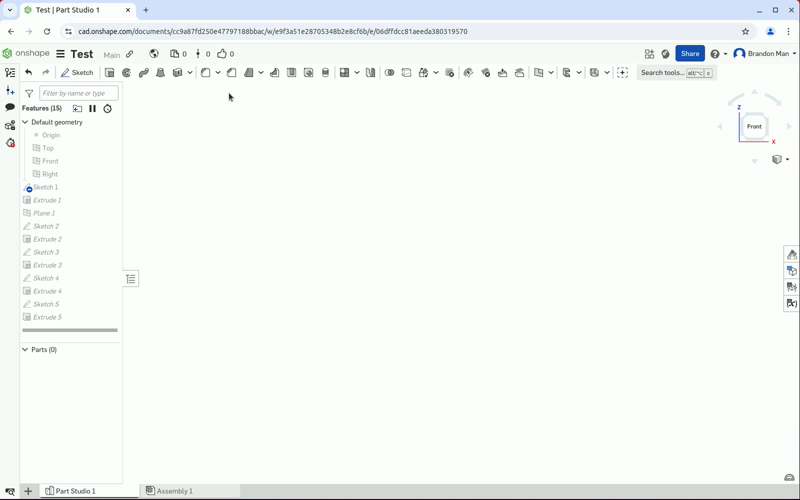
key(shift+s)
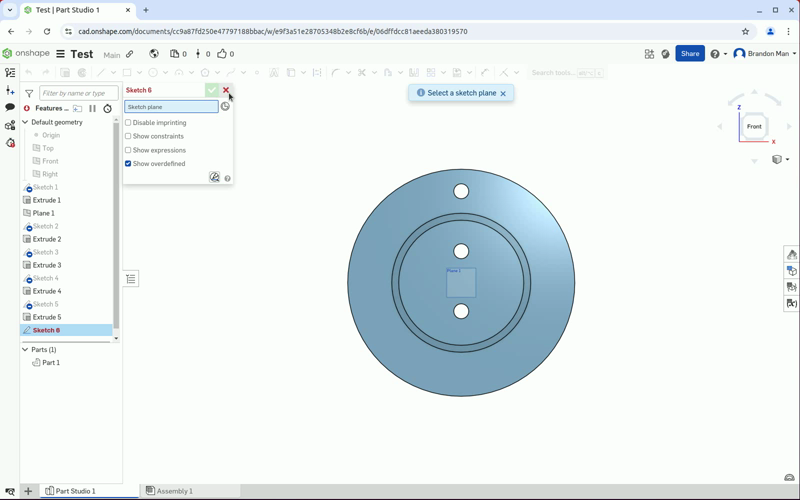
mouse_move(69, 215)
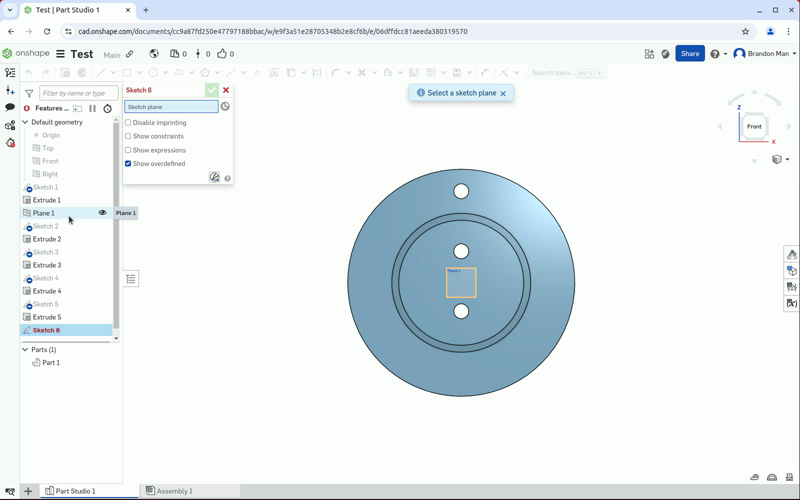
click(69, 215)
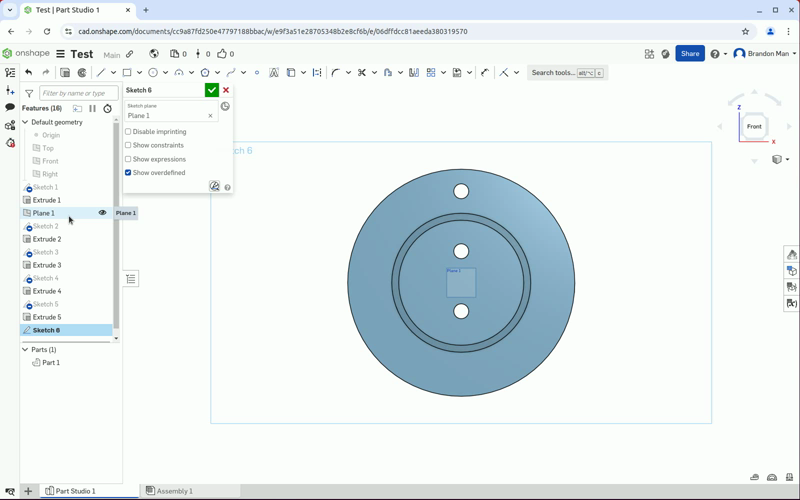
mouse_move(73, 352)
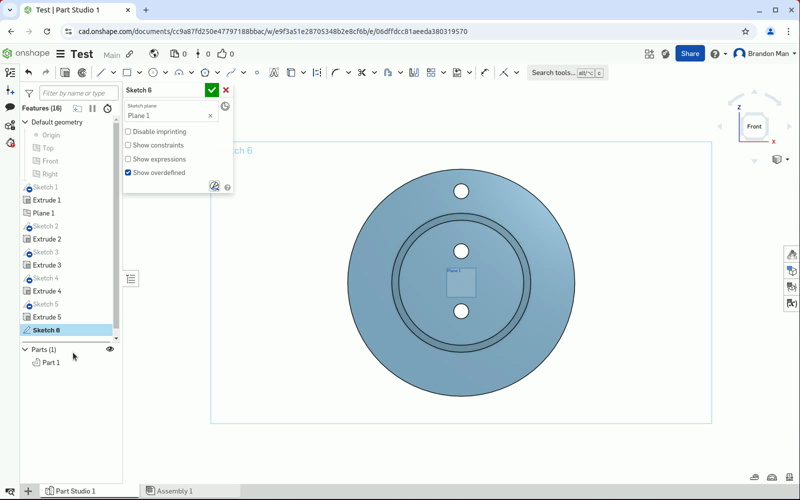
key(y)
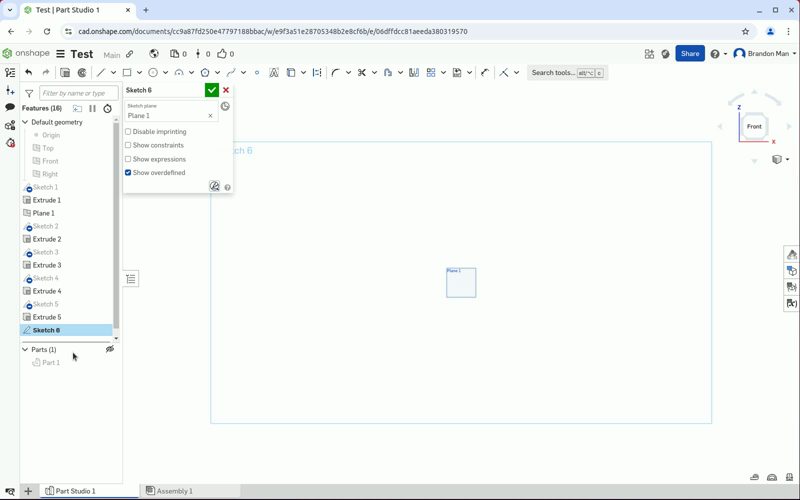
key(c)
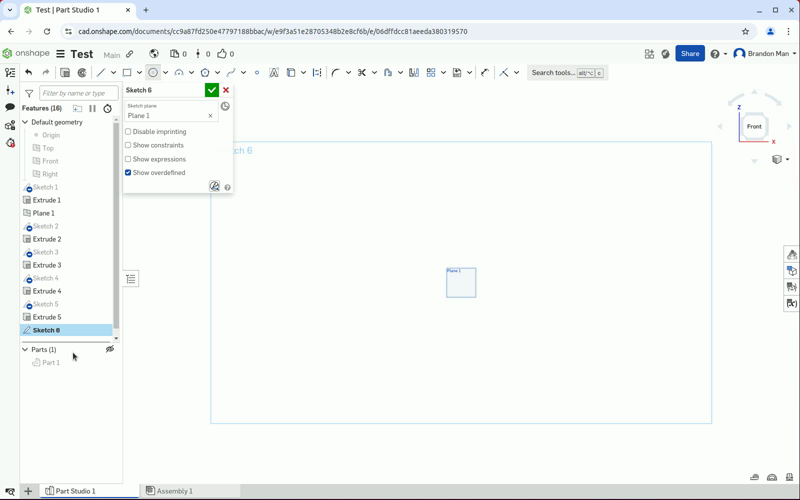
key_down(shift)
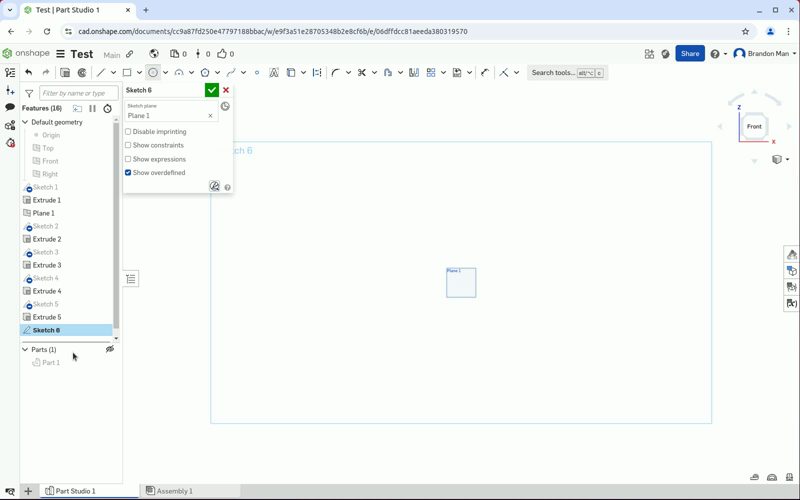
mouse_move(553, 282)
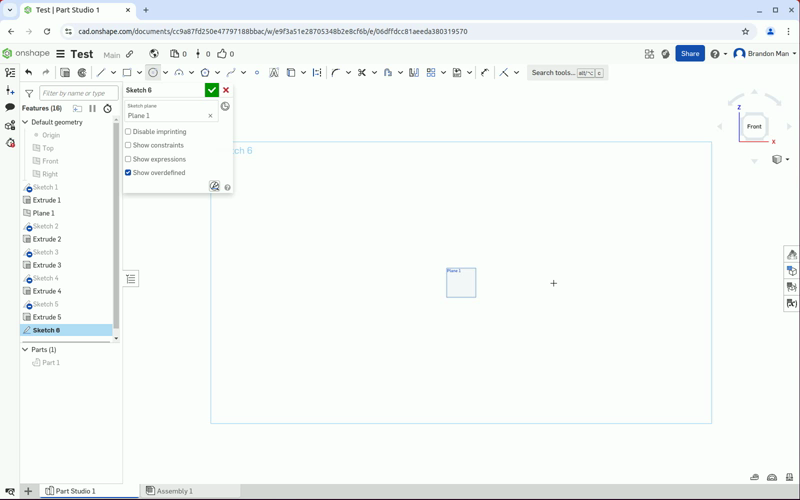
click(553, 282)
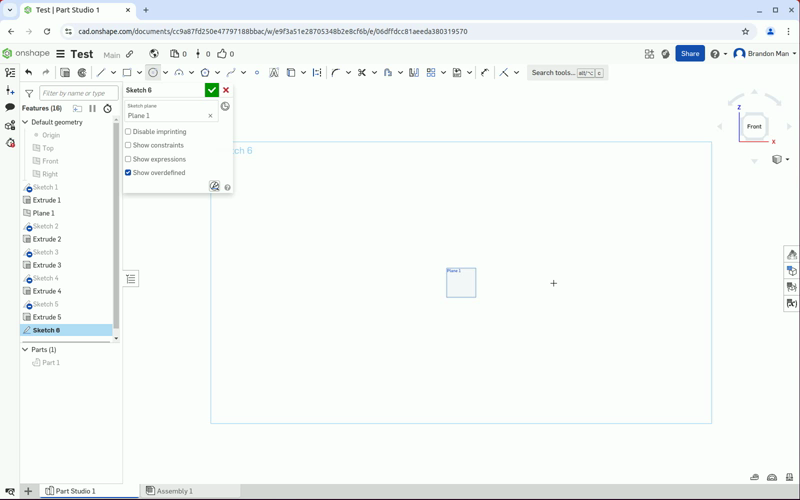
key_up(shift)
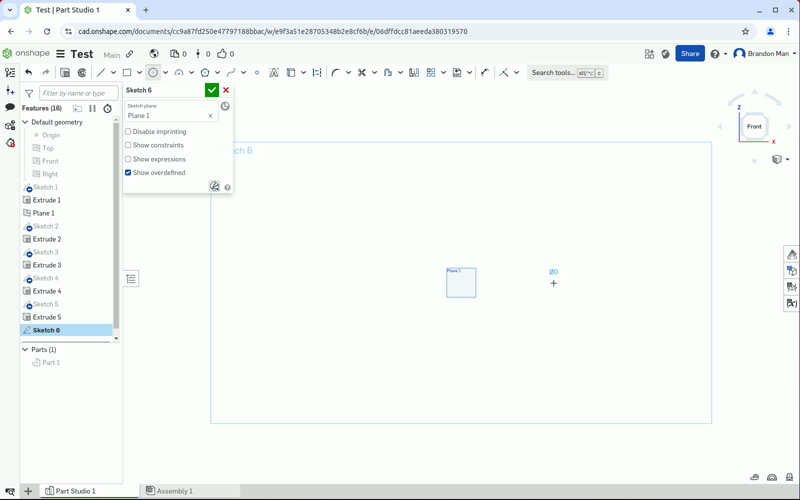
mouse_move(561, 282)
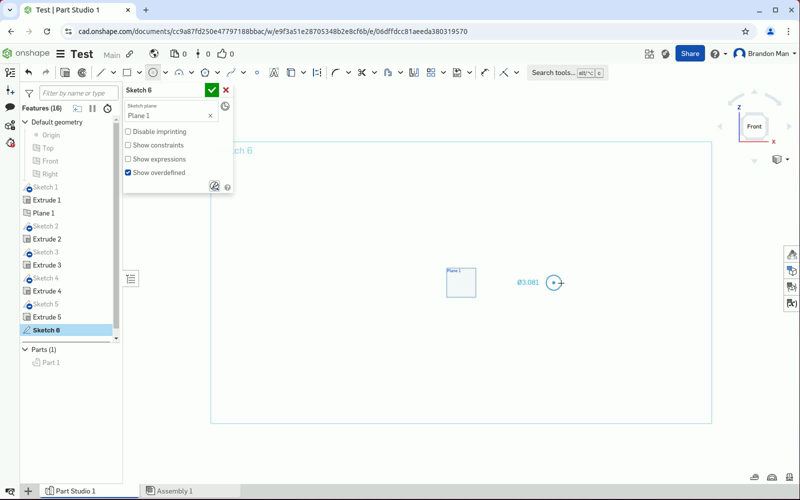
click(561, 282)
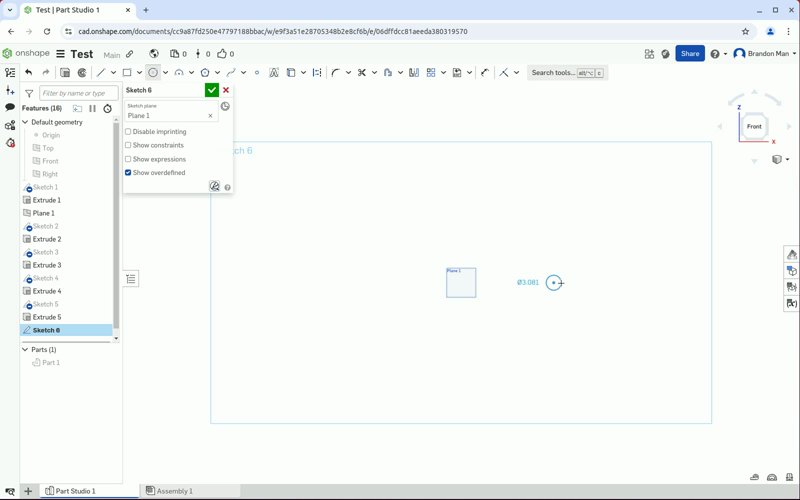
key(esc)
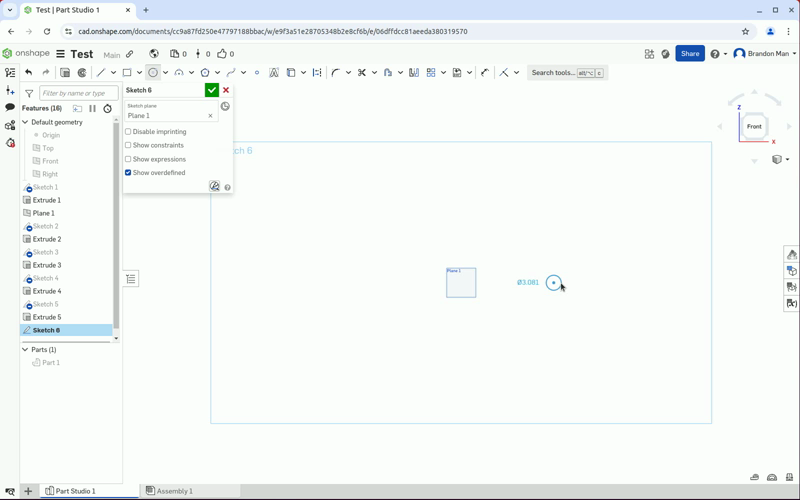
mouse_move(555, 288)
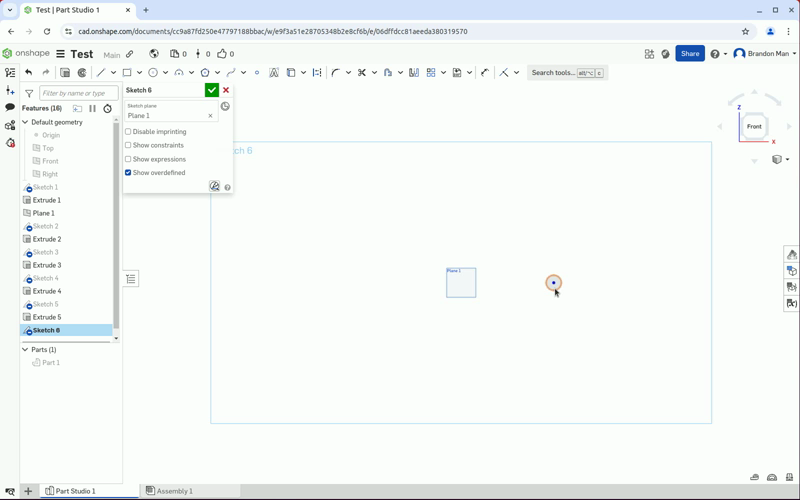
scroll(6)
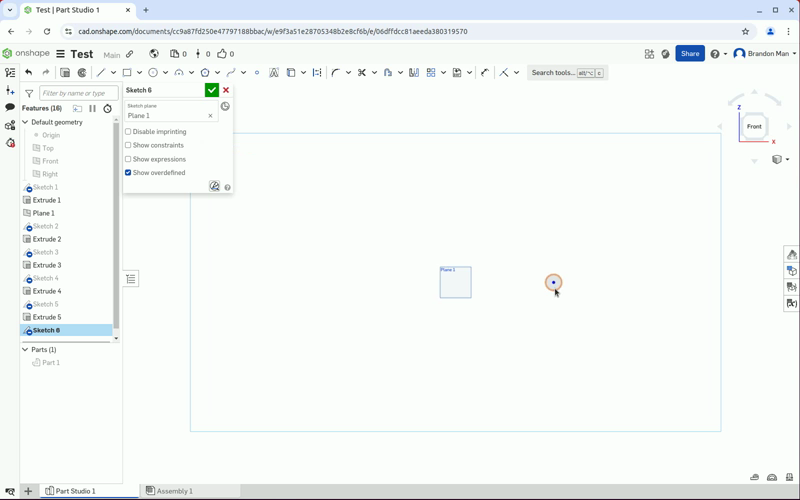
scroll(6)
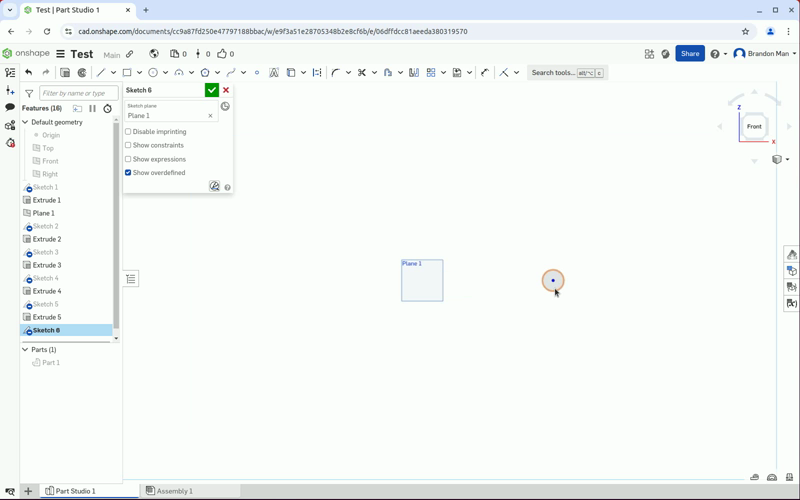
scroll(6)
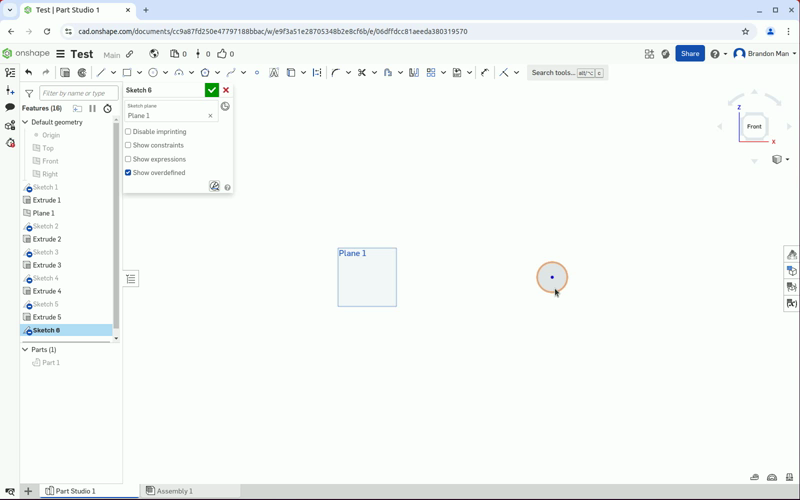
scroll(6)
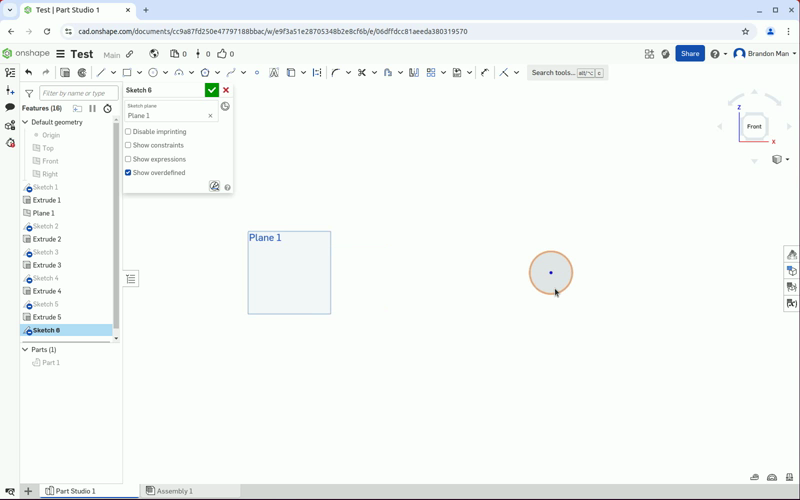
scroll(6)
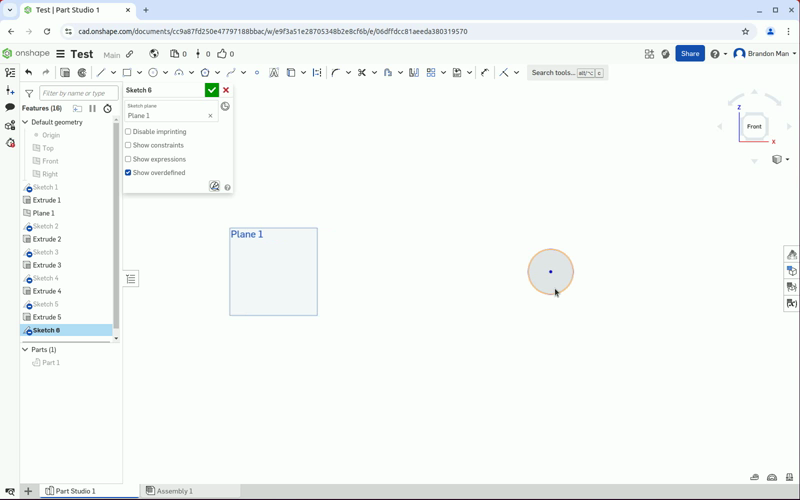
scroll(6)
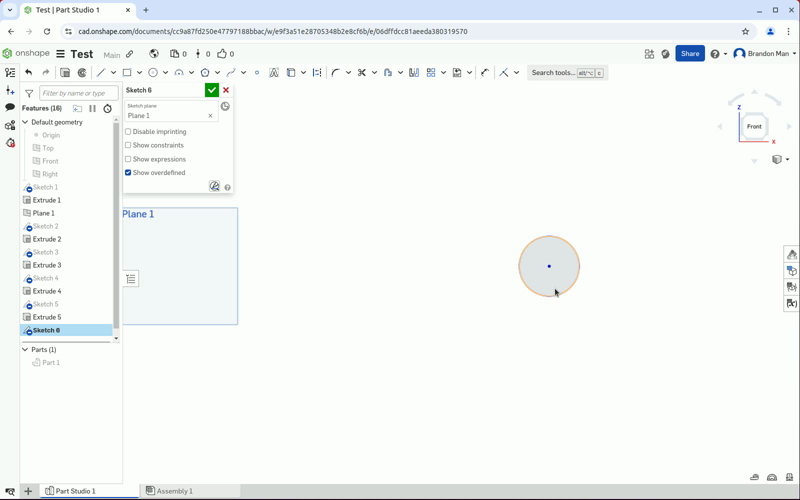
scroll(6)
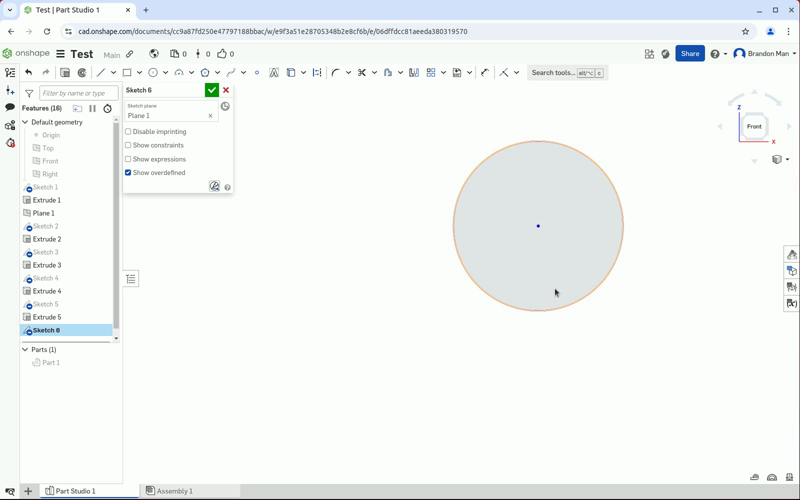
click(555, 288)
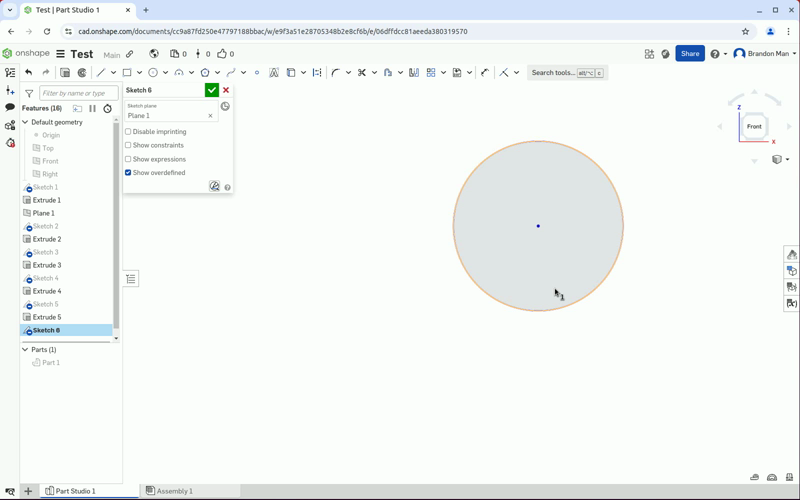
scroll(-6)
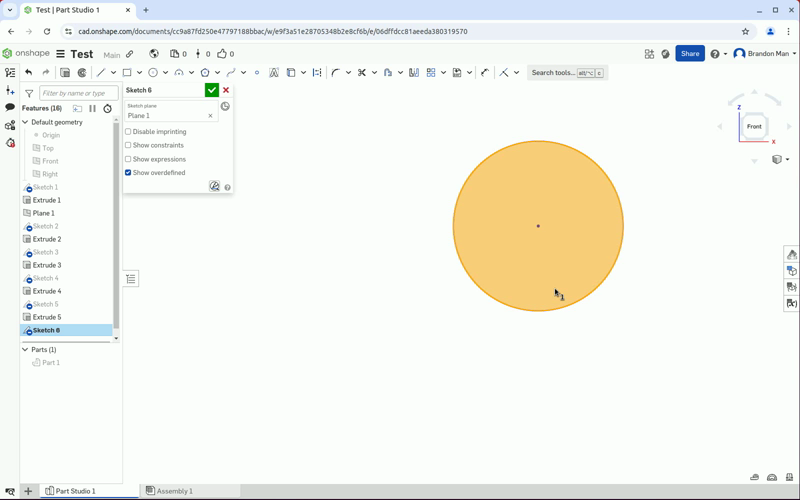
scroll(-6)
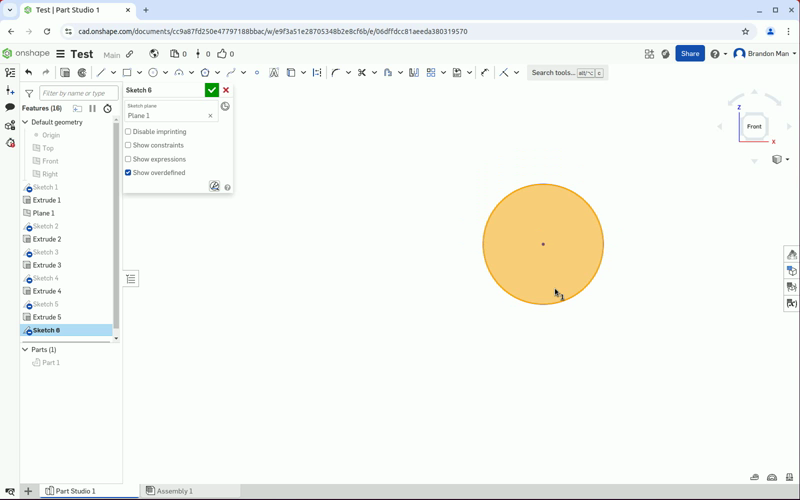
scroll(-6)
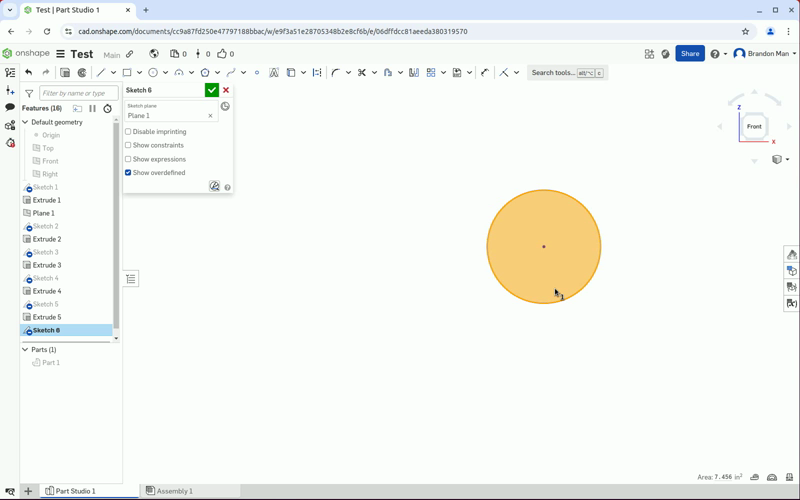
scroll(-6)
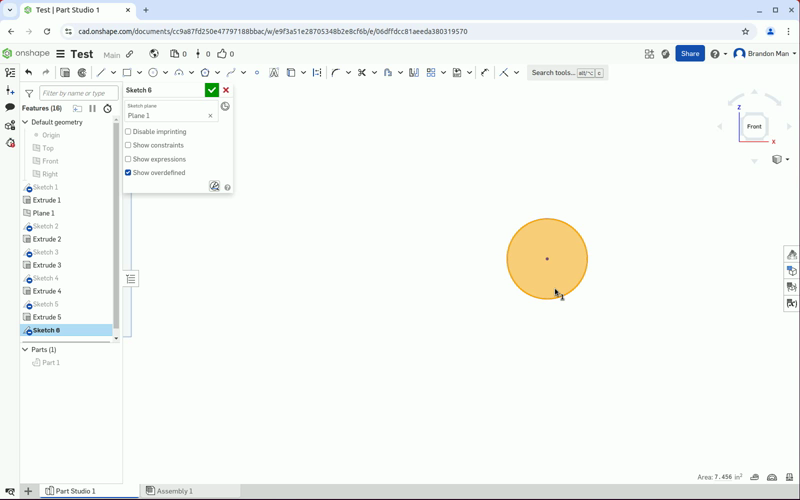
scroll(-6)
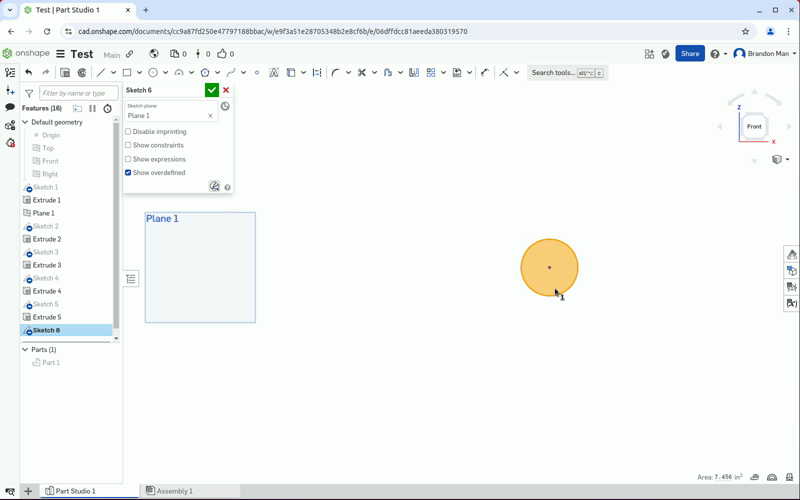
scroll(-6)
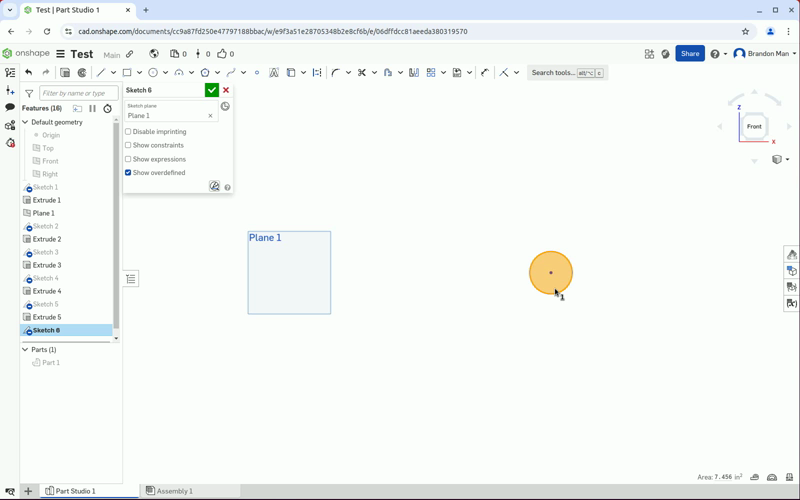
scroll(-6)
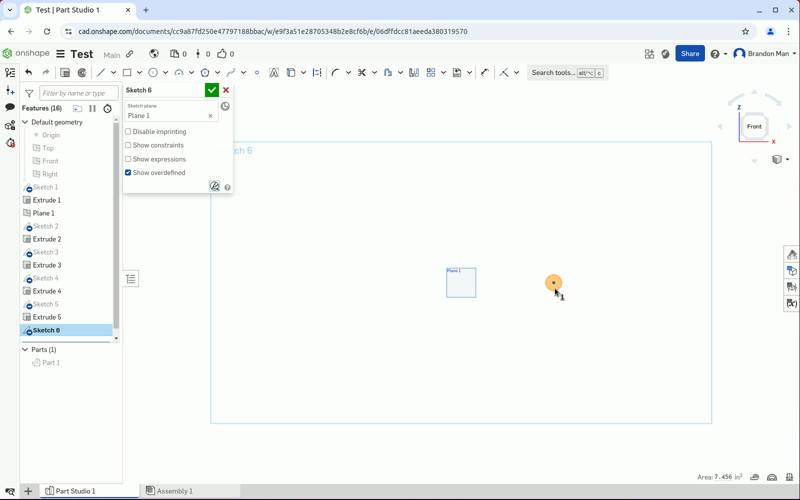
mouse_move(73, 352)
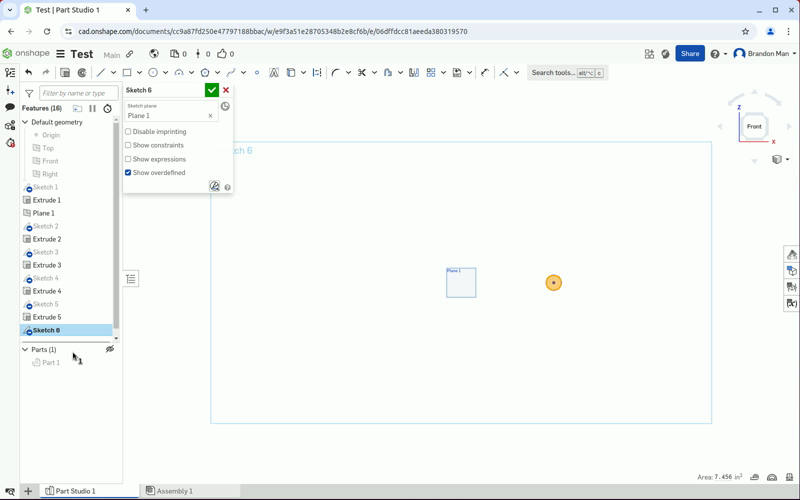
key(shift+y)
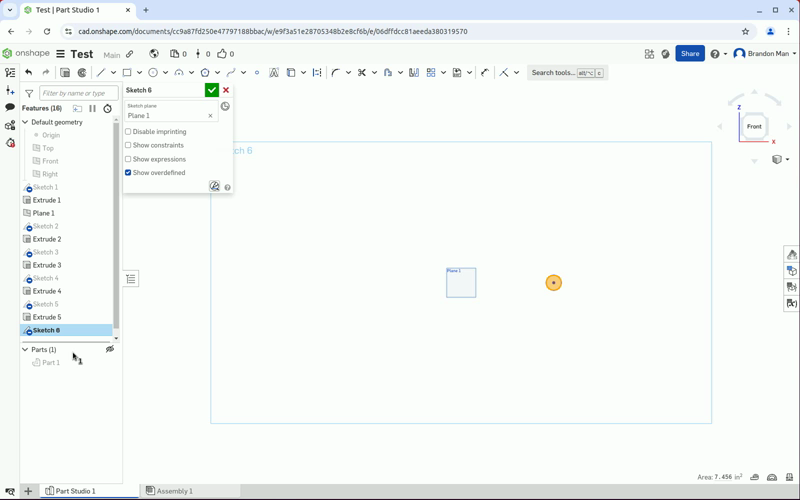
key(shift+e)
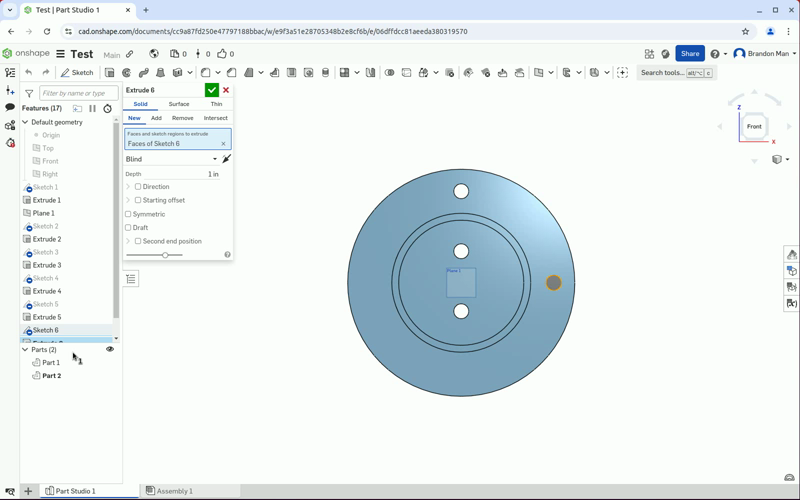
mouse_move(143, 106)
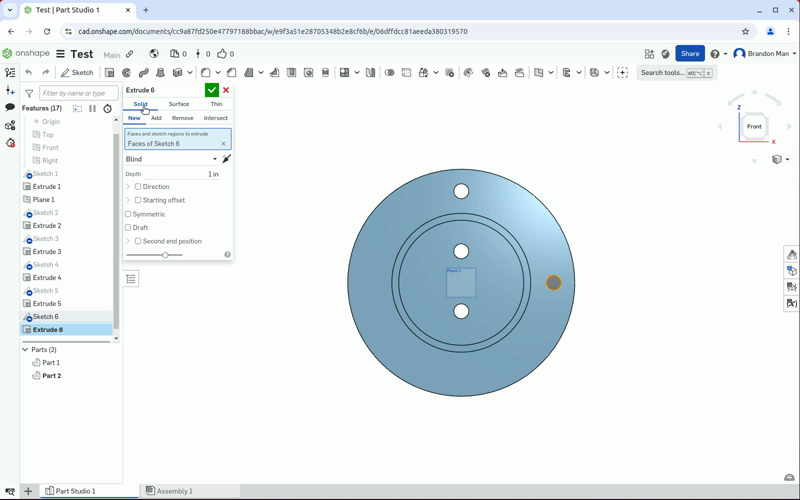
click(143, 106)
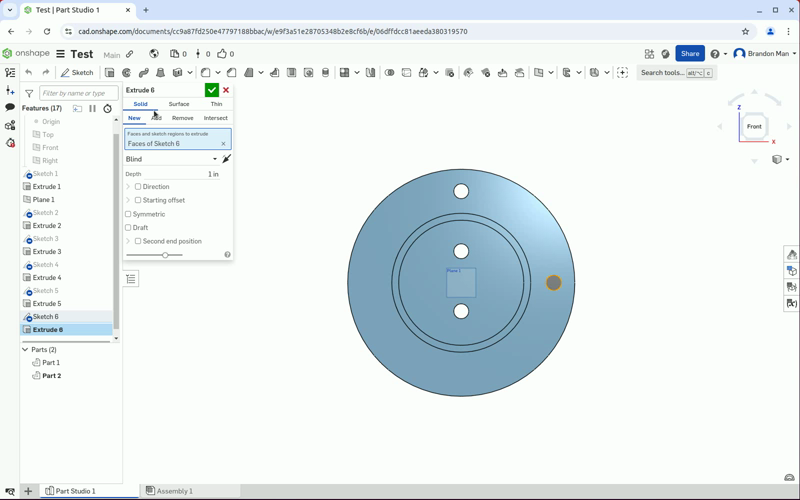
mouse_move(186, 120)
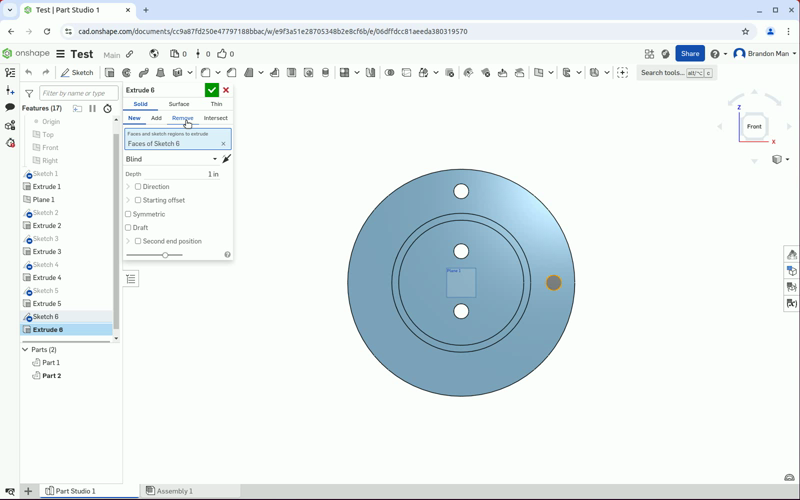
click(186, 120)
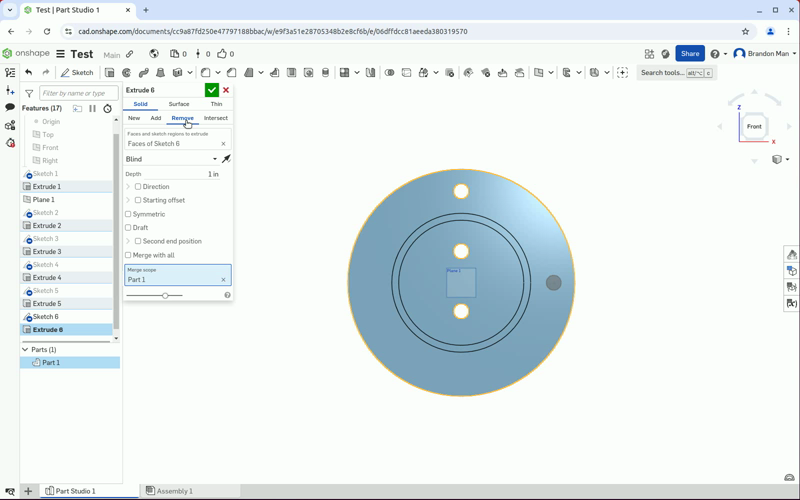
key(tab, 4)
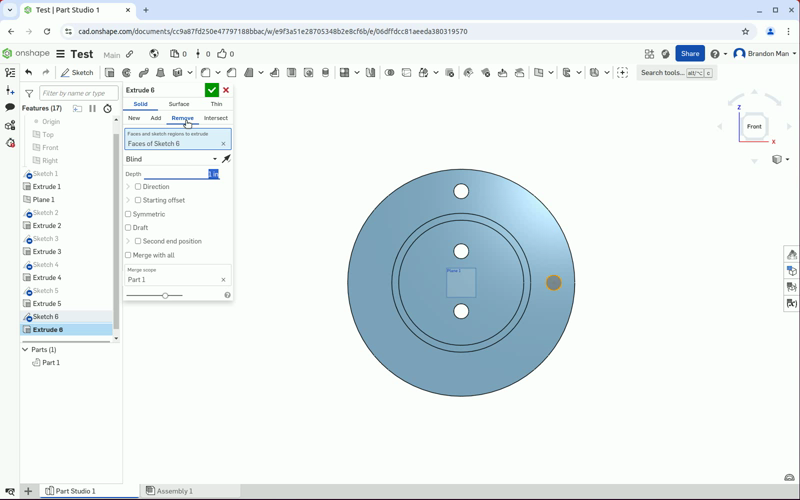
text(11.554)
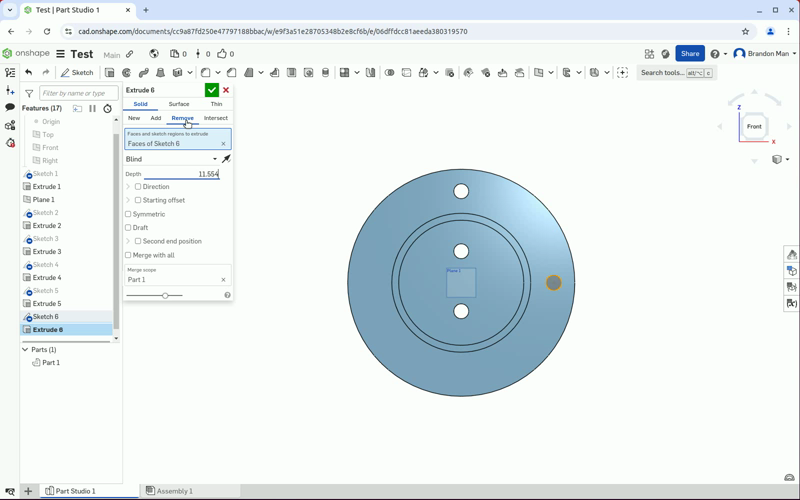
key(tab, 6)
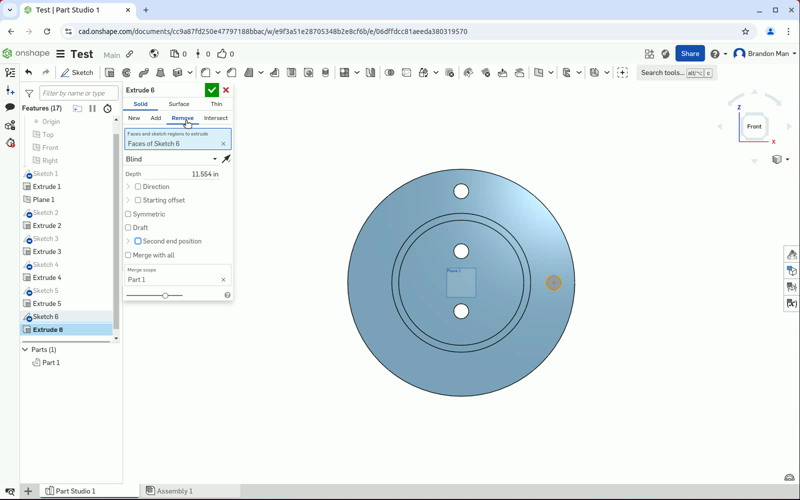
key(space)
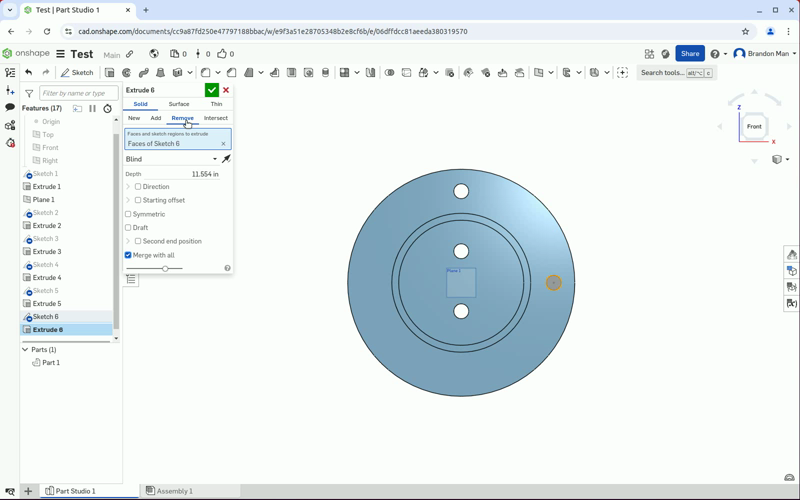
key(enter)
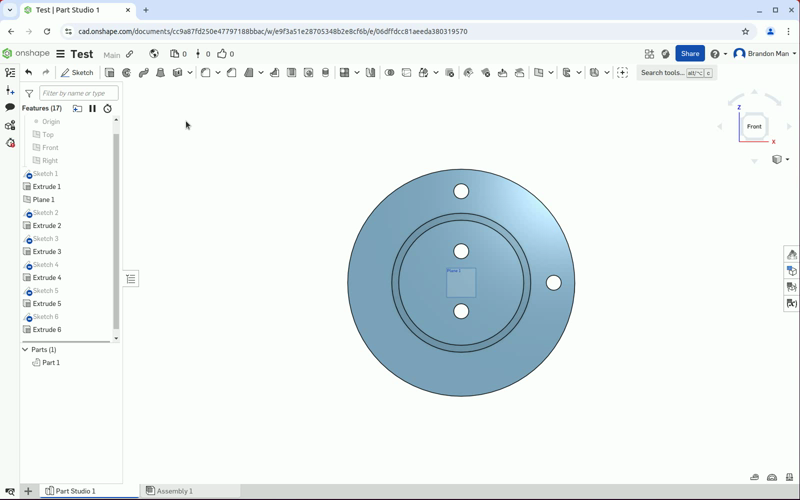
key(shift+h)
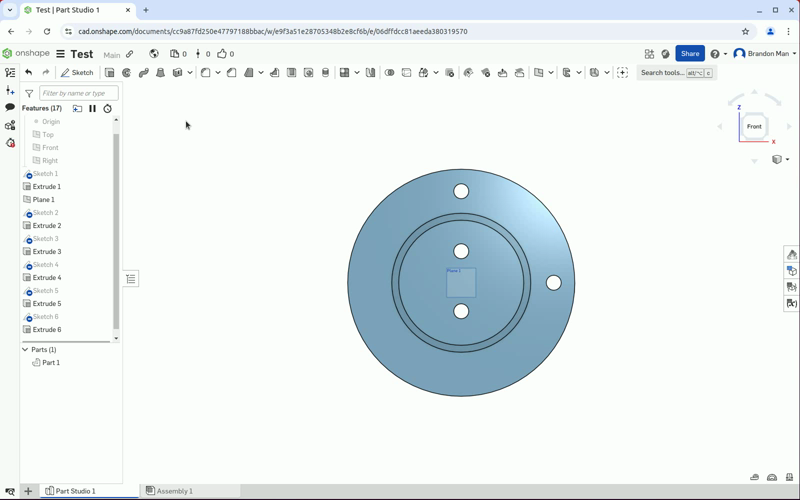
key(shift+h)
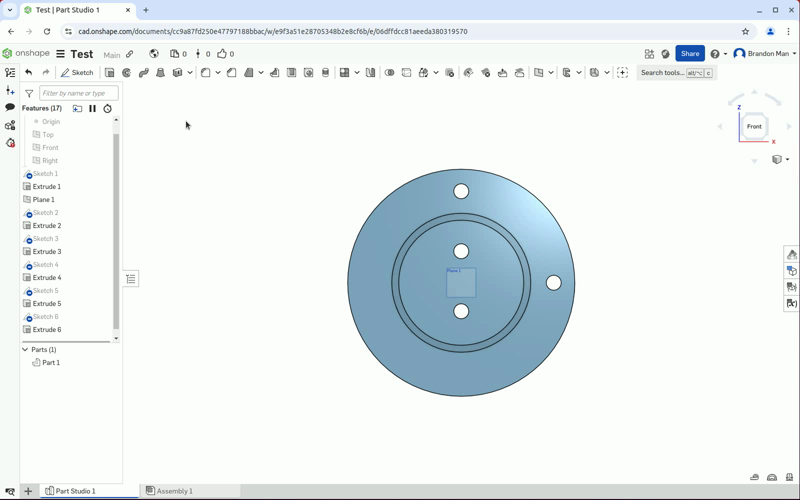
mouse_move(69, 176)
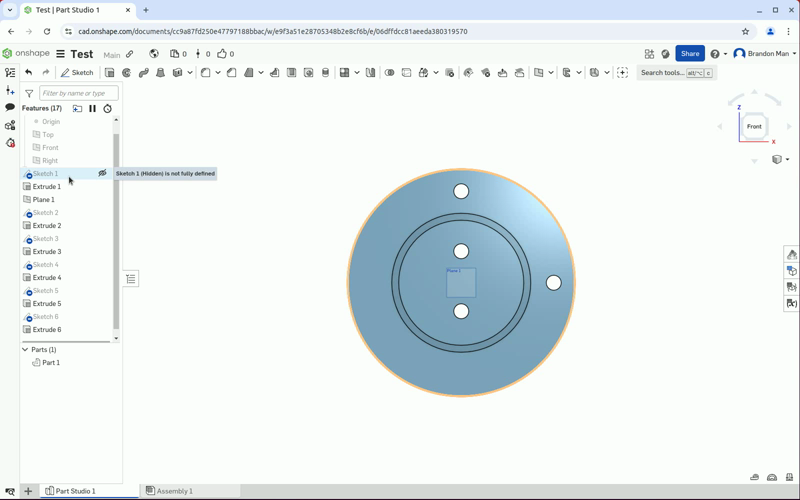
click(69, 176)
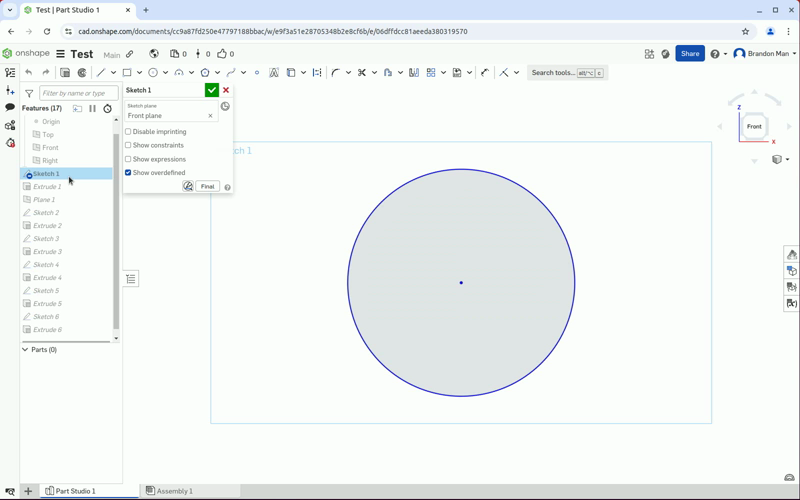
mouse_move(229, 92)
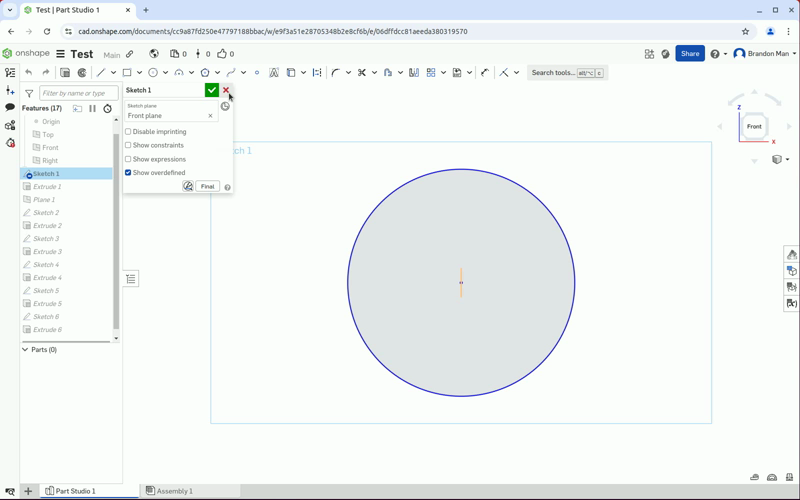
click(229, 92)
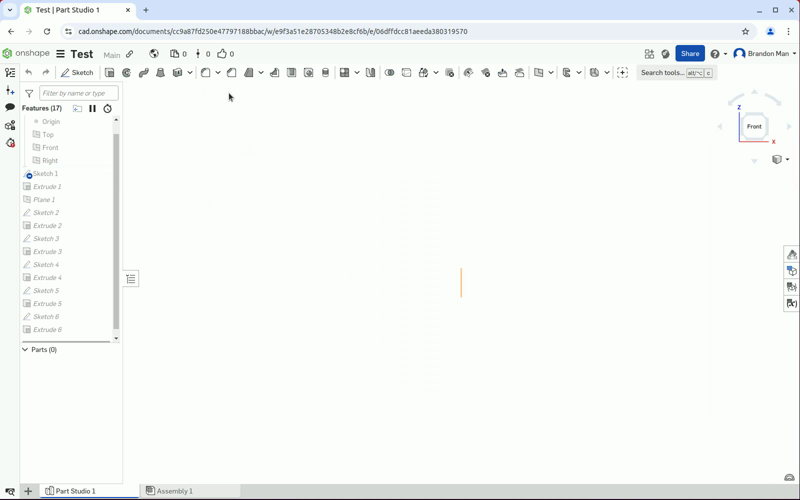
key(shift+s)
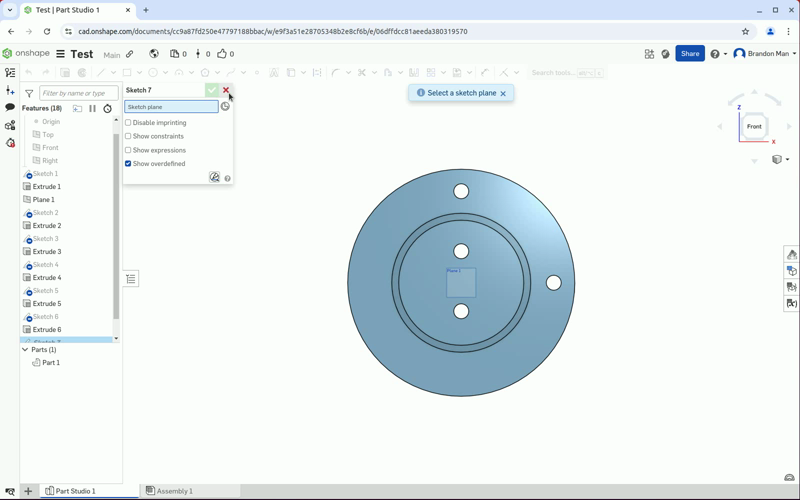
mouse_move(69, 189)
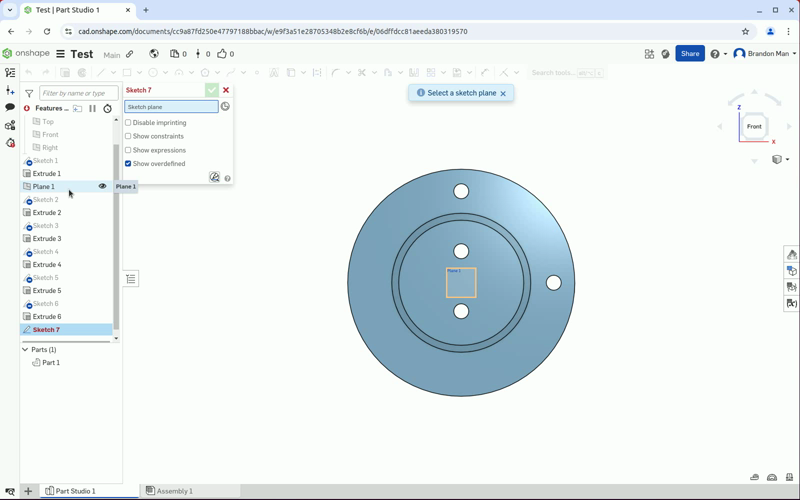
click(69, 189)
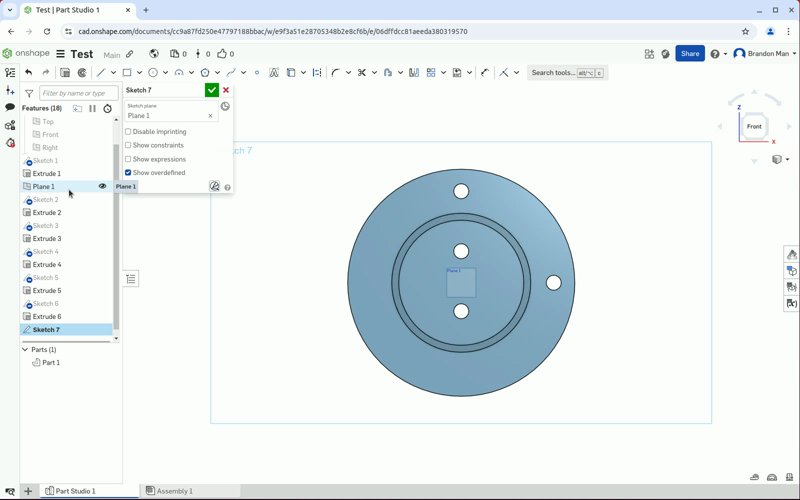
mouse_move(73, 352)
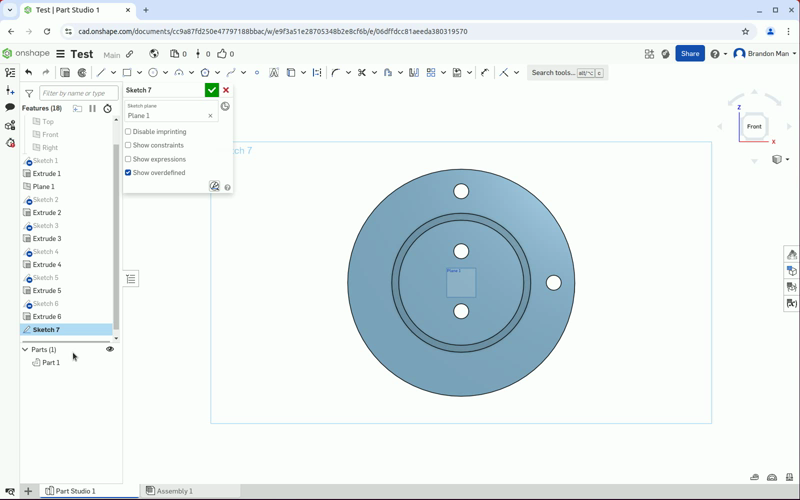
key(y)
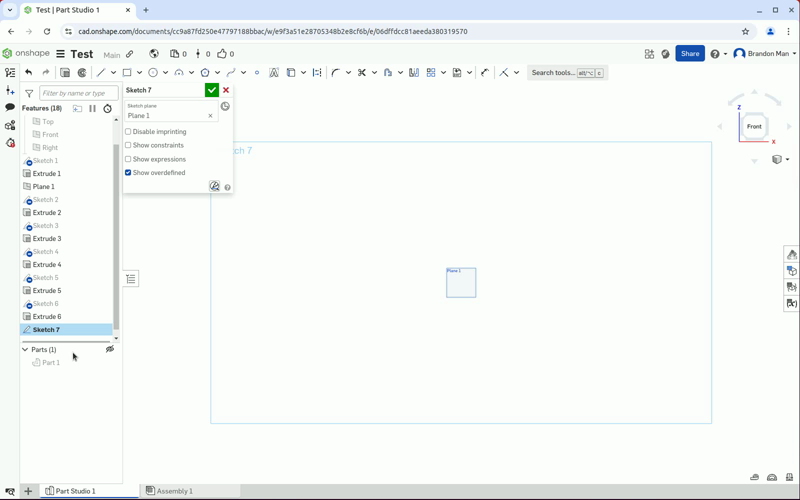
key(c)
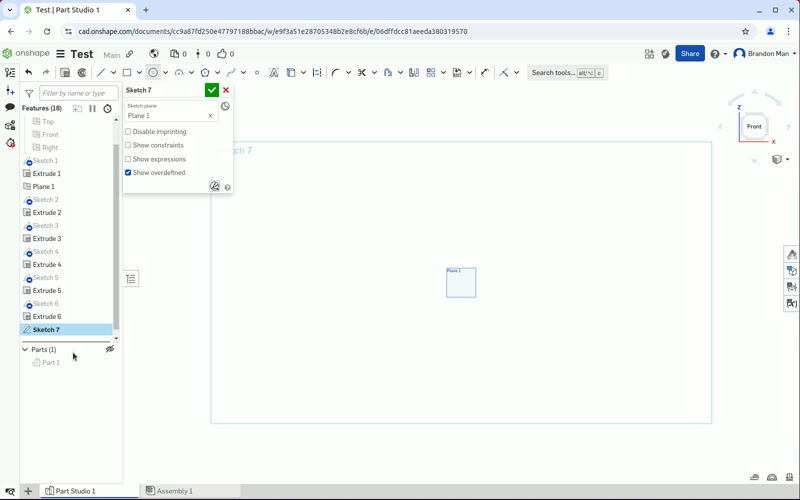
key_down(shift)
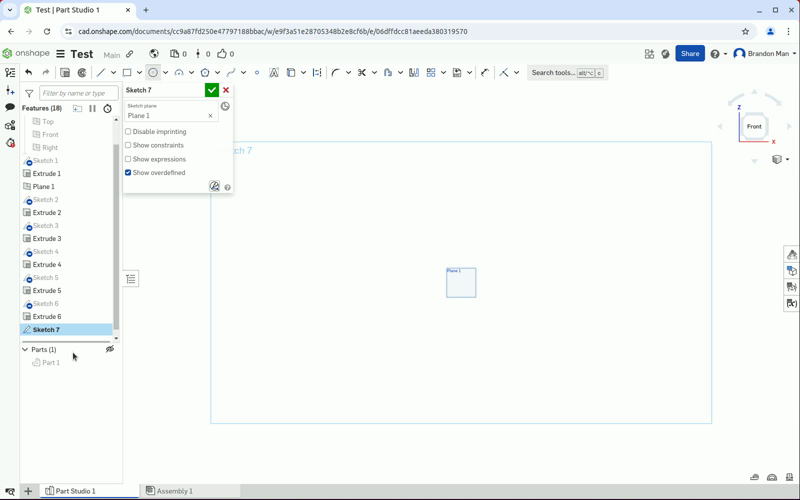
mouse_move(461, 374)
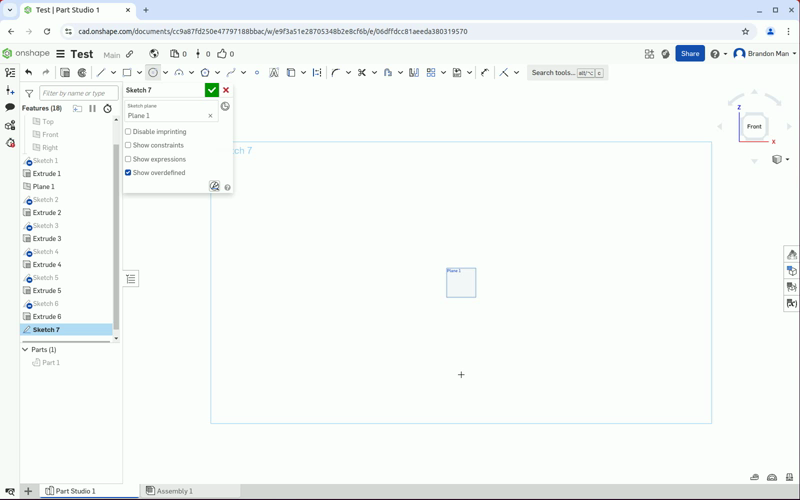
click(461, 374)
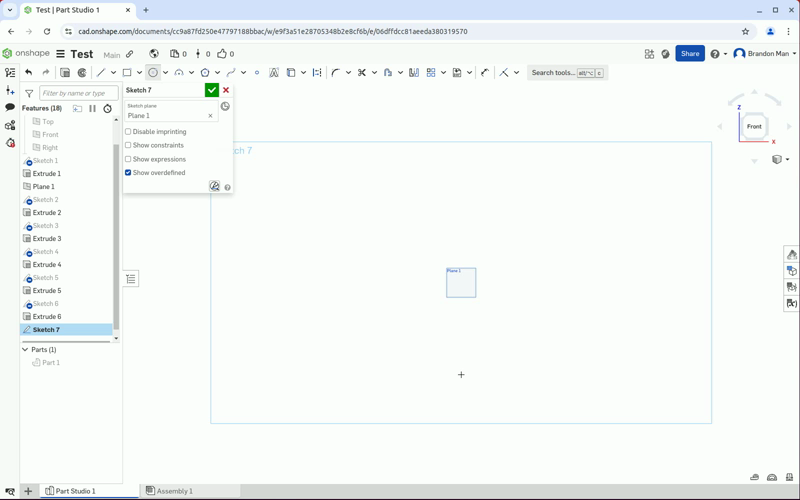
key_up(shift)
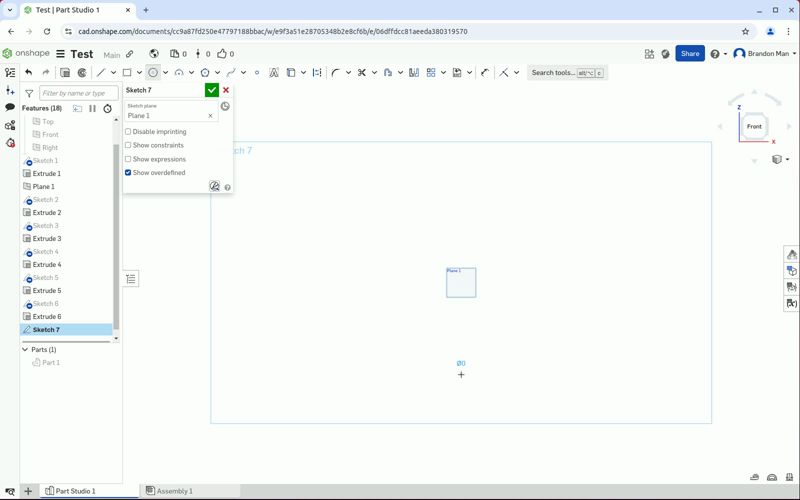
mouse_move(468, 374)
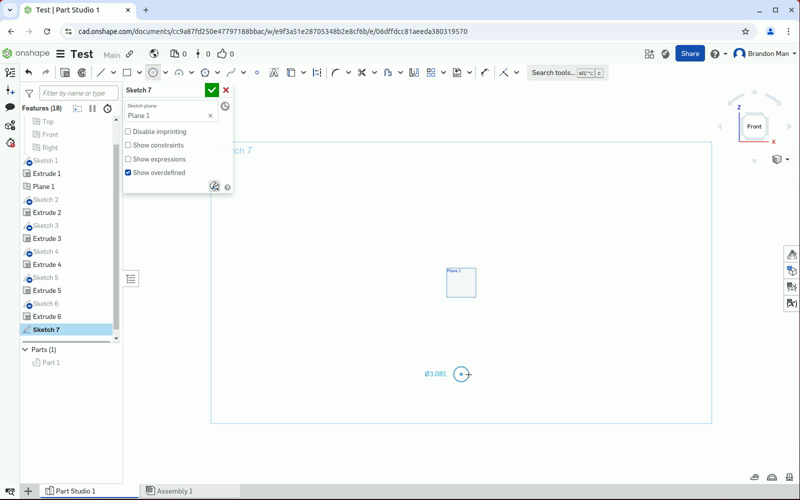
click(468, 374)
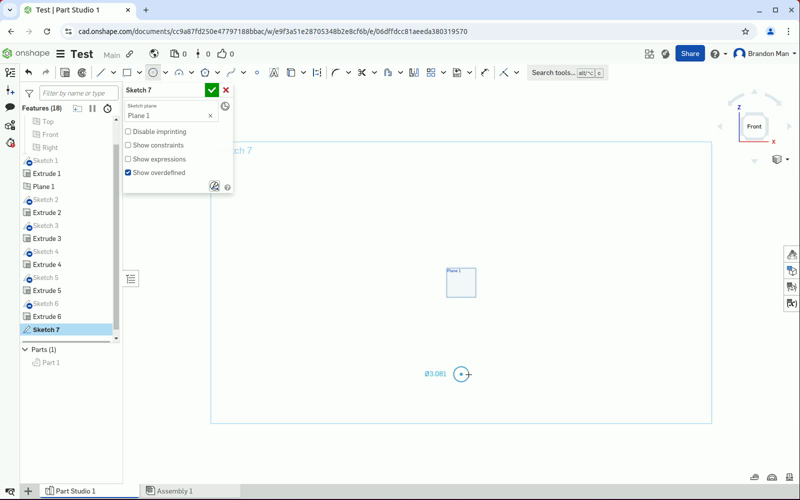
key(esc)
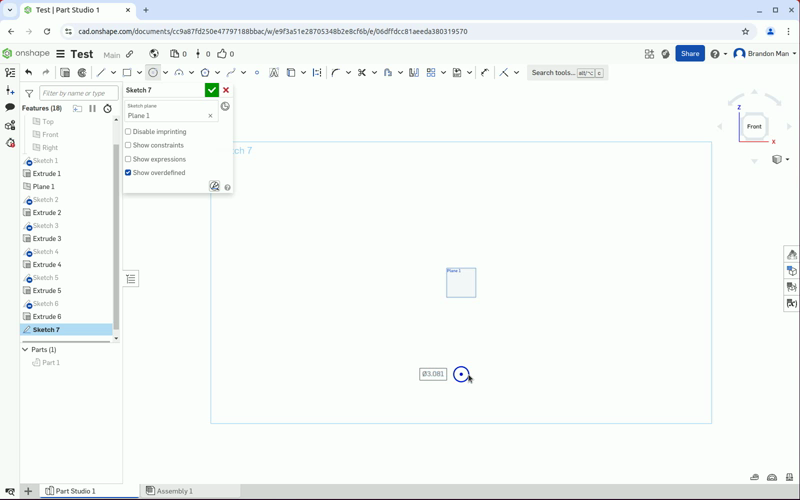
mouse_move(465, 373)
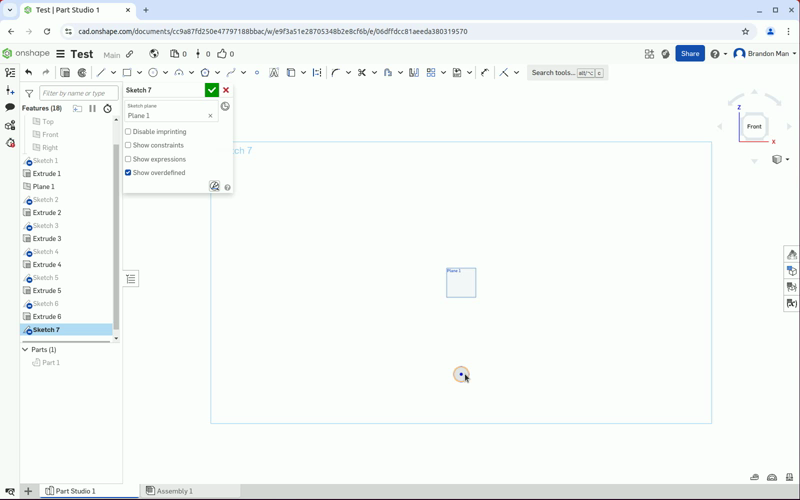
scroll(6)
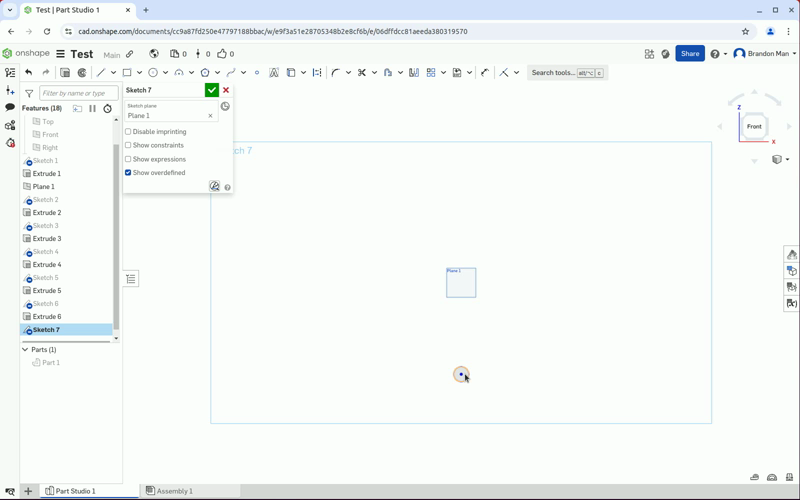
scroll(6)
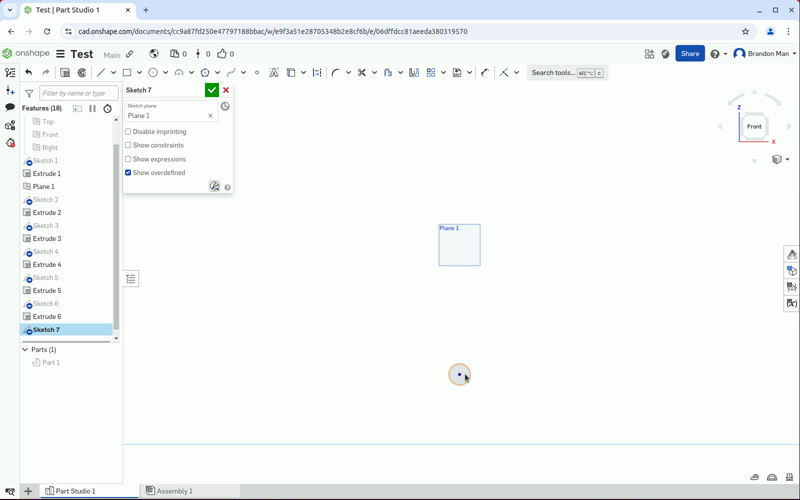
scroll(6)
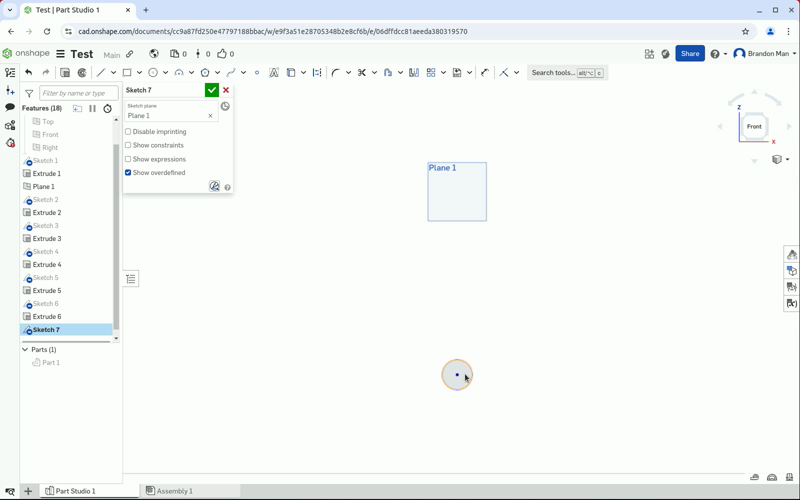
scroll(6)
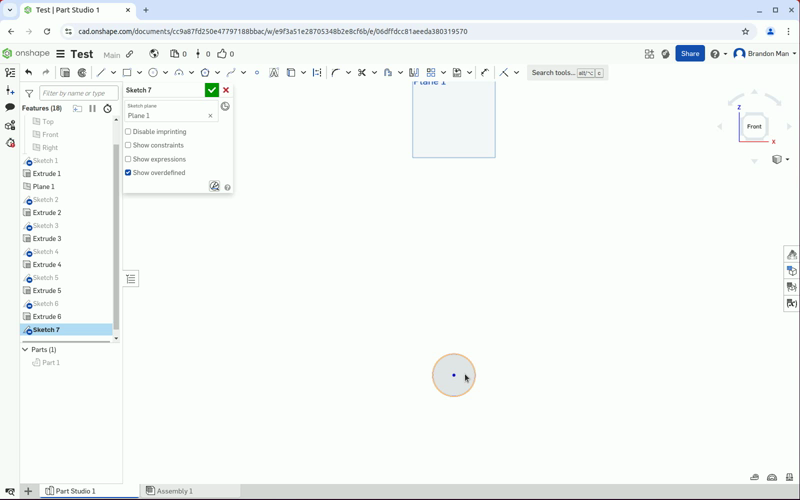
scroll(6)
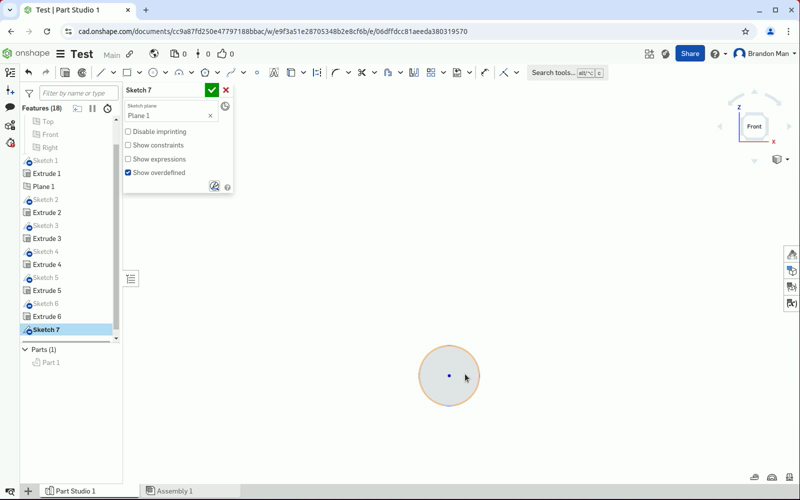
scroll(6)
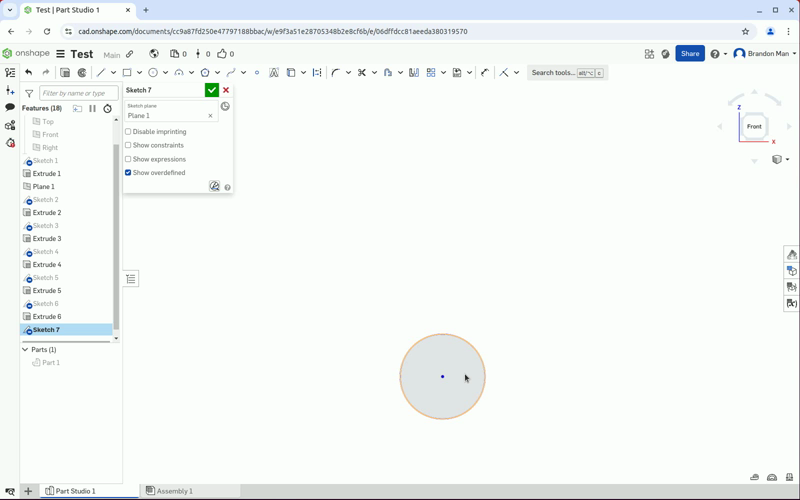
scroll(6)
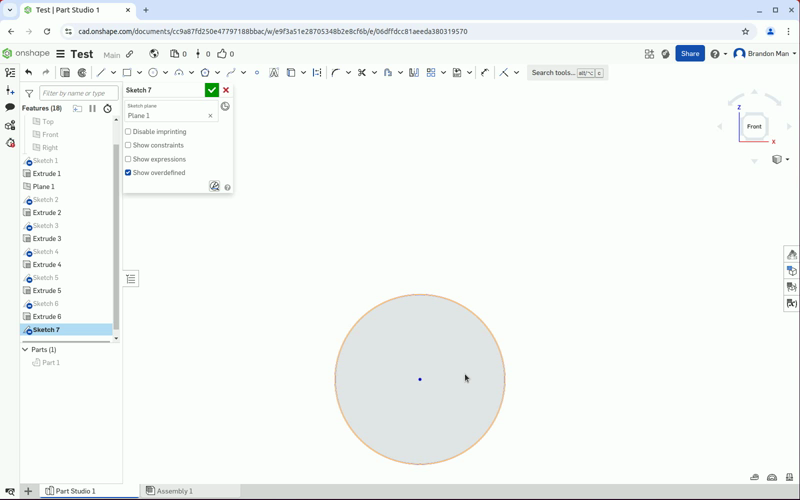
click(465, 373)
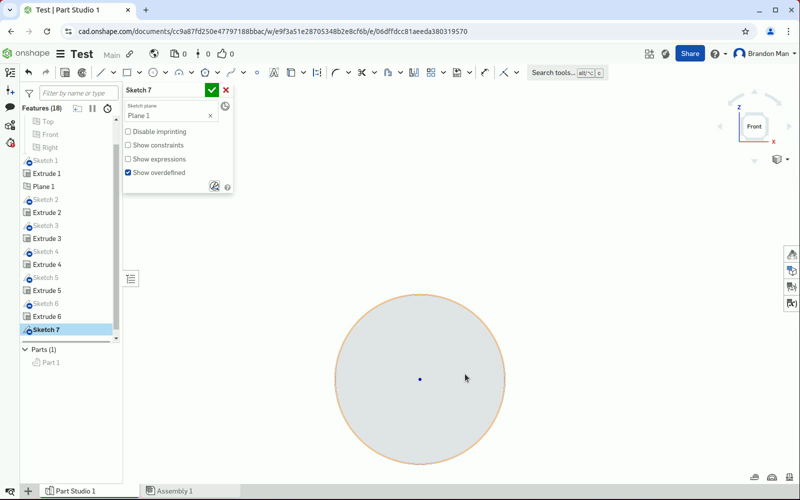
scroll(-6)
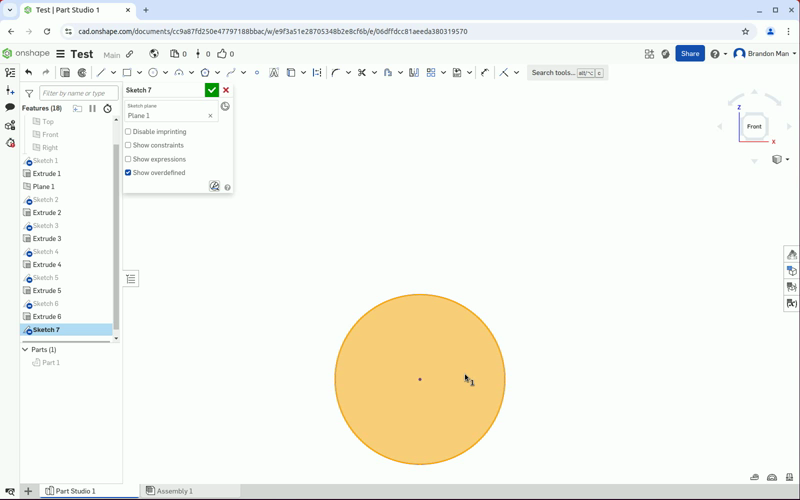
scroll(-6)
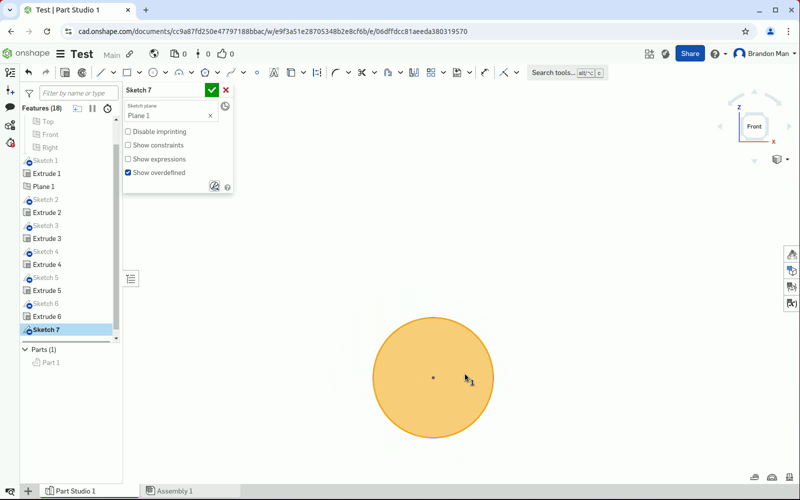
scroll(-6)
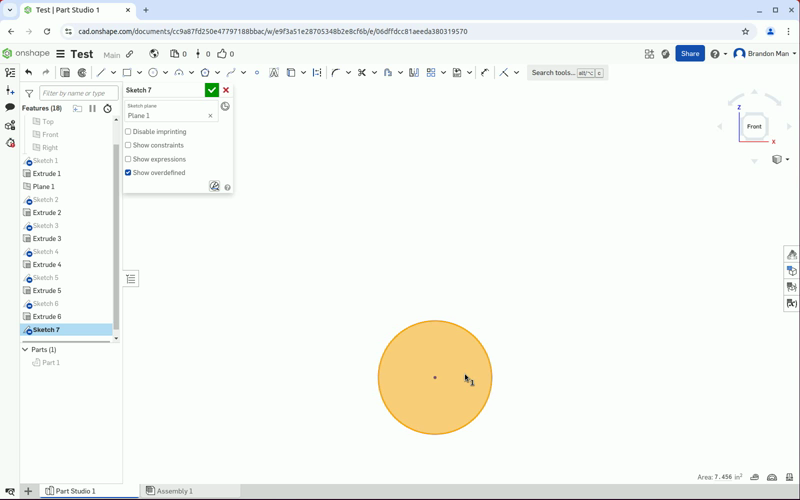
scroll(-6)
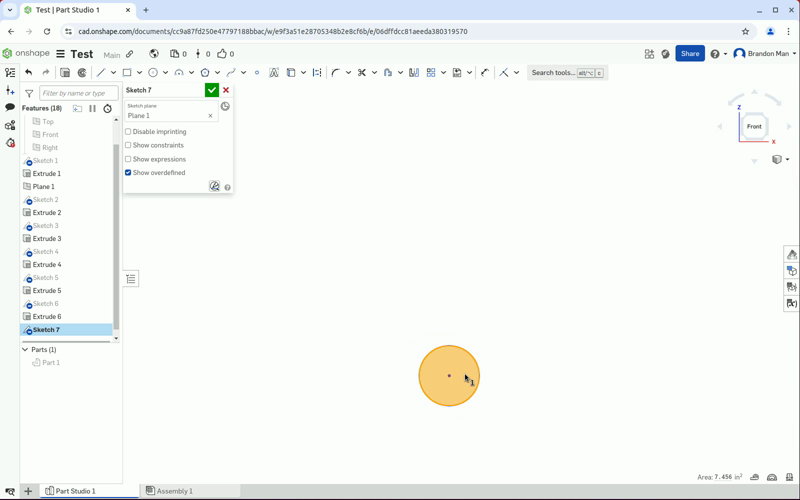
scroll(-6)
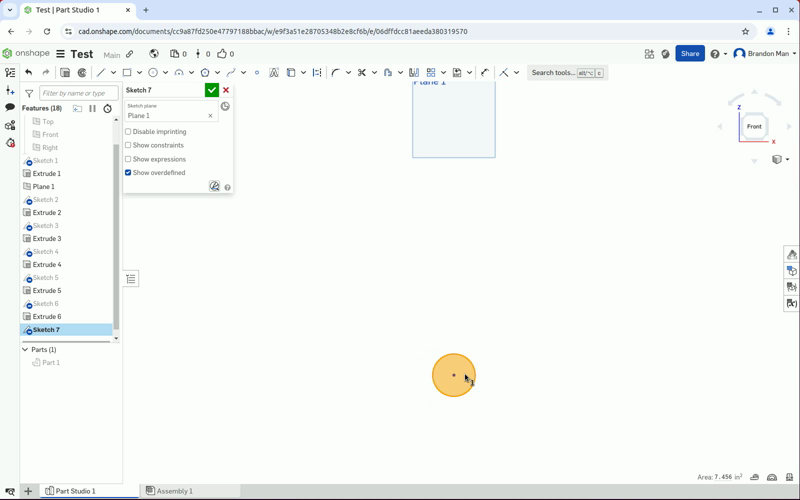
scroll(-6)
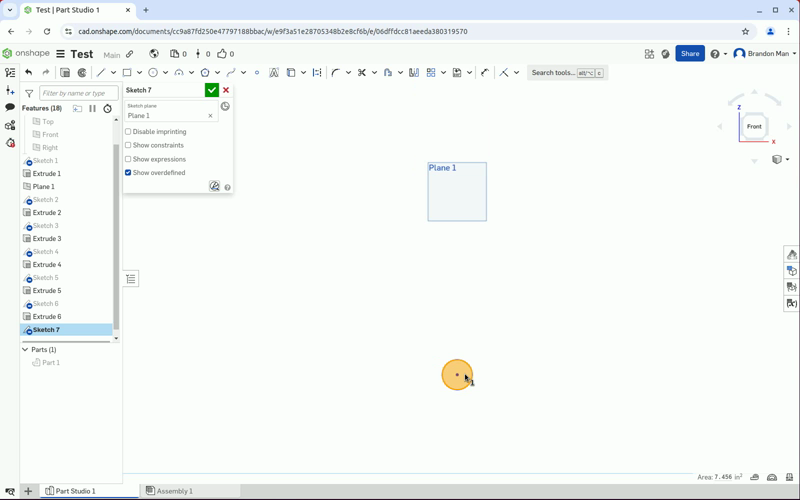
scroll(-6)
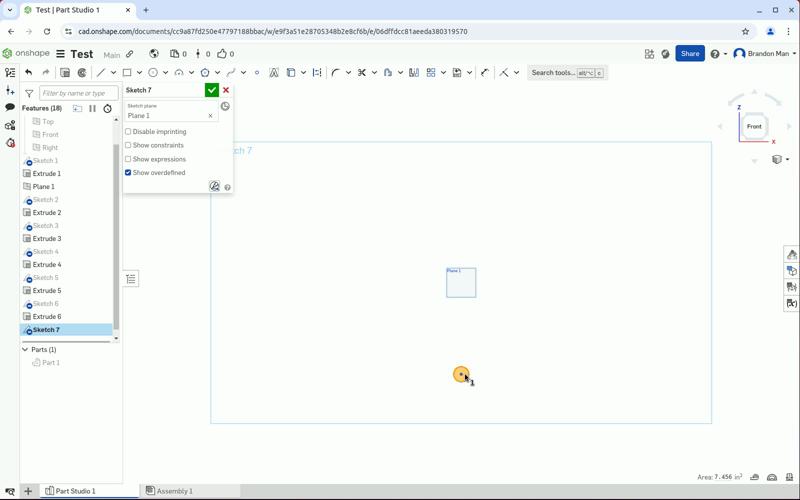
mouse_move(73, 352)
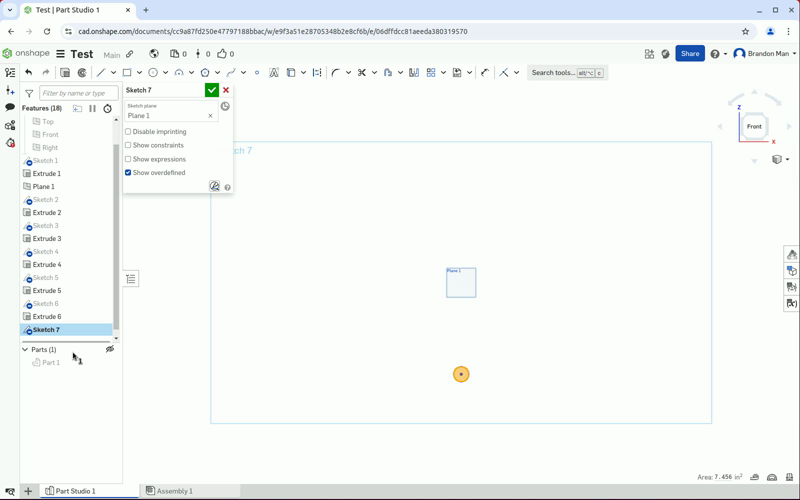
key(shift+y)
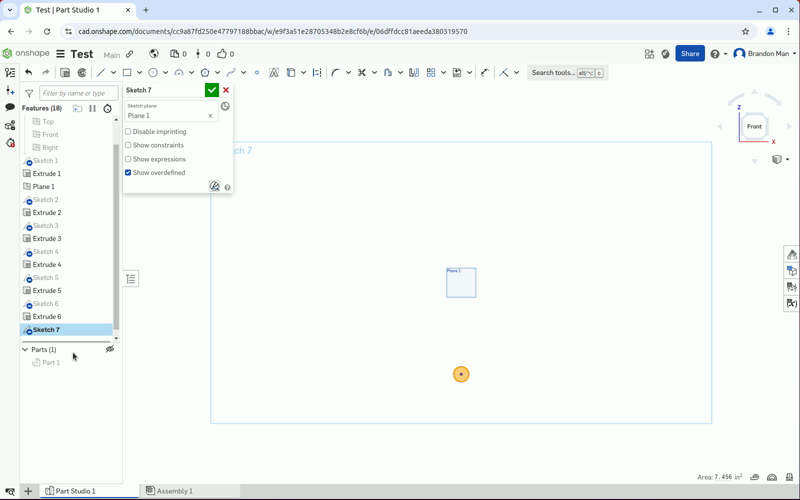
key(shift+e)
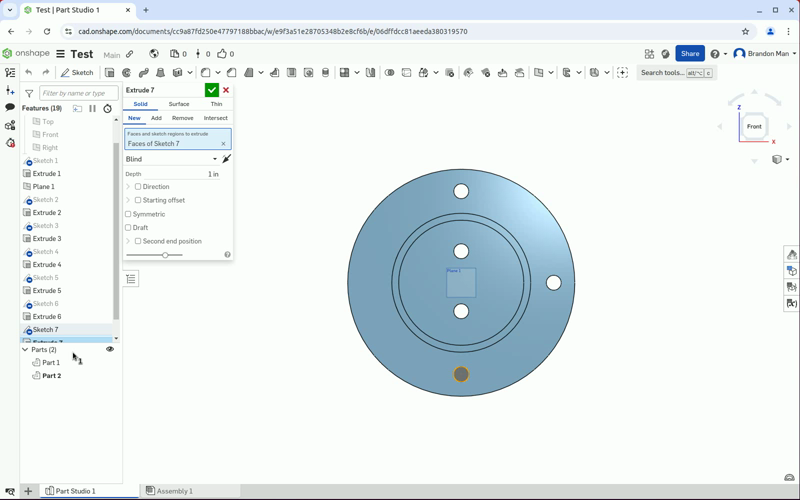
mouse_move(143, 106)
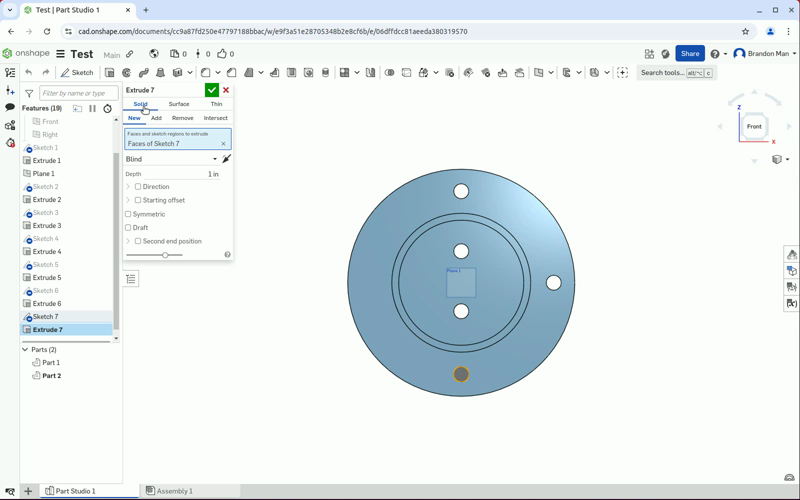
click(143, 106)
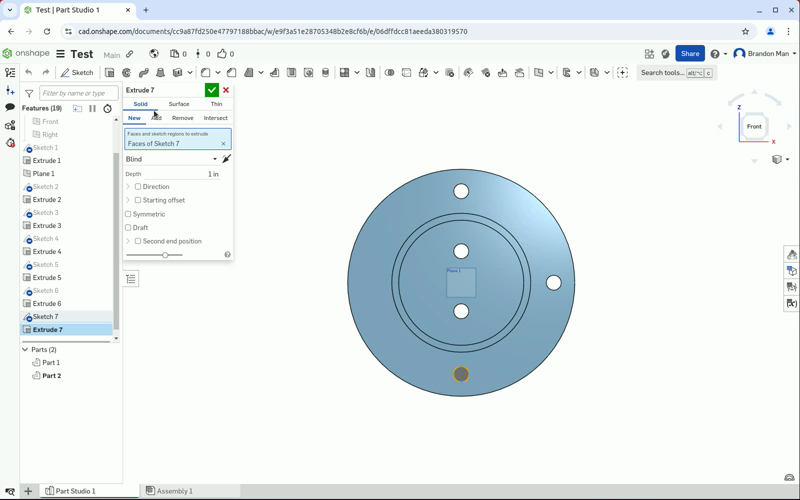
mouse_move(186, 120)
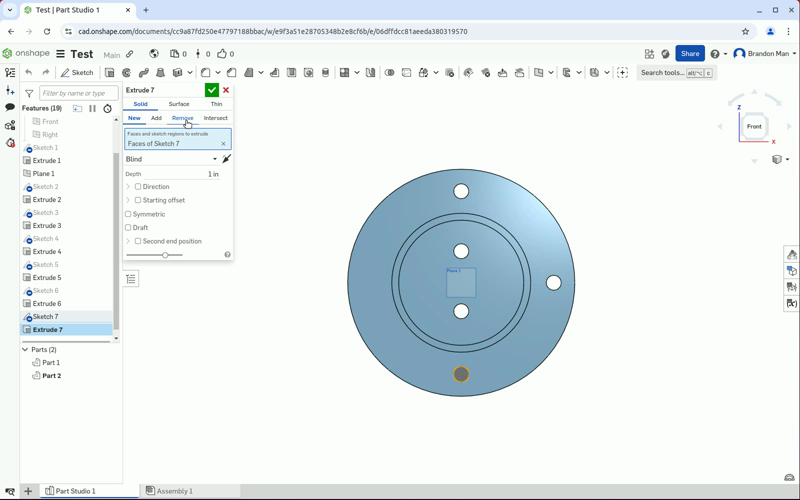
click(186, 120)
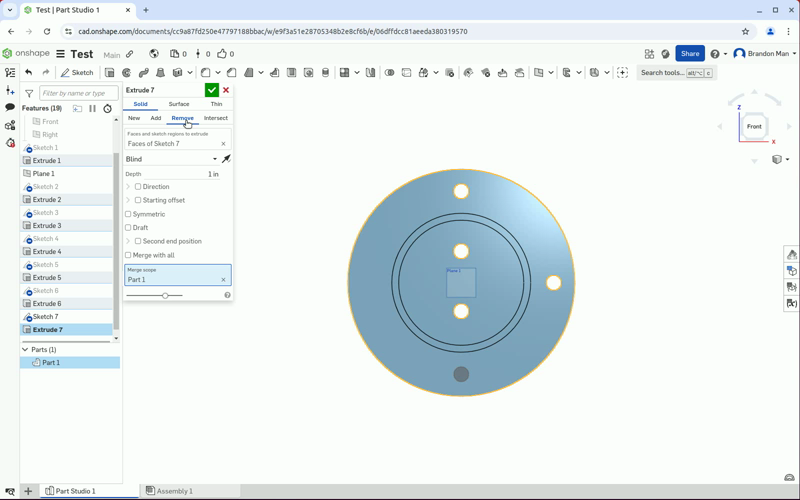
key(tab, 4)
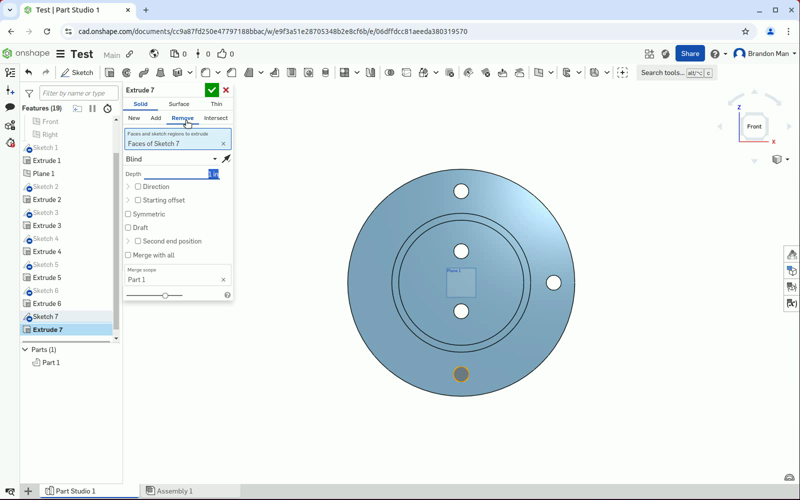
text(11.554)
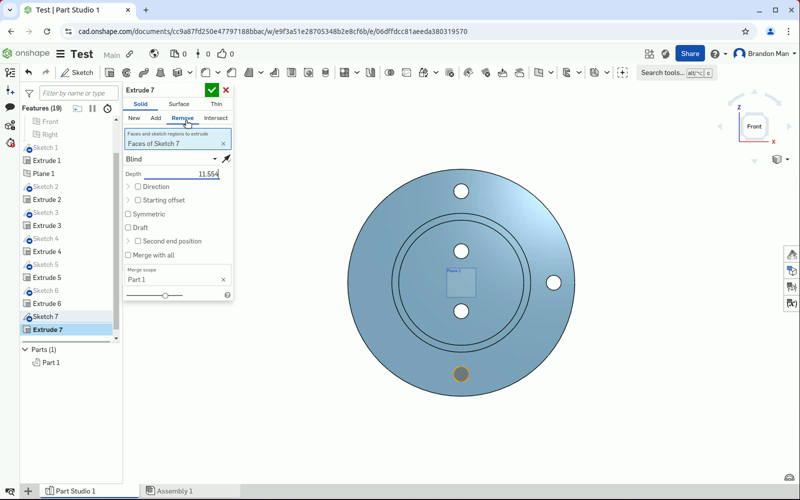
key(tab, 6)
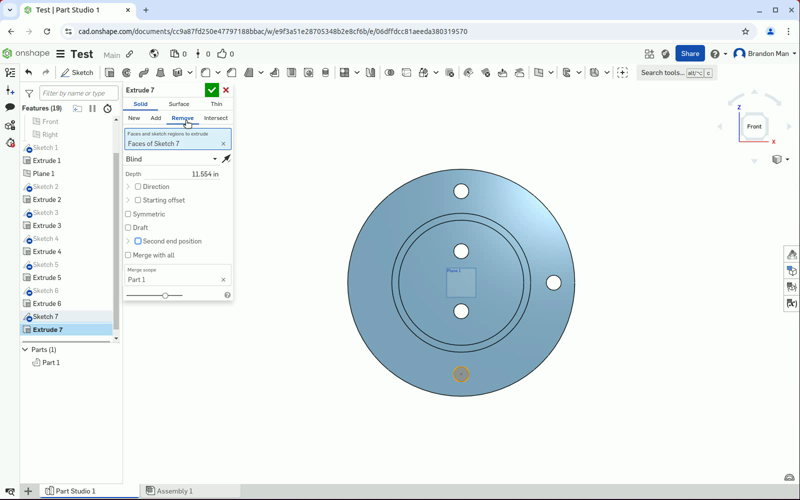
key(space)
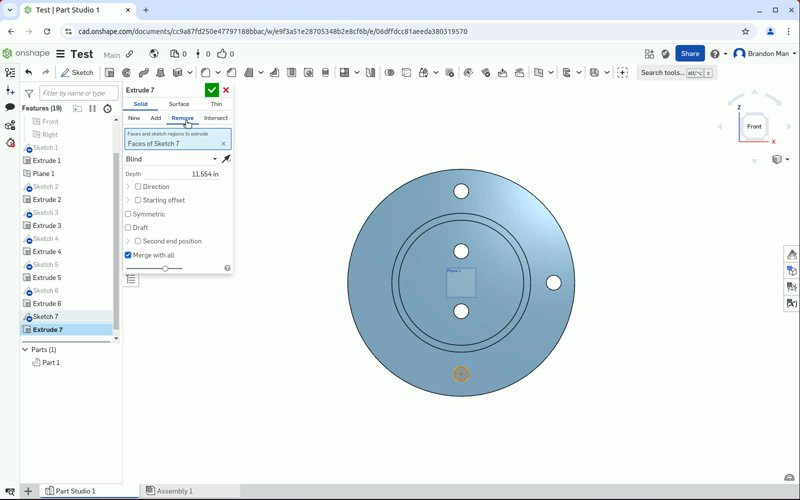
key(enter)
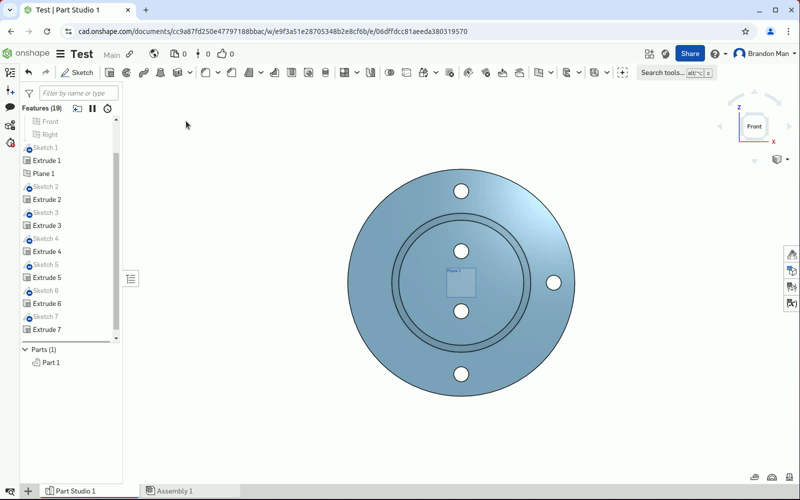
key(shift+h)
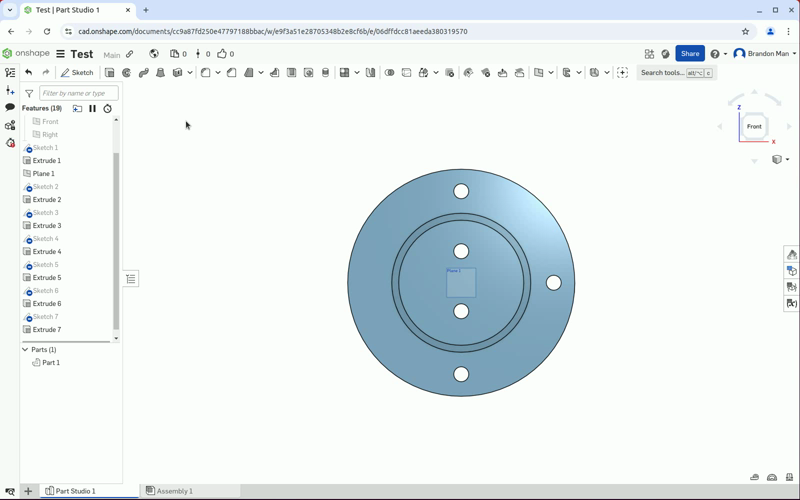
key(shift+h)
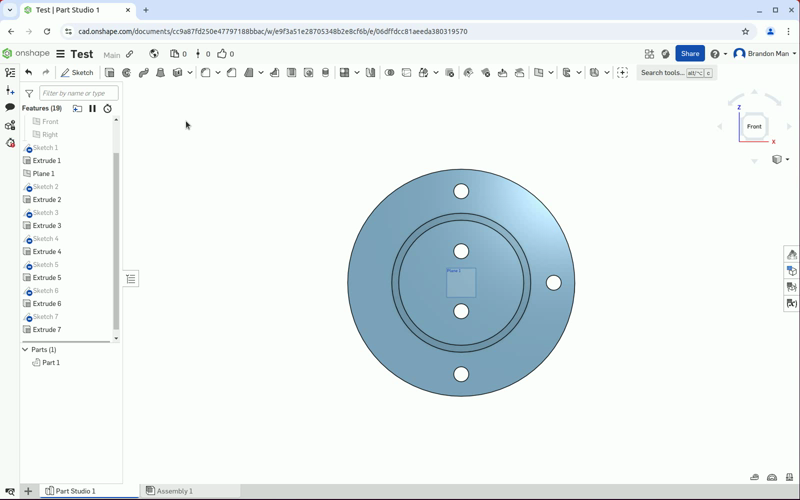
mouse_move(69, 150)
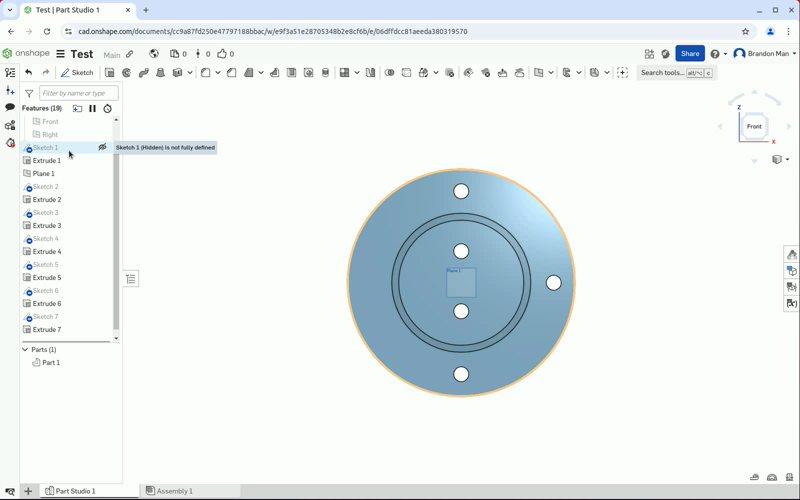
click(69, 150)
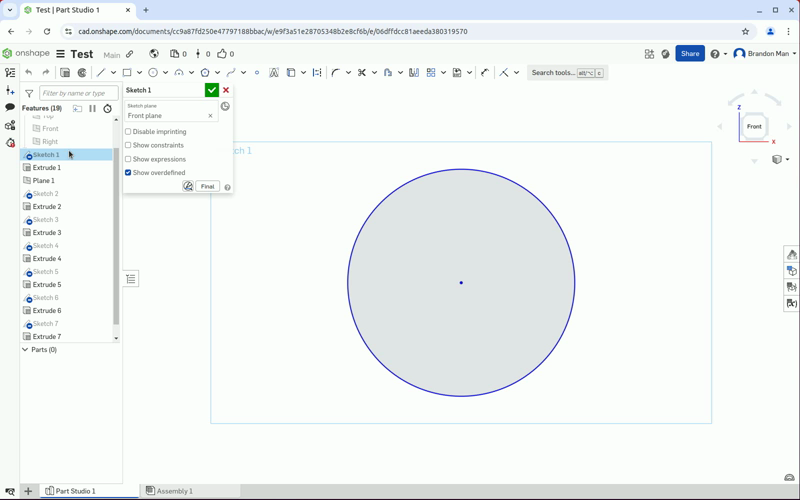
mouse_move(229, 92)
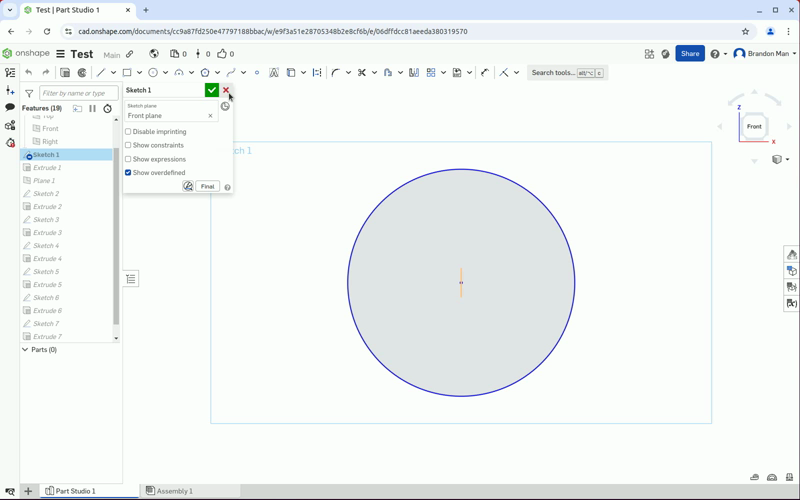
click(229, 92)
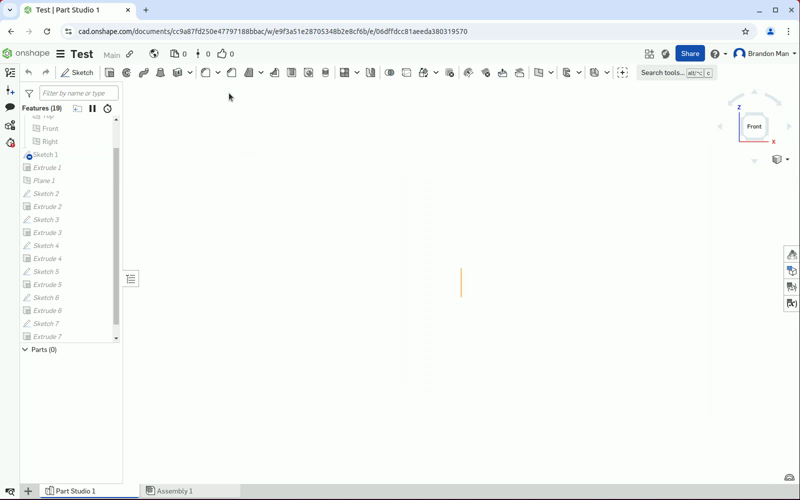
key(shift+s)
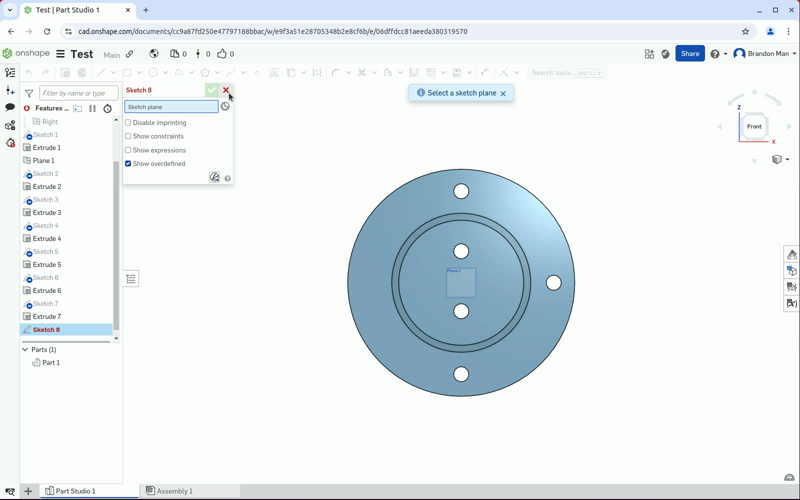
mouse_move(69, 163)
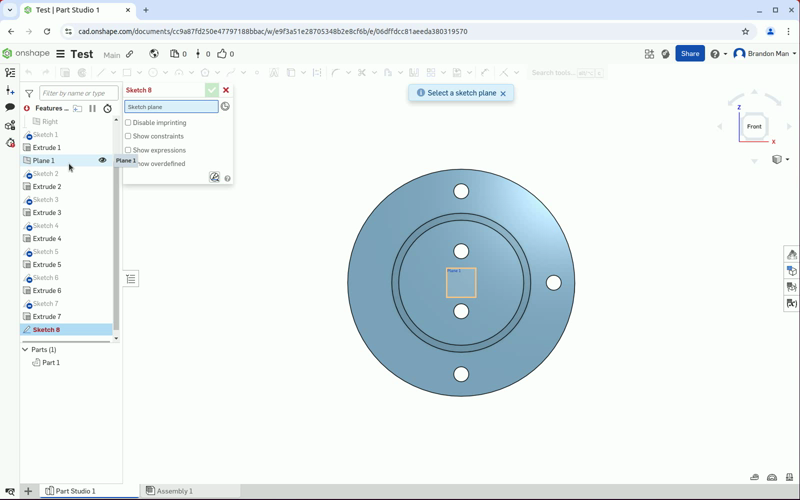
click(69, 163)
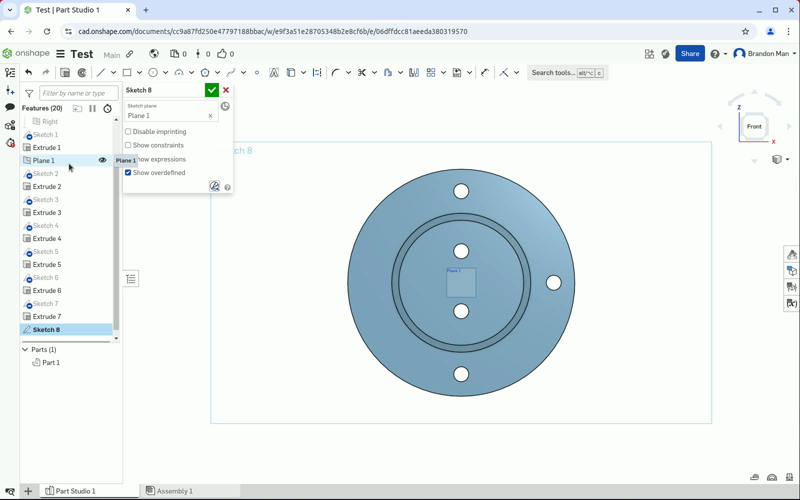
mouse_move(73, 352)
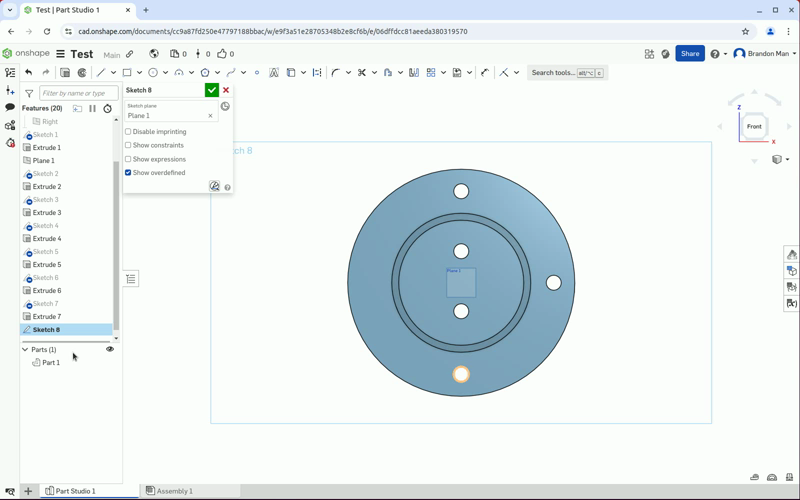
key(y)
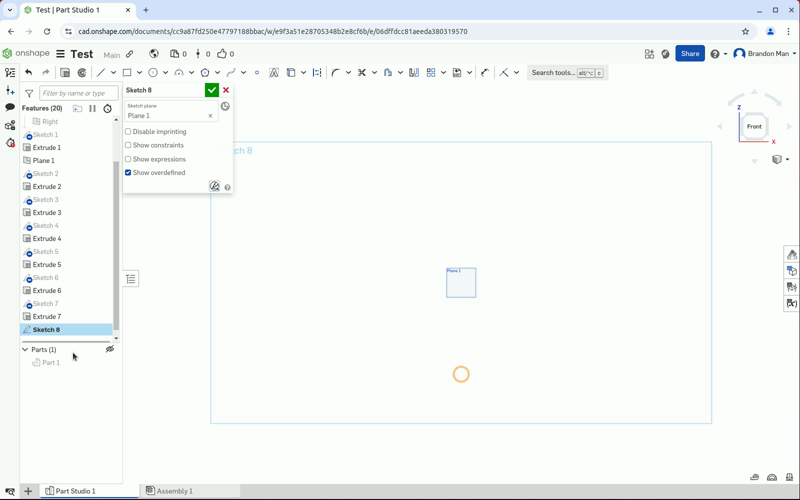
key(c)
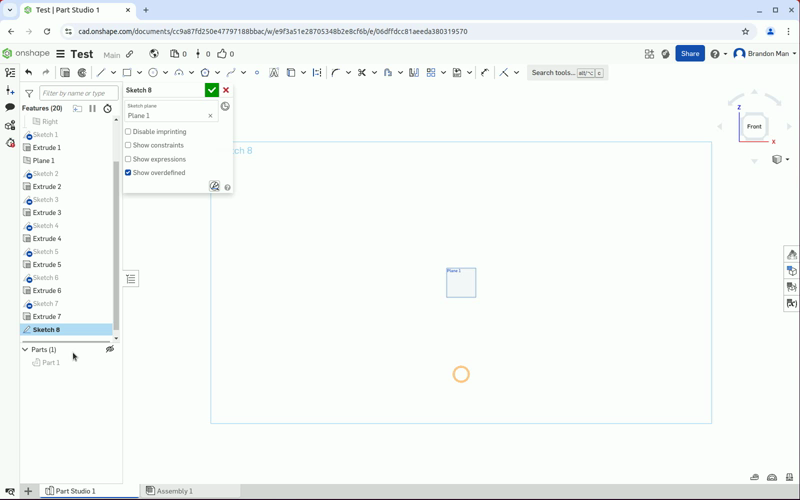
key_down(shift)
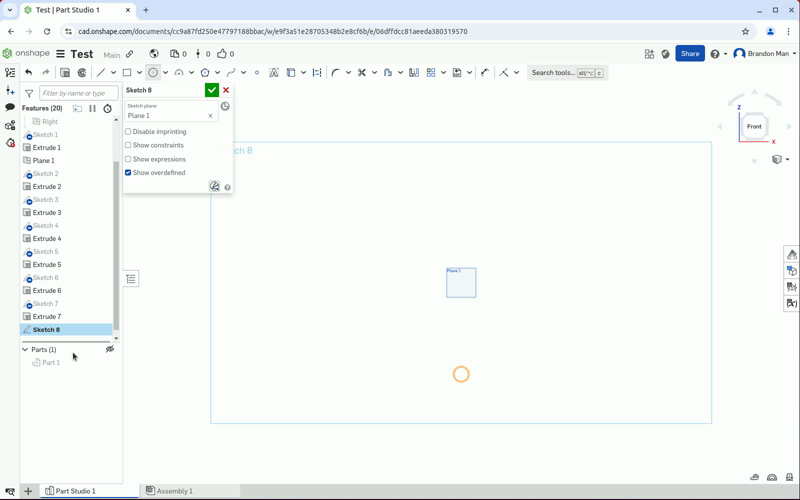
mouse_move(367, 282)
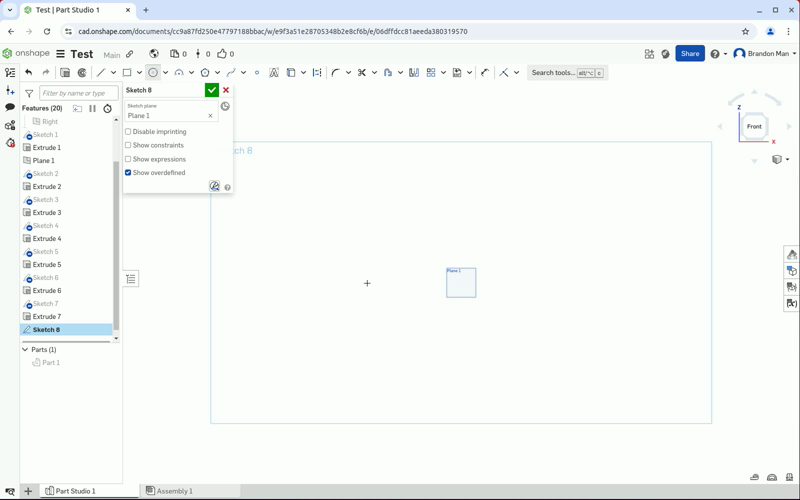
click(367, 282)
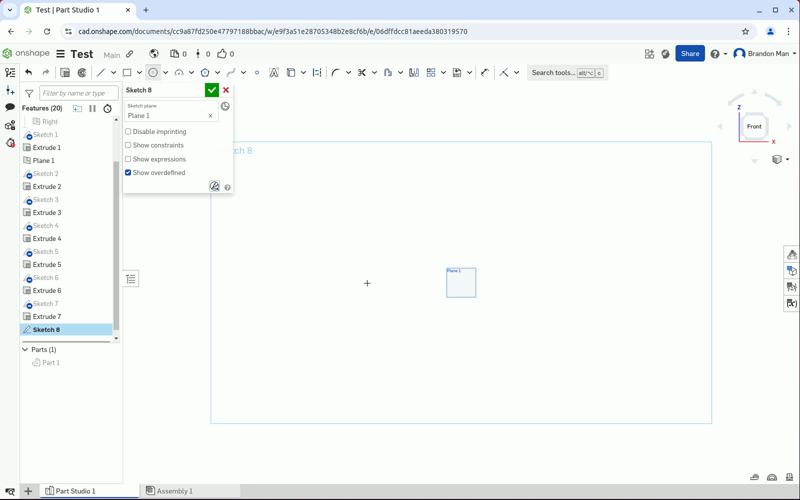
key_up(shift)
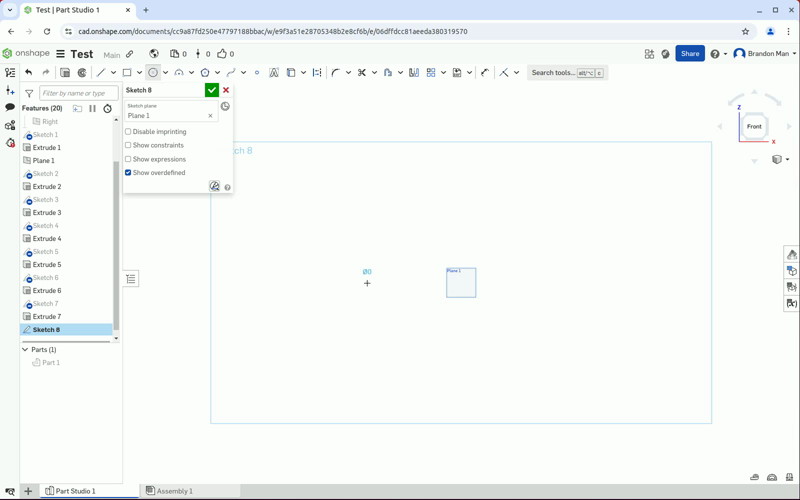
mouse_move(374, 282)
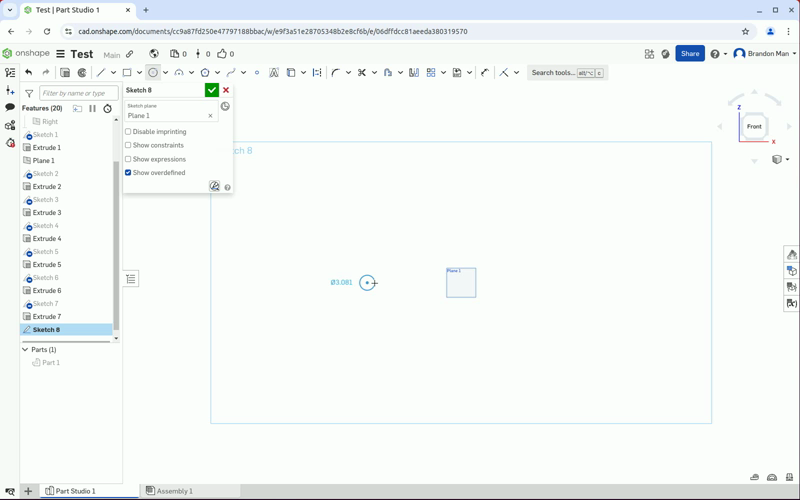
click(374, 282)
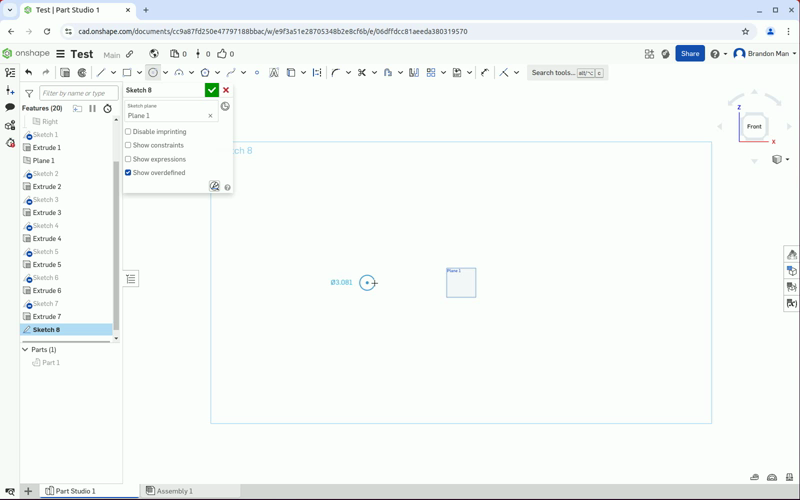
key(esc)
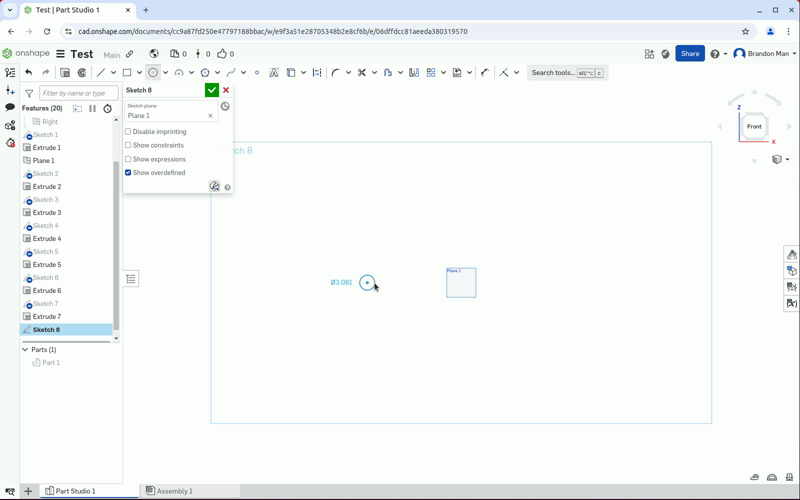
mouse_move(363, 288)
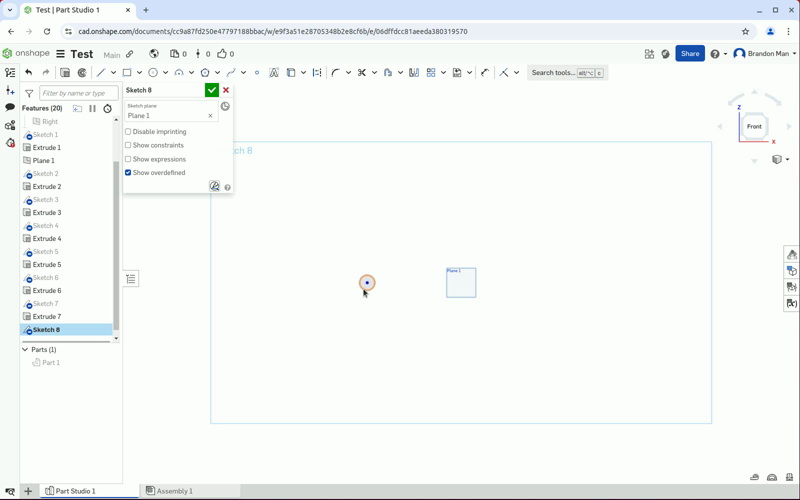
scroll(6)
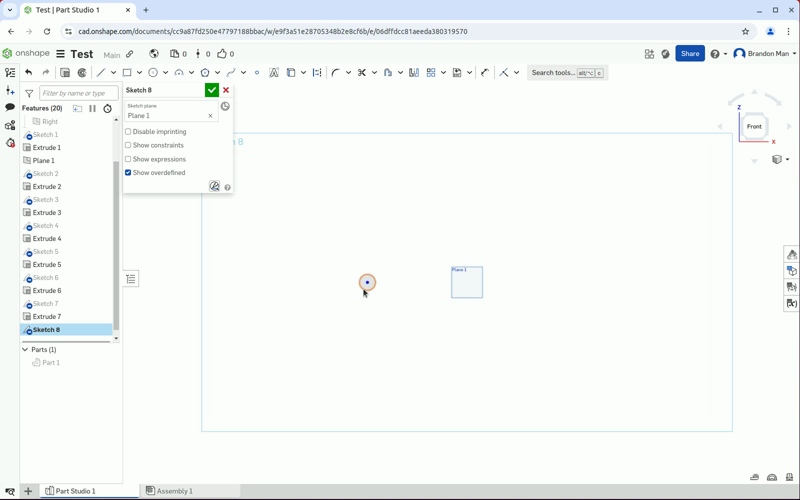
scroll(6)
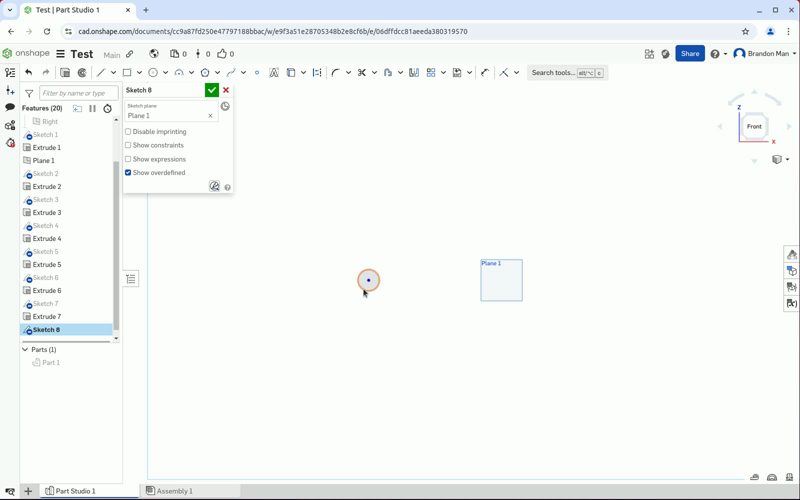
scroll(6)
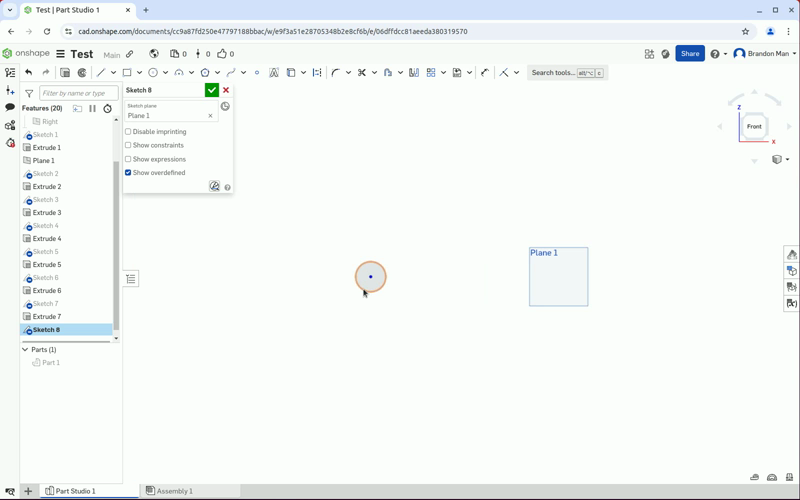
scroll(6)
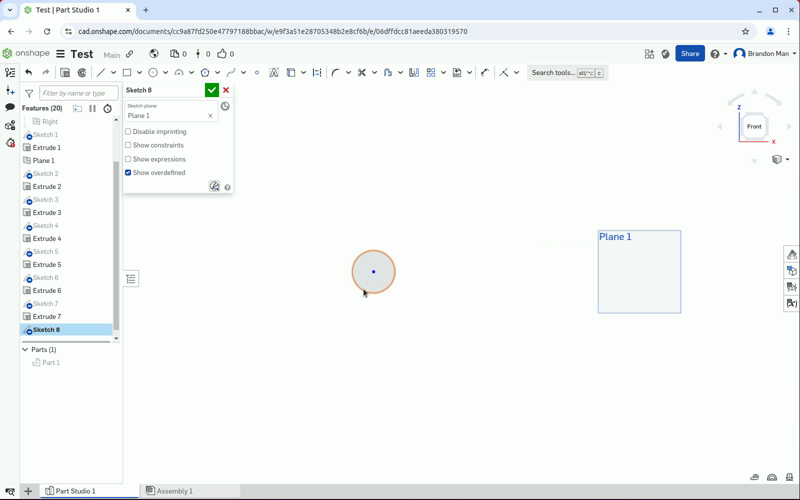
scroll(6)
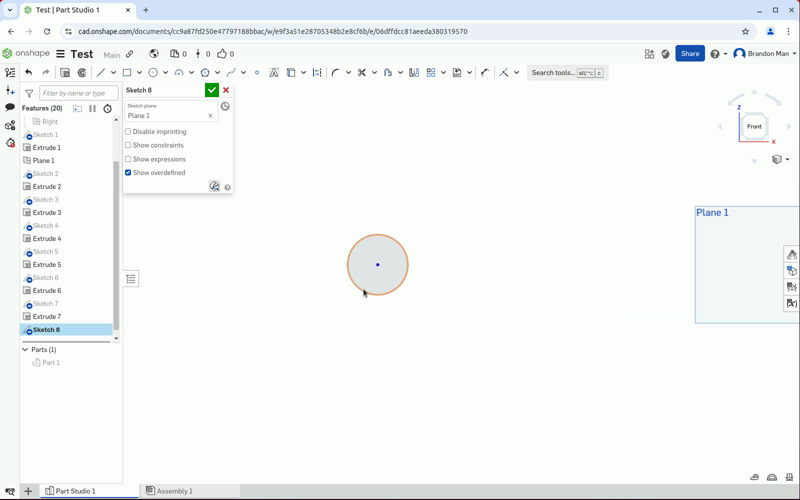
scroll(6)
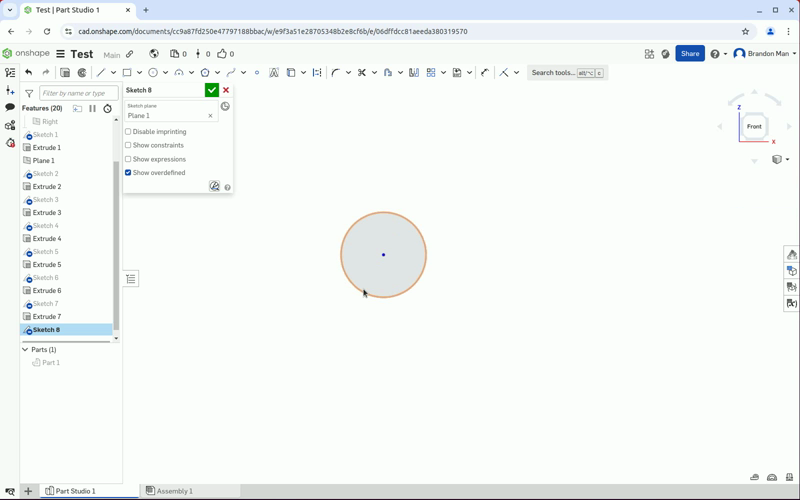
scroll(6)
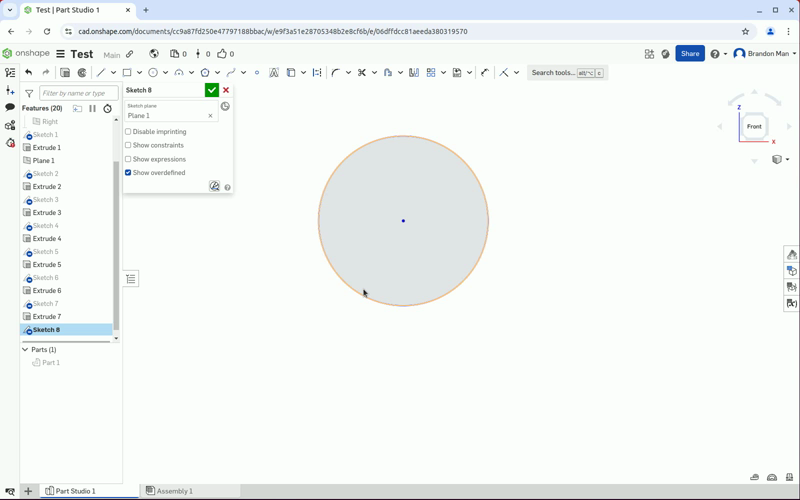
click(363, 288)
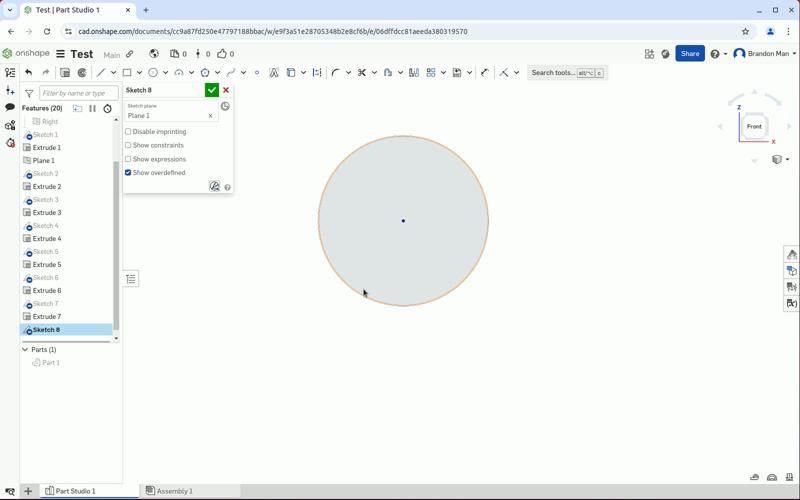
scroll(-6)
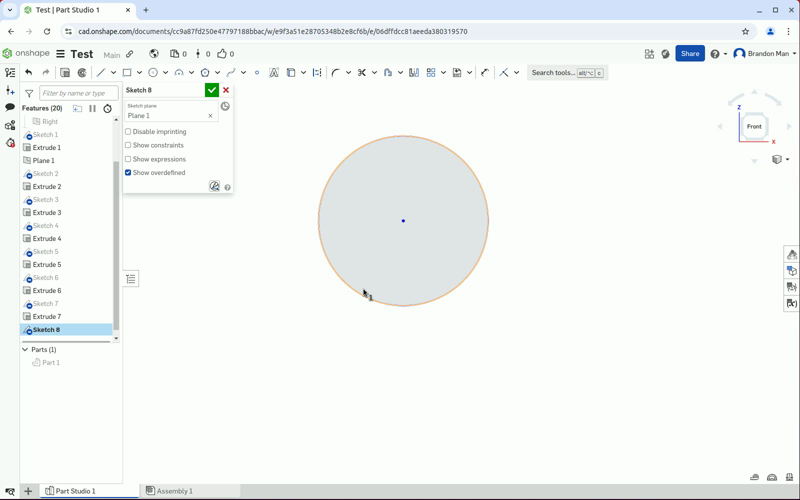
scroll(-6)
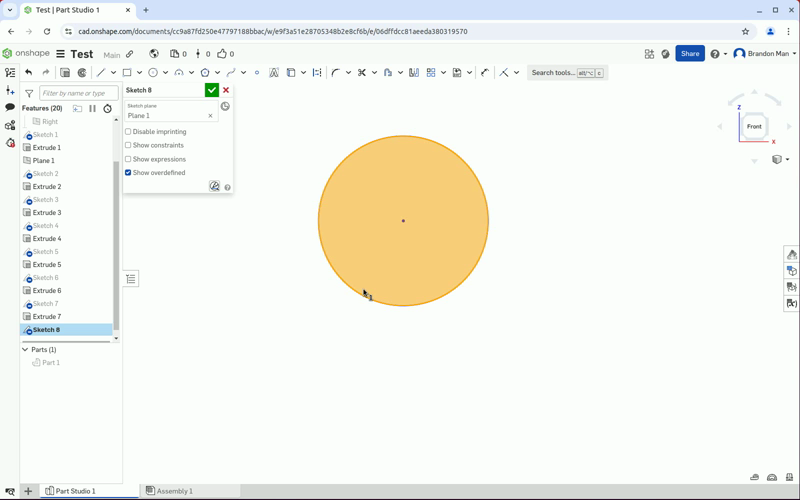
scroll(-6)
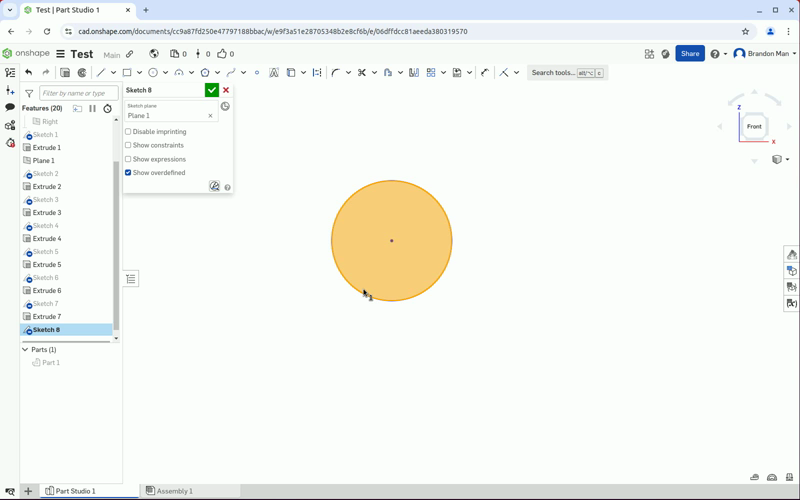
scroll(-6)
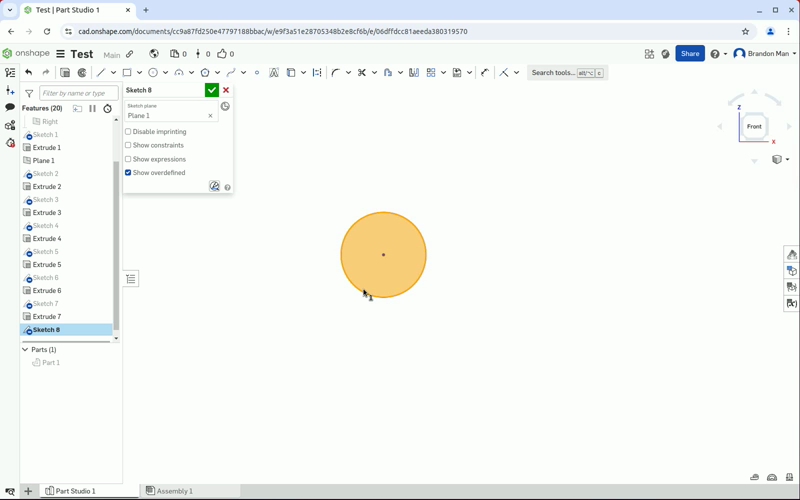
scroll(-6)
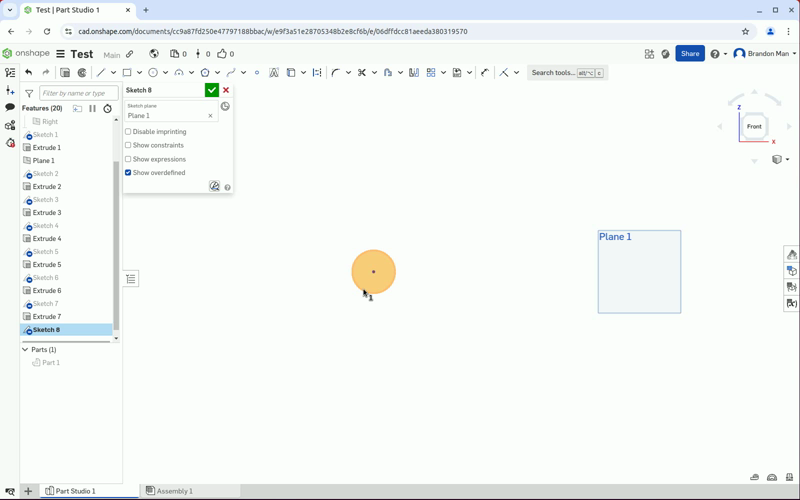
scroll(-6)
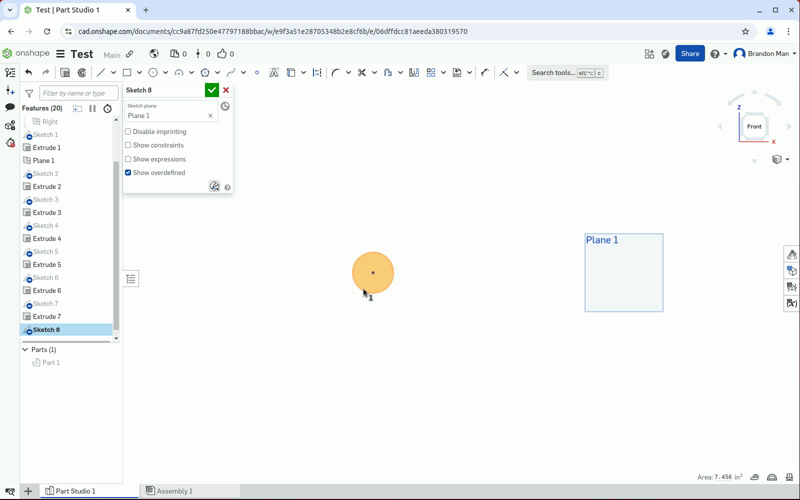
scroll(-6)
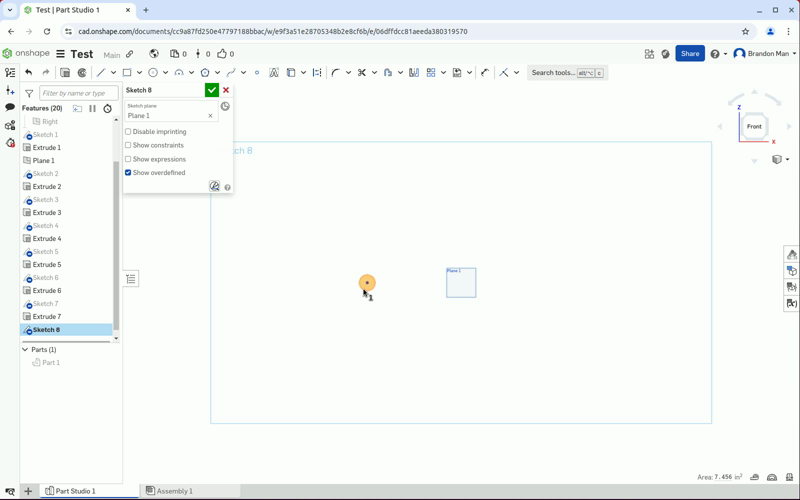
mouse_move(73, 352)
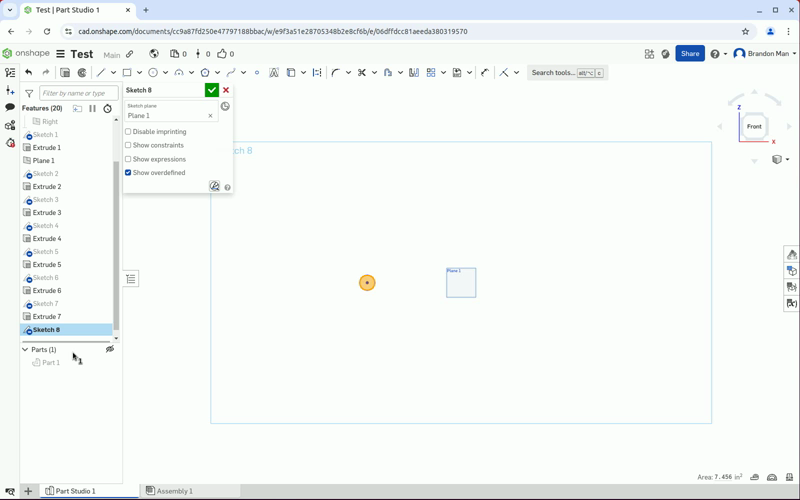
key(shift+y)
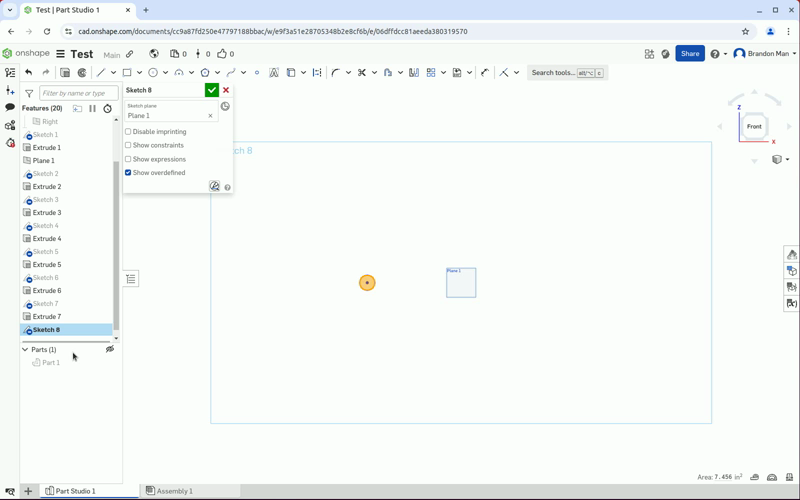
key(shift+e)
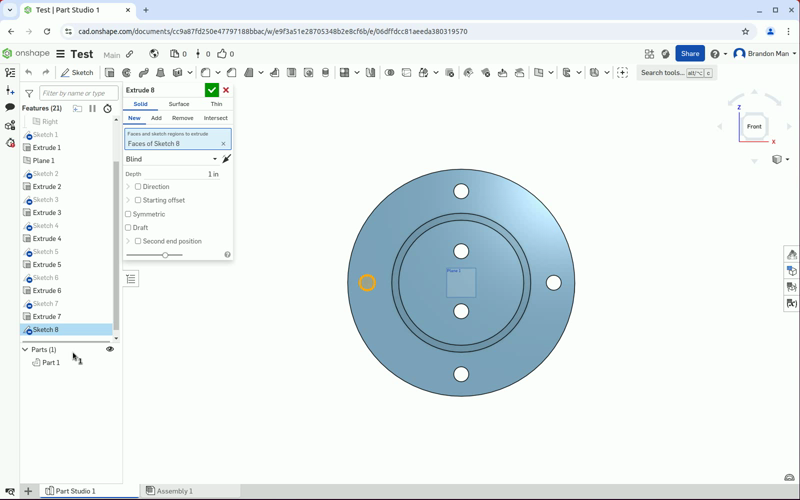
mouse_move(143, 106)
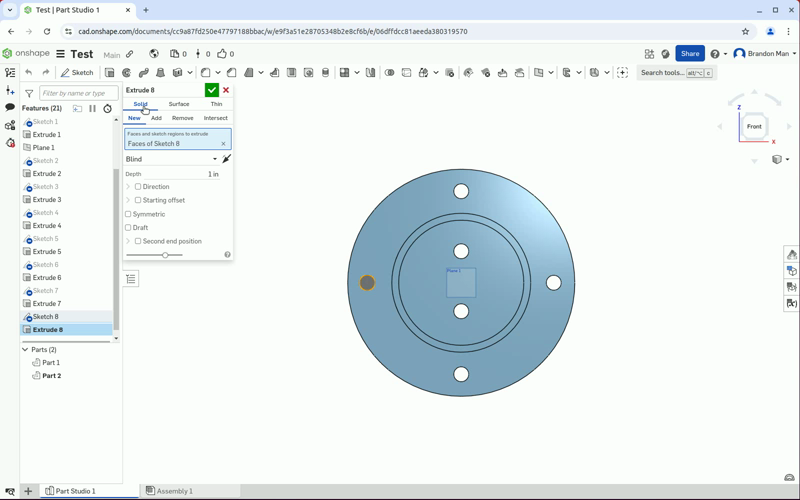
click(143, 106)
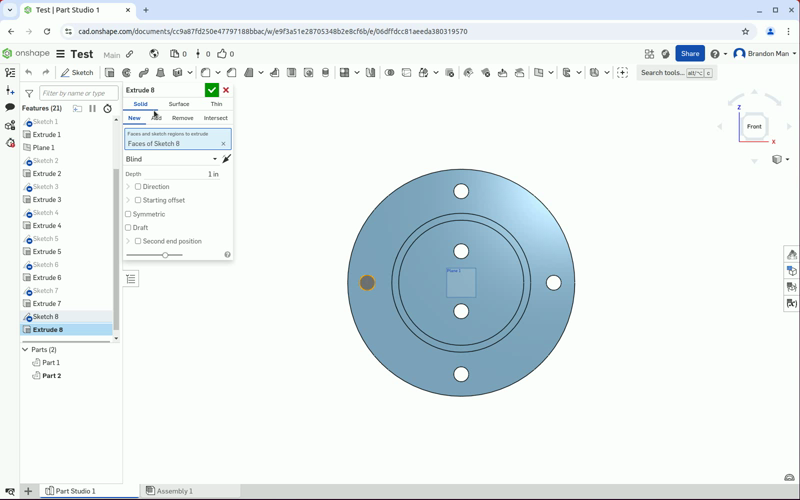
mouse_move(186, 120)
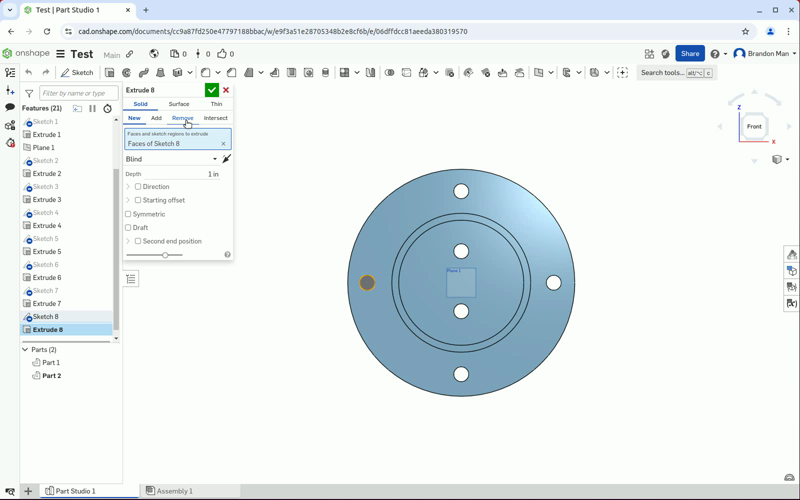
click(186, 120)
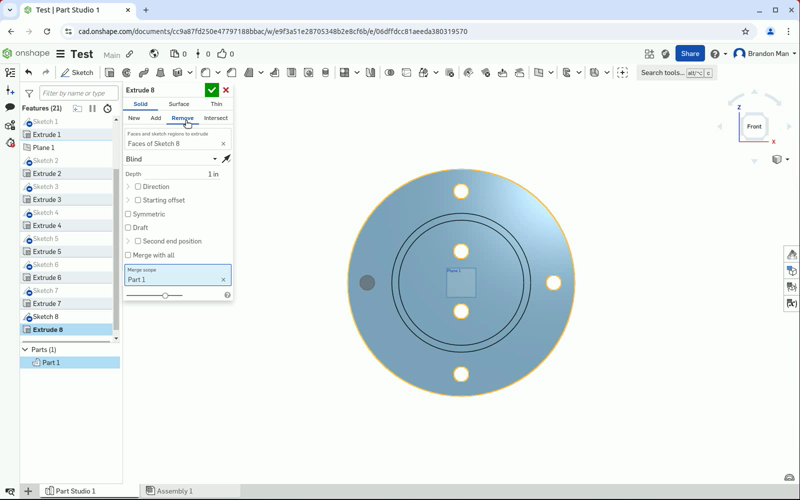
key(tab, 4)
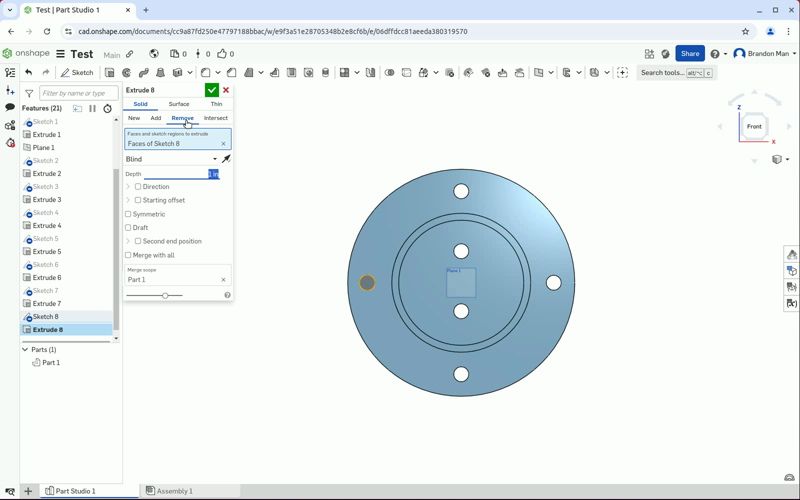
text(11.554)
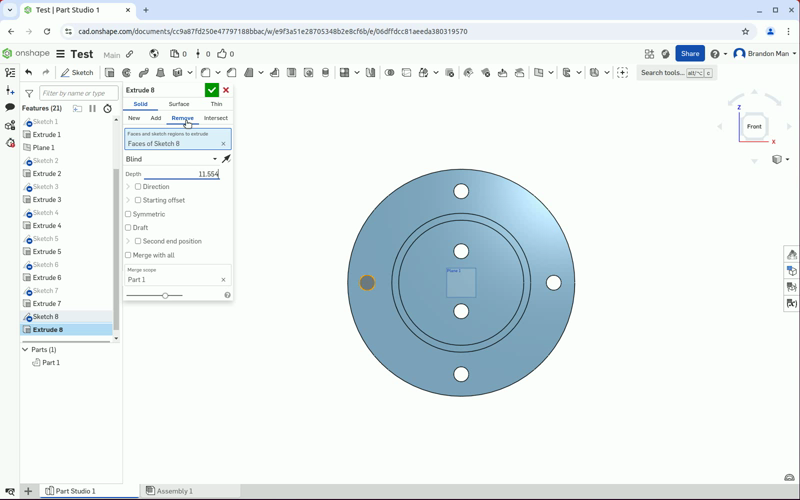
key(tab, 6)
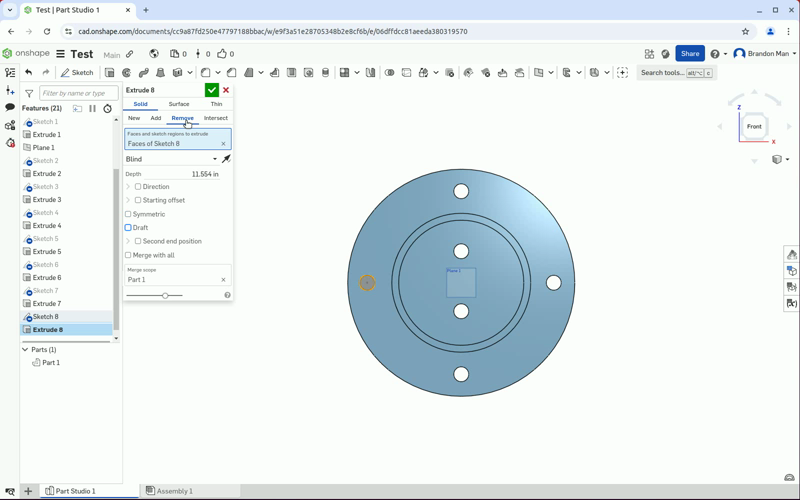
key(space)
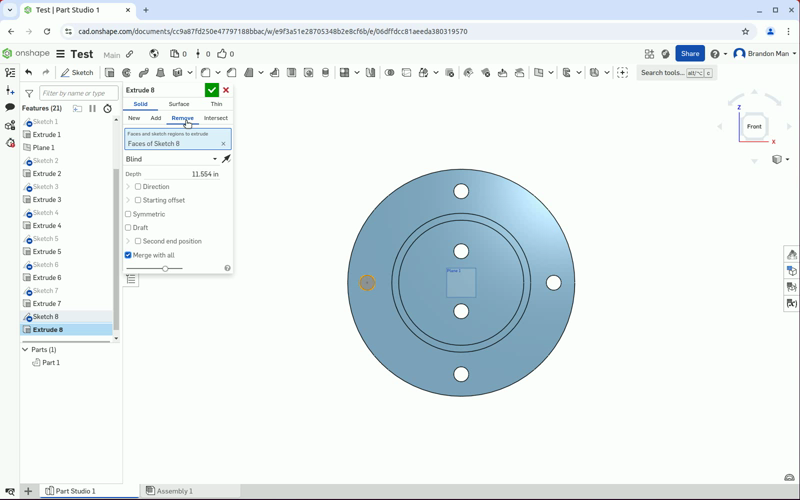
key(enter)
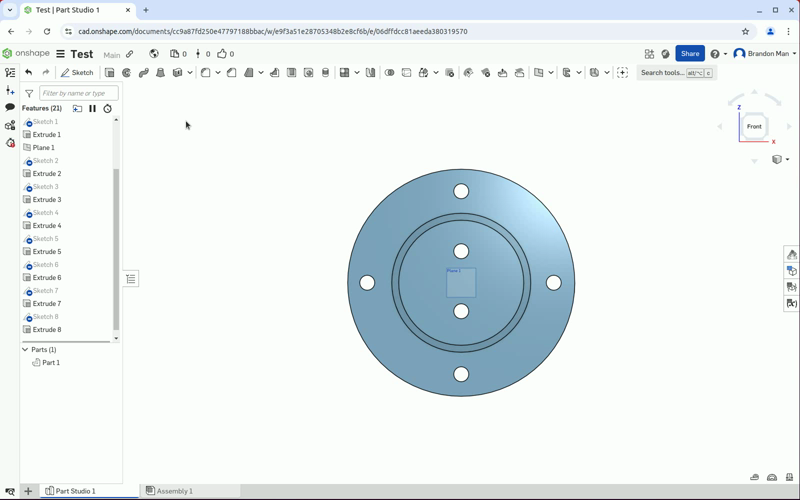
key(shift+h)
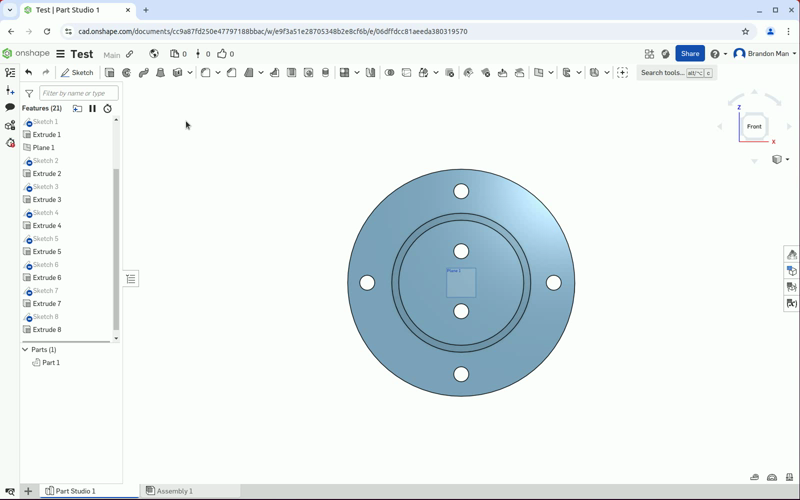
key(shift+h)
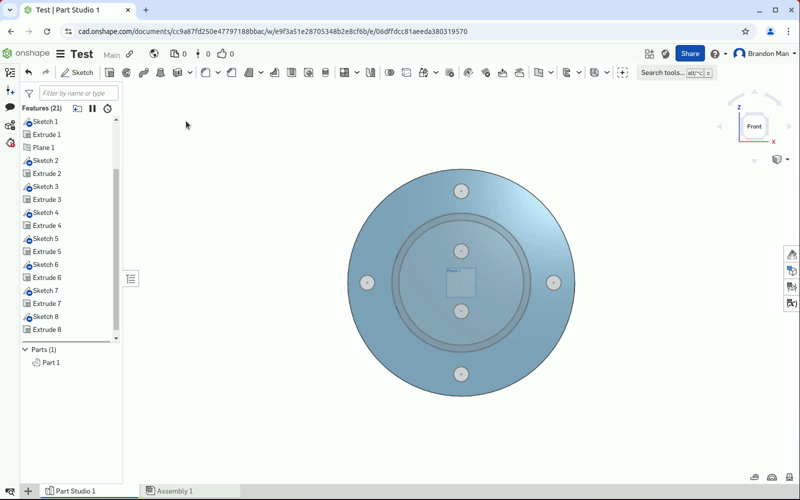
key(shift+7)
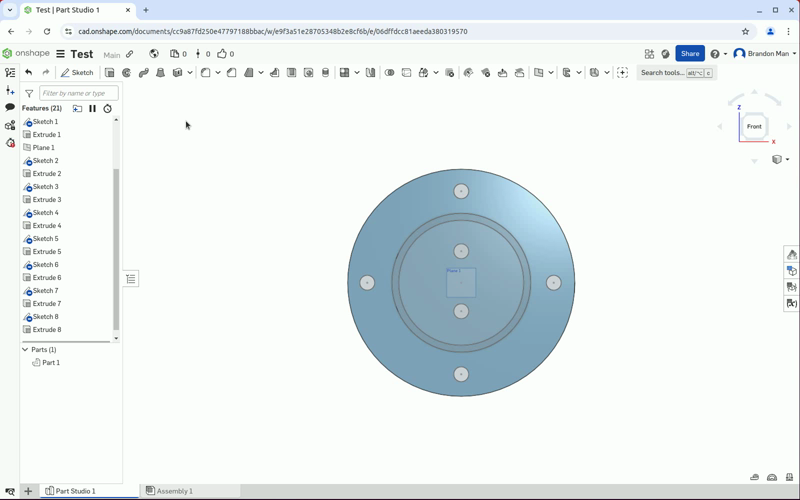
key(left, 2)
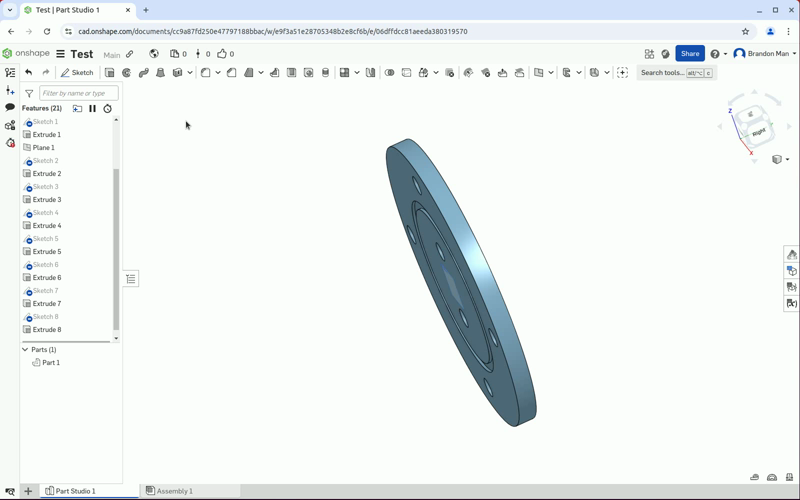
key(down, 2)
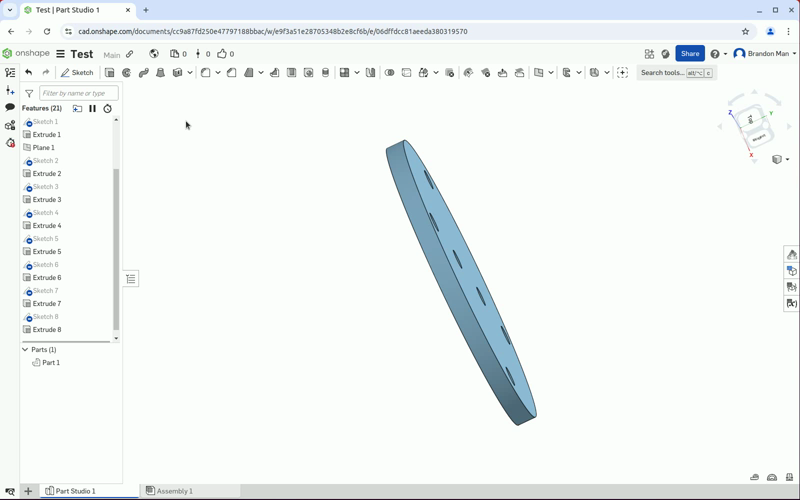
key(up, 2)
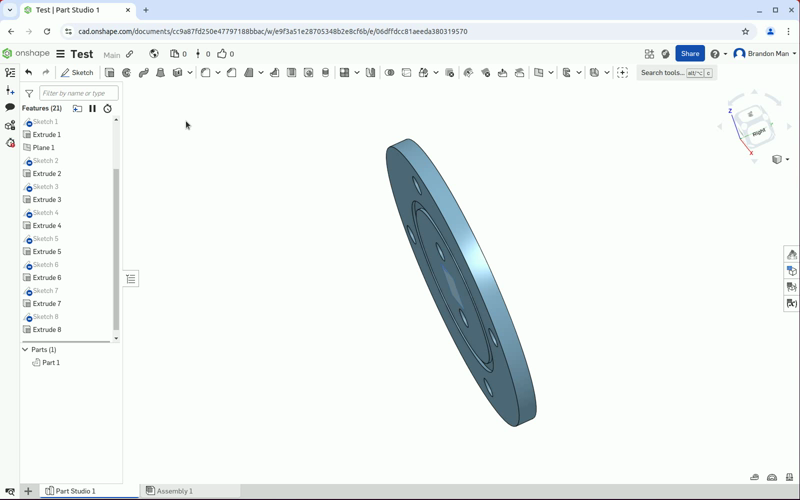
key(right, 2)
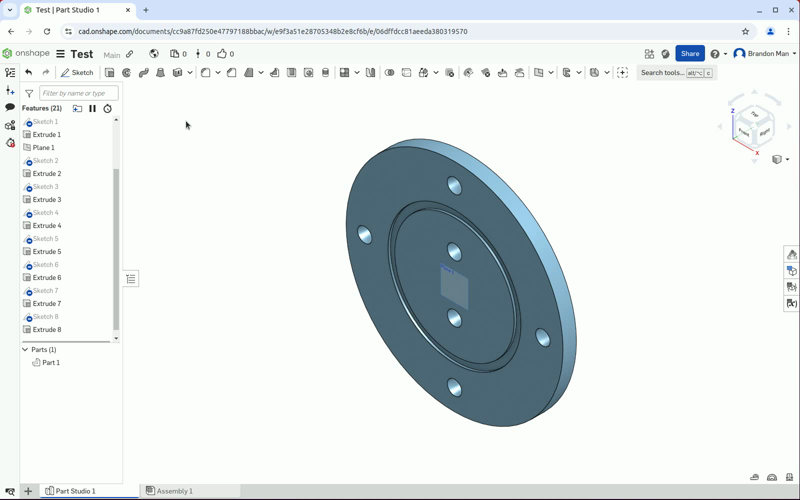
mouse_move(69, 124)
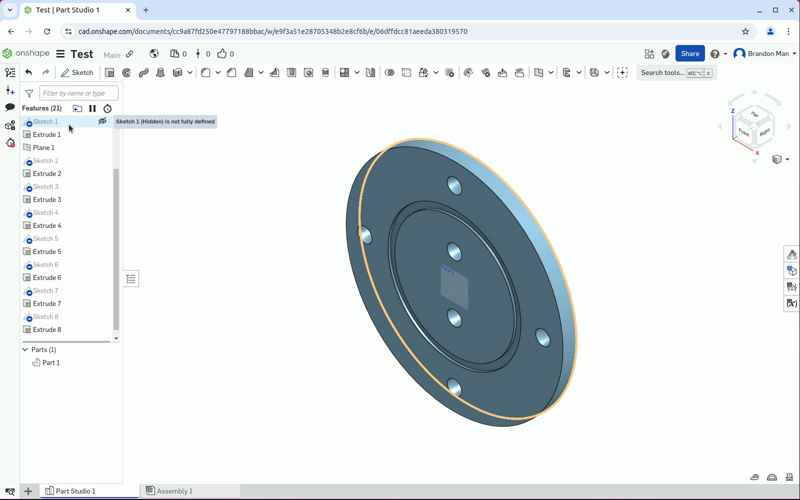
click(69, 124)